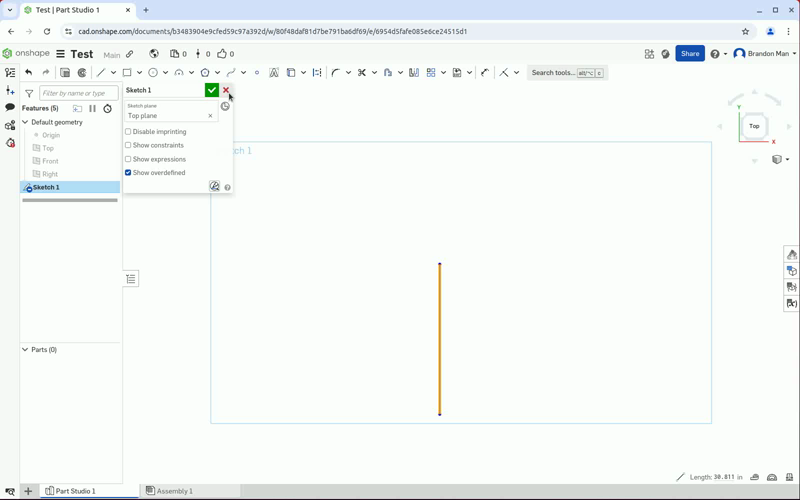
key(shift+h)
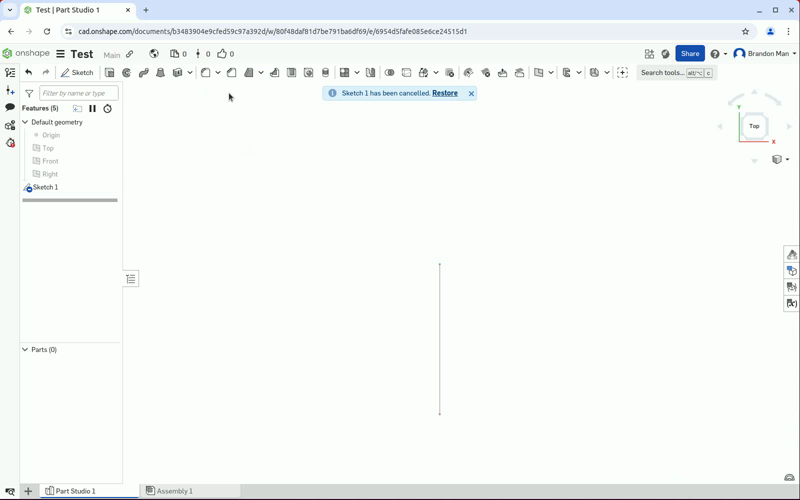
key(shift+s)
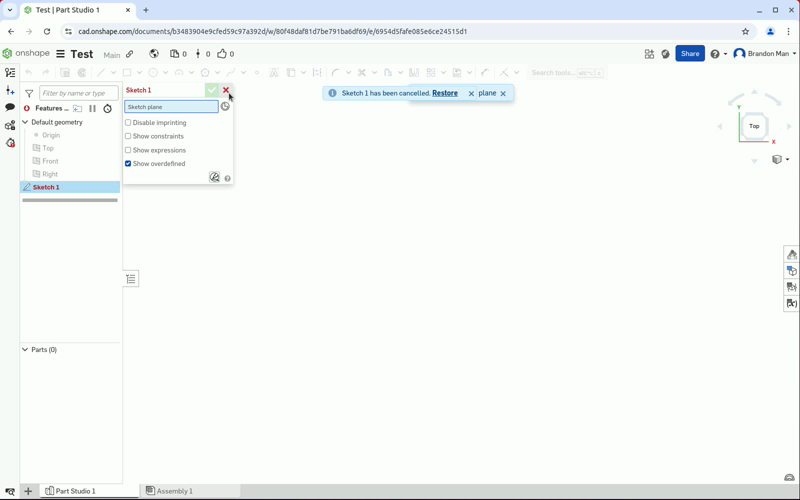
mouse_move(73, 150)
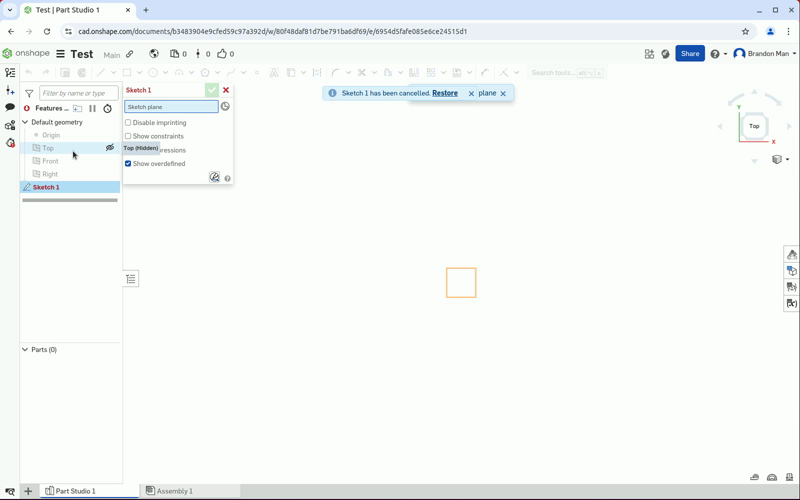
click(73, 150)
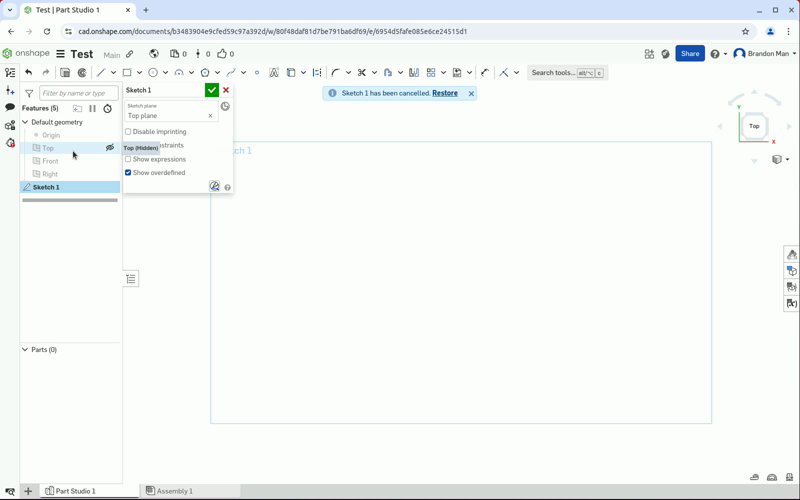
mouse_move(73, 352)
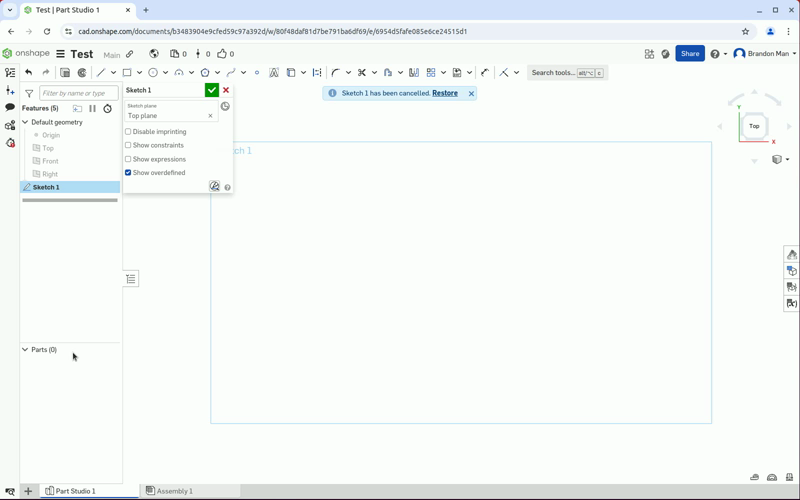
key(y)
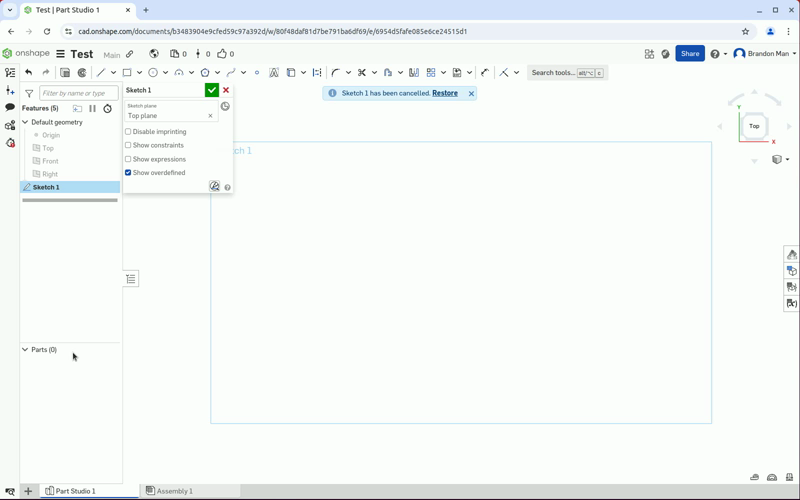
key(a)
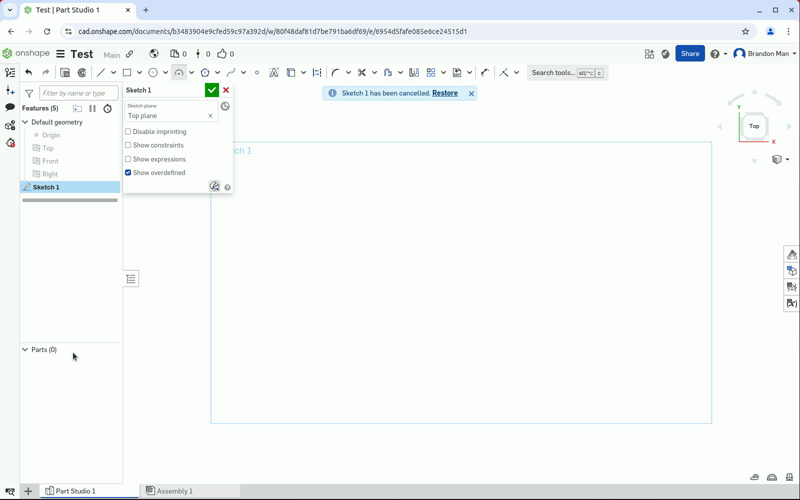
key_down(shift)
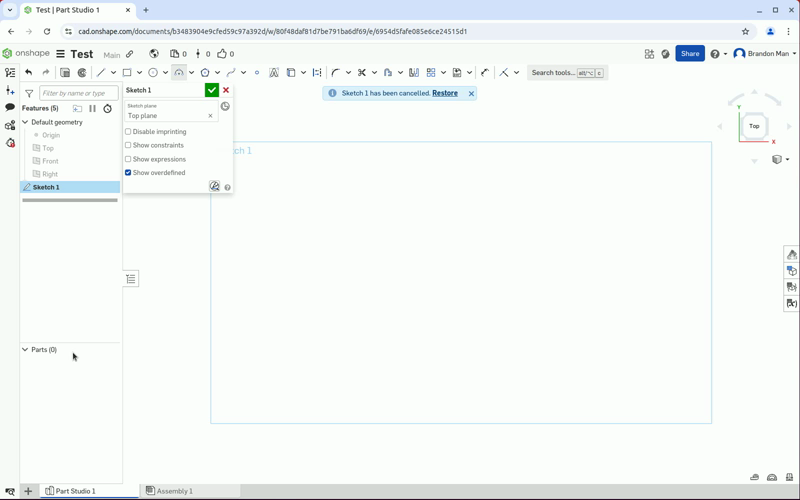
mouse_move(375, 288)
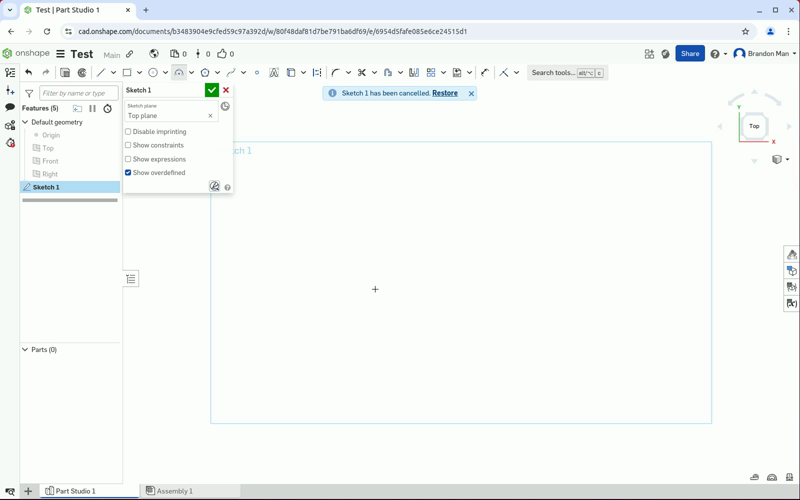
click(375, 288)
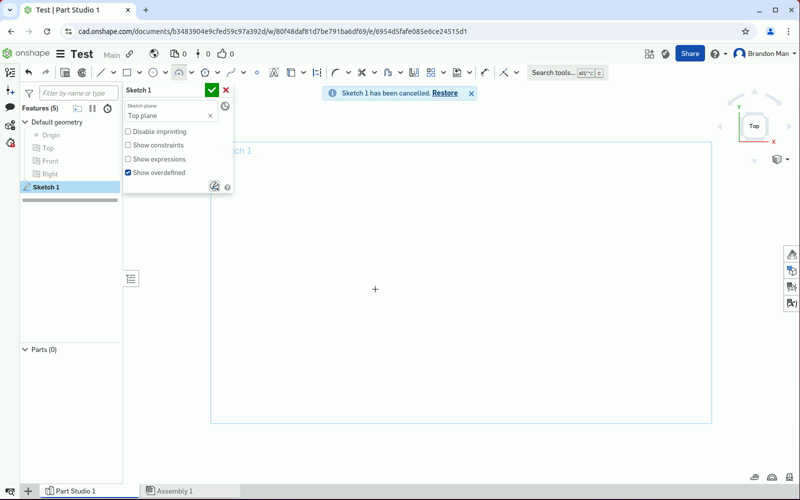
key_up(shift)
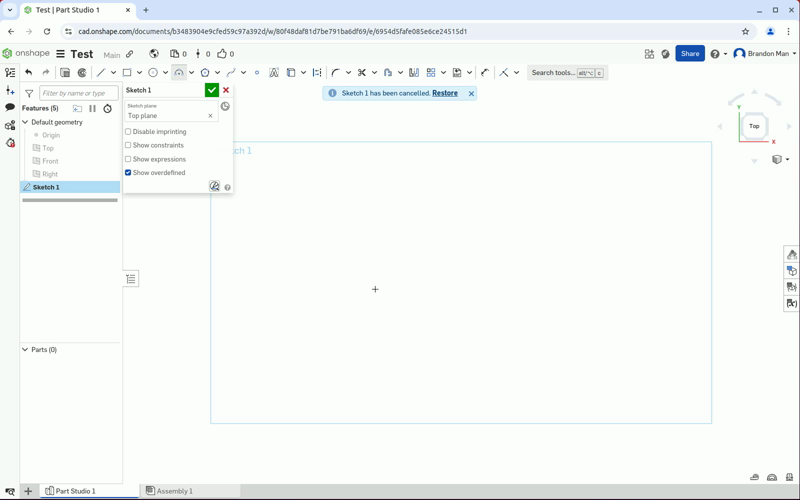
key_down(shift)
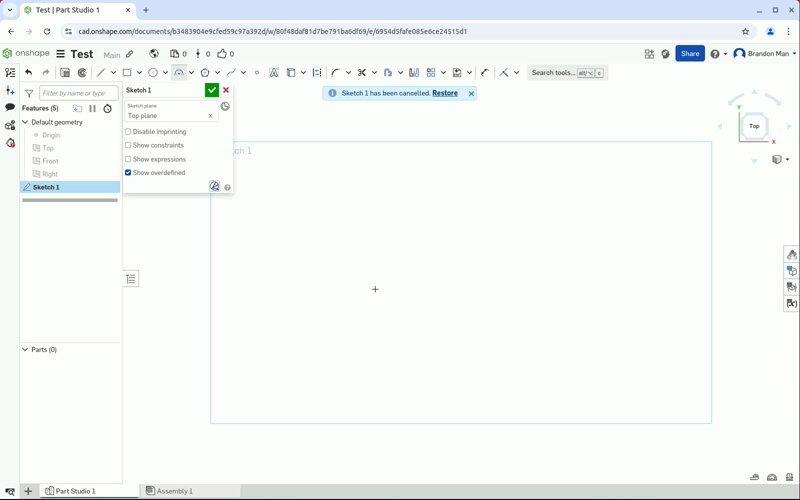
mouse_move(383, 291)
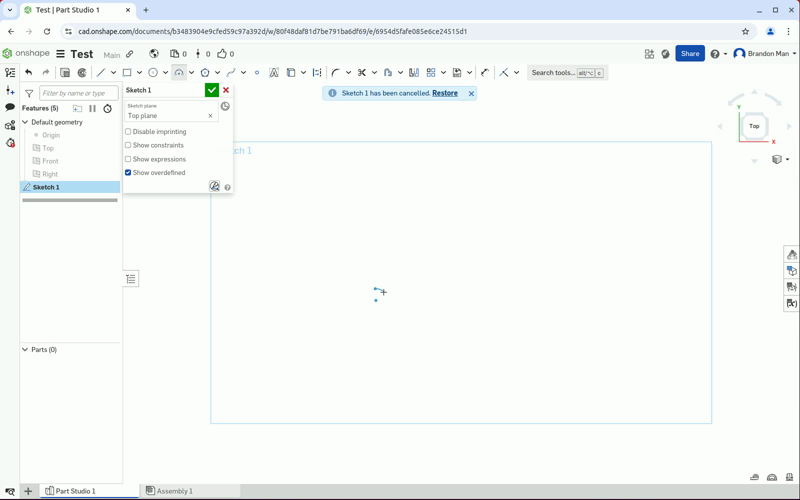
click(383, 291)
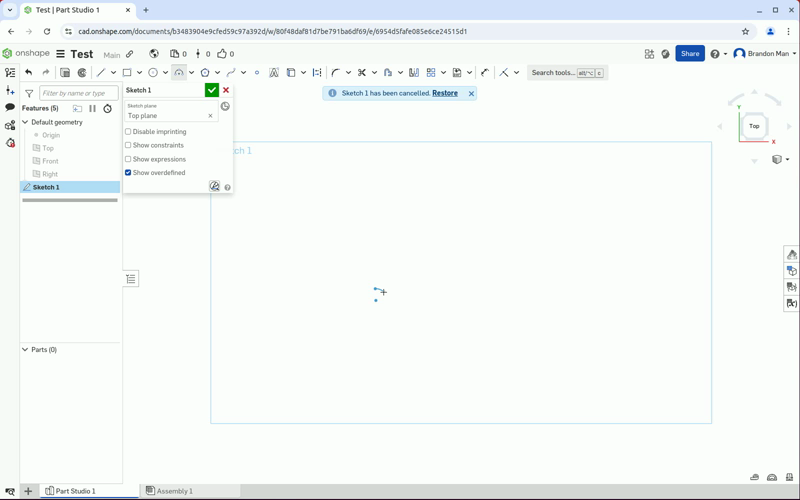
mouse_move(378, 292)
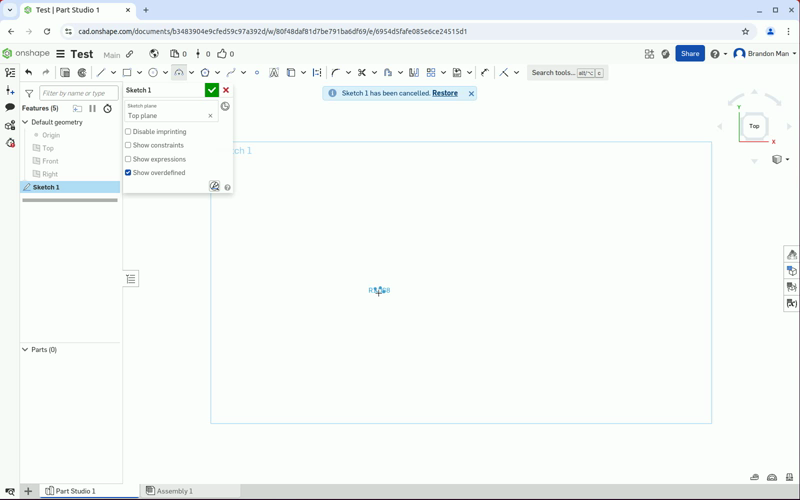
click(378, 292)
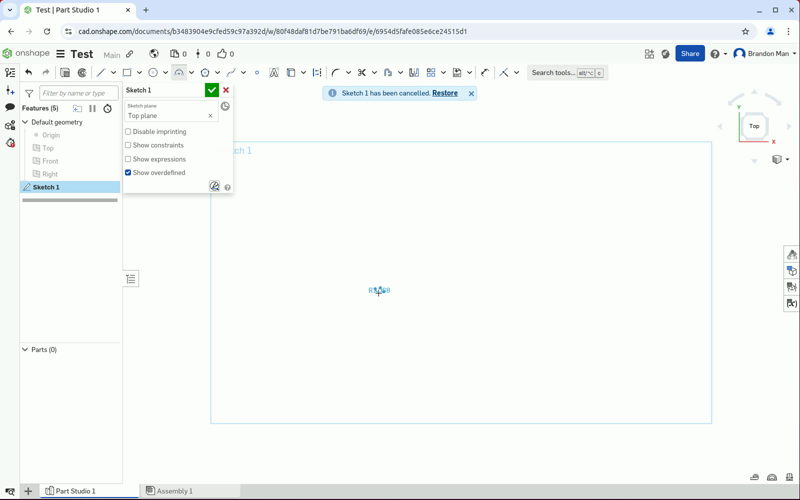
key_up(shift)
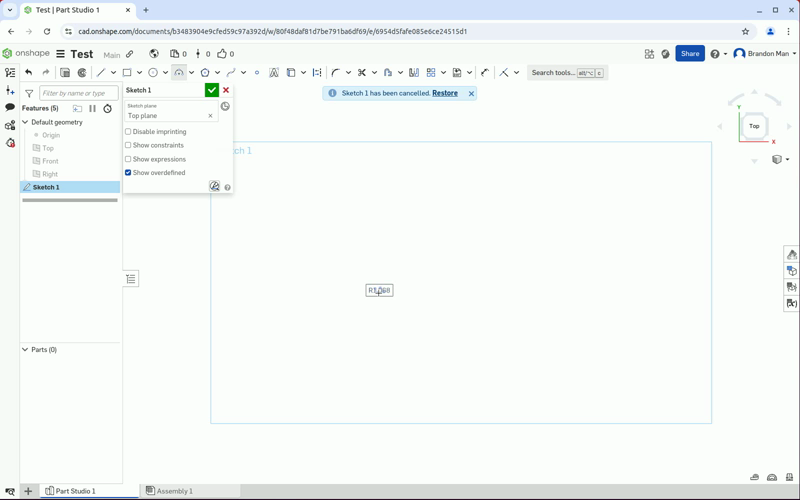
key(esc)
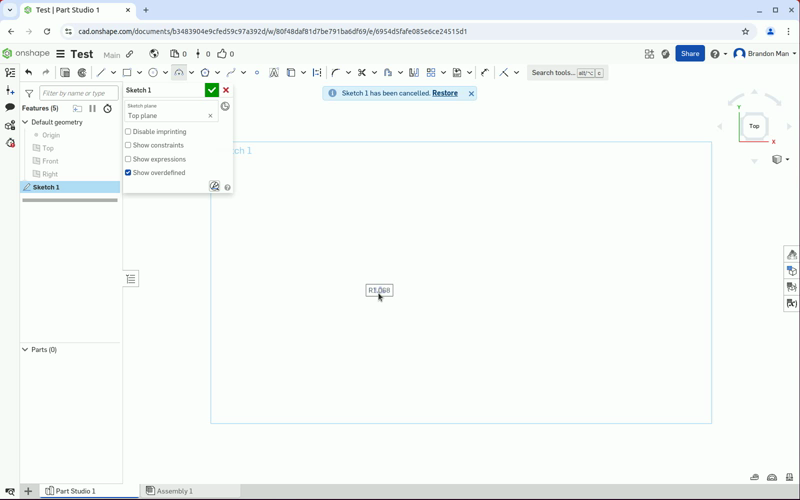
key(l)
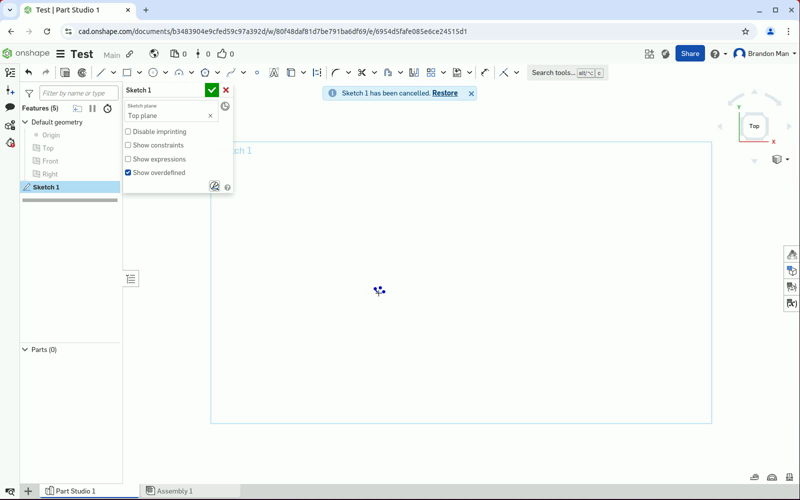
mouse_move(383, 291)
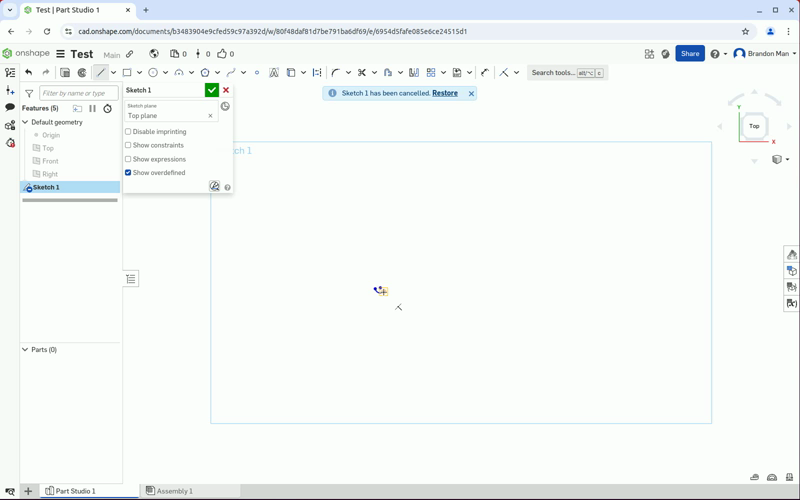
click(383, 291)
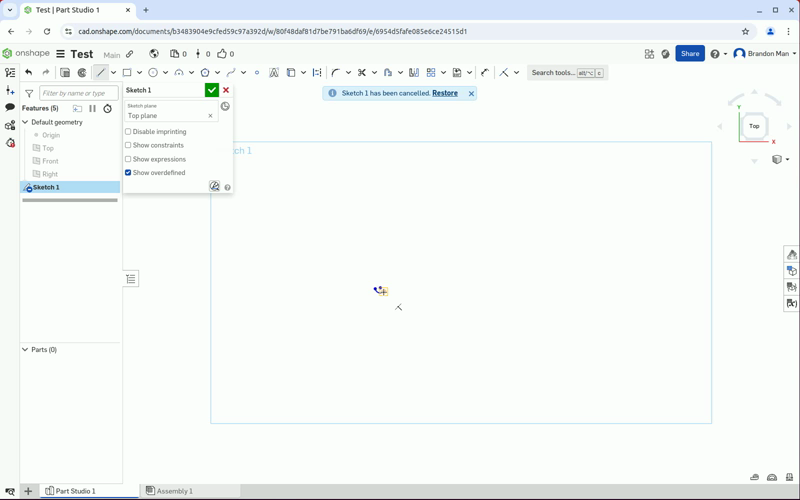
key_down(shift)
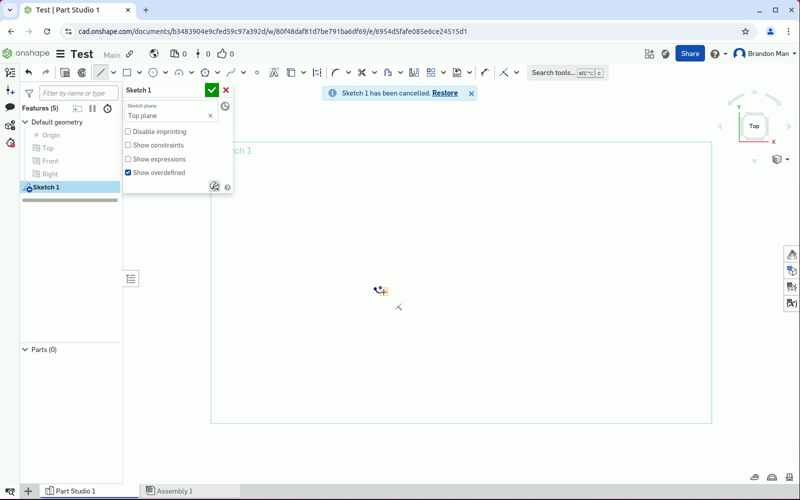
mouse_move(414, 291)
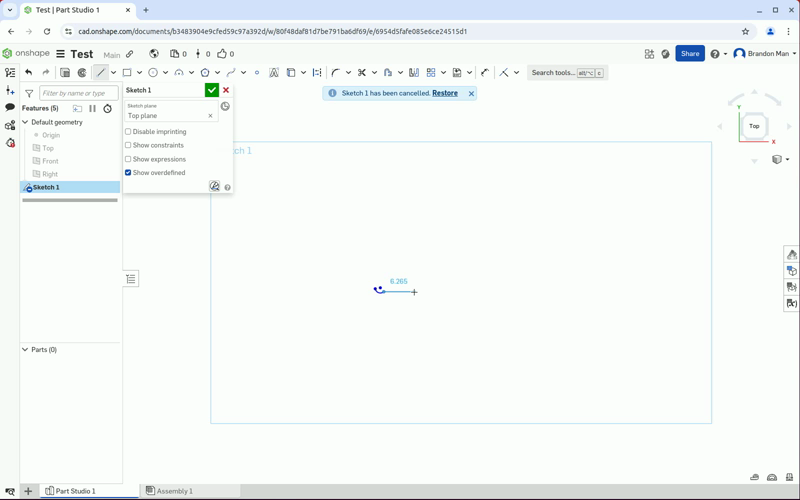
mouse_move(403, 241)
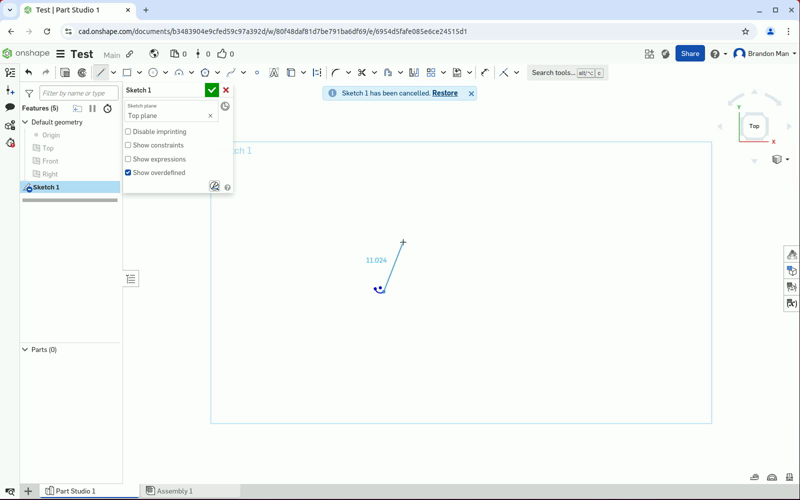
click(403, 241)
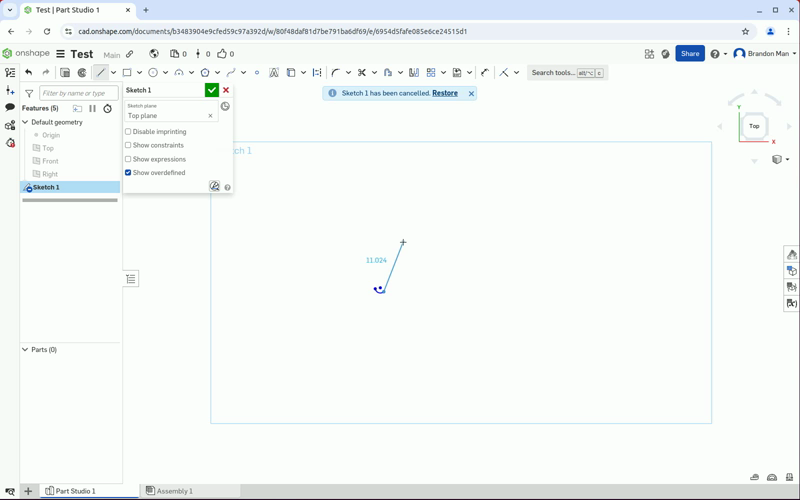
key_up(shift)
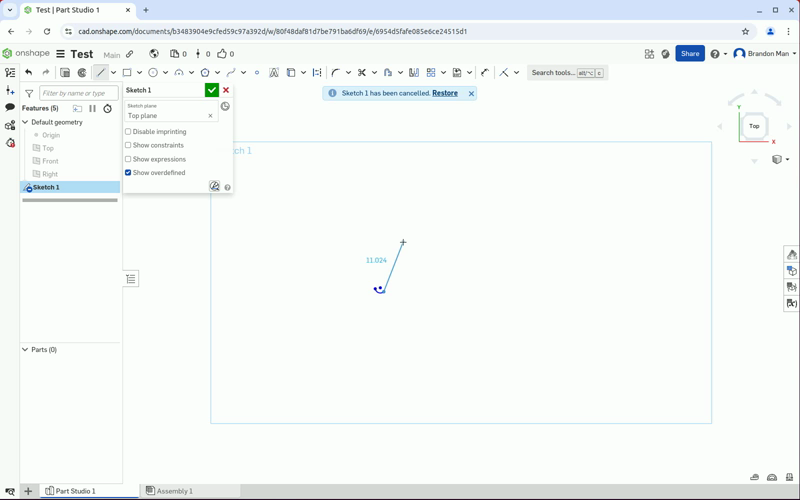
key(esc)
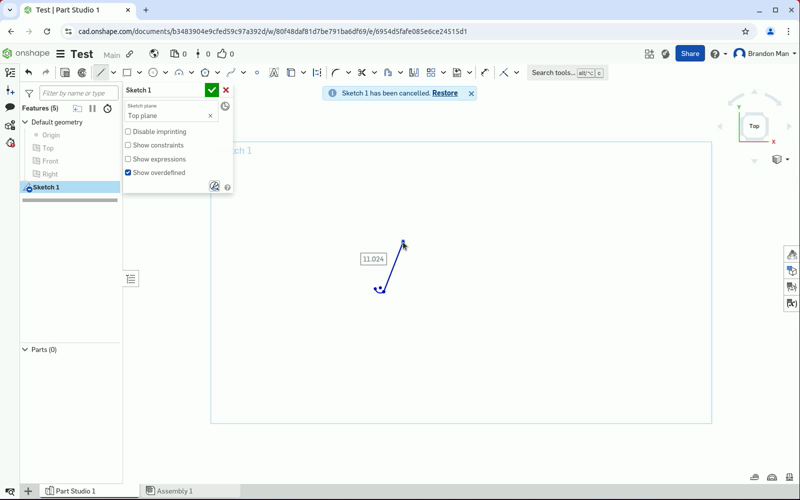
key(a)
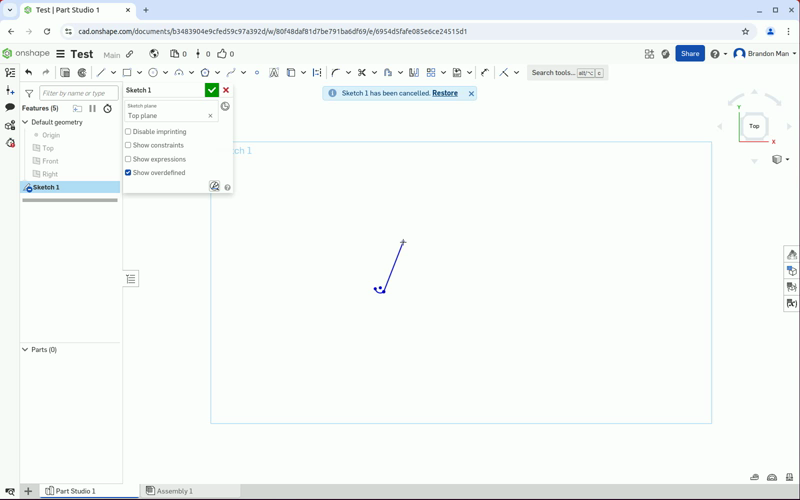
mouse_move(403, 241)
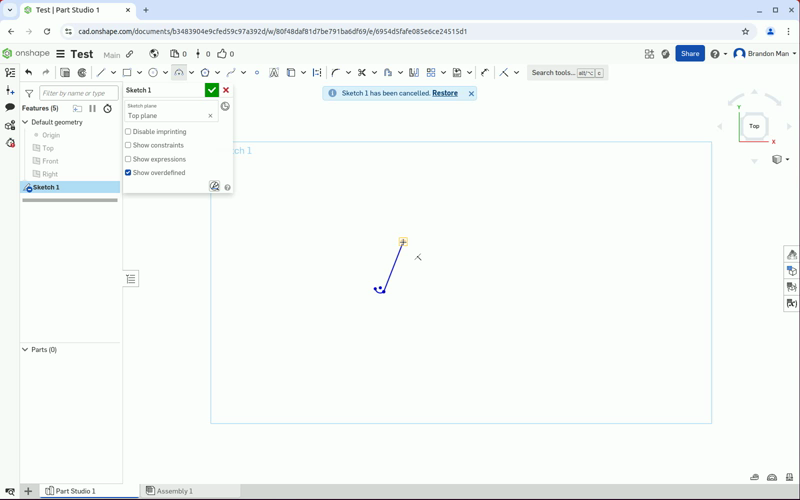
click(403, 241)
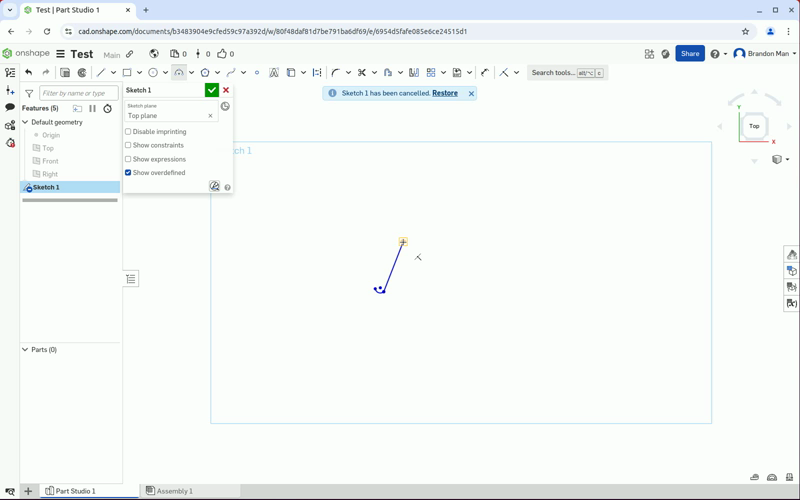
key_down(shift)
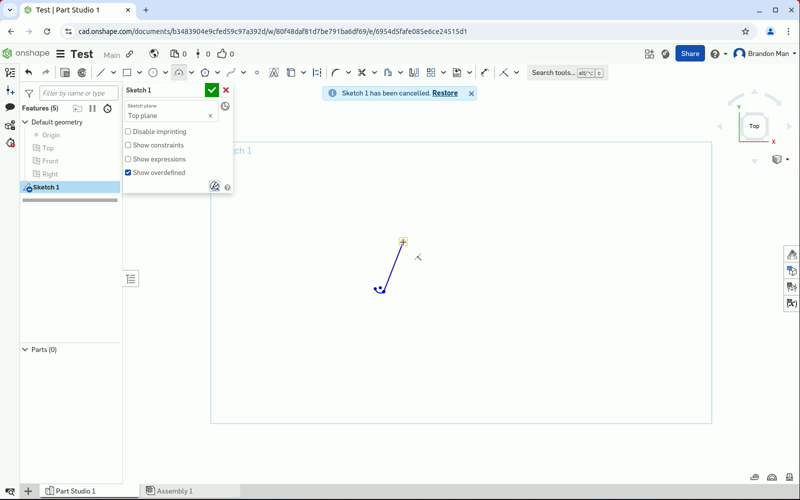
mouse_move(412, 236)
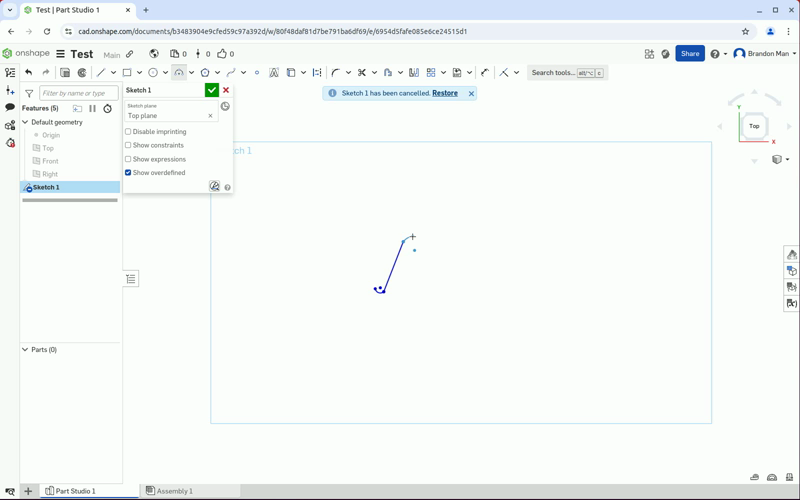
click(412, 236)
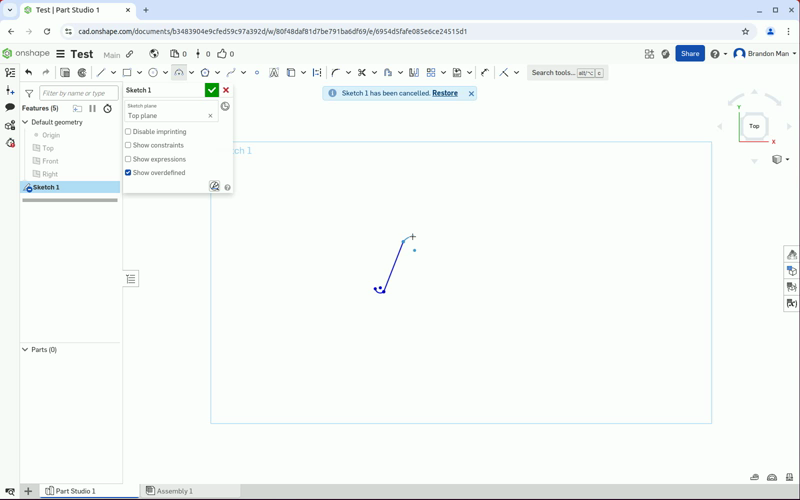
mouse_move(407, 237)
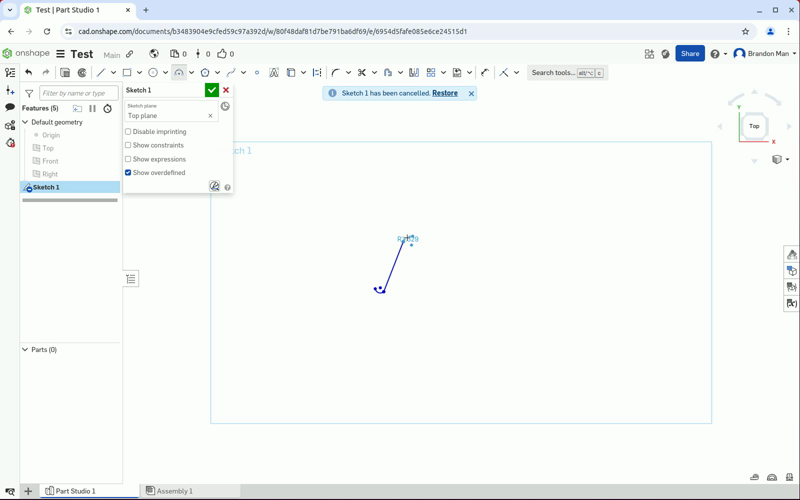
click(407, 237)
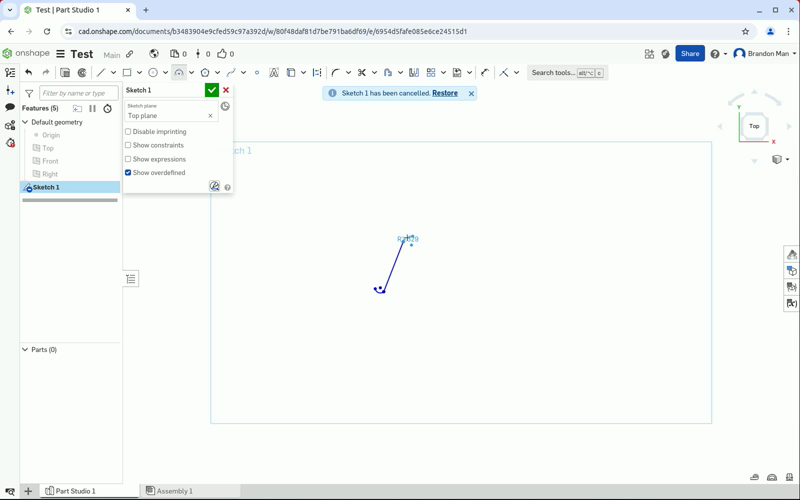
key_up(shift)
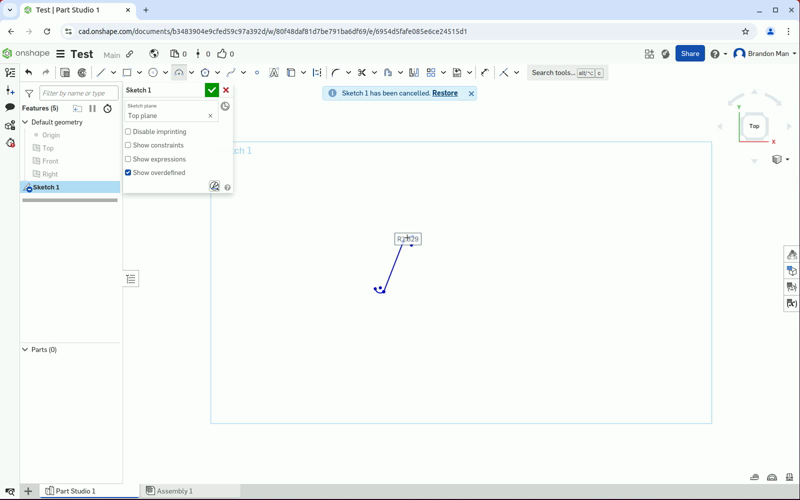
key(esc)
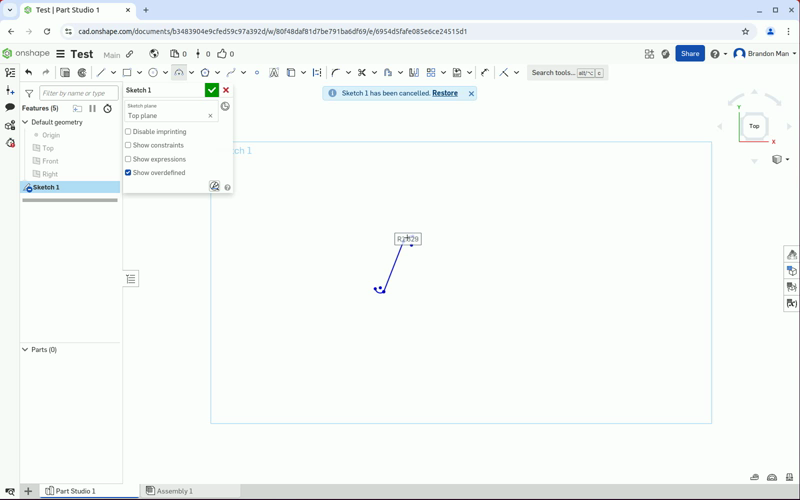
key(l)
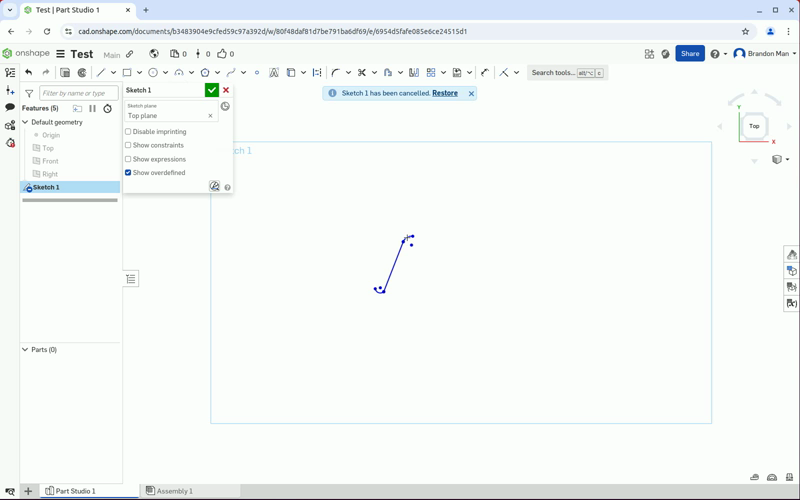
mouse_move(412, 236)
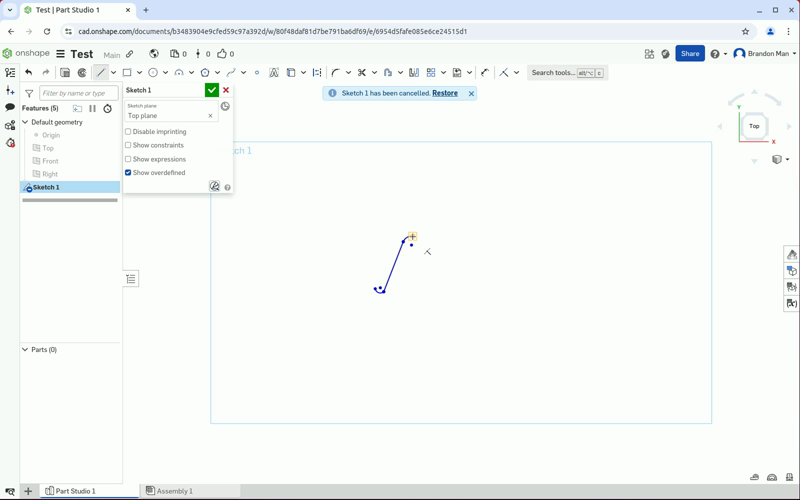
click(412, 236)
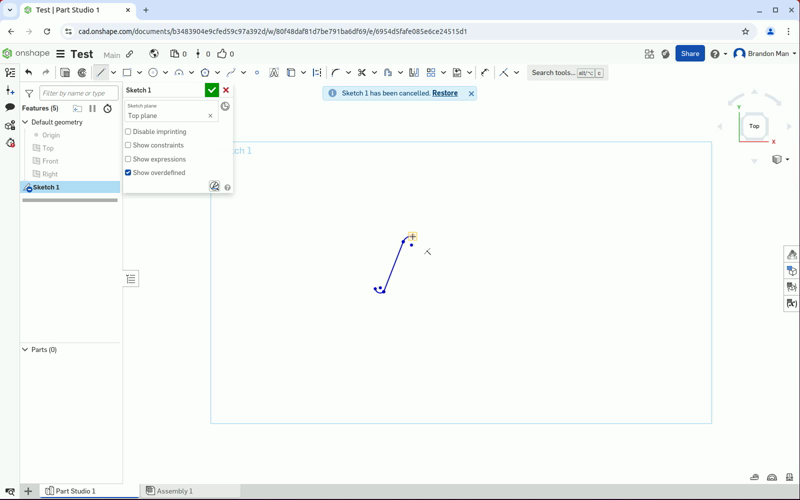
key_down(shift)
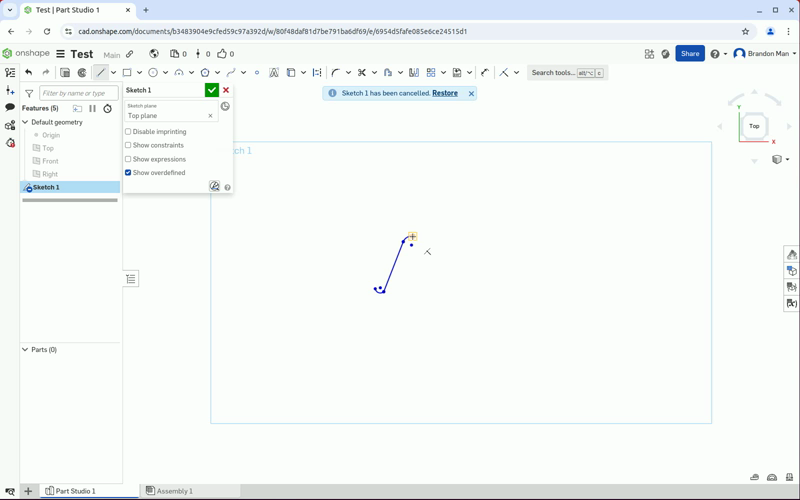
mouse_move(442, 236)
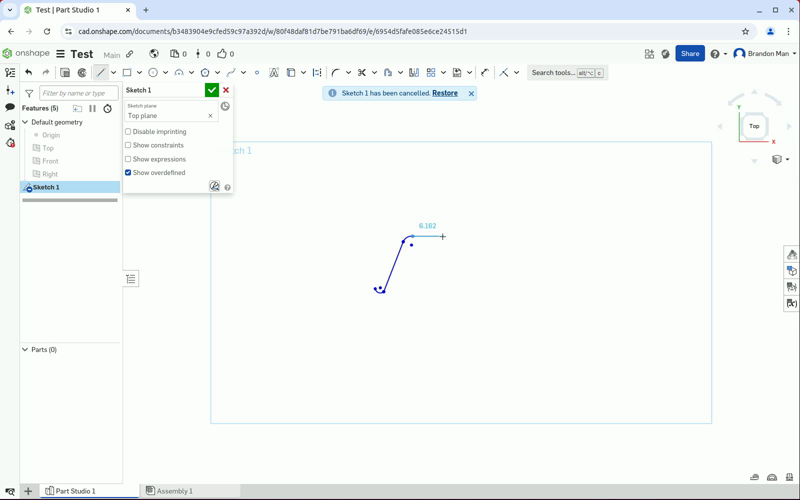
mouse_move(412, 233)
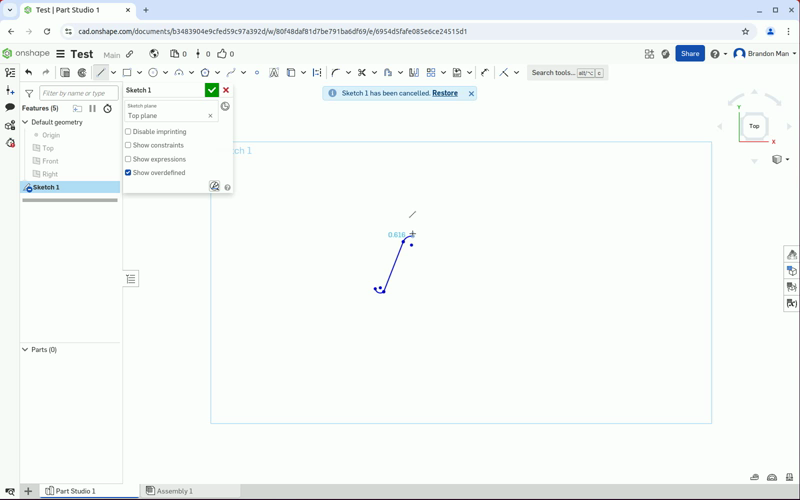
scroll(6)
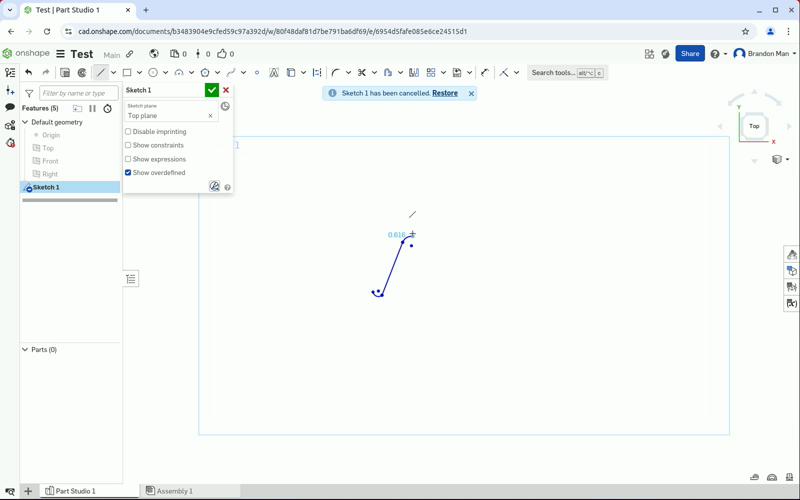
scroll(6)
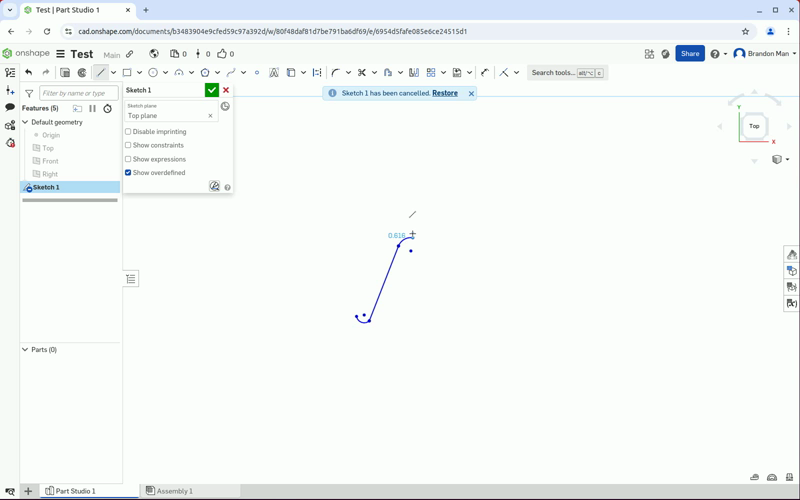
scroll(6)
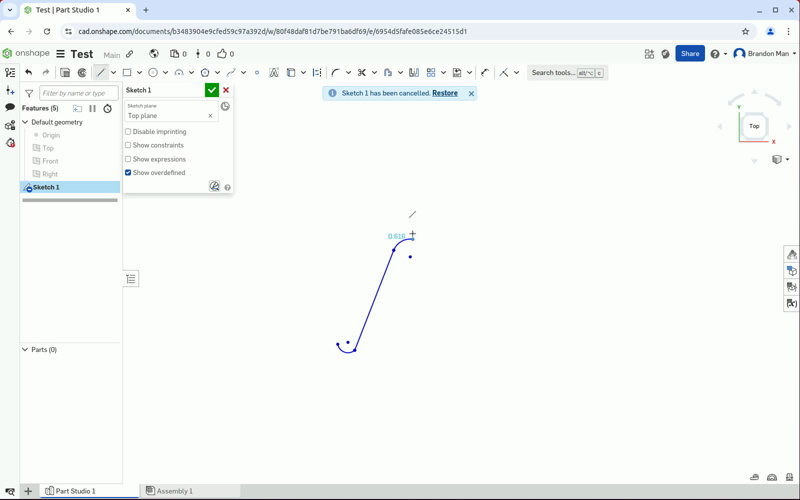
scroll(6)
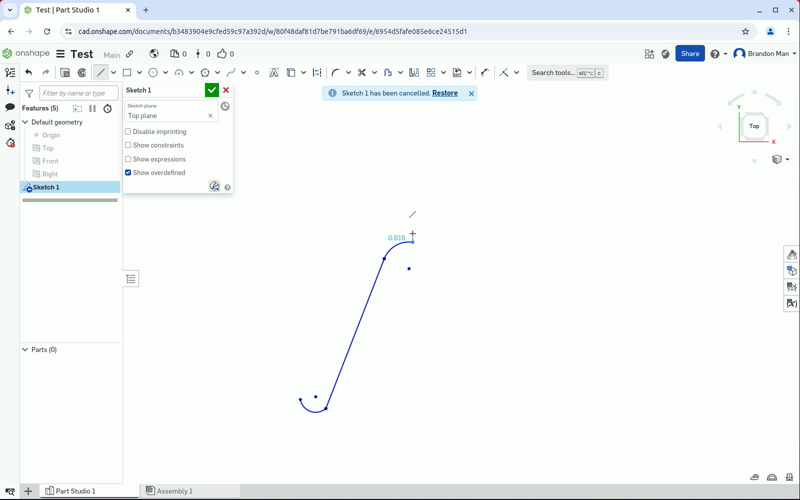
scroll(6)
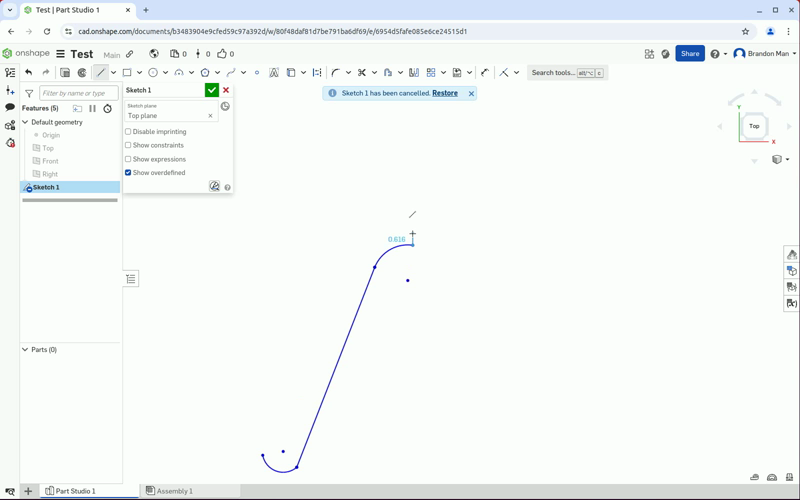
scroll(6)
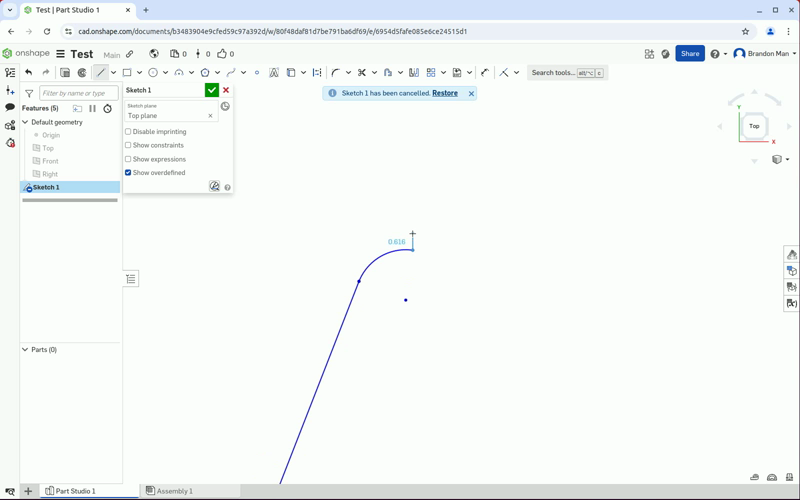
scroll(6)
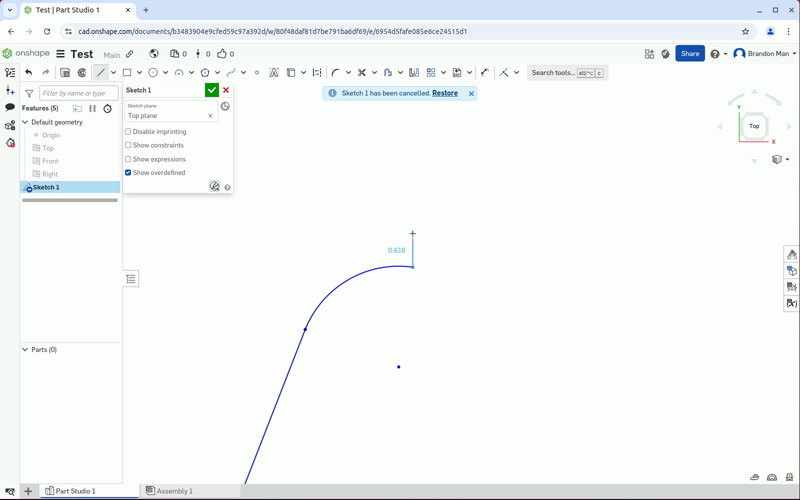
click(412, 233)
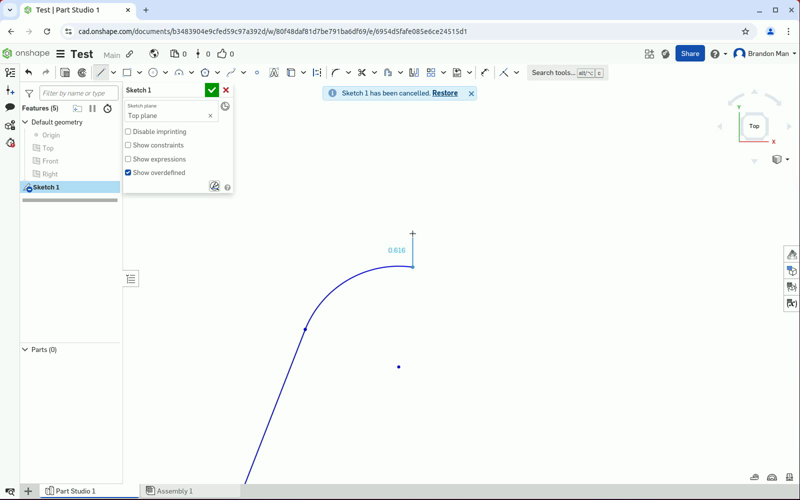
scroll(-6)
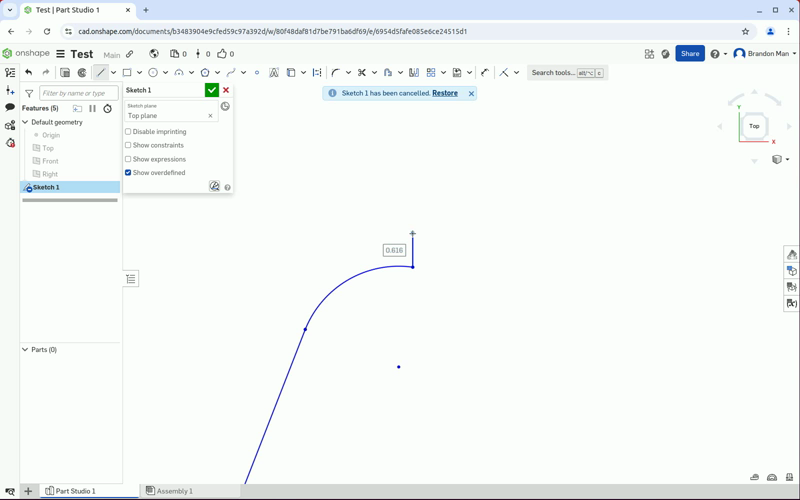
scroll(-6)
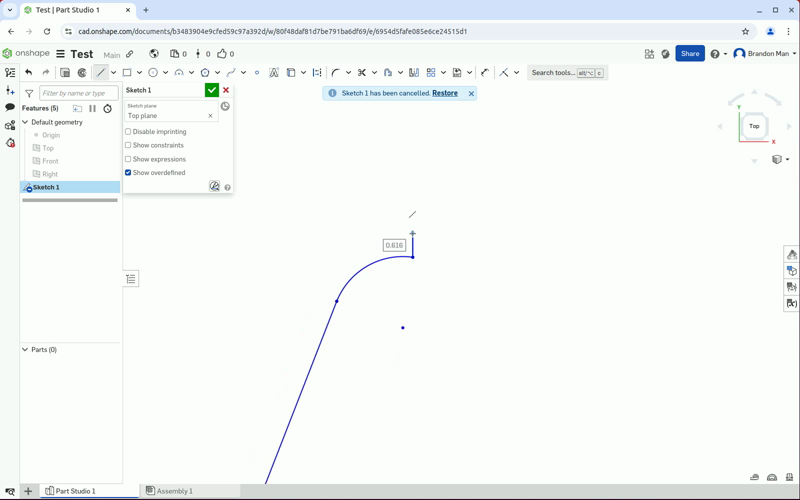
scroll(-6)
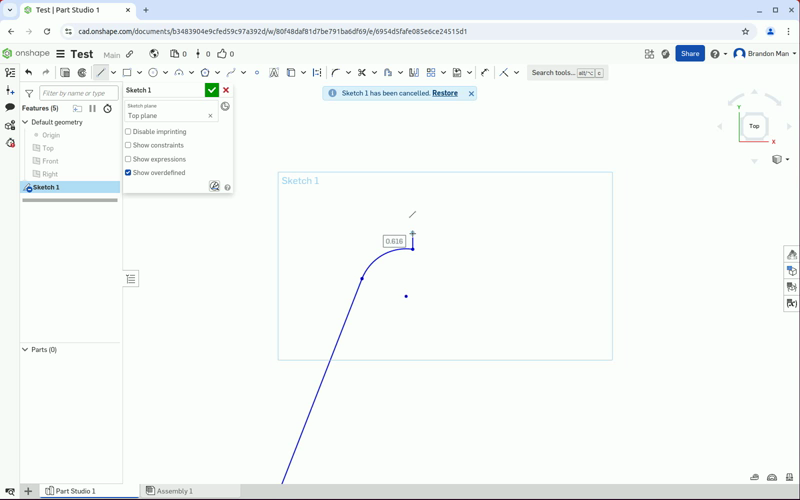
scroll(-6)
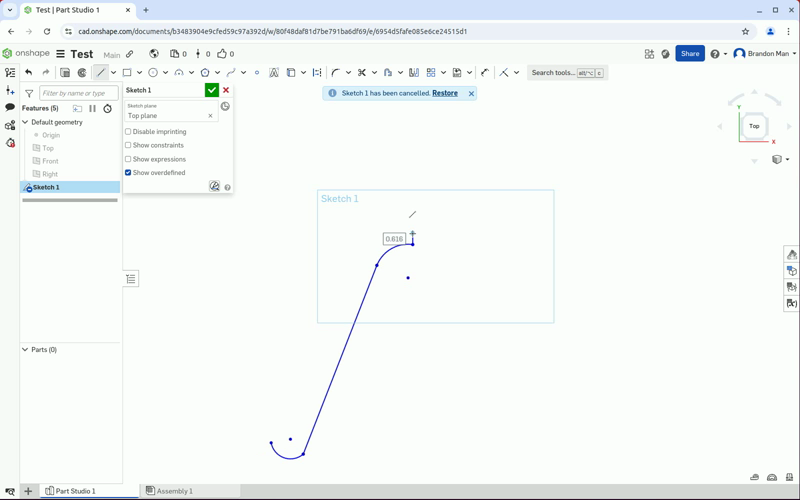
scroll(-6)
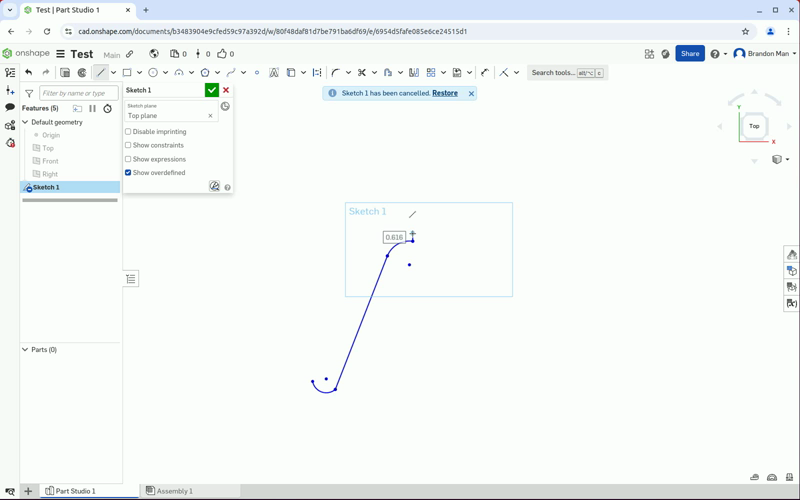
scroll(-6)
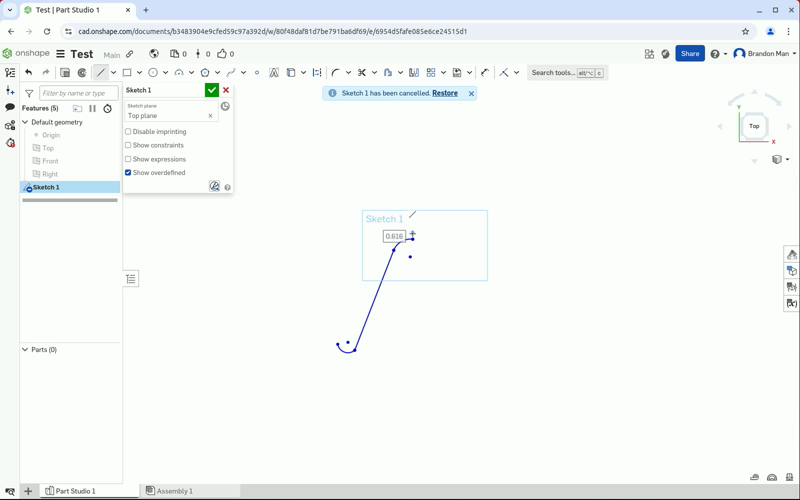
scroll(-6)
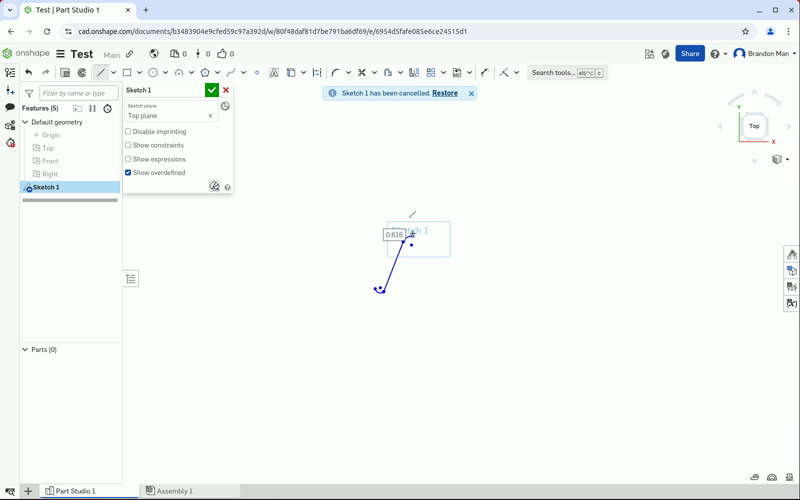
key_up(shift)
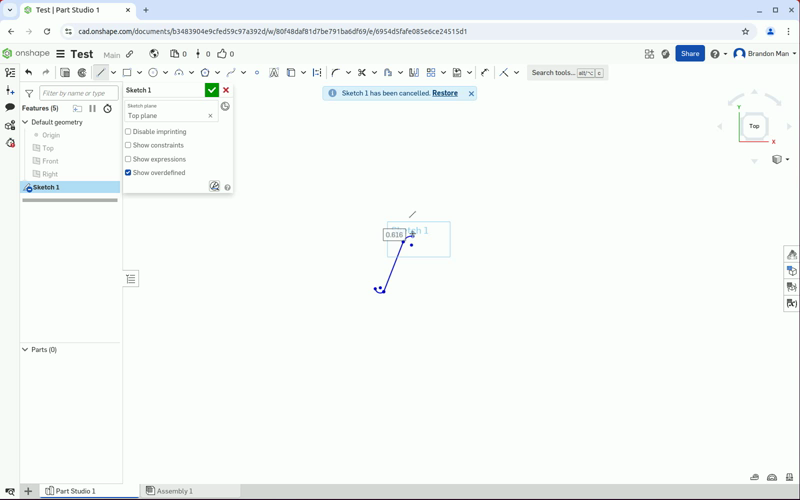
key(esc)
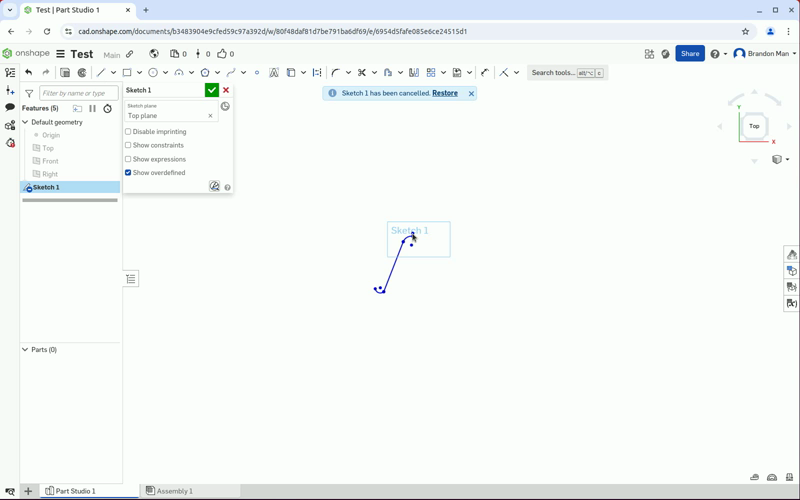
key(a)
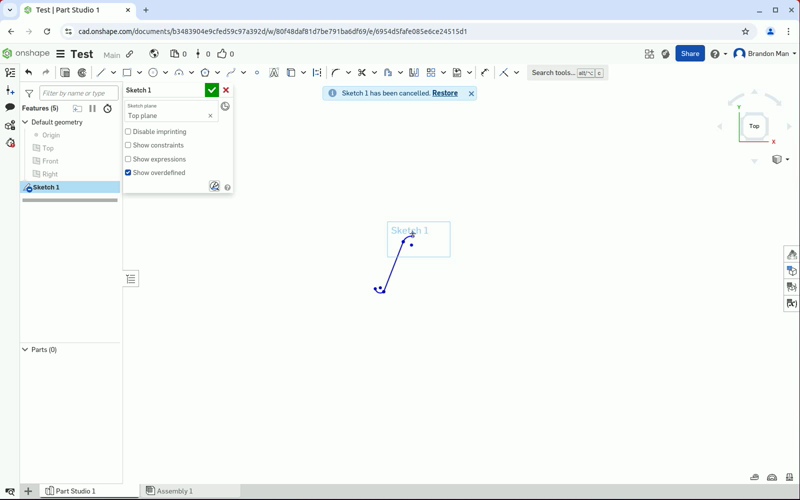
mouse_move(412, 233)
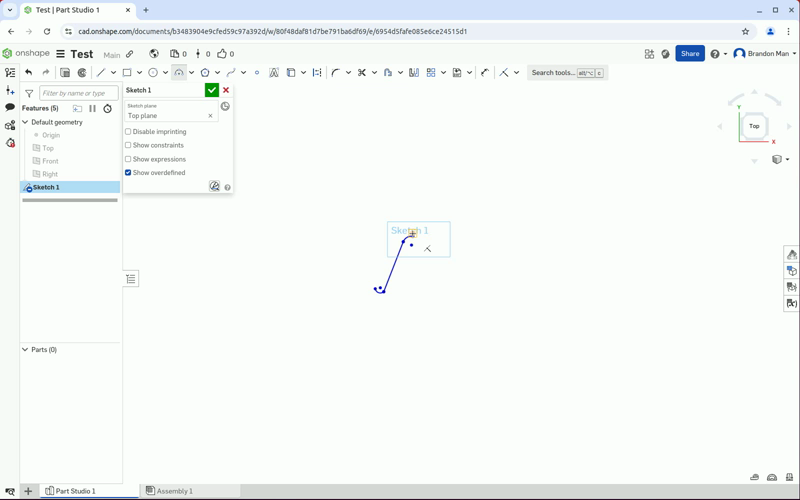
scroll(6)
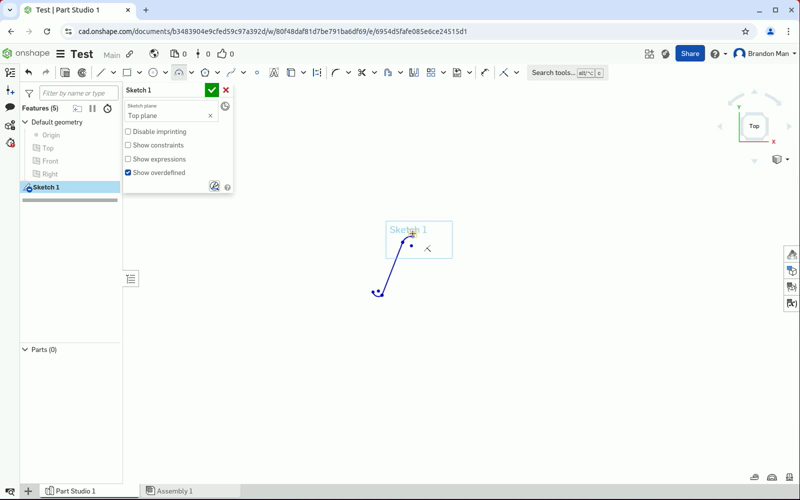
scroll(6)
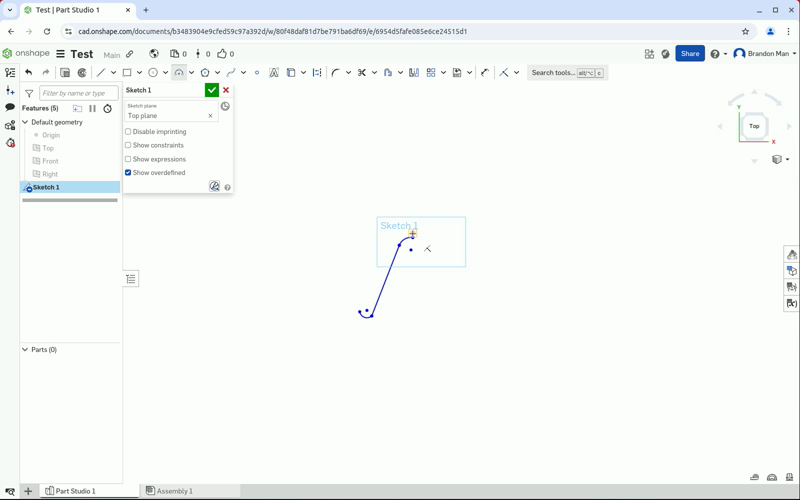
scroll(6)
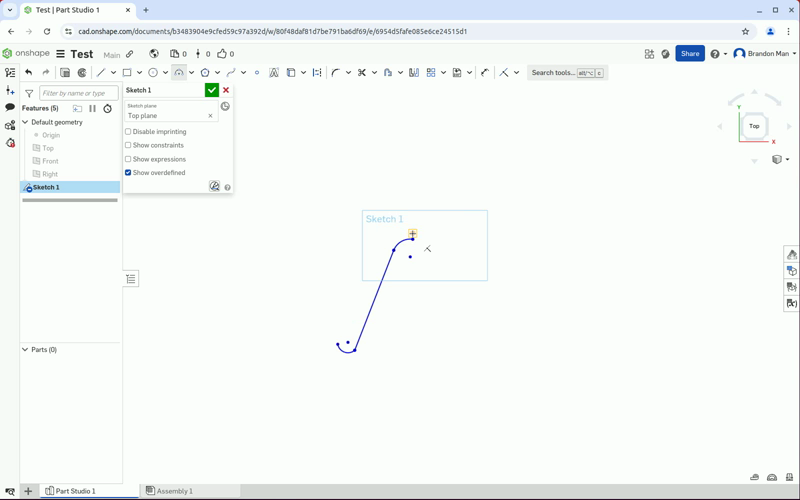
scroll(6)
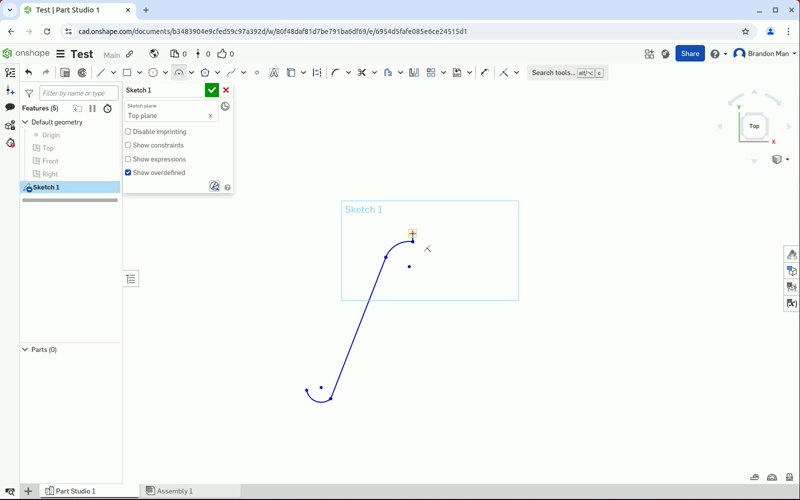
scroll(6)
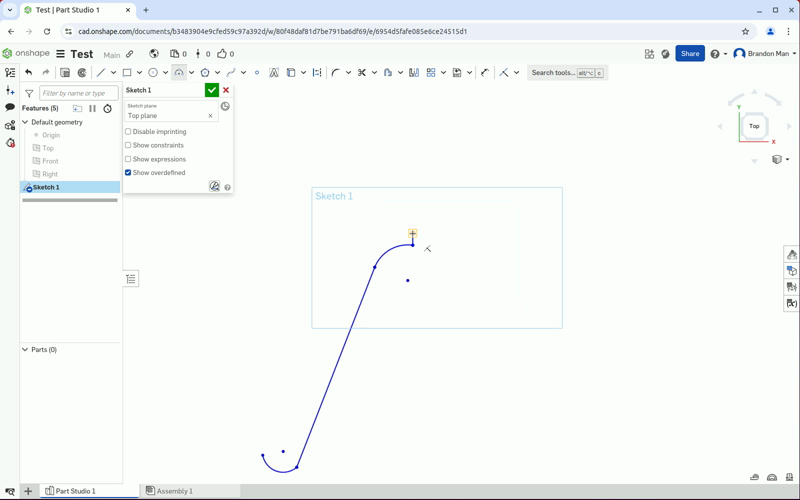
scroll(6)
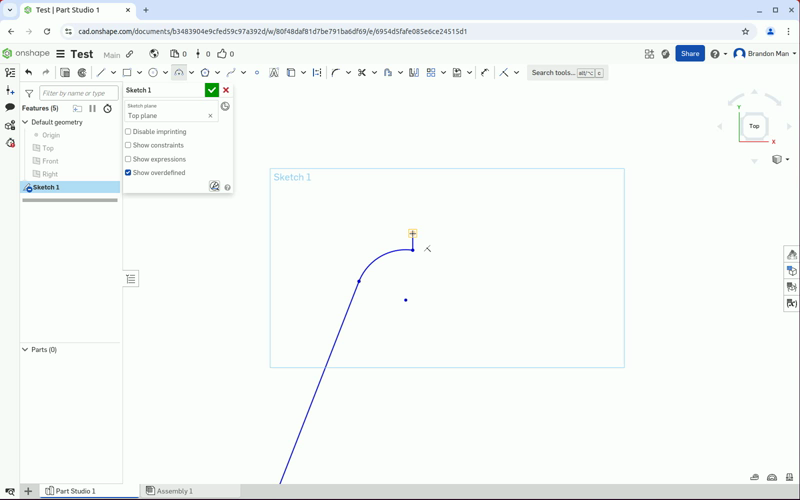
scroll(6)
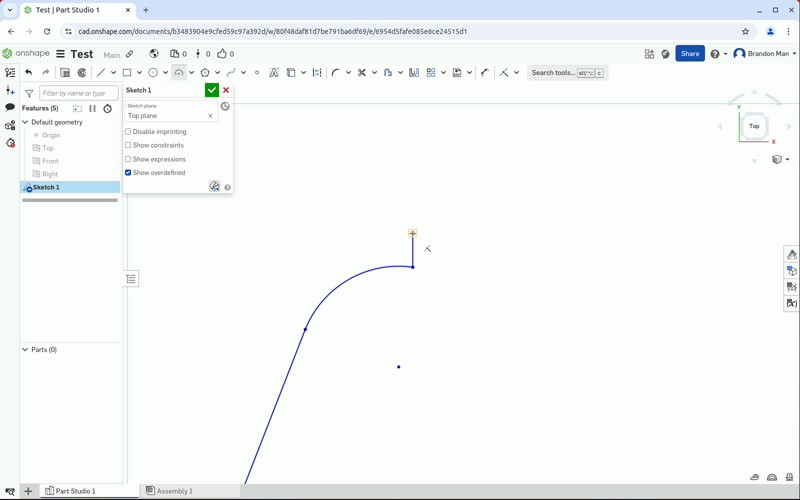
click(412, 233)
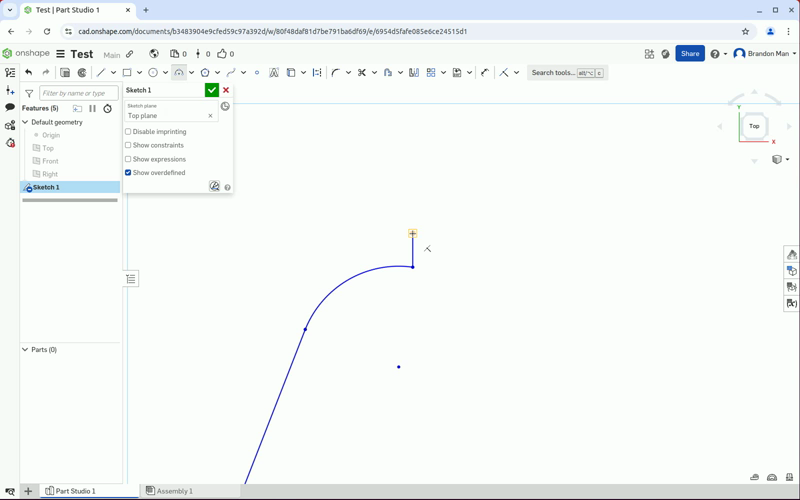
scroll(-6)
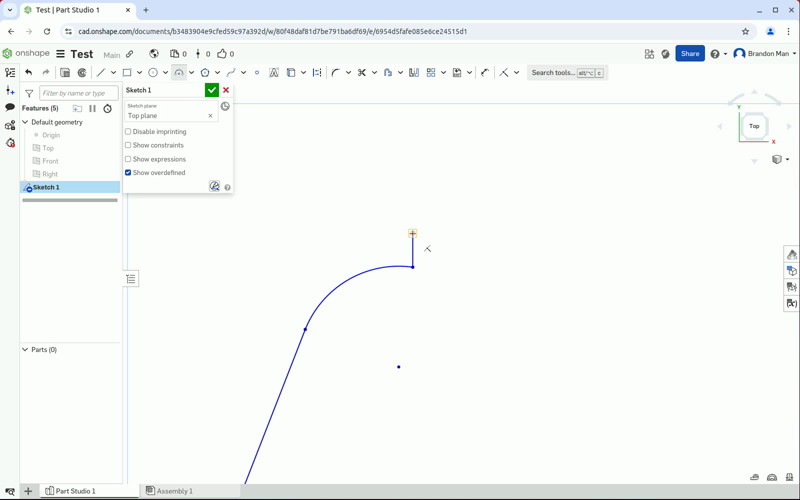
scroll(-6)
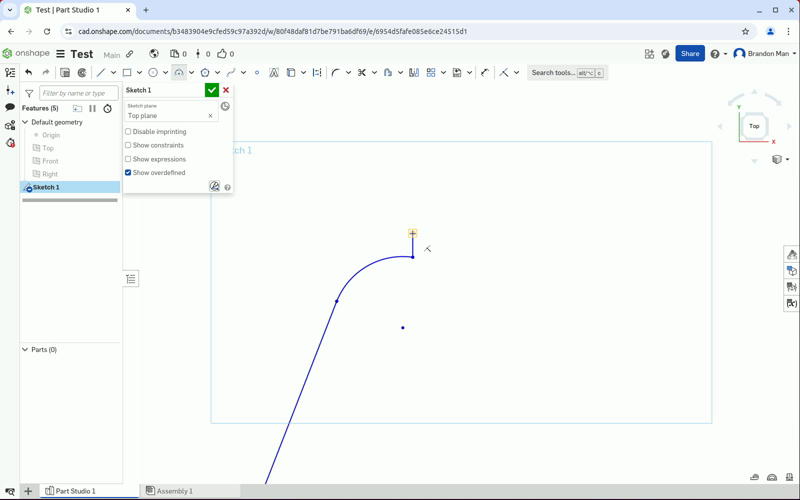
scroll(-6)
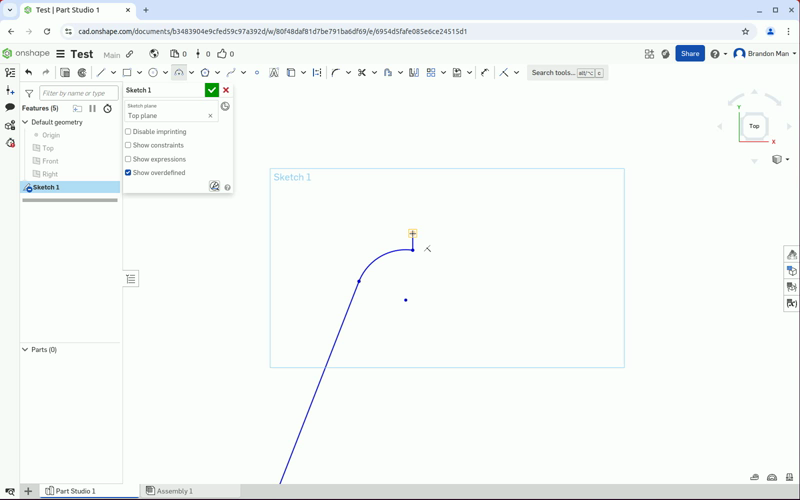
scroll(-6)
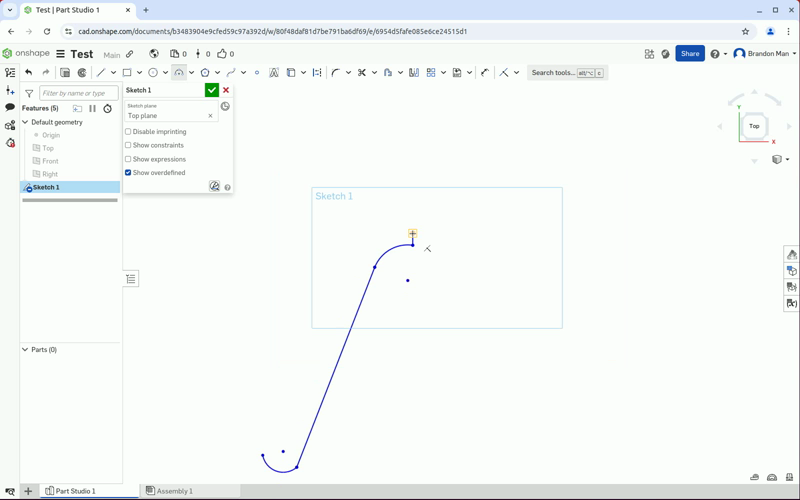
scroll(-6)
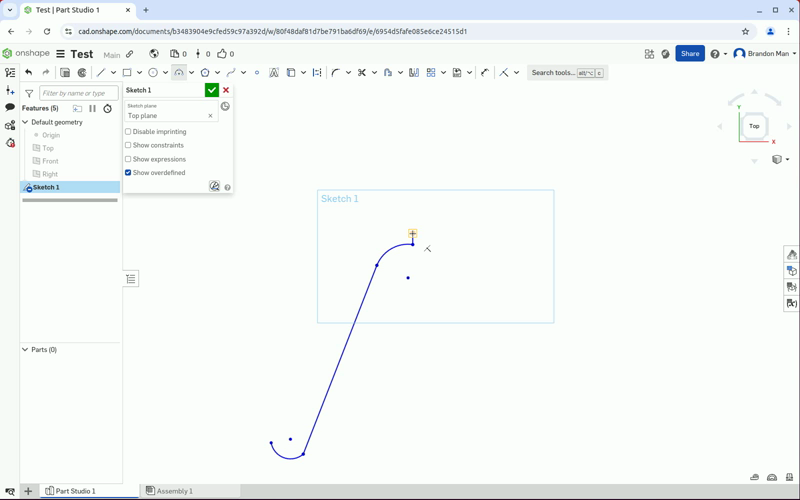
scroll(-6)
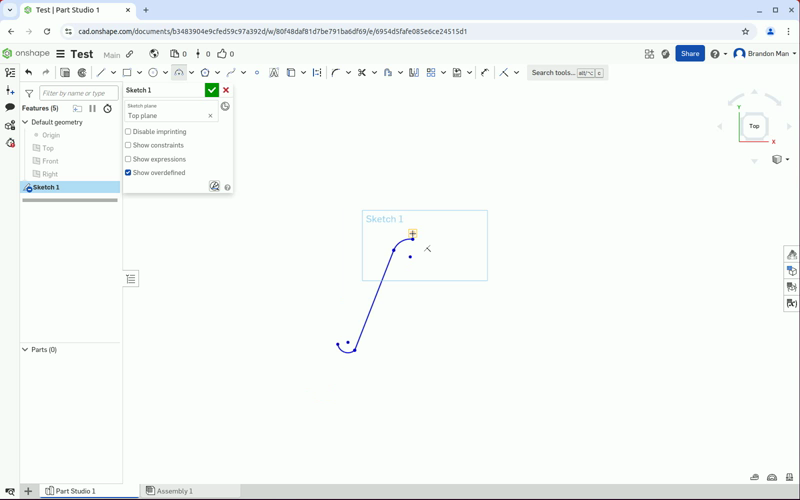
scroll(-6)
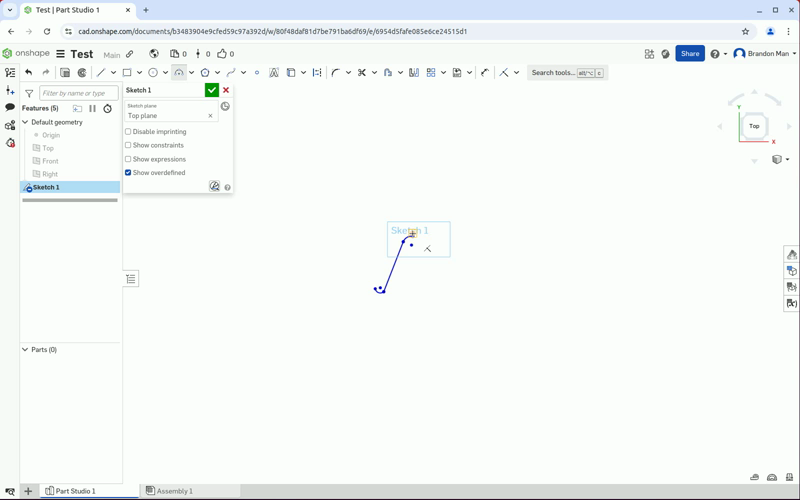
key_down(shift)
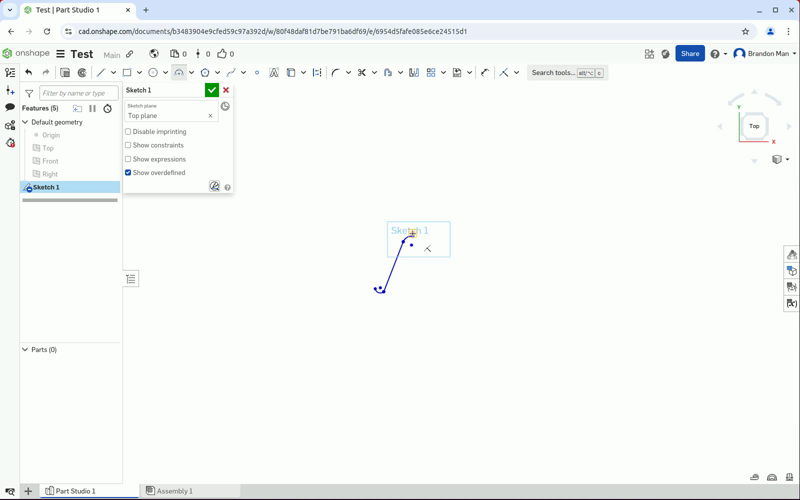
mouse_move(400, 240)
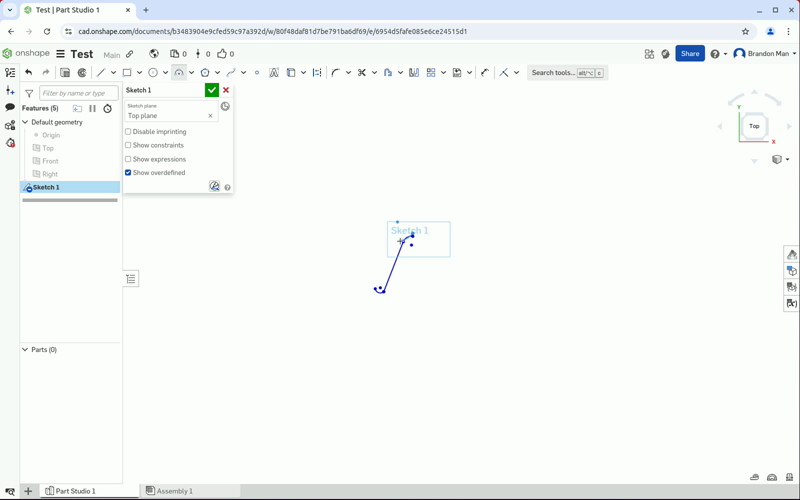
scroll(6)
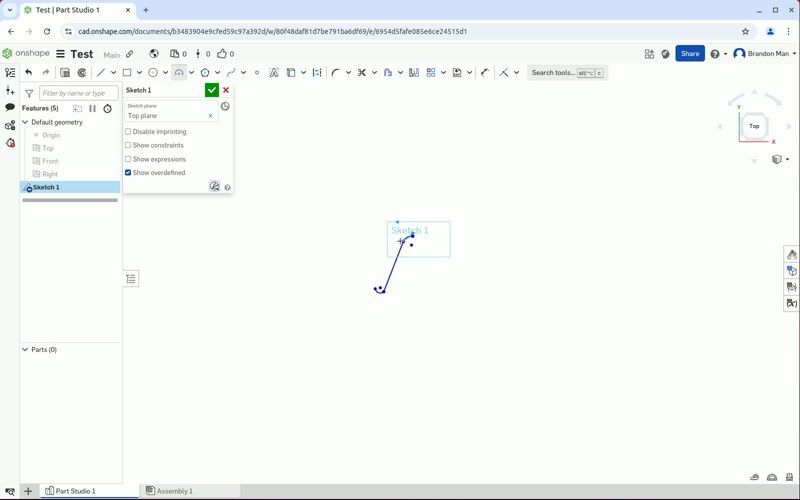
scroll(6)
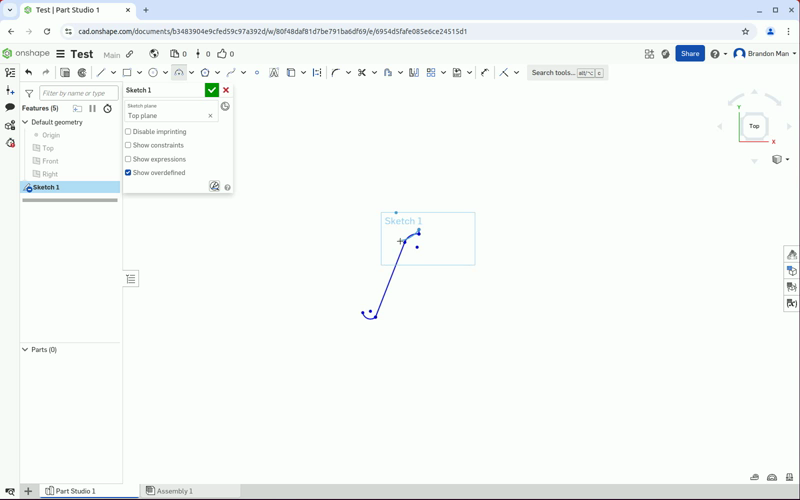
scroll(6)
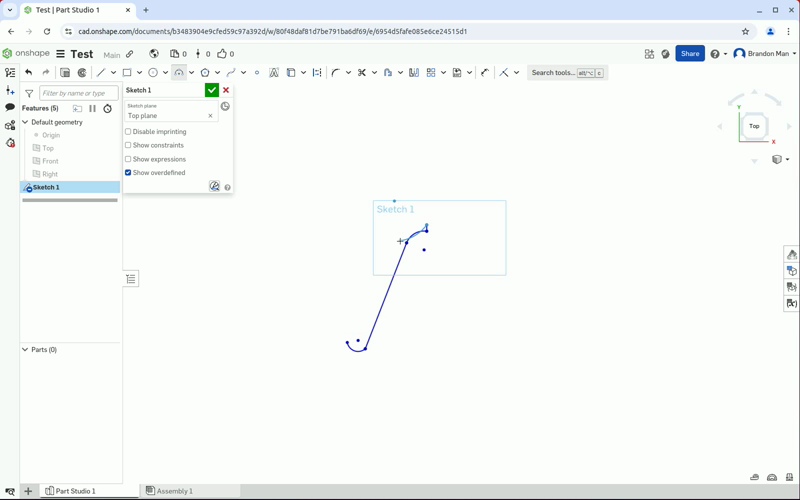
scroll(6)
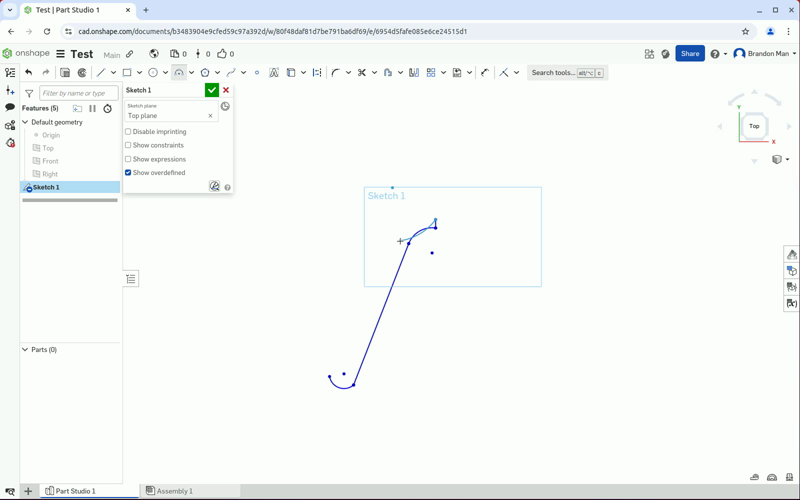
scroll(6)
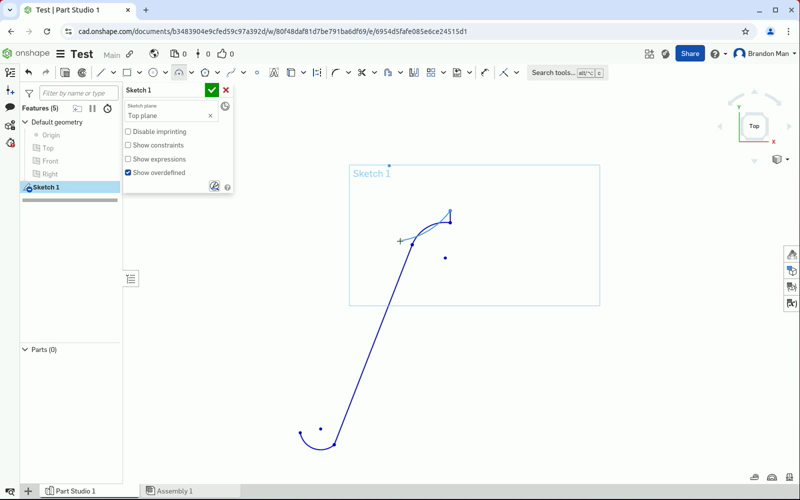
scroll(6)
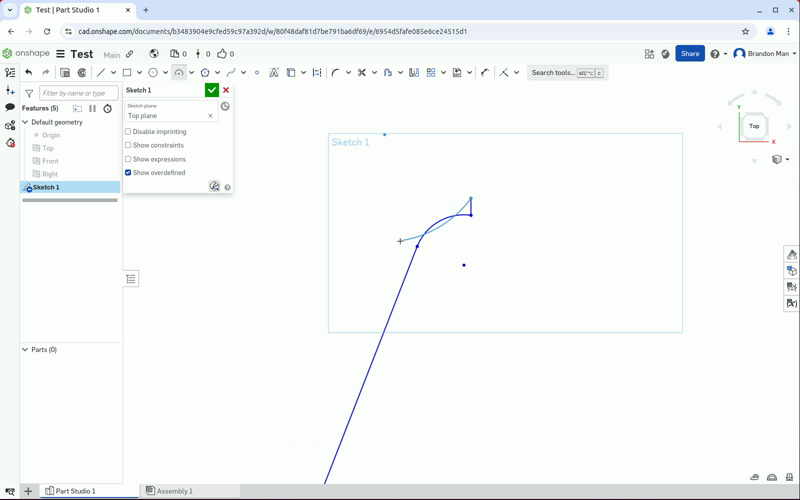
scroll(6)
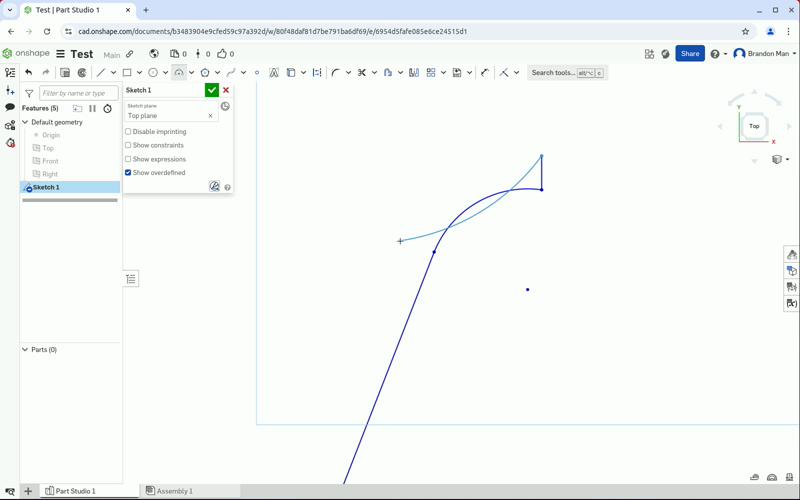
click(400, 240)
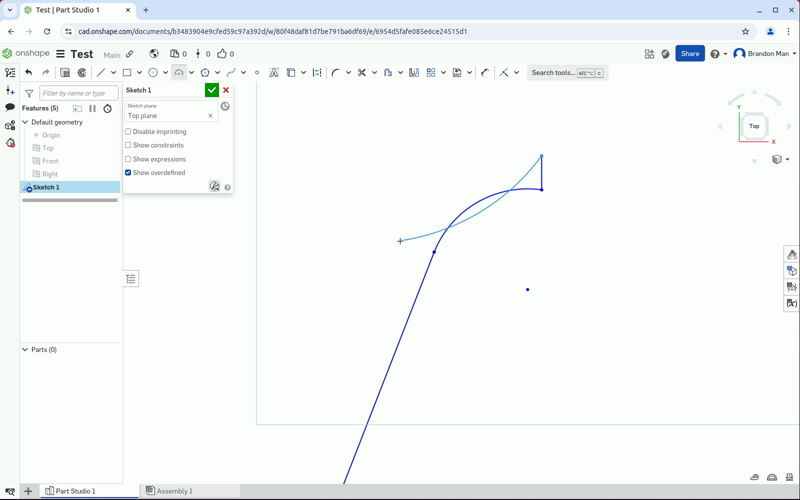
scroll(-6)
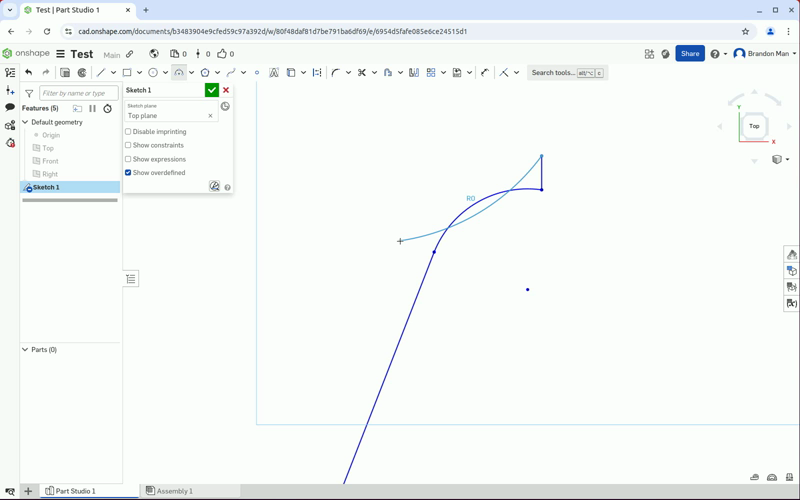
scroll(-6)
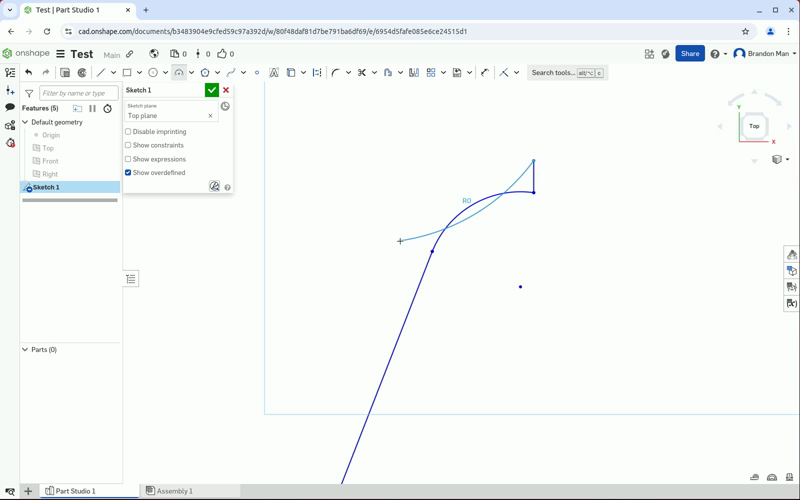
scroll(-6)
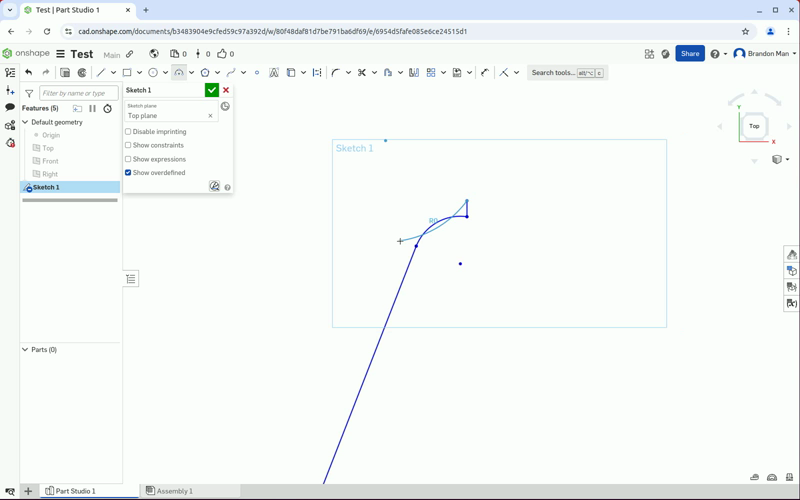
scroll(-6)
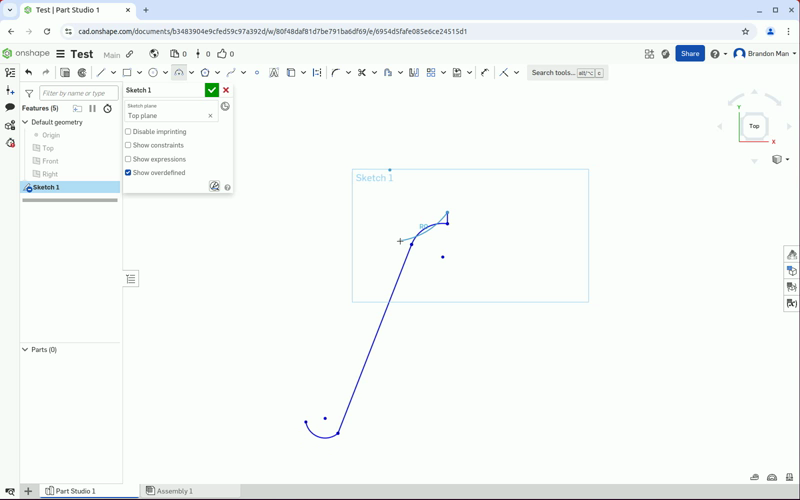
scroll(-6)
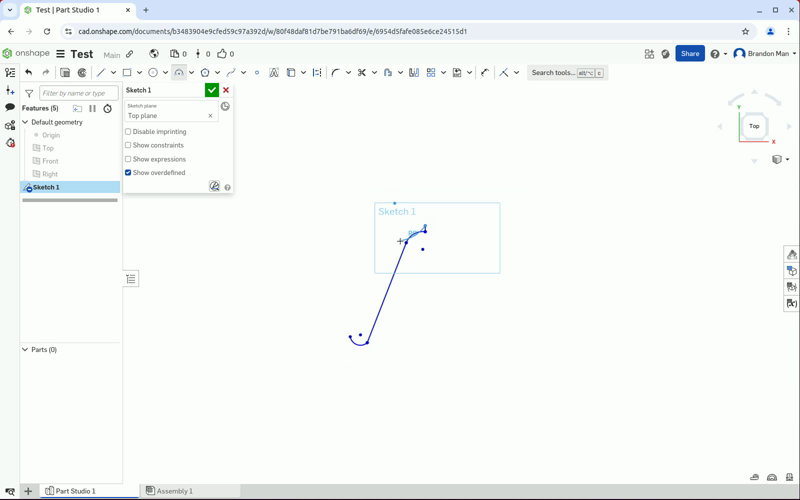
scroll(-6)
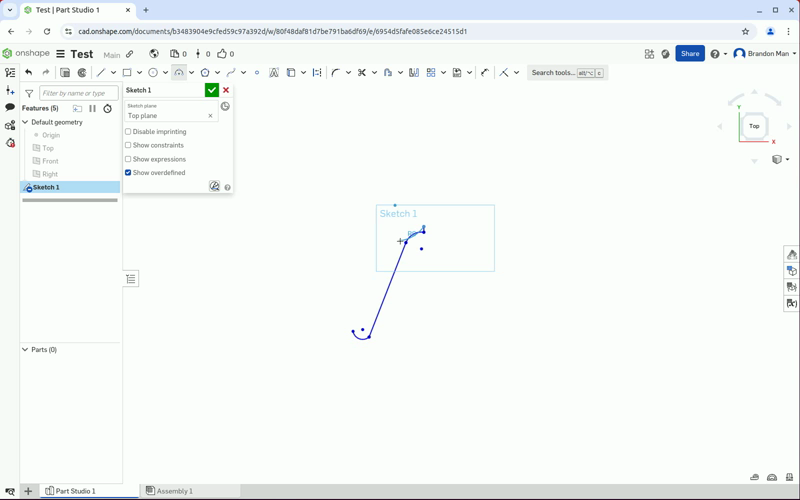
scroll(-6)
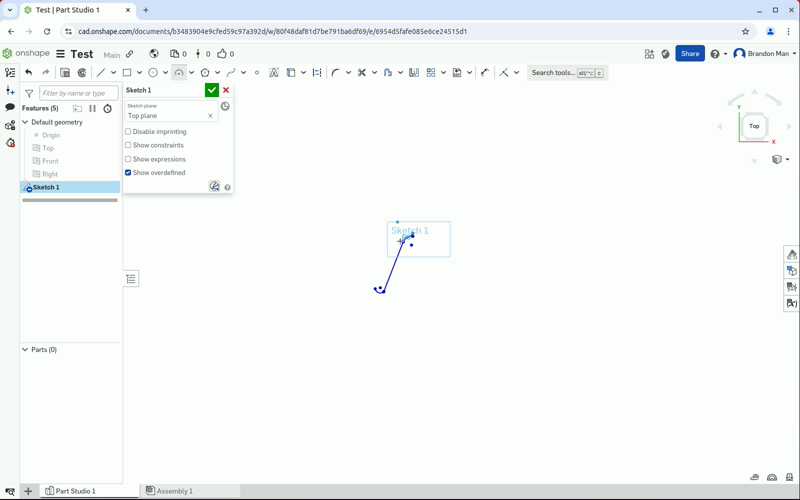
mouse_move(405, 234)
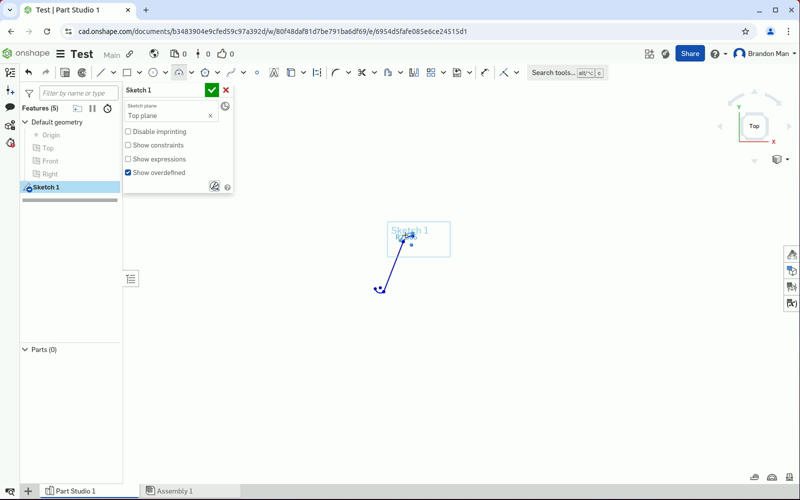
scroll(6)
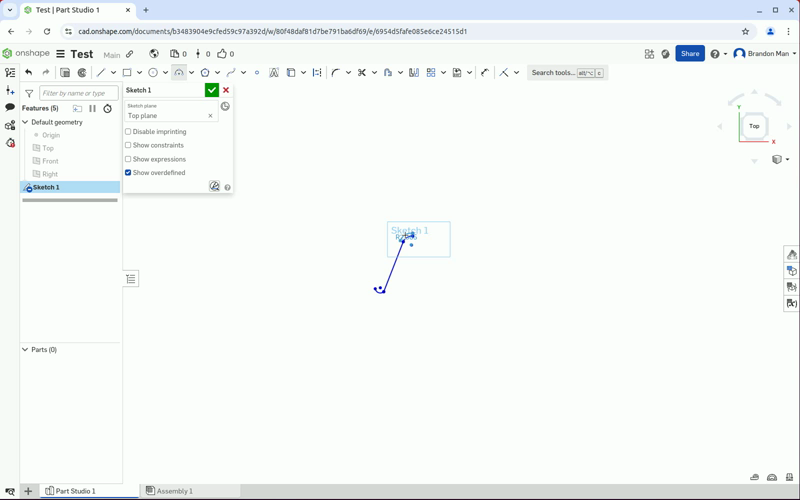
scroll(6)
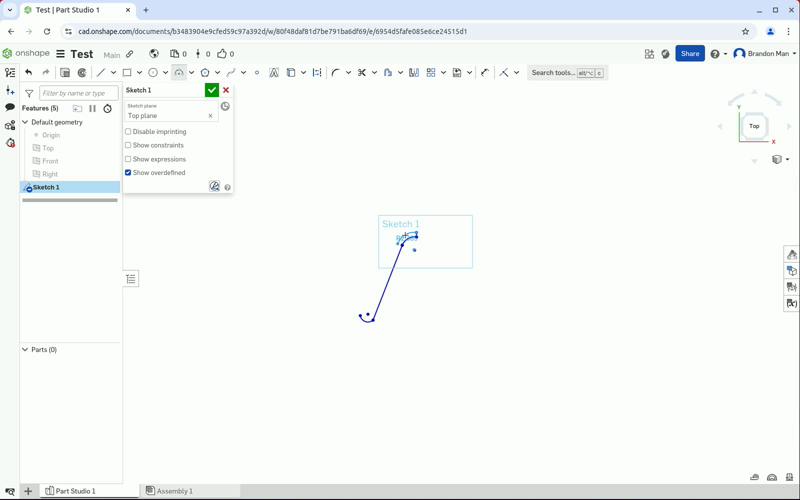
scroll(6)
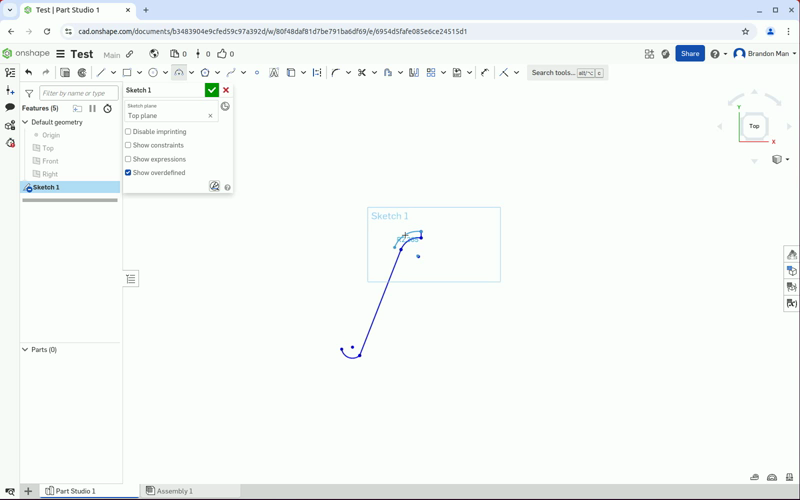
scroll(6)
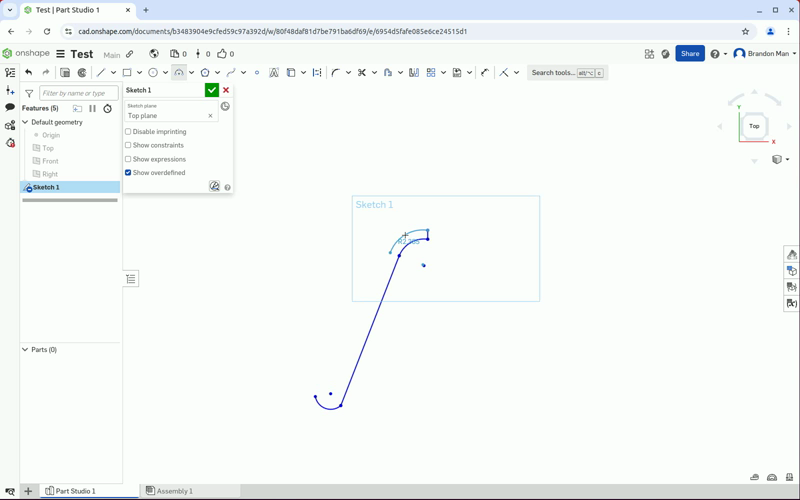
scroll(6)
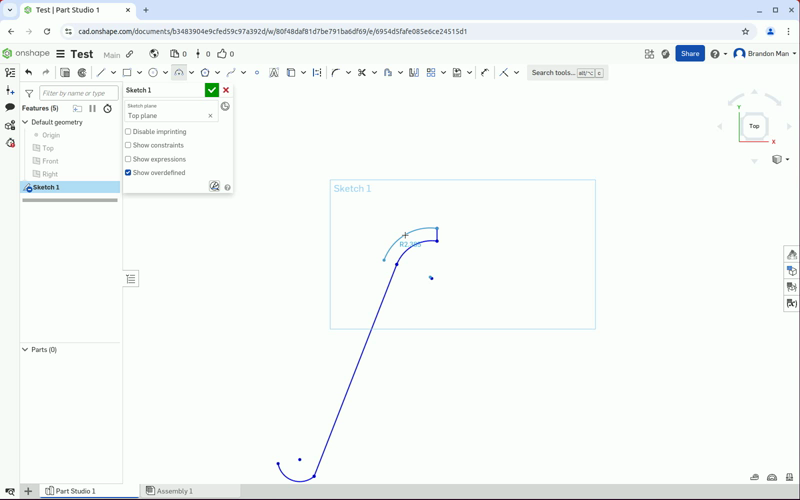
scroll(6)
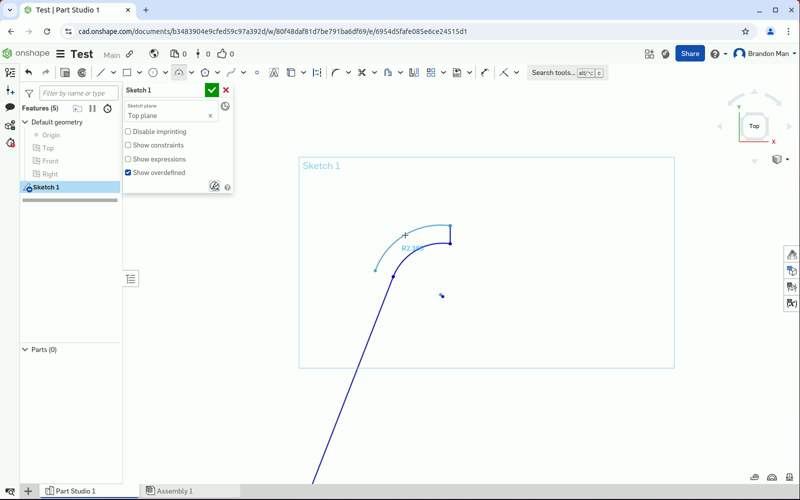
scroll(6)
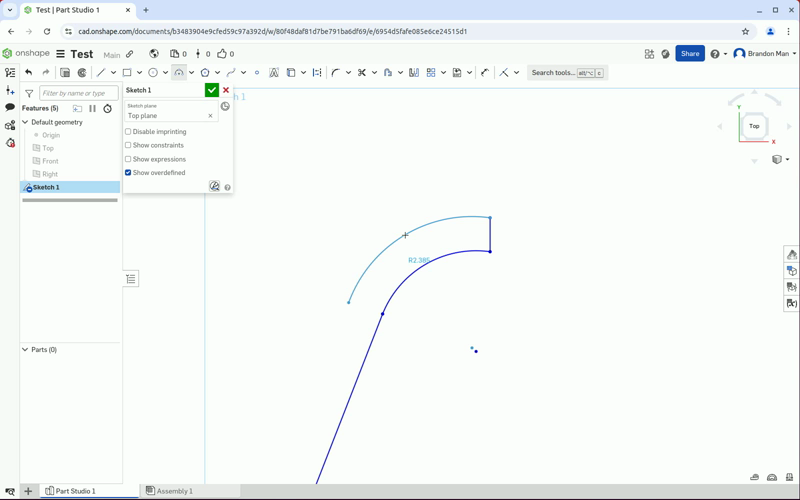
click(405, 234)
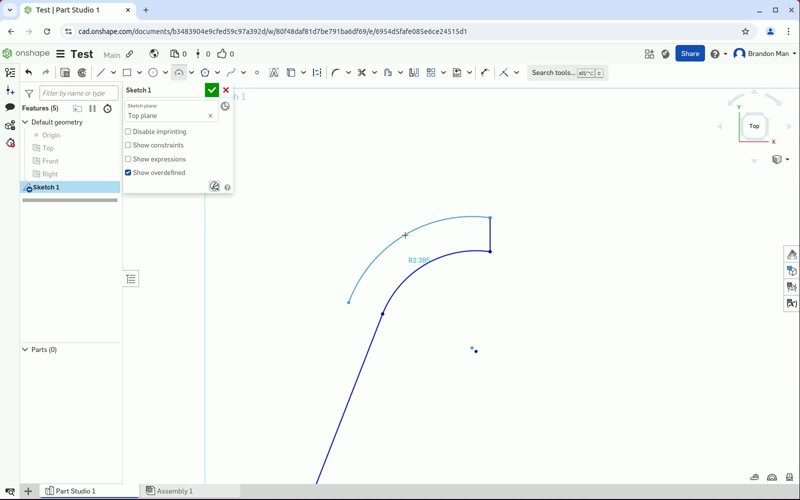
scroll(-6)
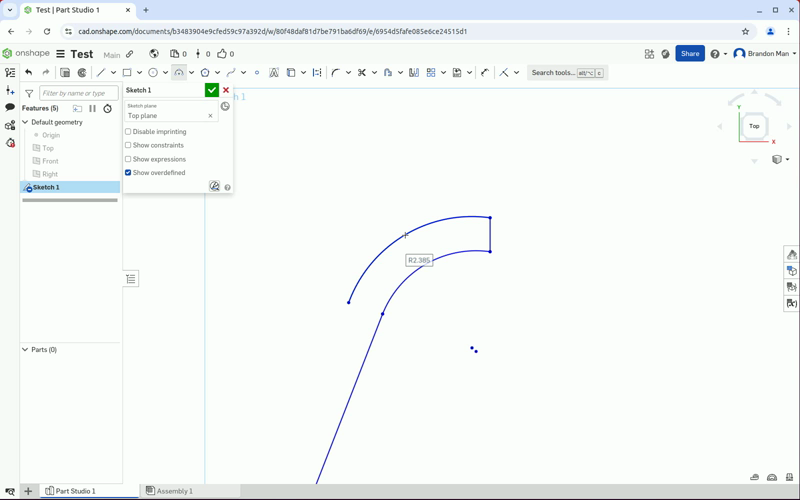
scroll(-6)
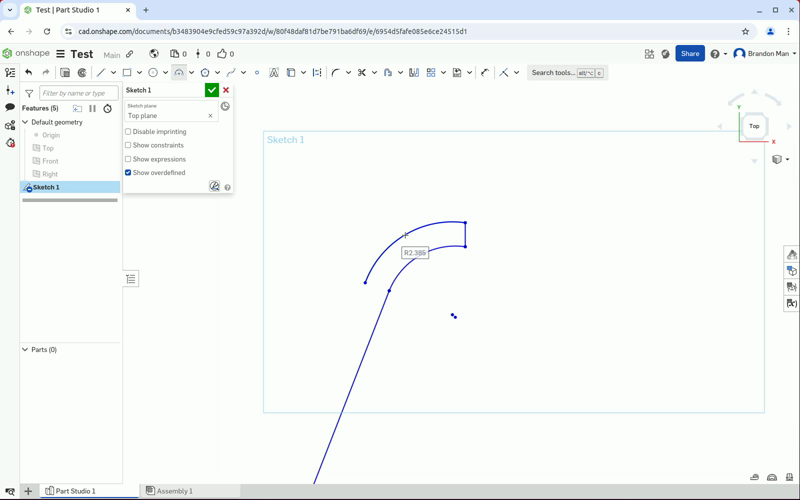
scroll(-6)
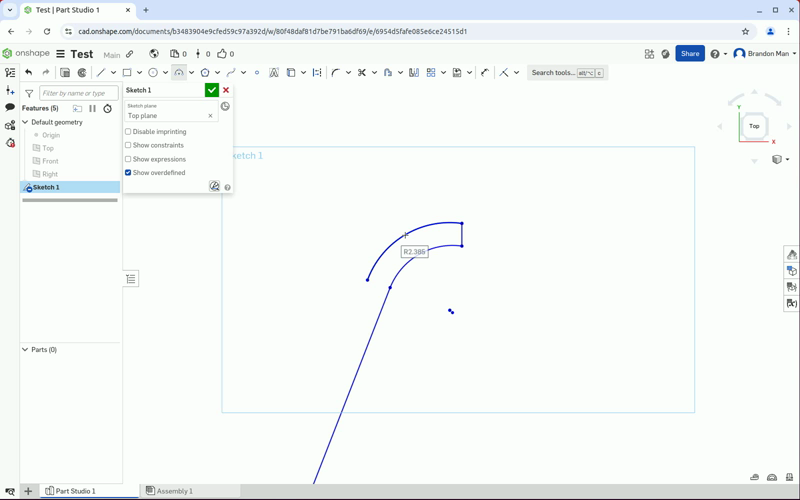
scroll(-6)
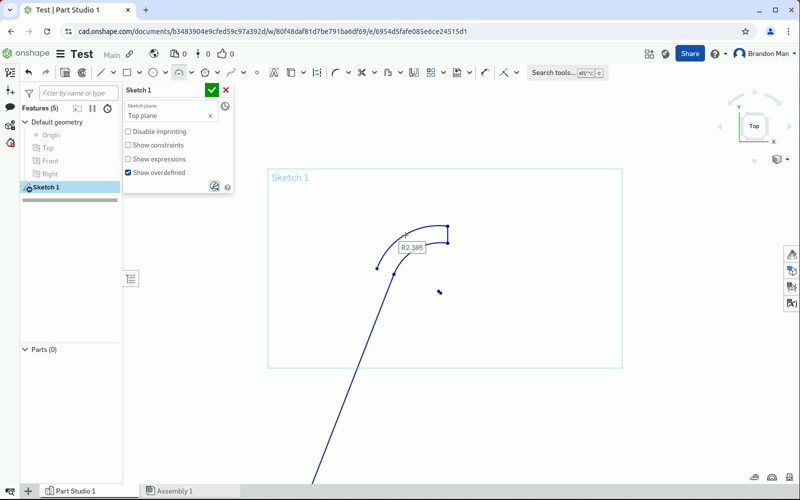
scroll(-6)
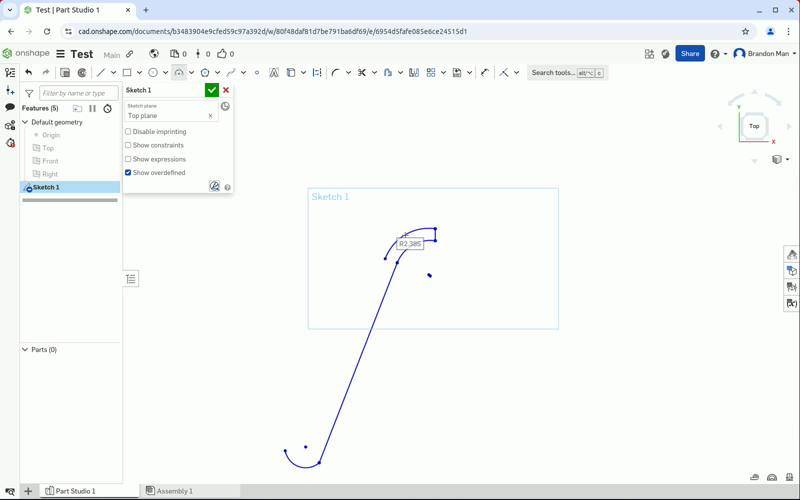
scroll(-6)
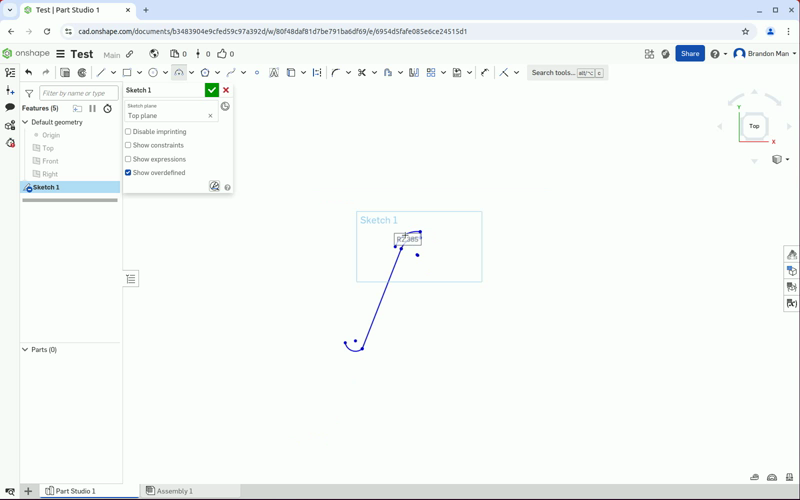
scroll(-6)
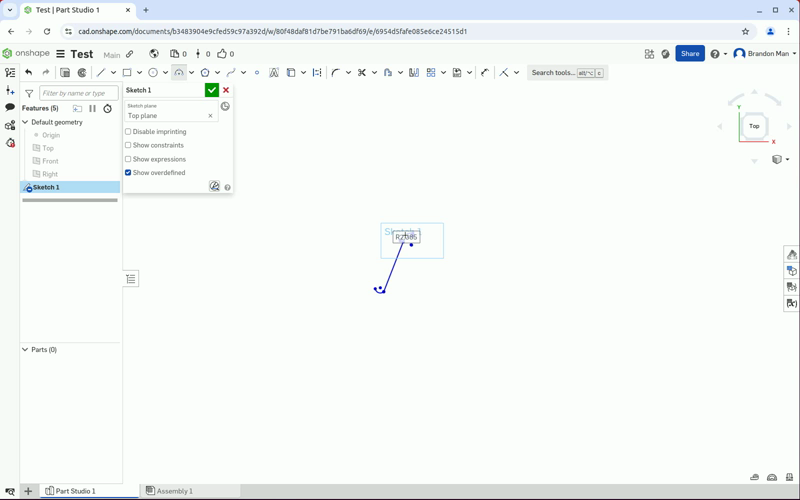
key_up(shift)
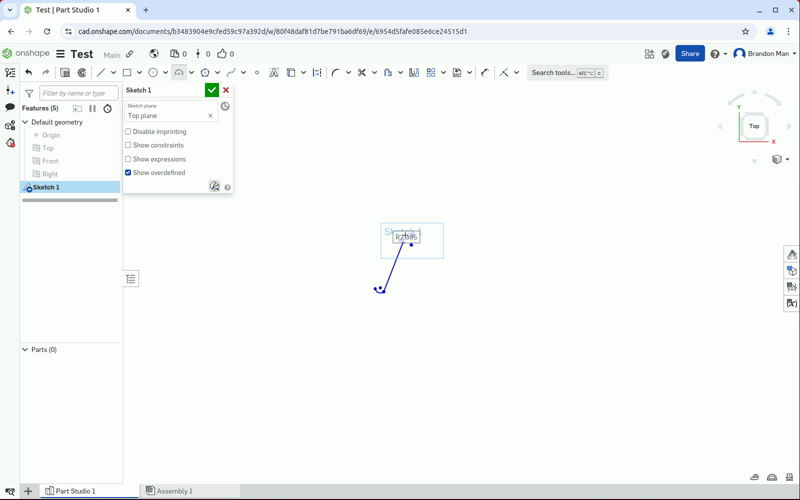
key(esc)
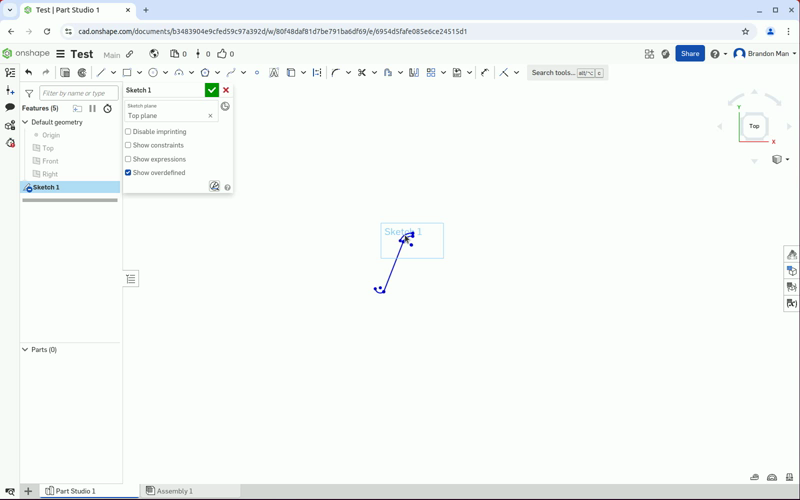
key(l)
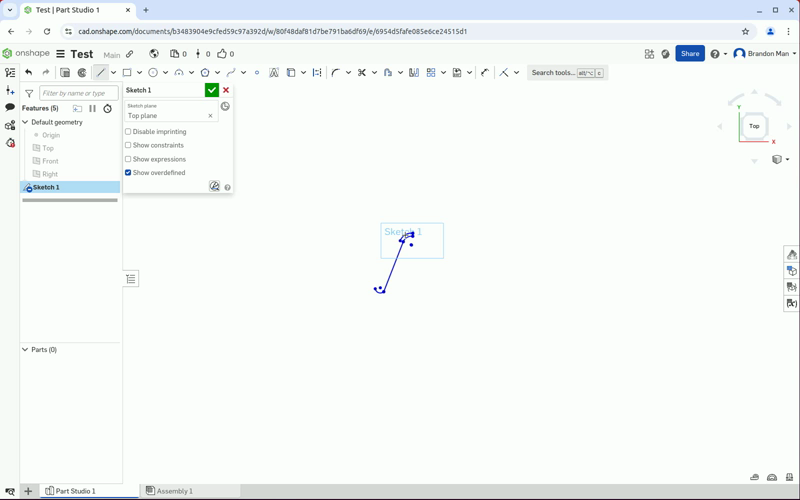
mouse_move(400, 240)
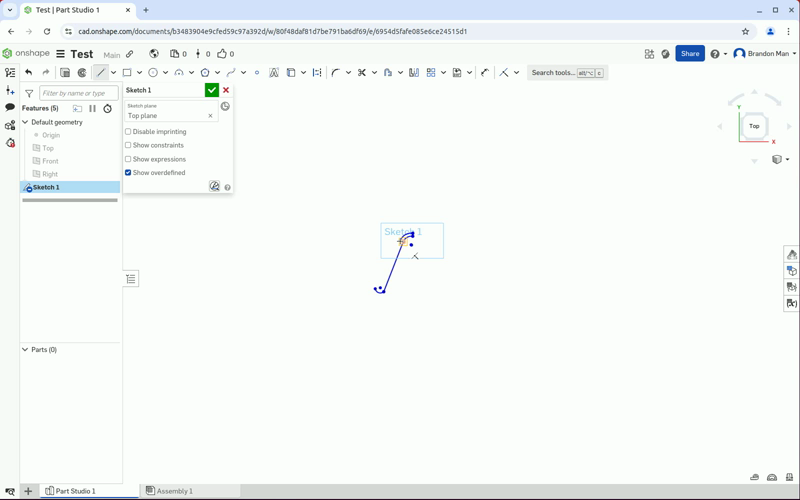
scroll(6)
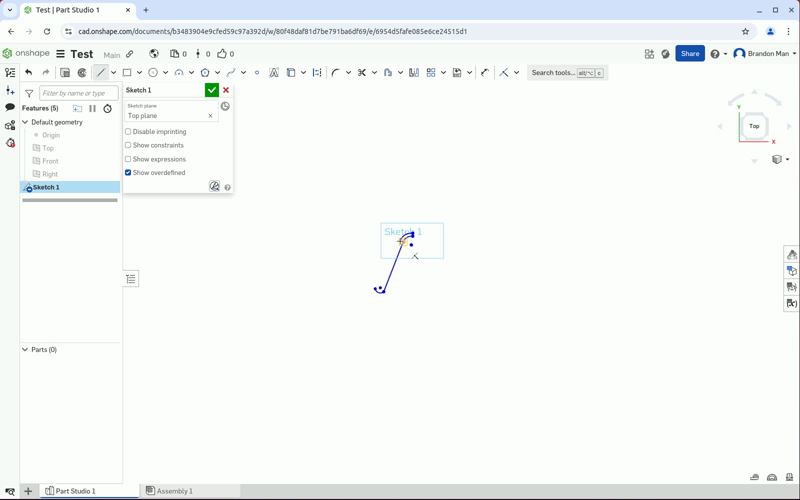
scroll(6)
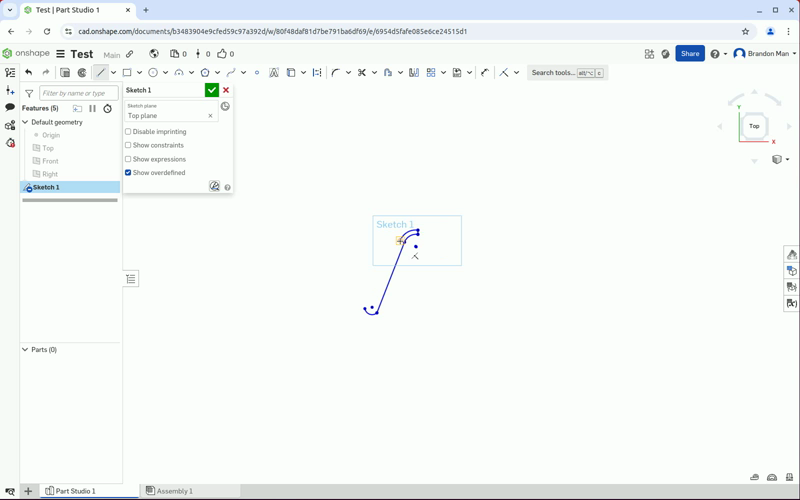
scroll(6)
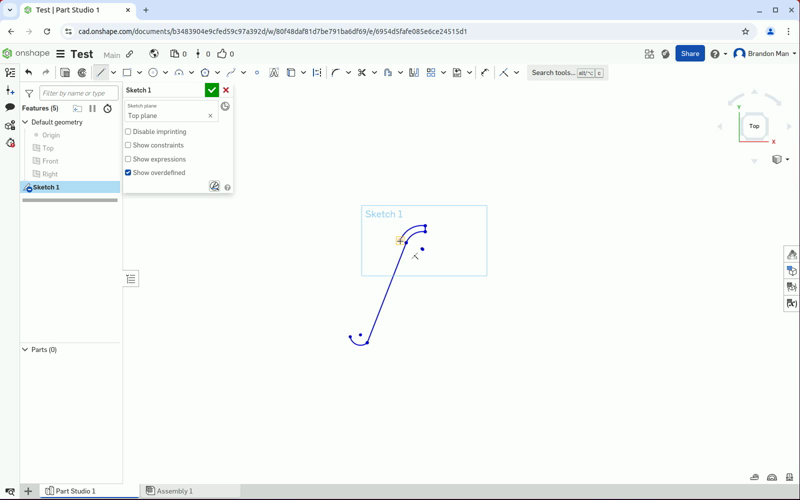
scroll(6)
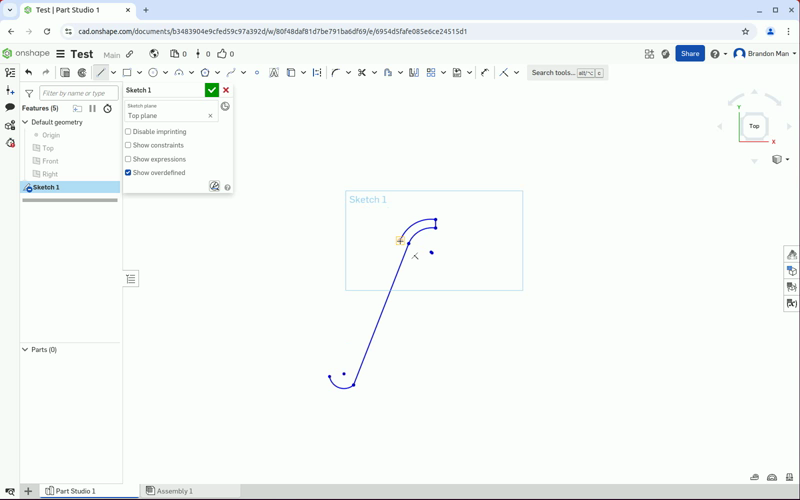
scroll(6)
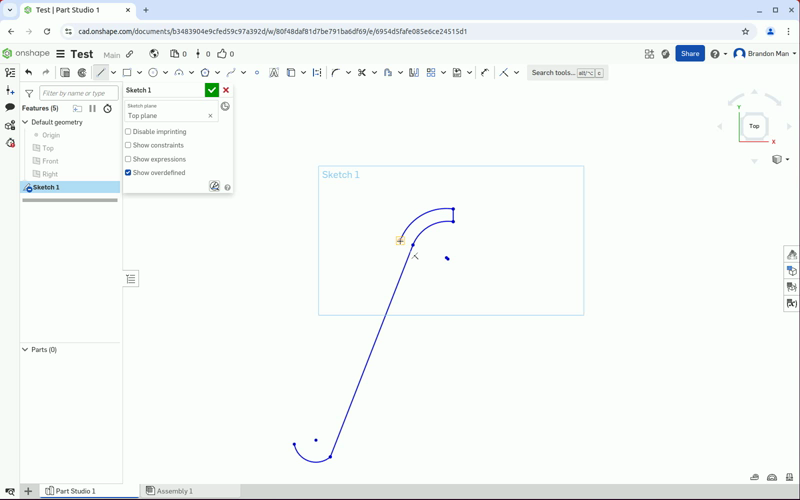
scroll(6)
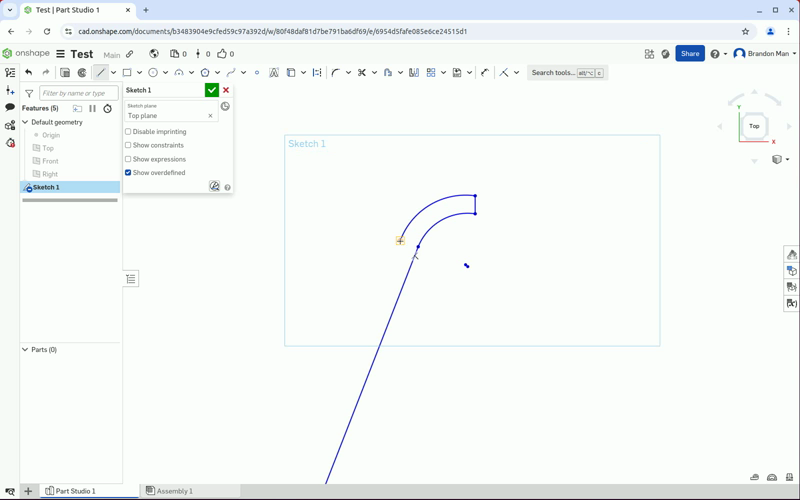
scroll(6)
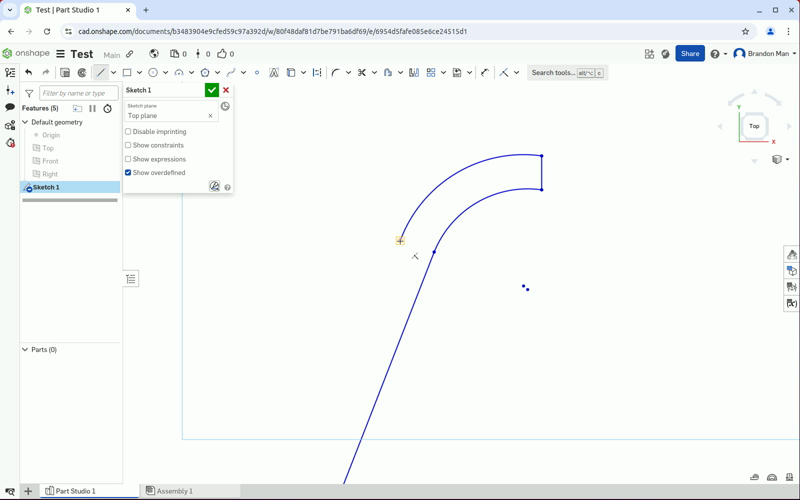
click(400, 240)
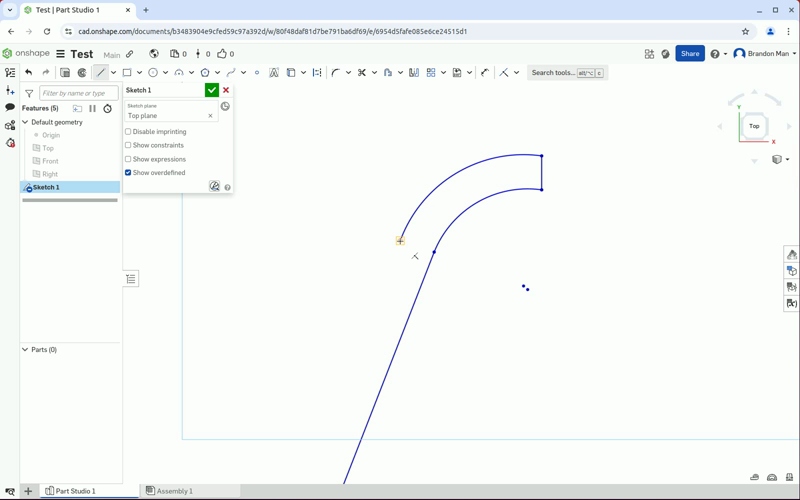
scroll(-6)
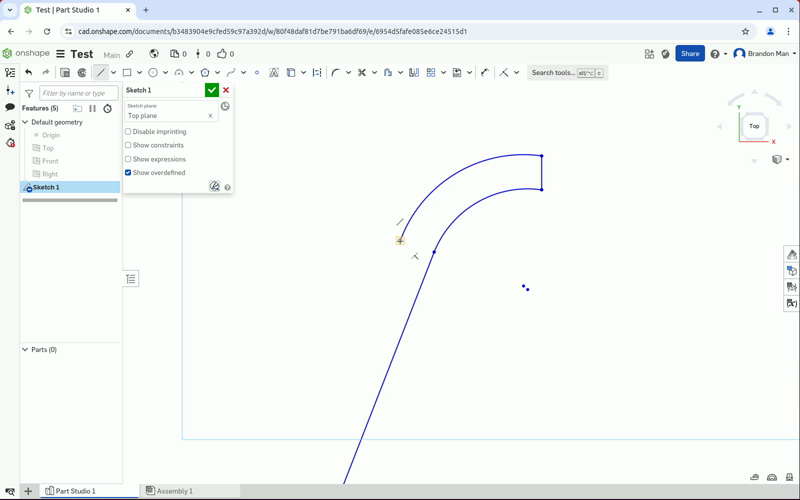
scroll(-6)
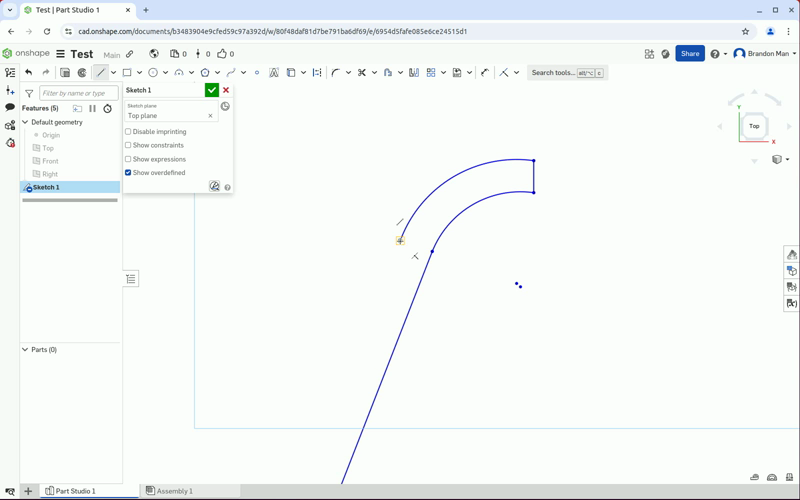
scroll(-6)
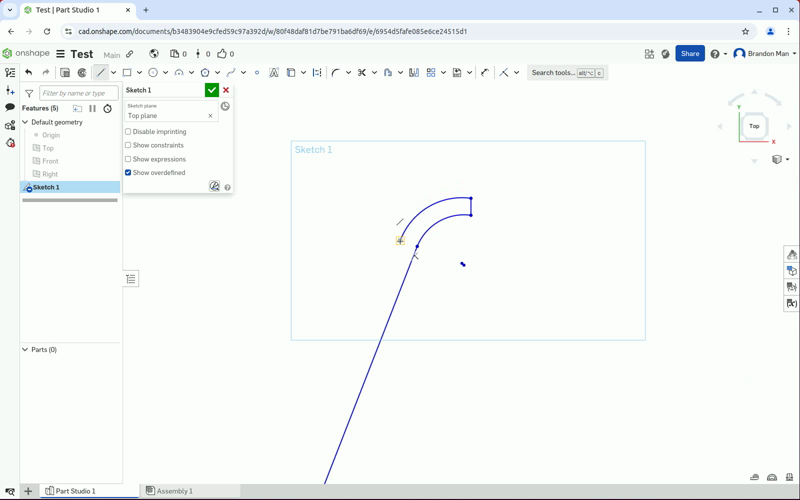
scroll(-6)
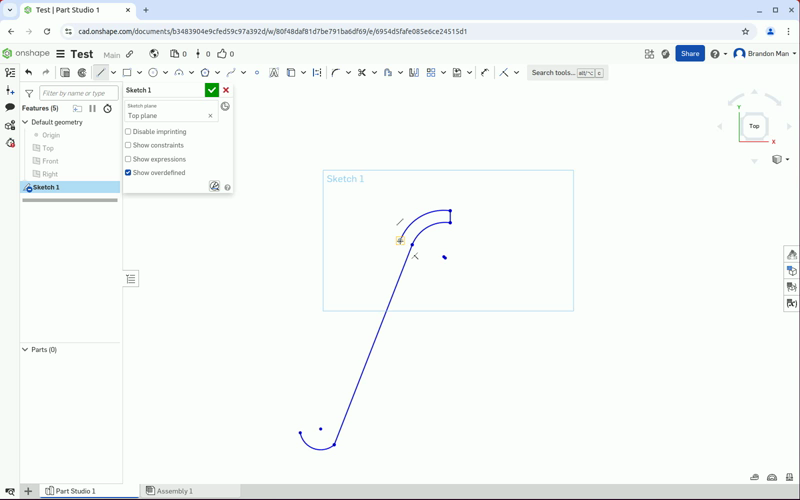
scroll(-6)
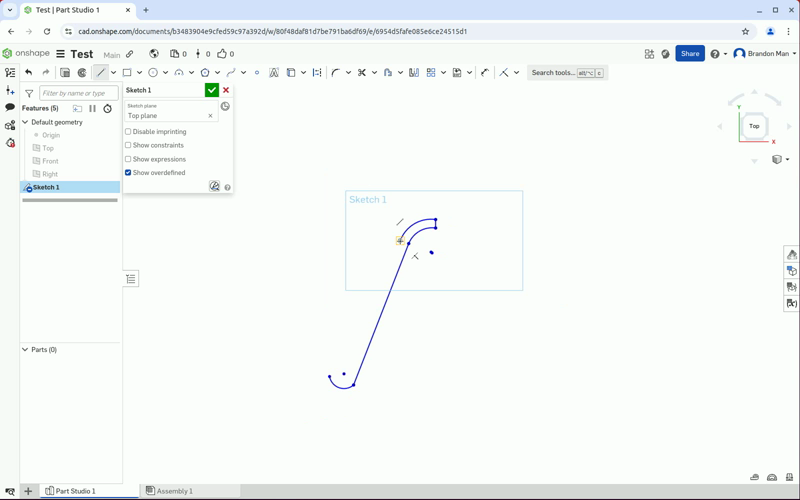
scroll(-6)
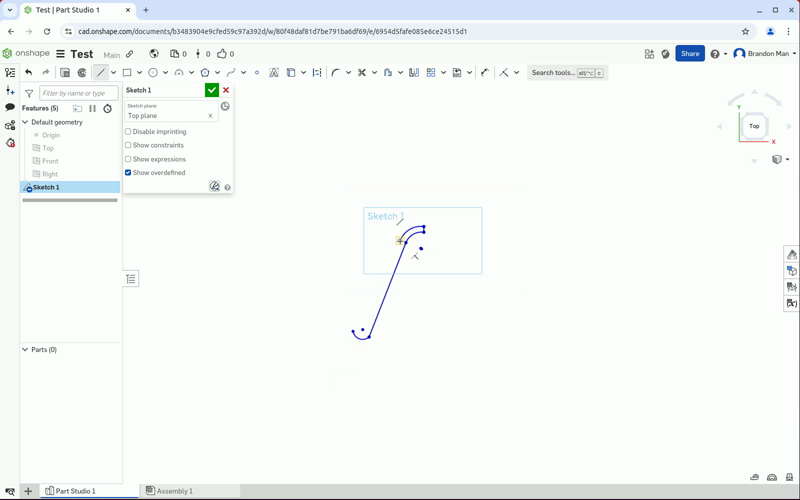
scroll(-6)
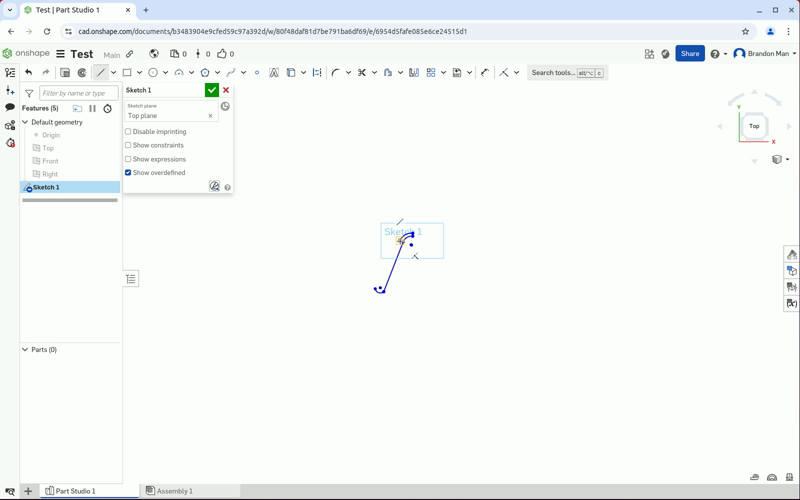
key_down(shift)
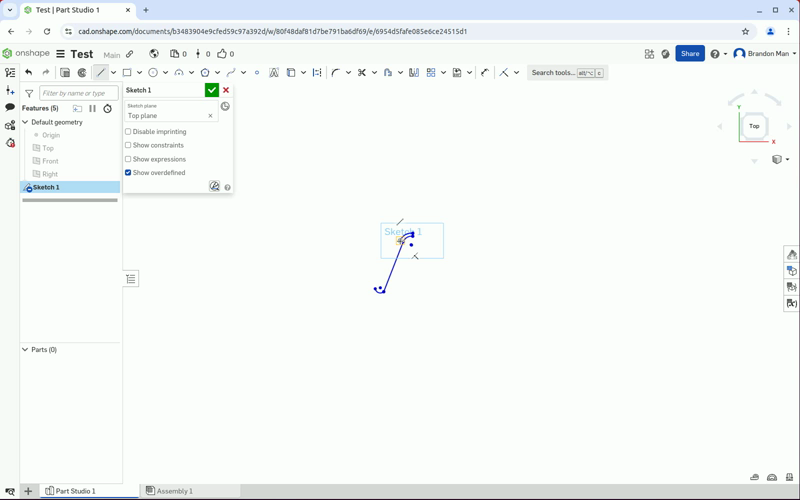
mouse_move(430, 240)
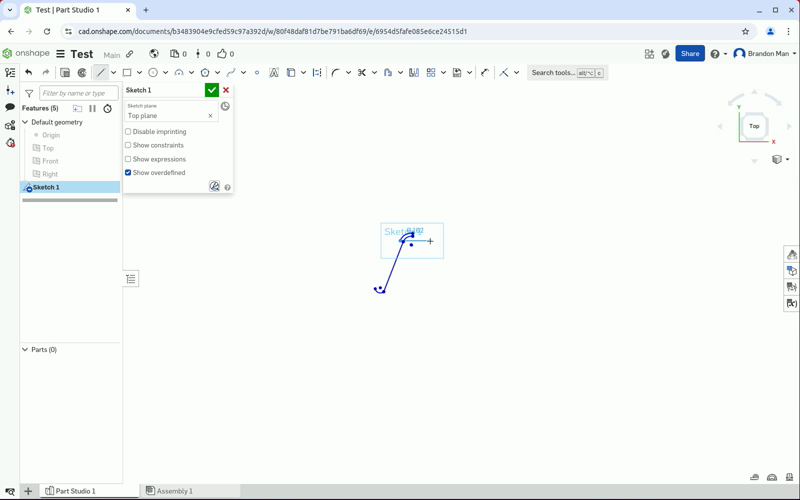
mouse_move(382, 288)
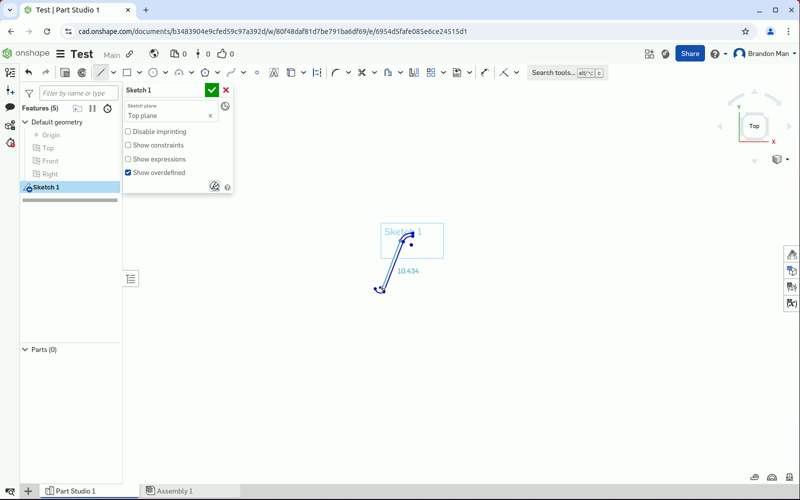
scroll(6)
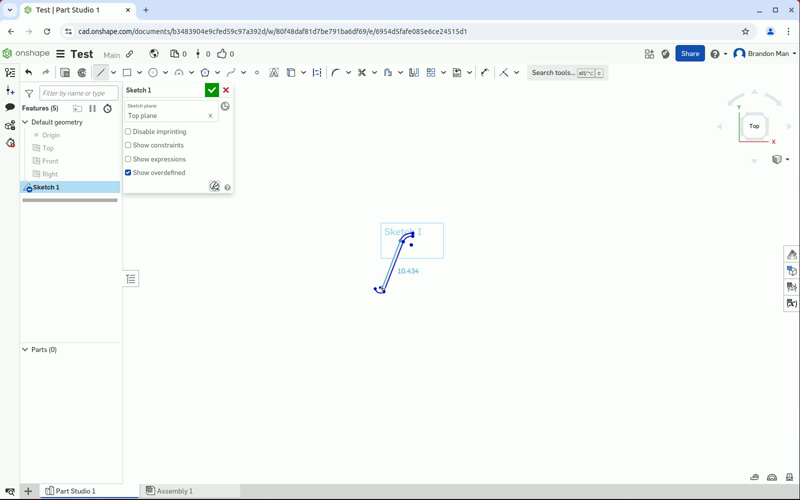
scroll(6)
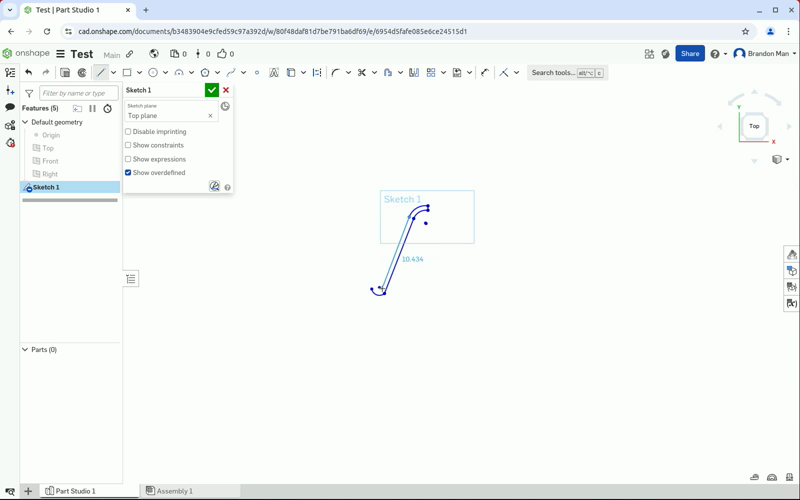
scroll(6)
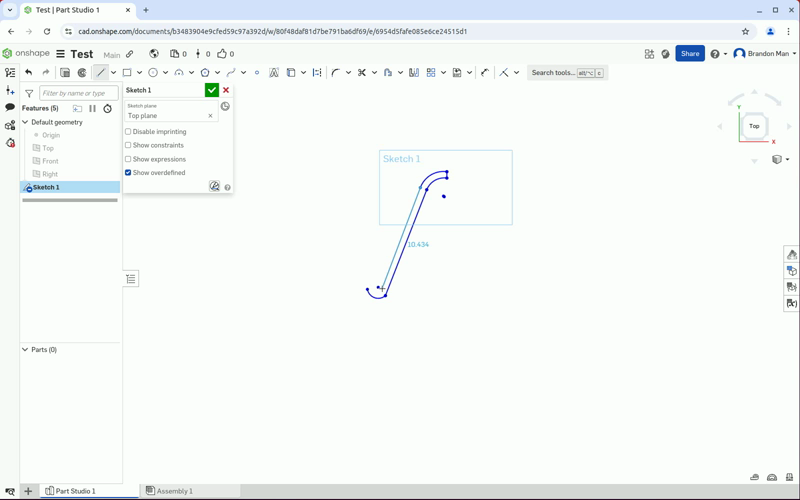
scroll(6)
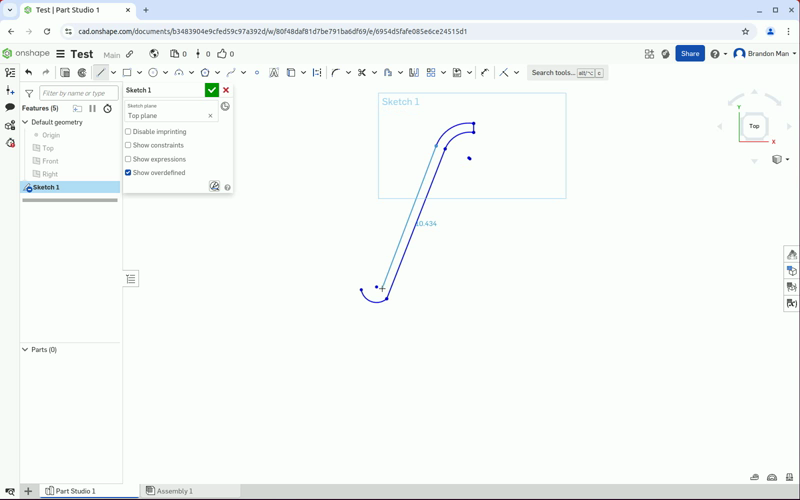
scroll(6)
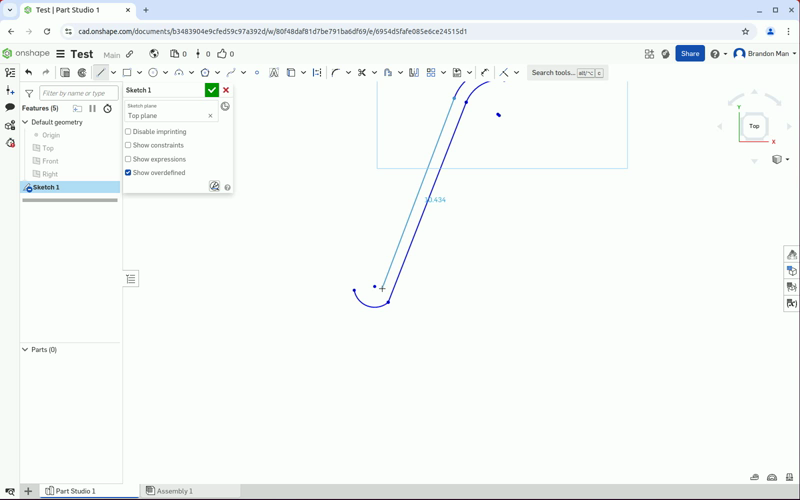
scroll(6)
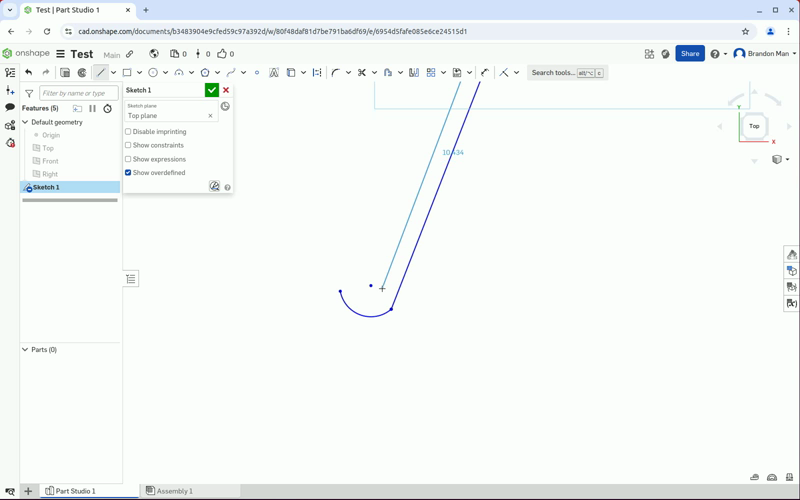
scroll(6)
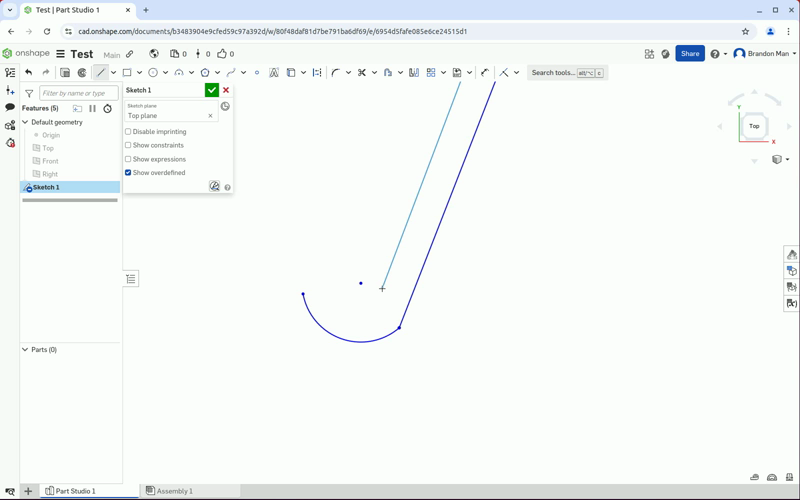
click(382, 288)
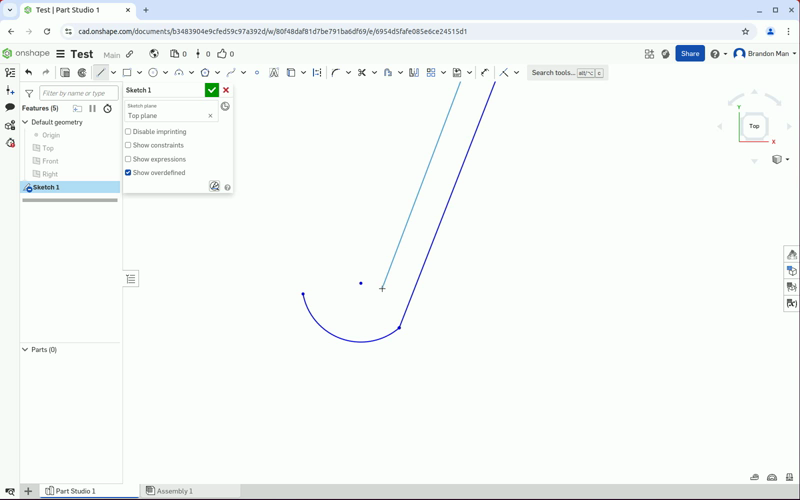
scroll(-6)
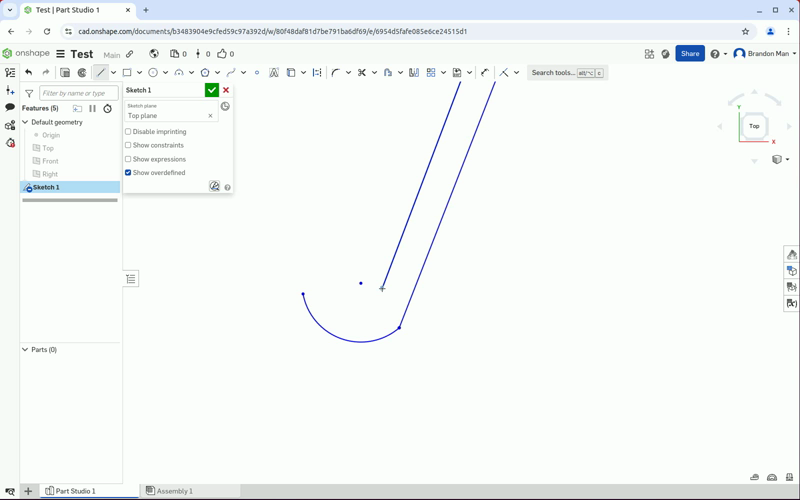
scroll(-6)
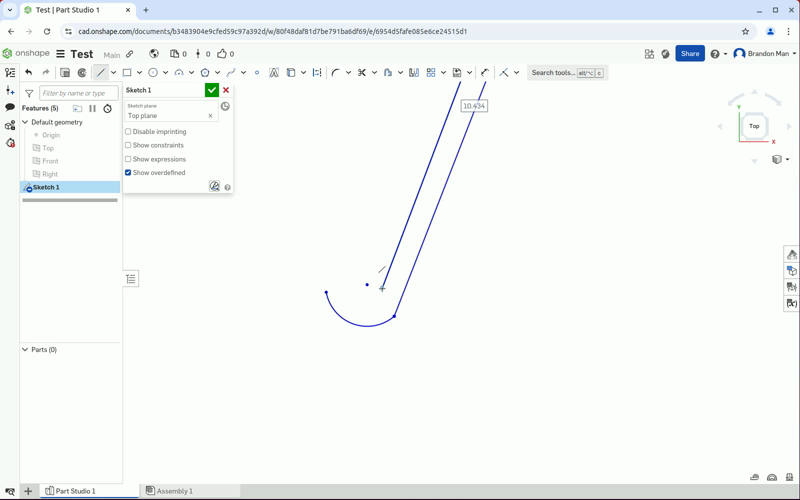
scroll(-6)
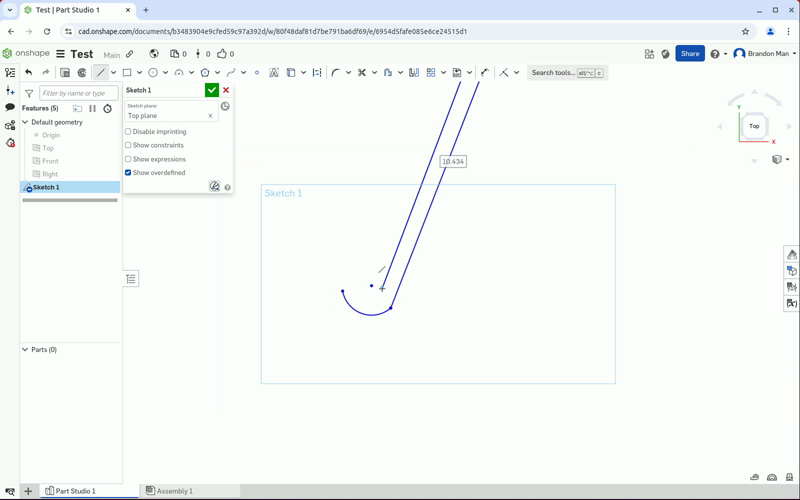
scroll(-6)
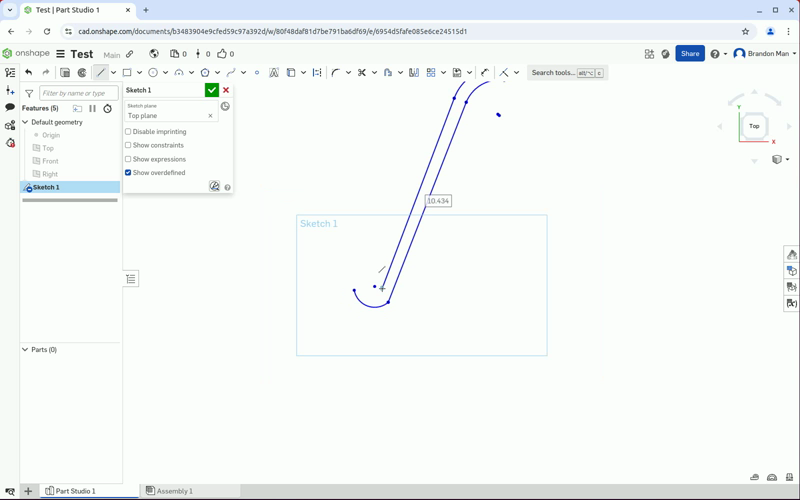
scroll(-6)
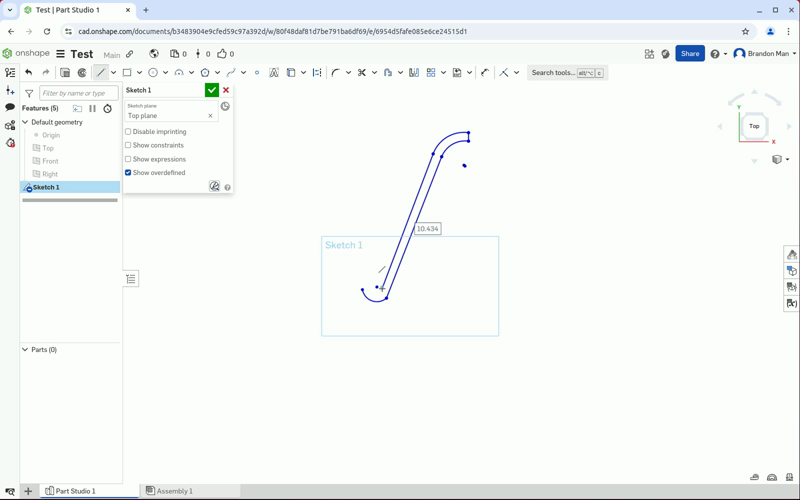
scroll(-6)
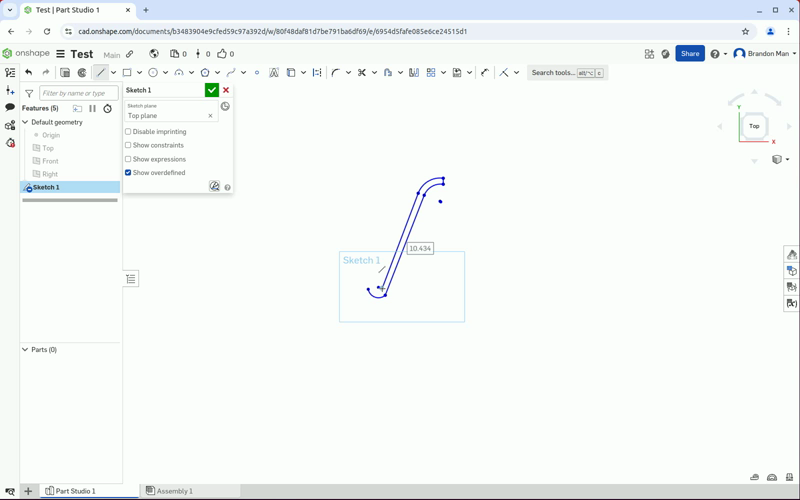
scroll(-6)
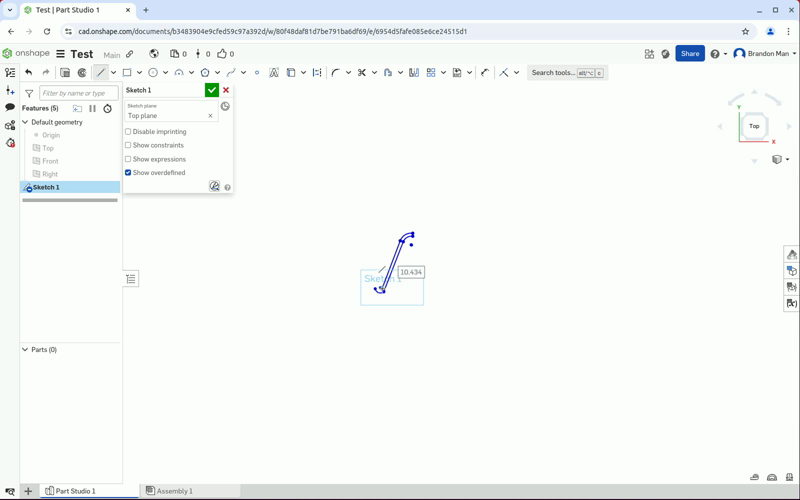
key_up(shift)
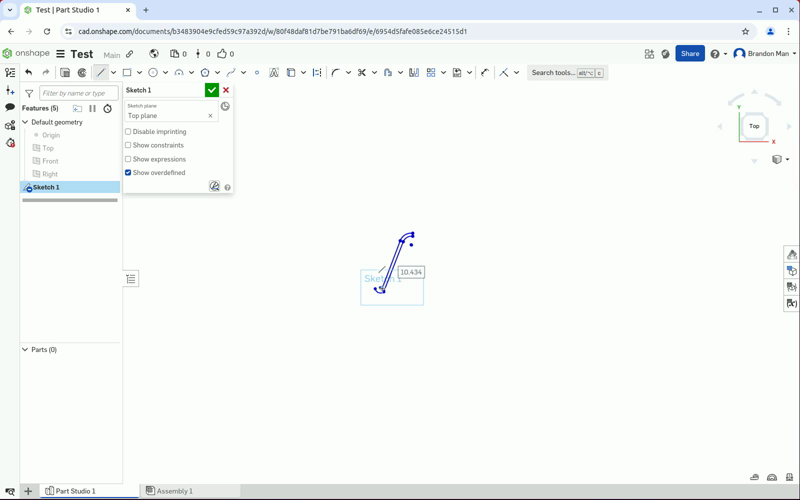
key(esc)
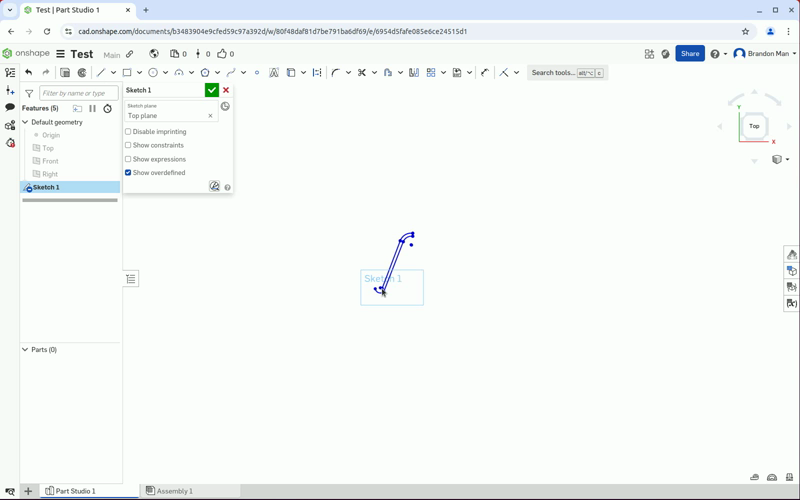
key(a)
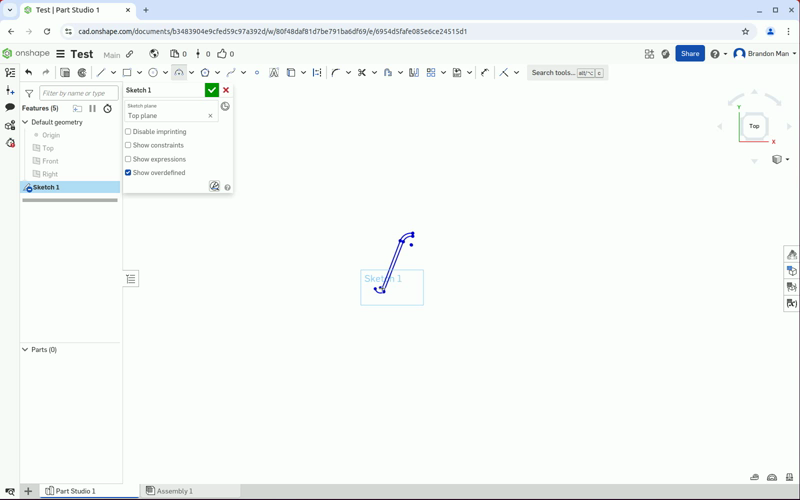
mouse_move(382, 288)
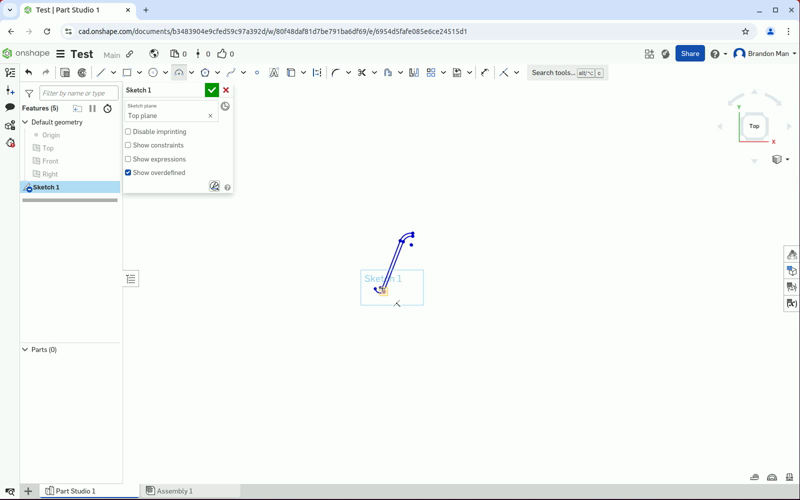
scroll(6)
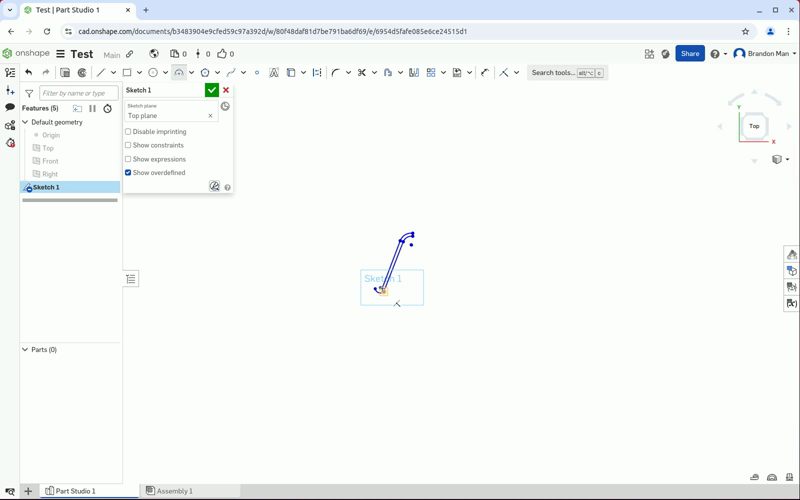
scroll(6)
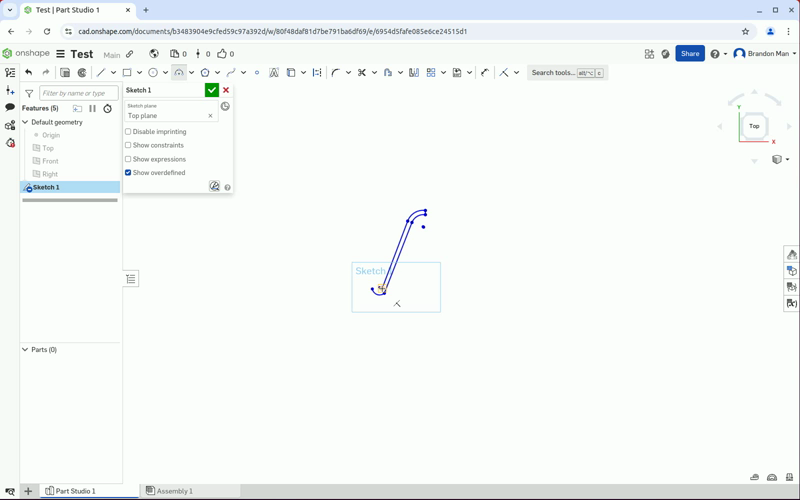
scroll(6)
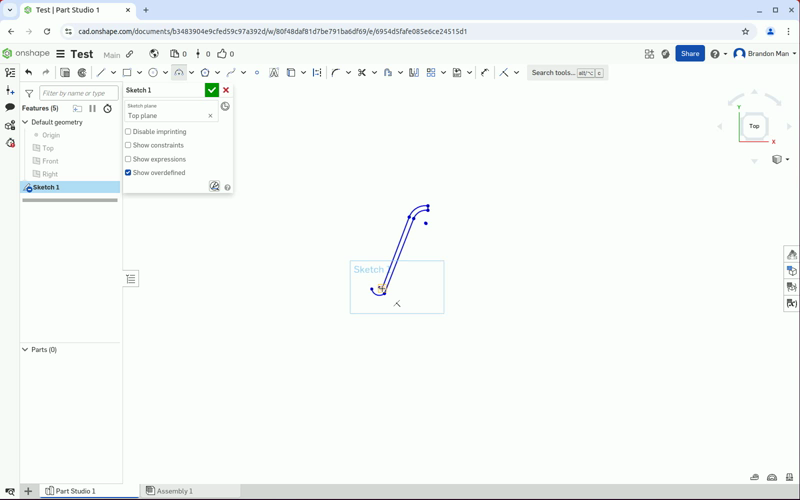
scroll(6)
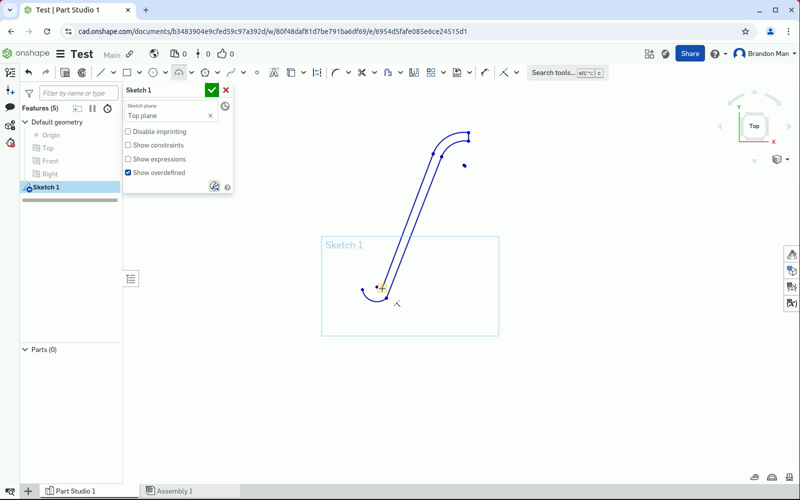
scroll(6)
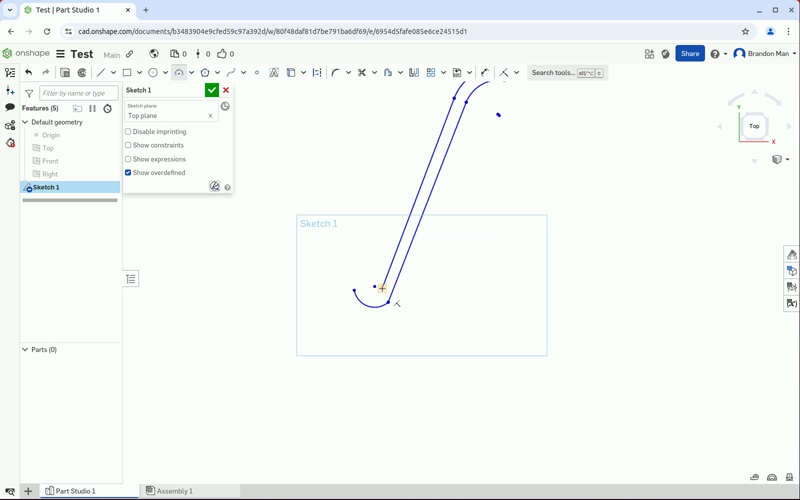
scroll(6)
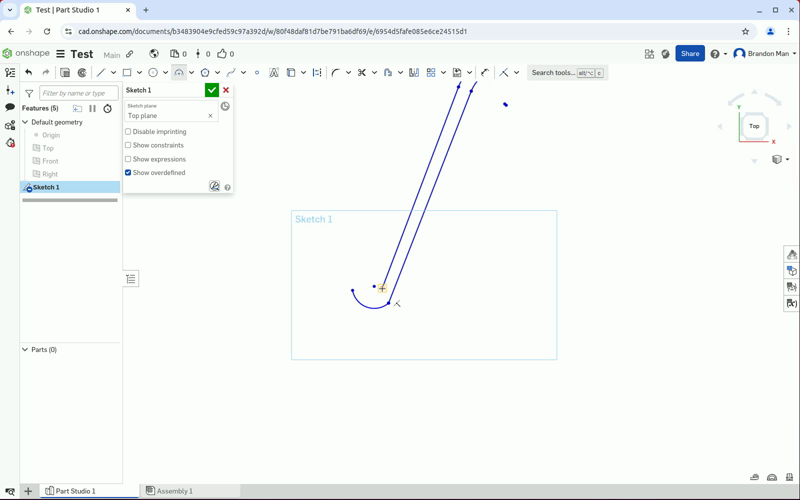
scroll(6)
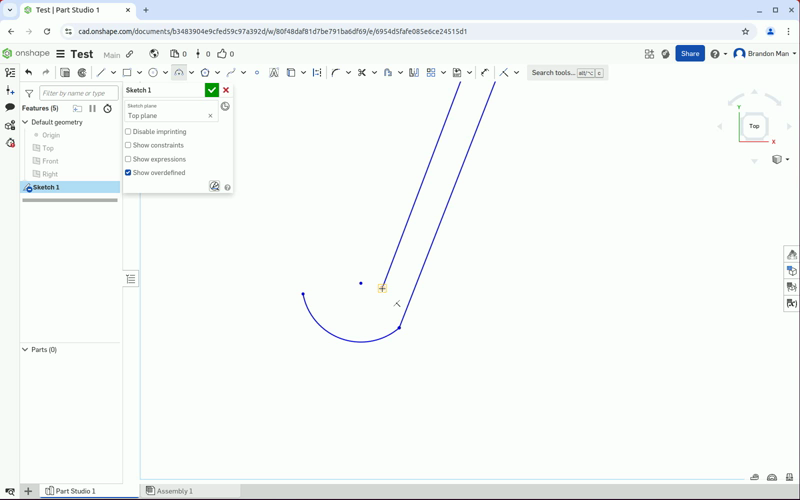
click(382, 288)
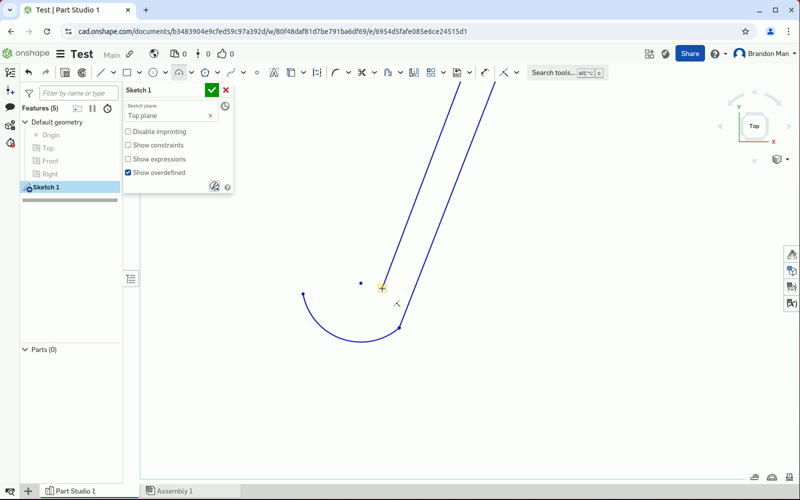
scroll(-6)
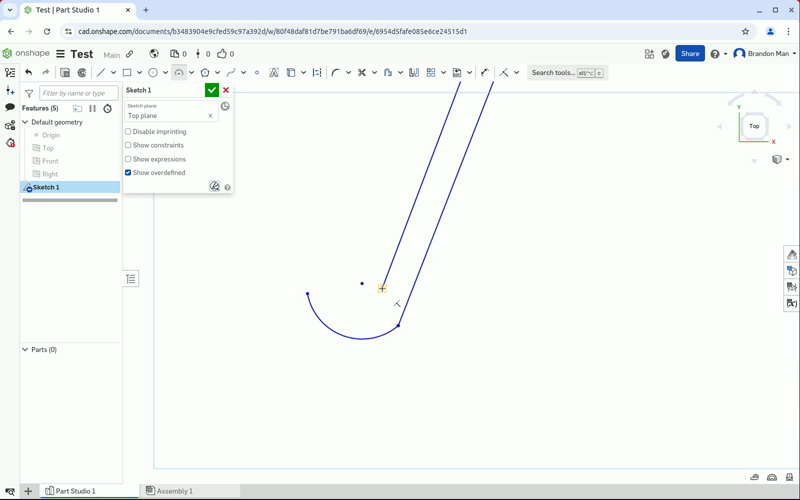
scroll(-6)
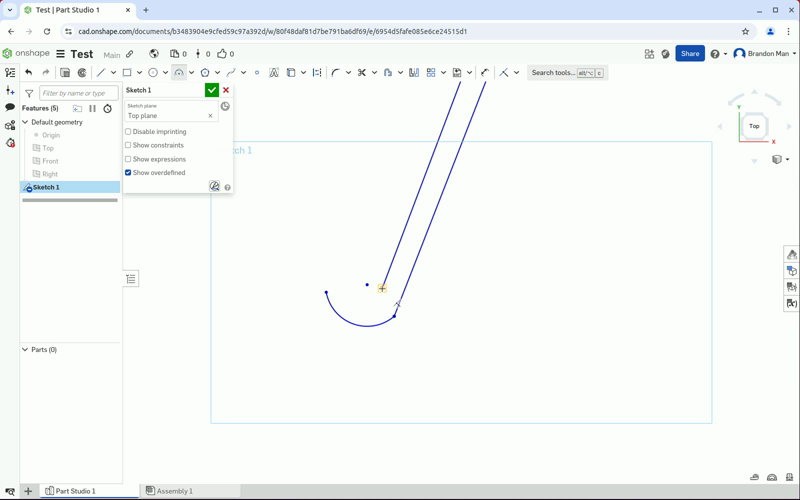
scroll(-6)
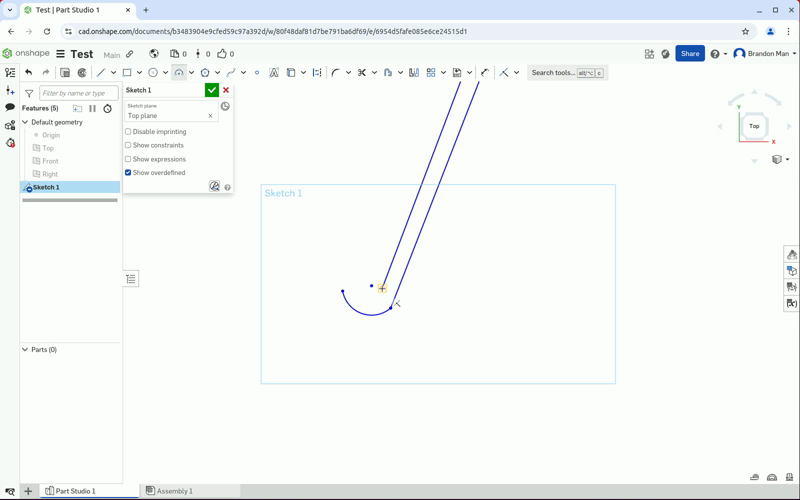
scroll(-6)
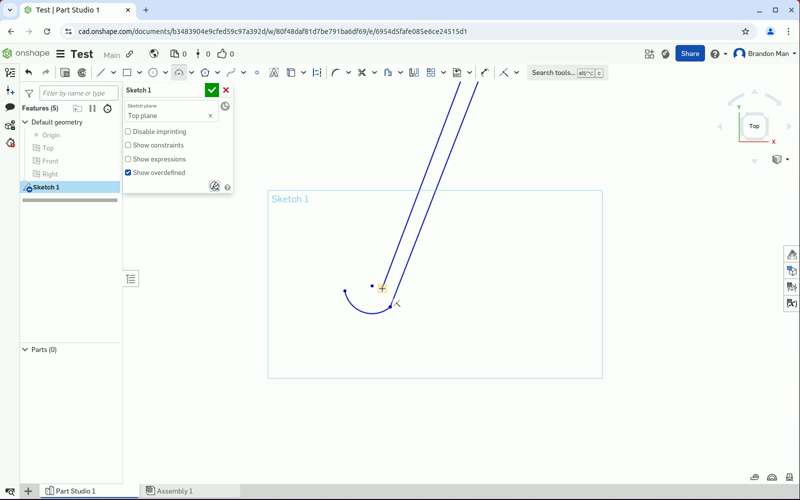
scroll(-6)
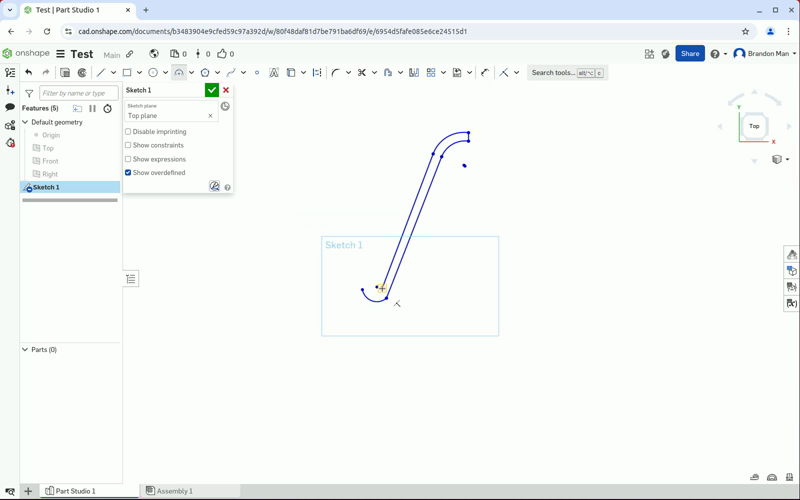
scroll(-6)
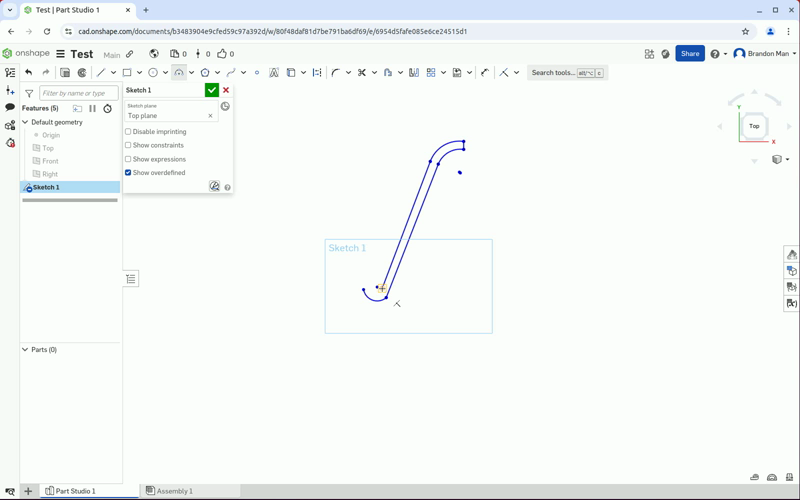
scroll(-6)
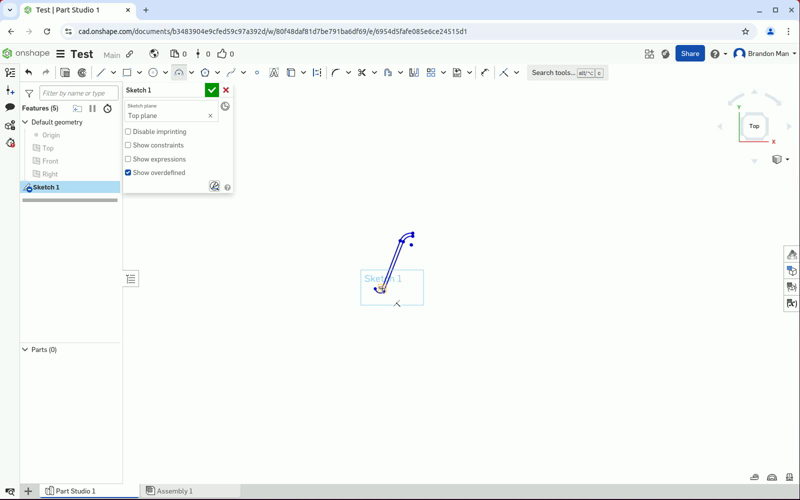
key_down(shift)
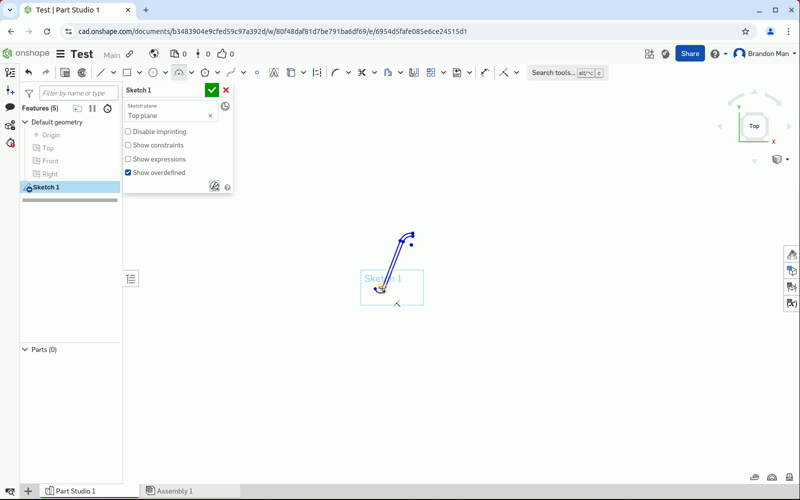
mouse_move(378, 288)
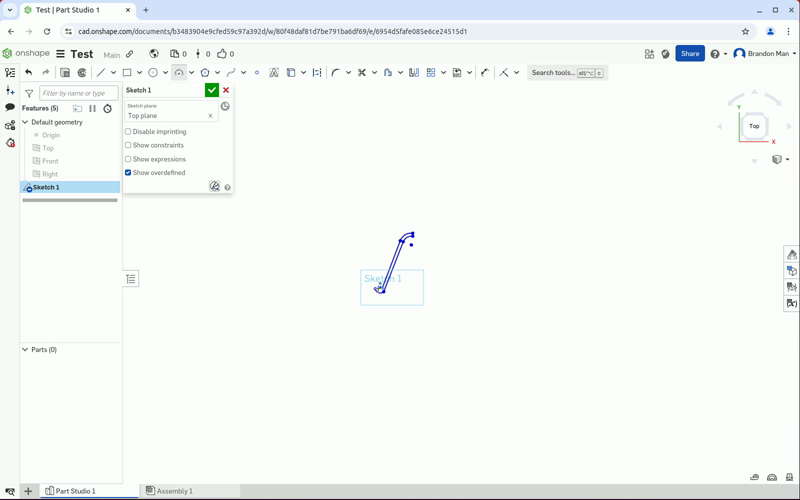
scroll(6)
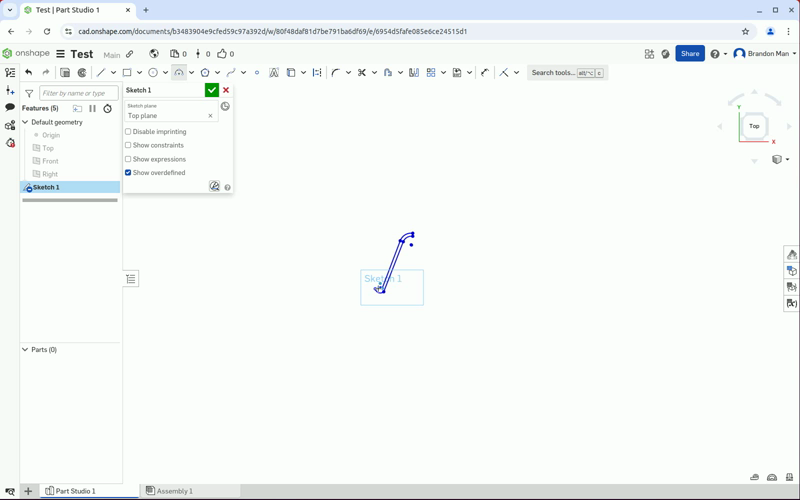
scroll(6)
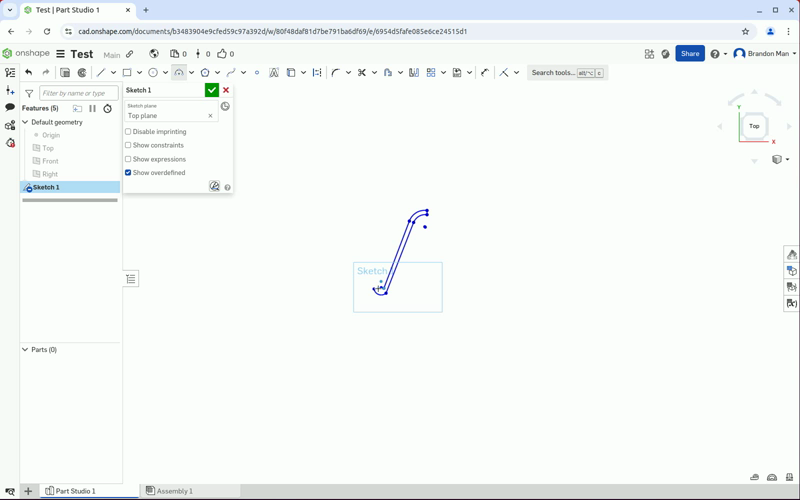
scroll(6)
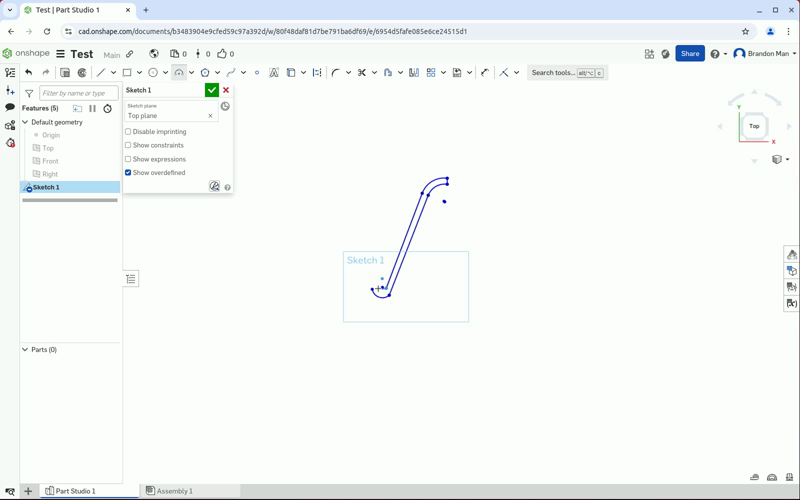
scroll(6)
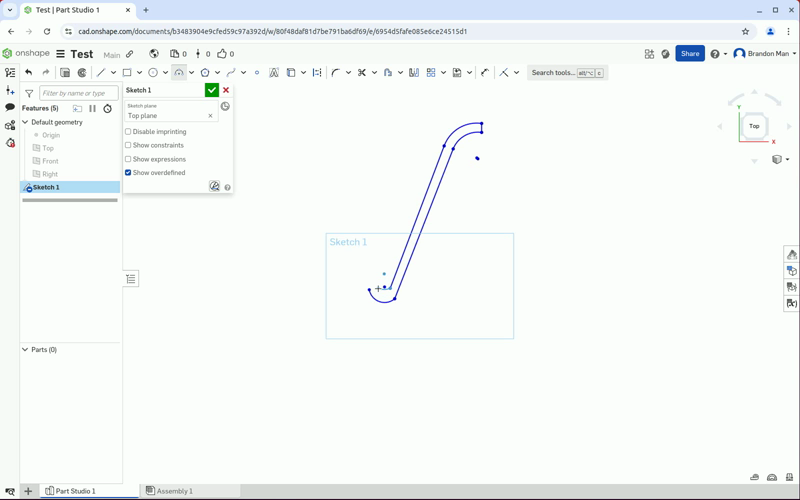
scroll(6)
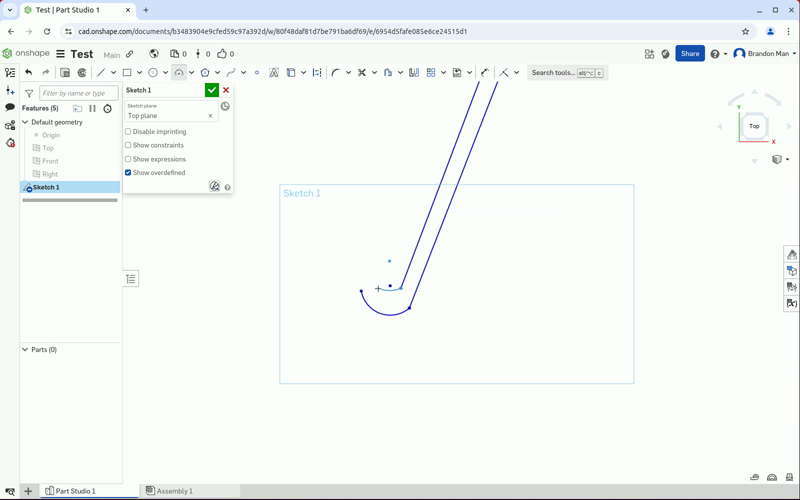
scroll(6)
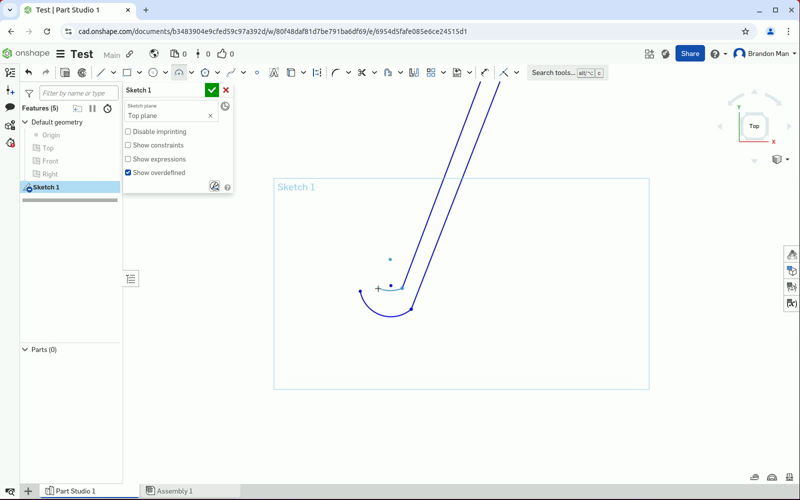
scroll(6)
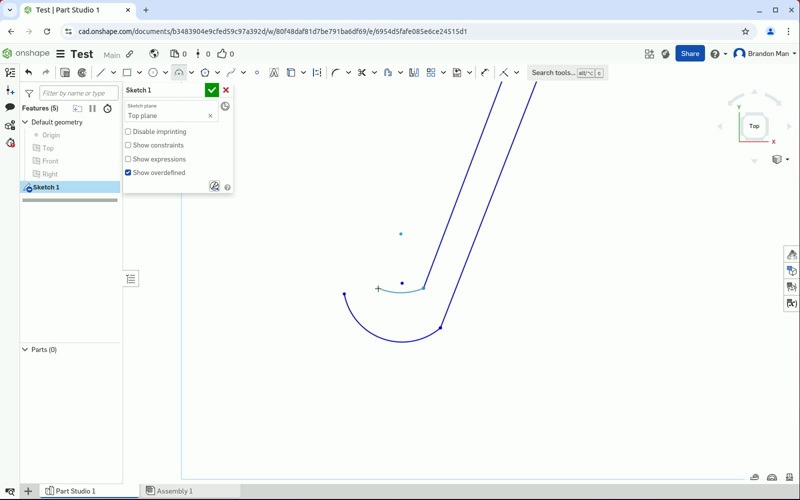
click(378, 288)
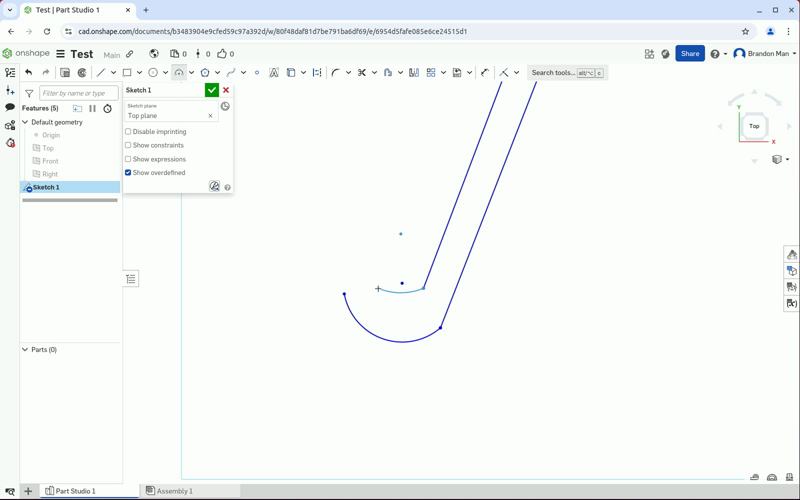
scroll(-6)
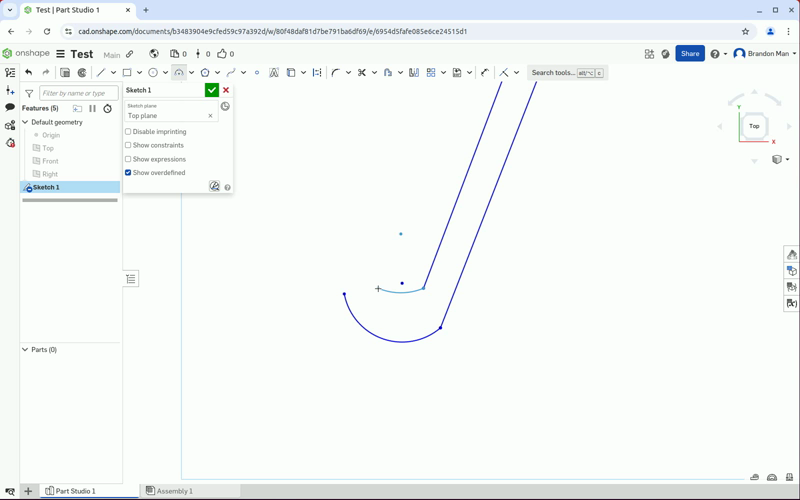
scroll(-6)
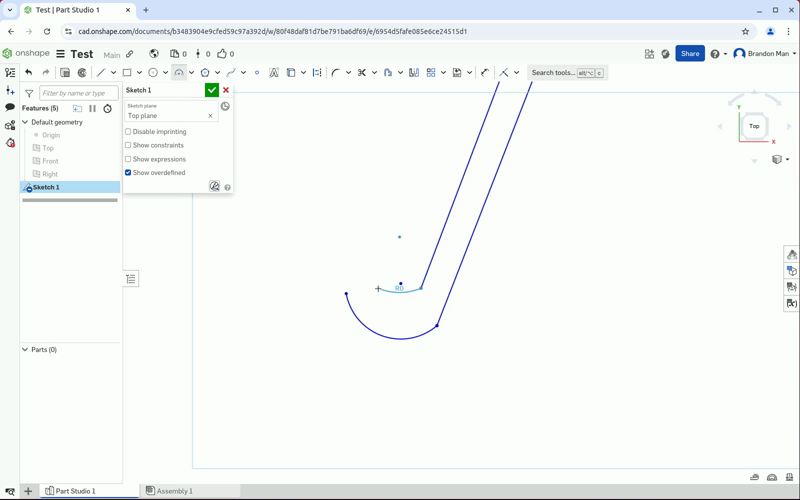
scroll(-6)
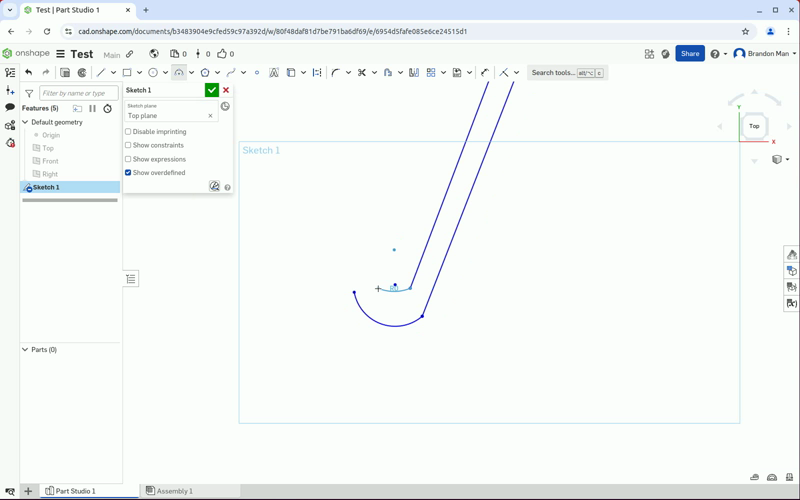
scroll(-6)
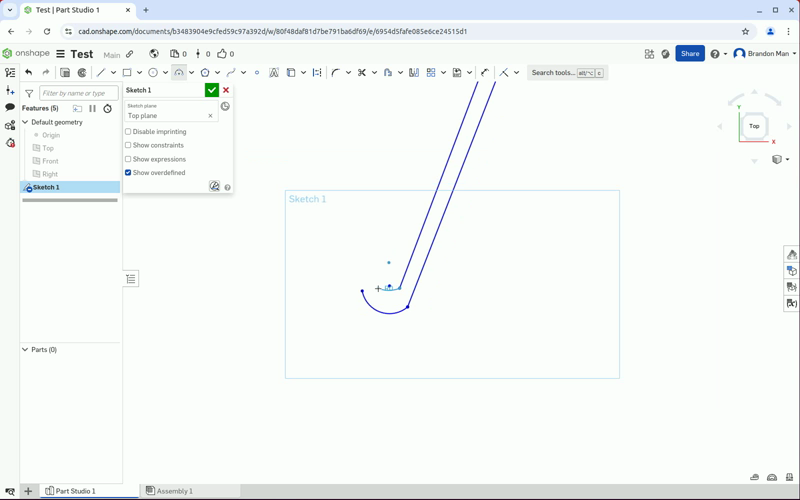
scroll(-6)
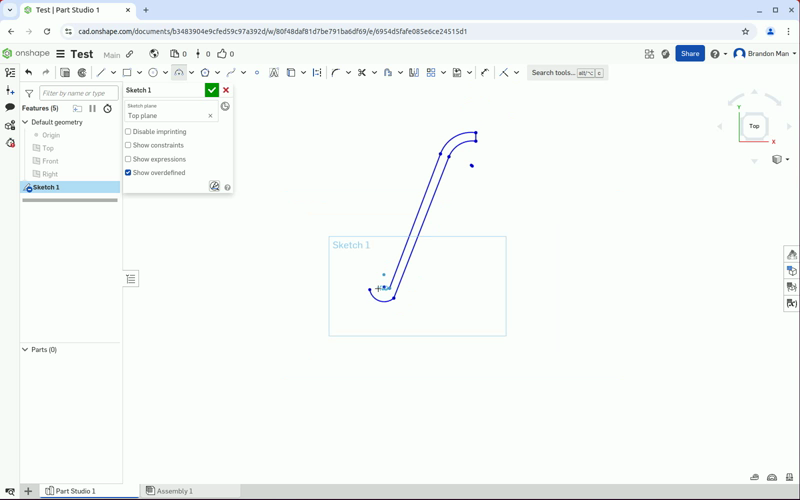
scroll(-6)
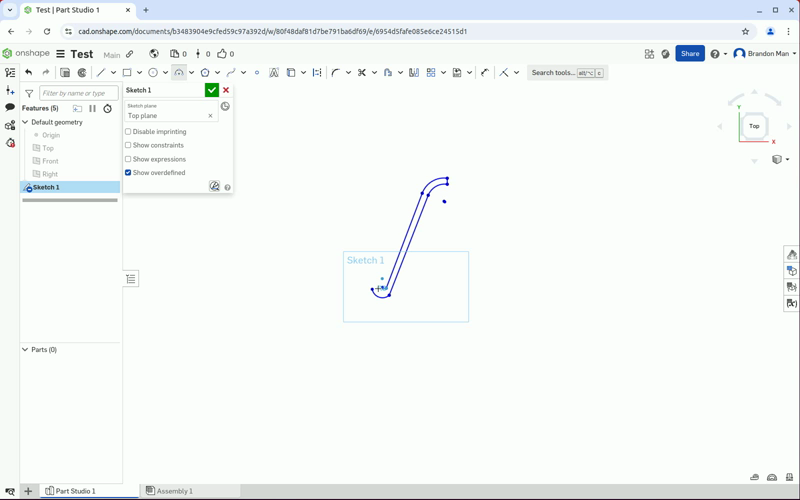
scroll(-6)
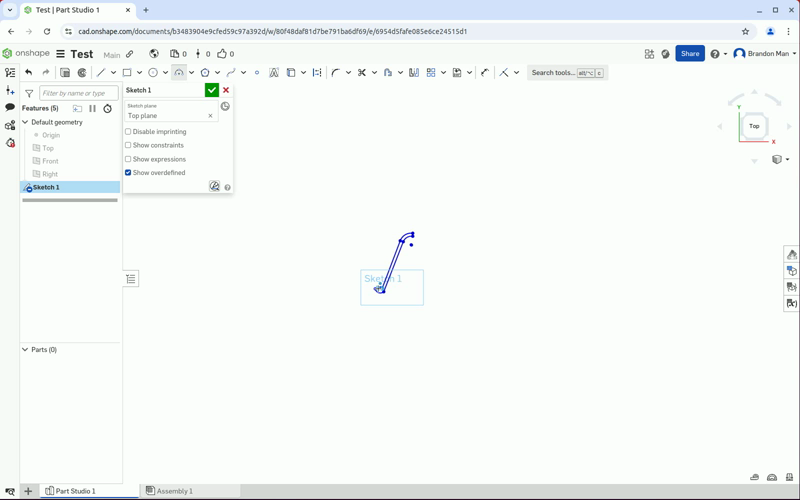
mouse_move(380, 289)
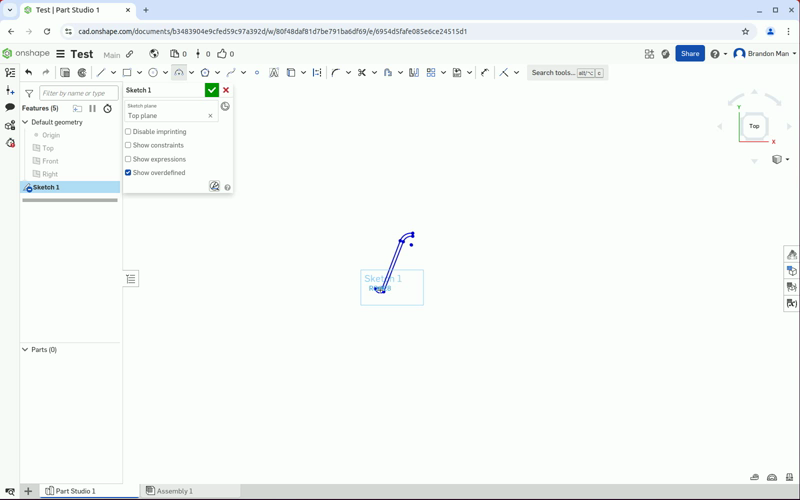
scroll(6)
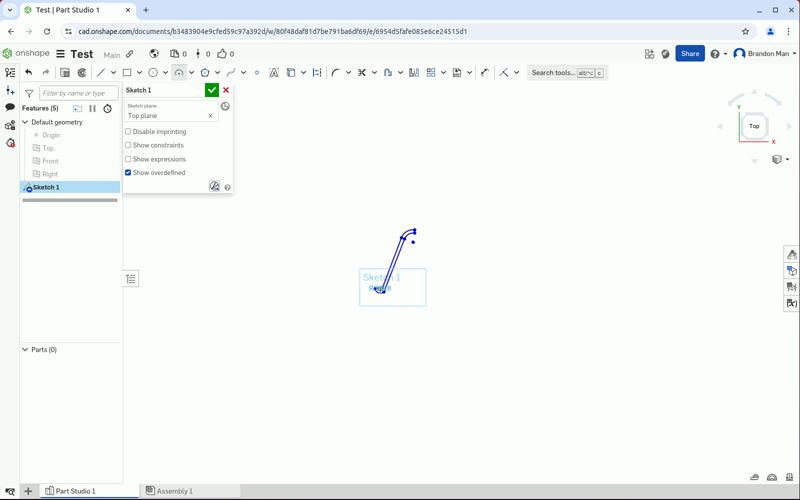
scroll(6)
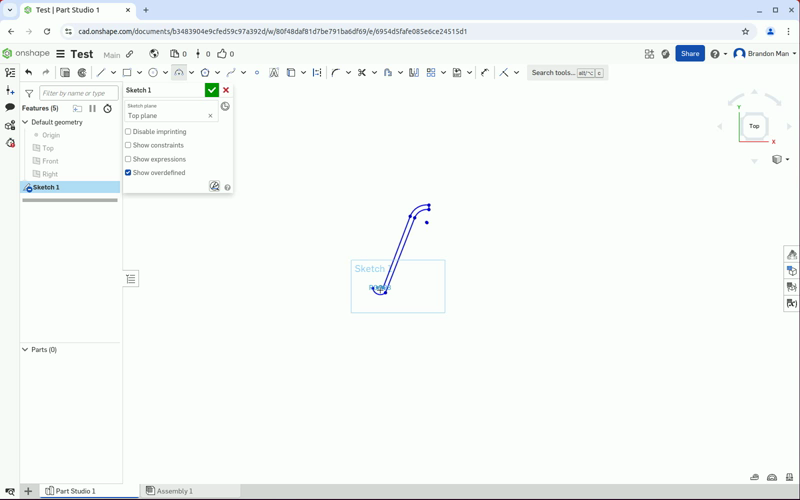
scroll(6)
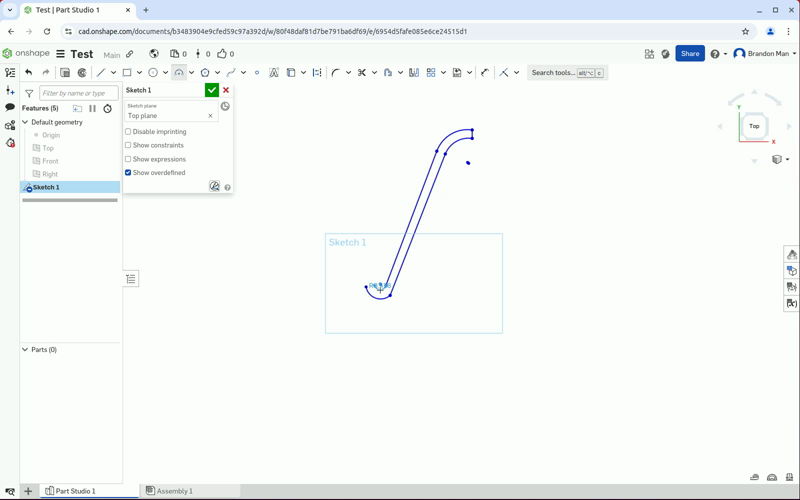
scroll(6)
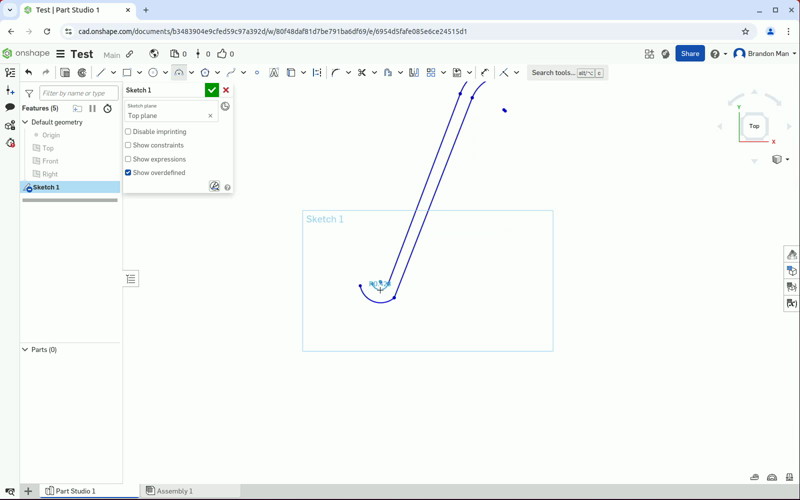
scroll(6)
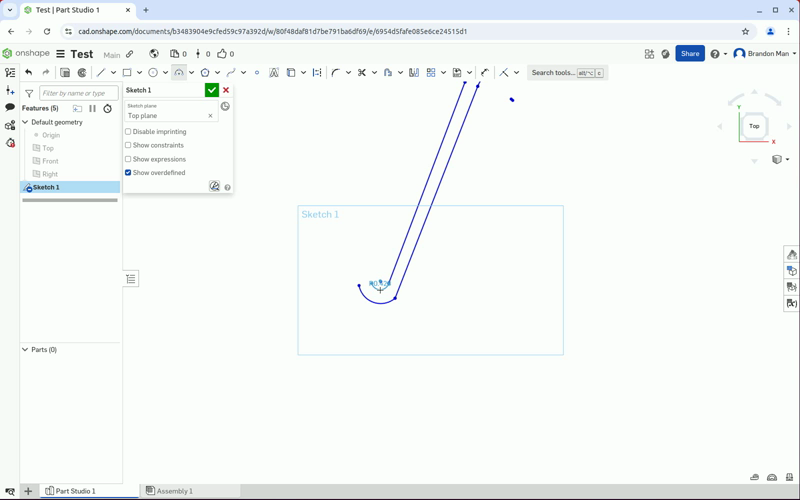
scroll(6)
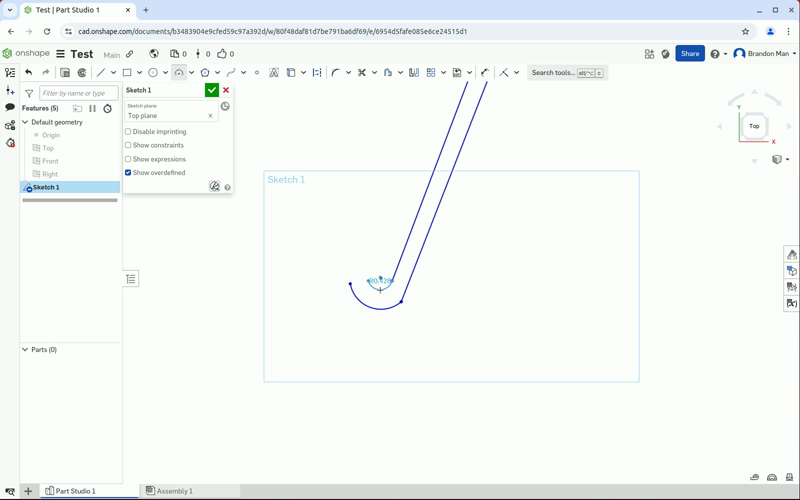
scroll(6)
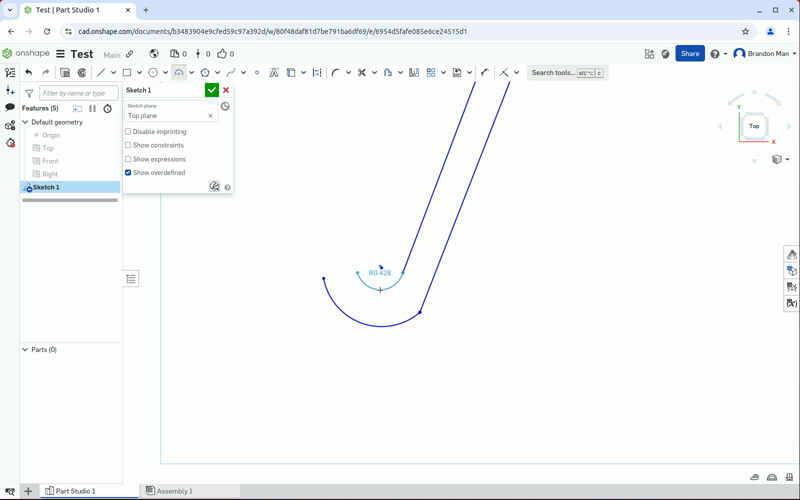
click(380, 289)
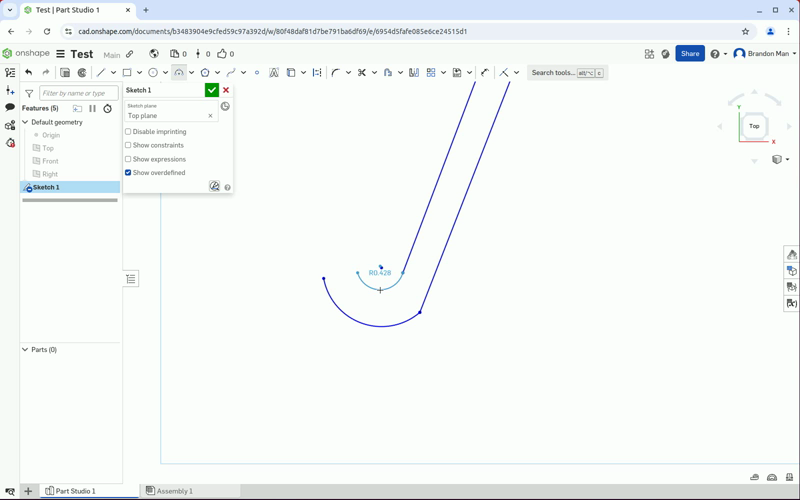
scroll(-6)
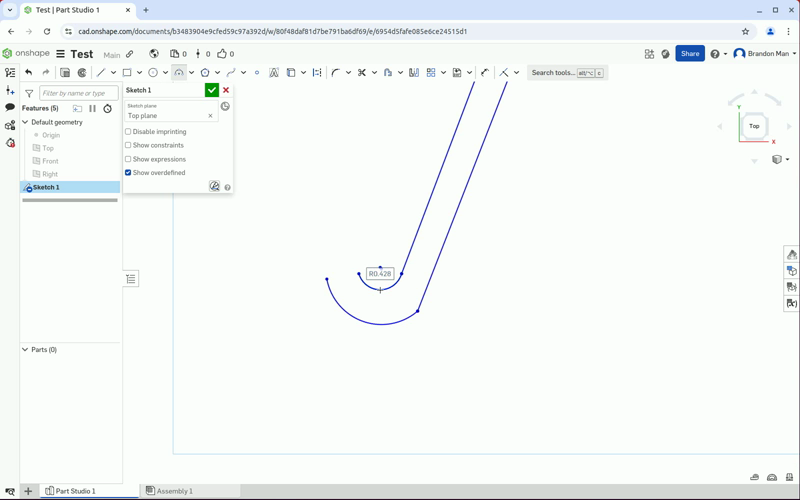
scroll(-6)
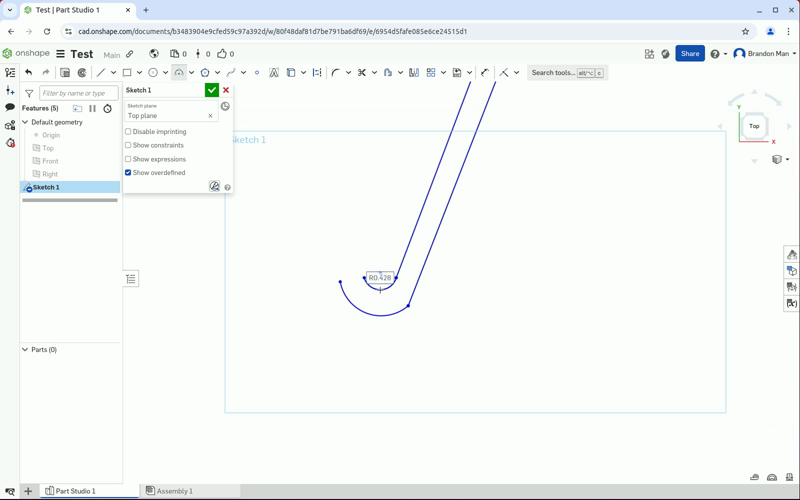
scroll(-6)
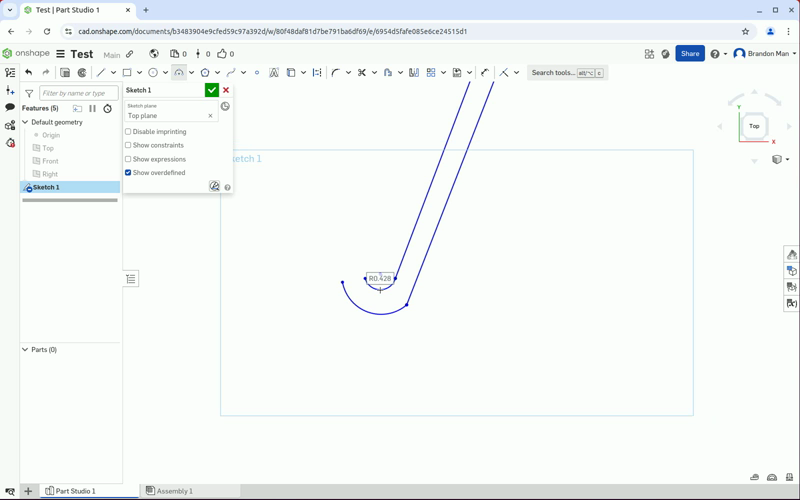
scroll(-6)
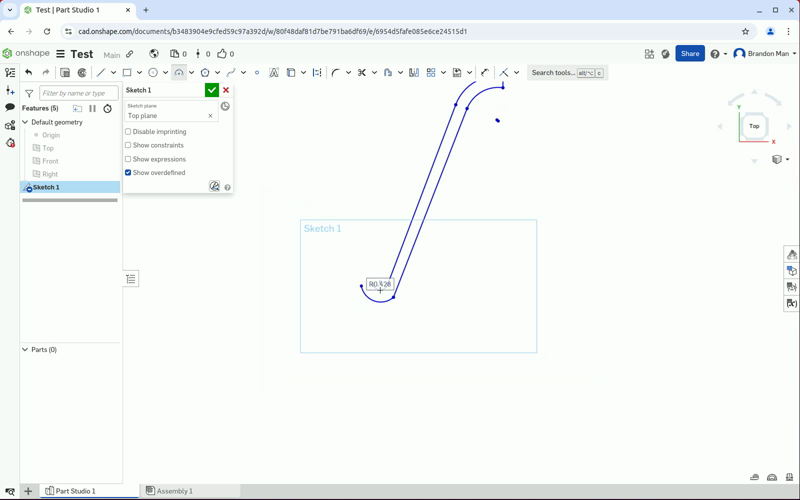
scroll(-6)
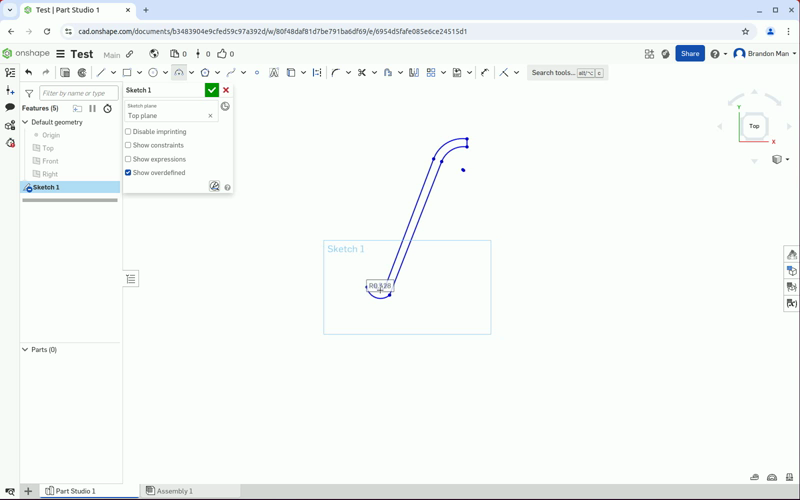
scroll(-6)
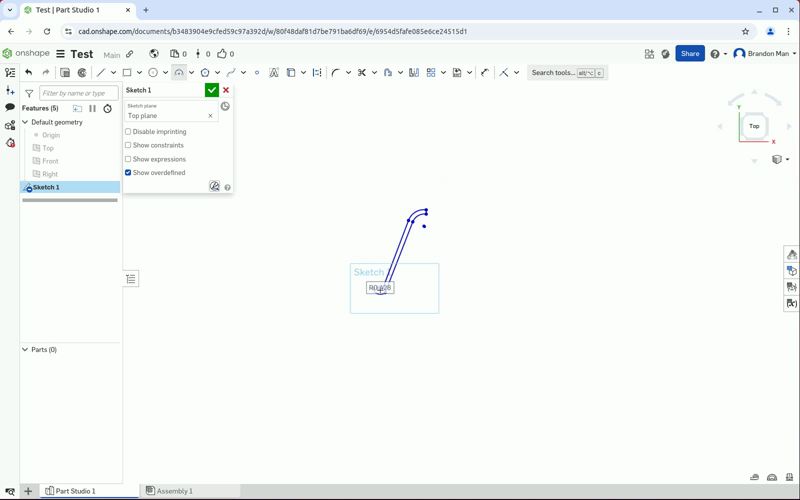
scroll(-6)
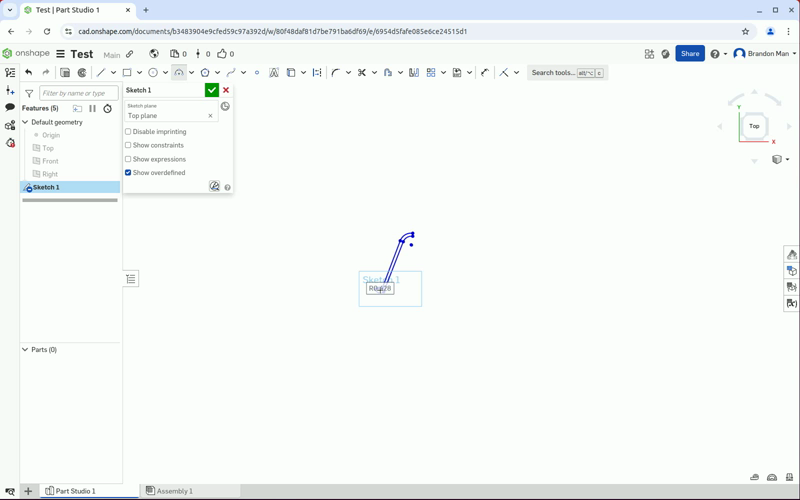
key_up(shift)
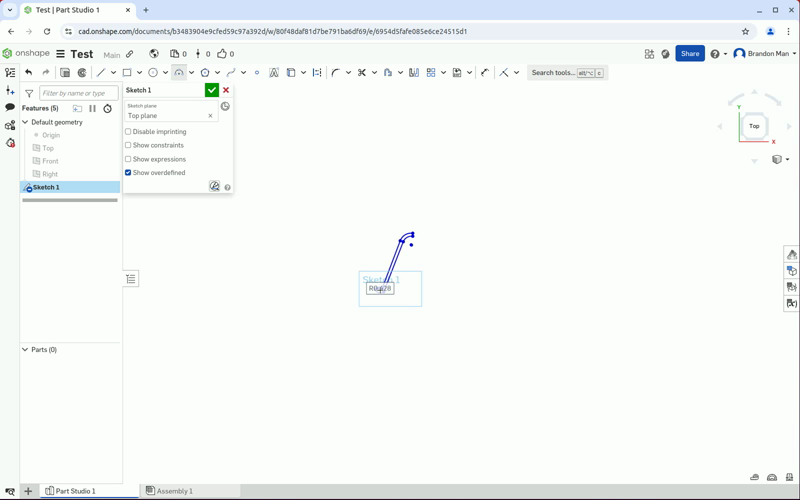
key(esc)
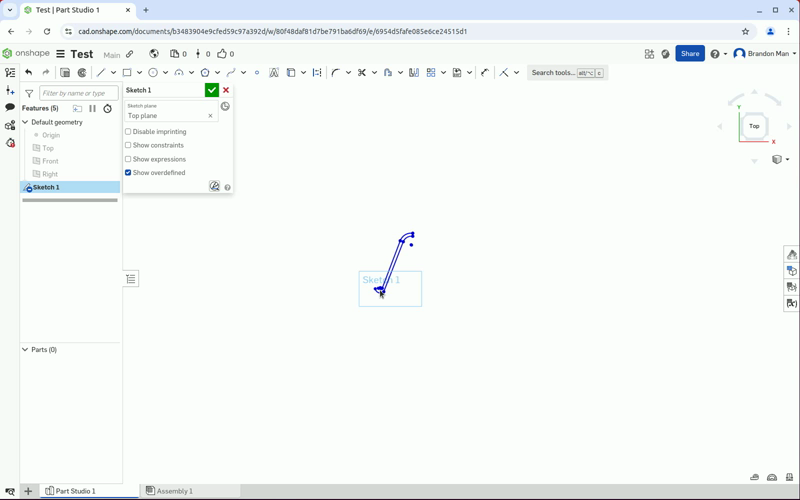
key(l)
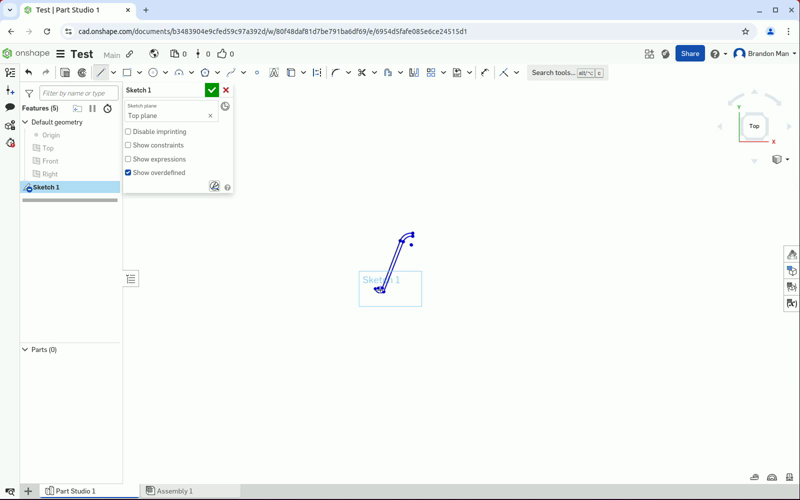
mouse_move(378, 288)
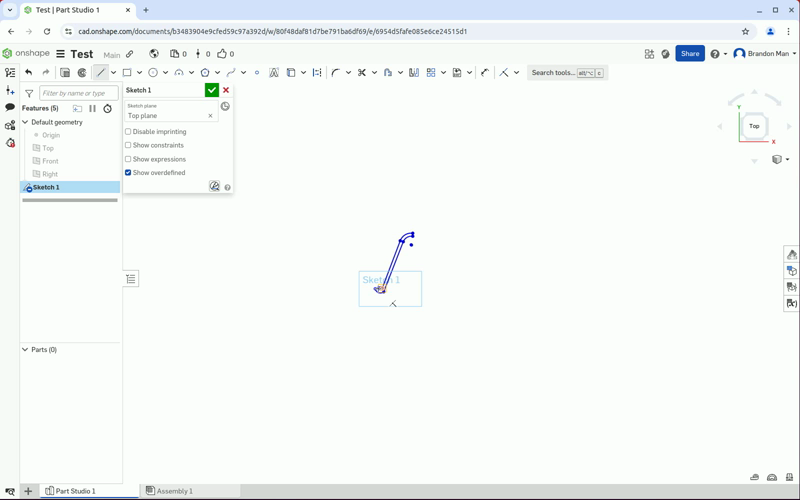
scroll(6)
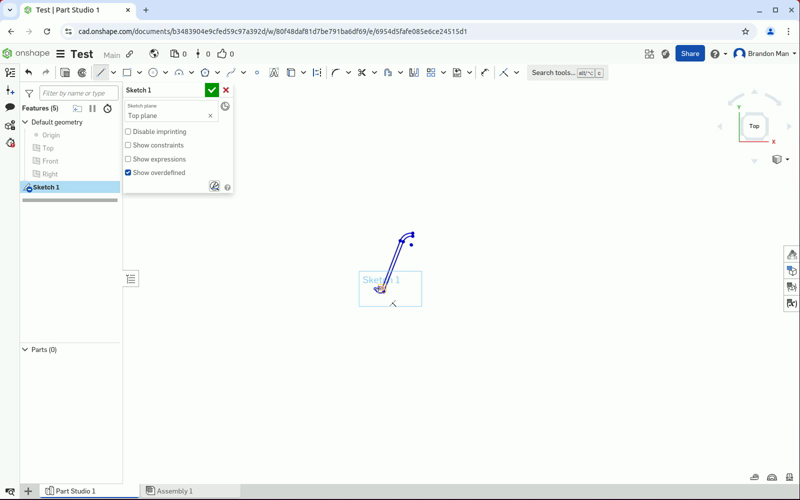
scroll(6)
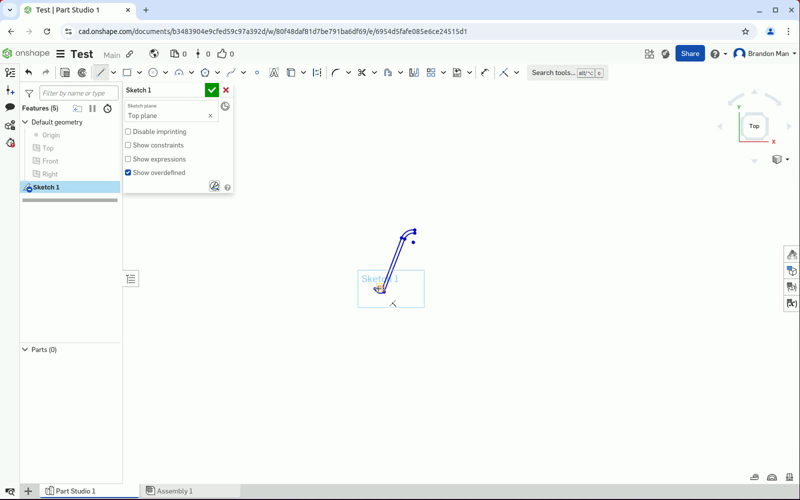
scroll(6)
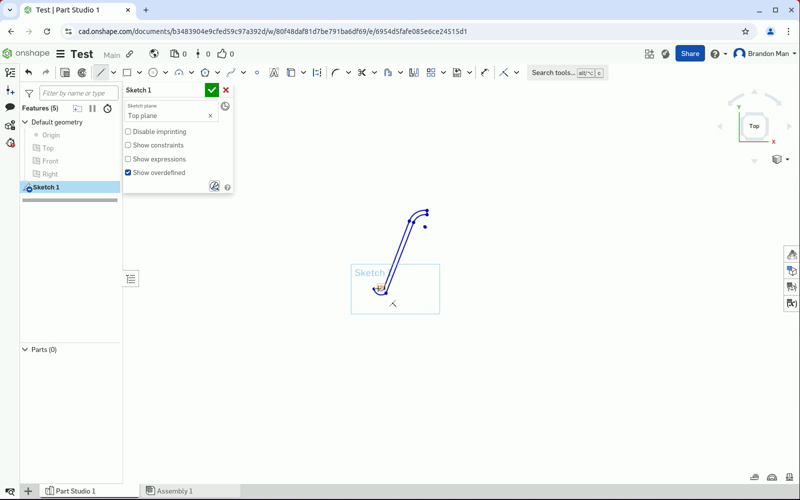
scroll(6)
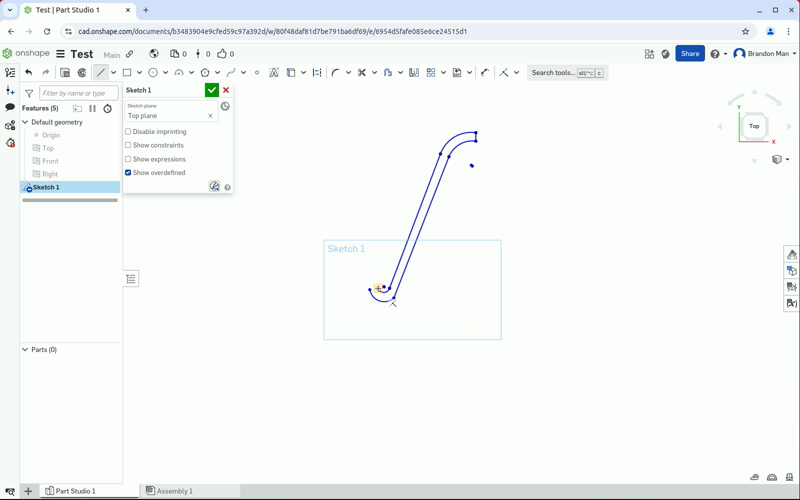
scroll(6)
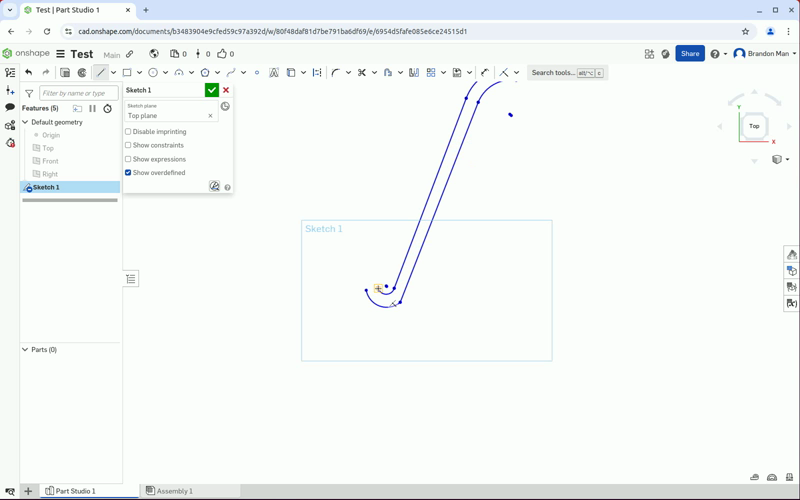
scroll(6)
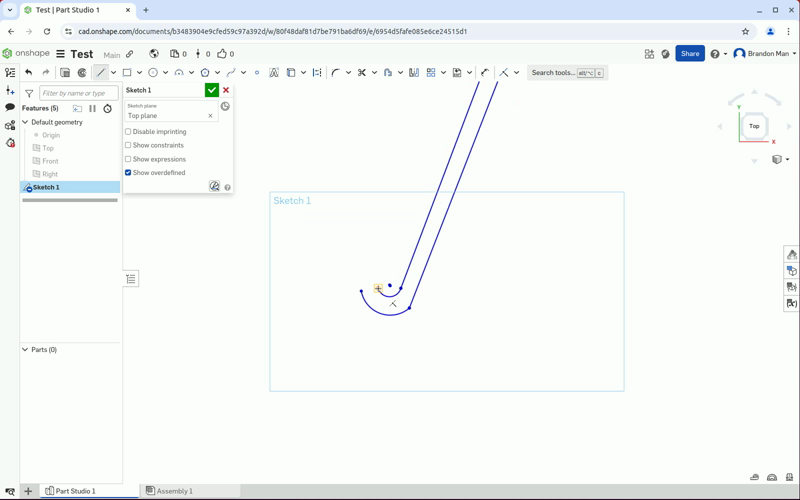
scroll(6)
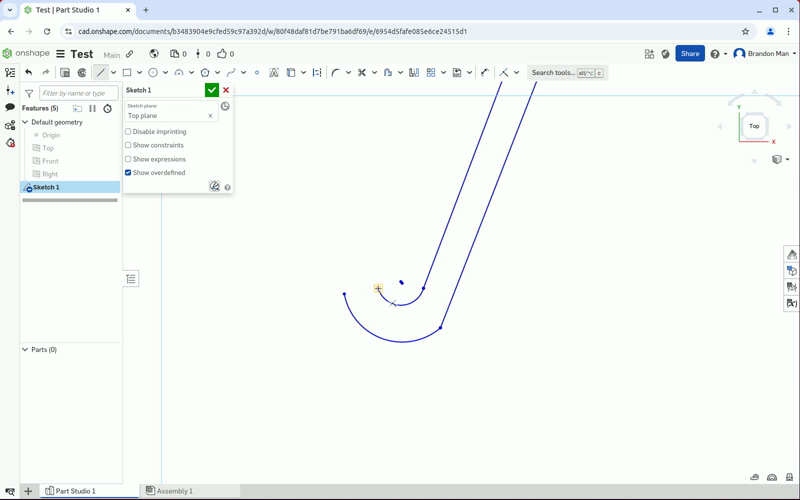
click(378, 288)
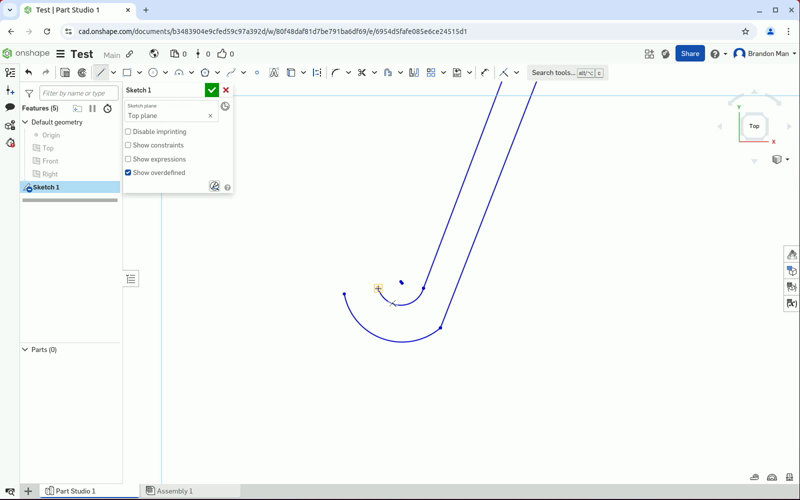
scroll(-6)
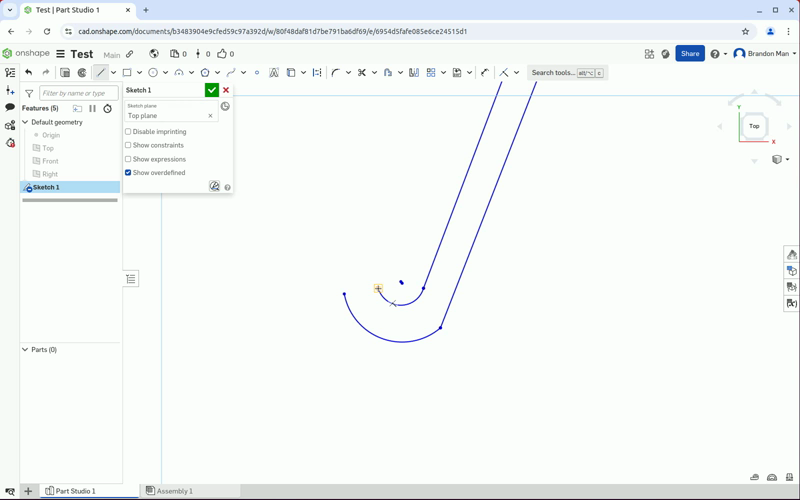
scroll(-6)
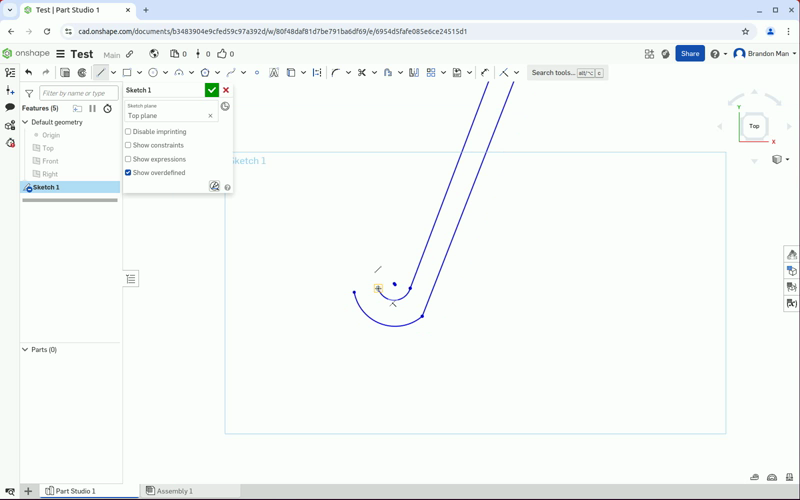
scroll(-6)
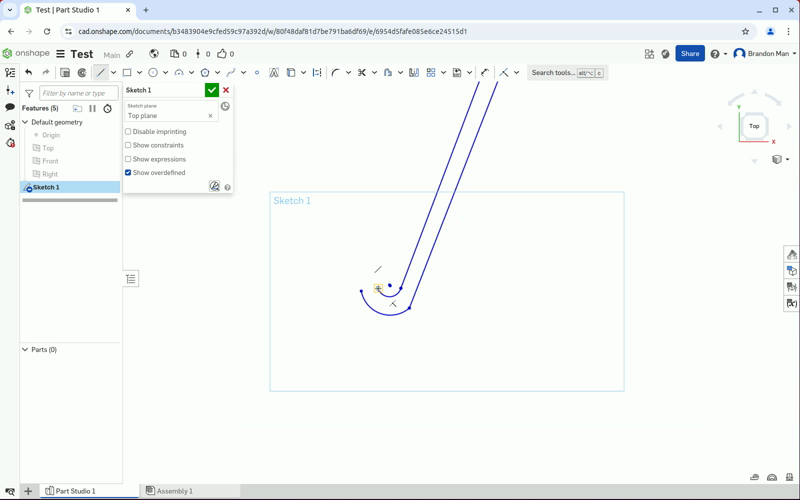
scroll(-6)
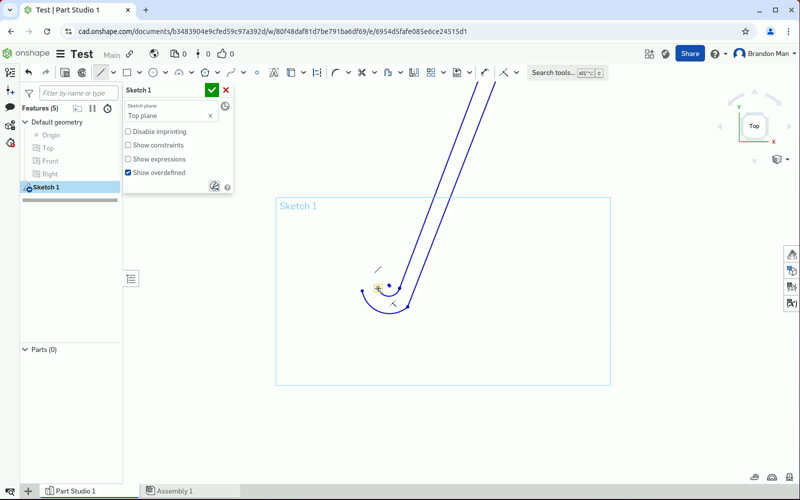
scroll(-6)
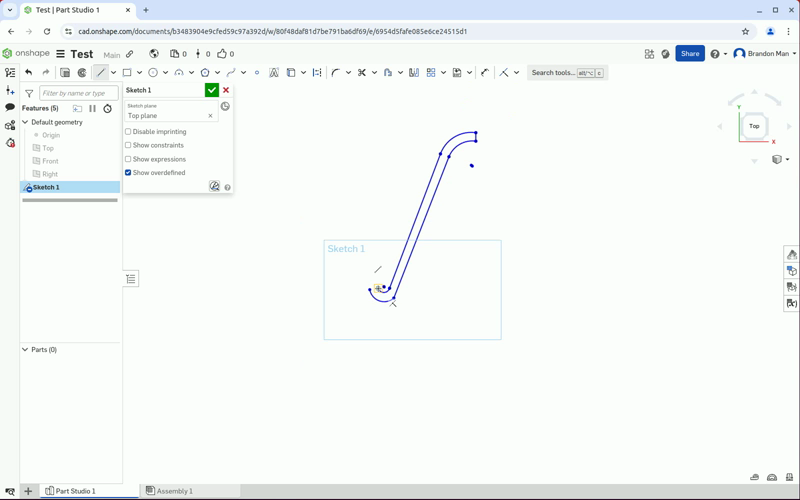
scroll(-6)
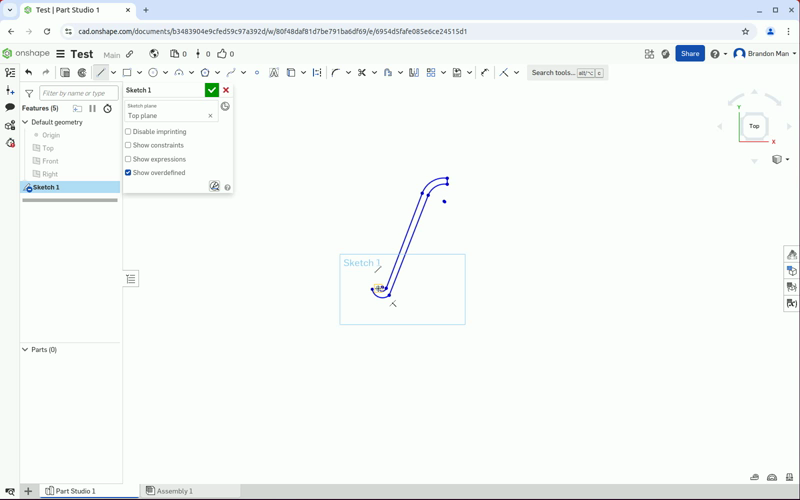
scroll(-6)
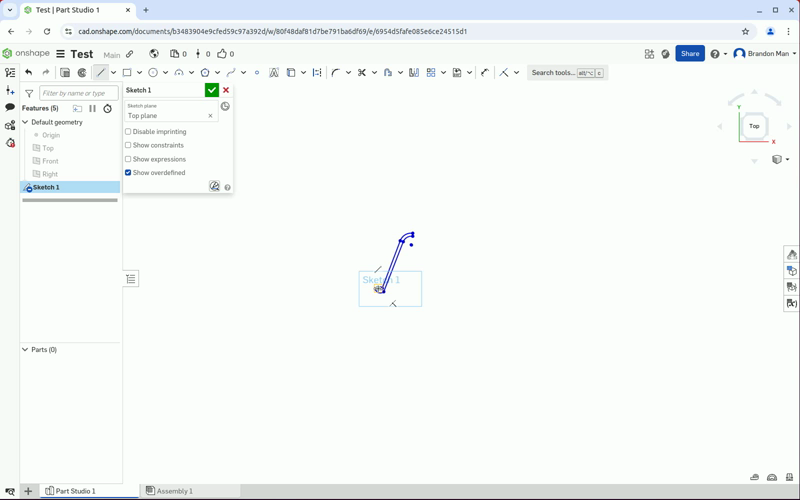
key_down(shift)
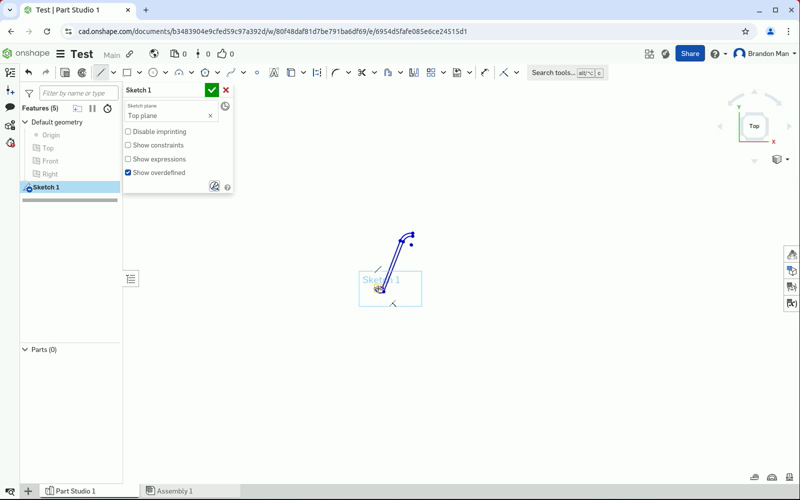
mouse_move(408, 288)
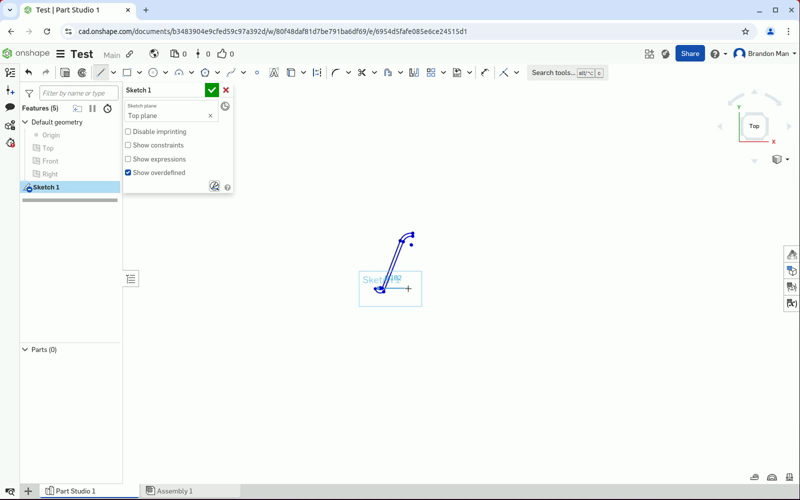
mouse_move(398, 235)
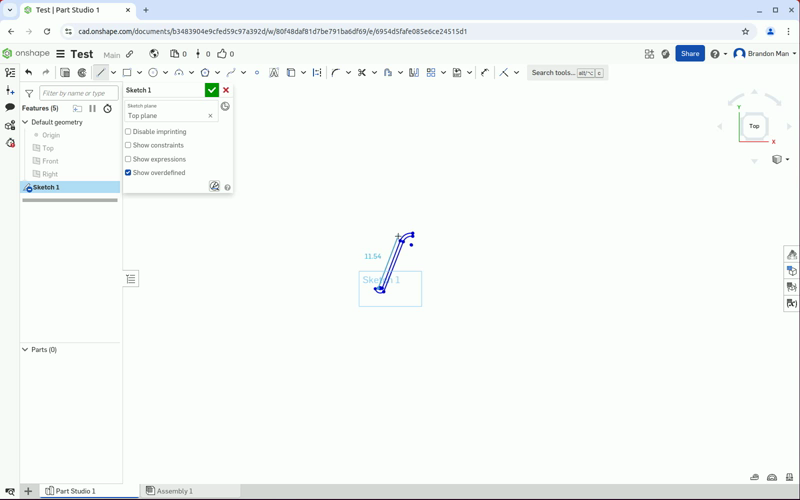
click(398, 235)
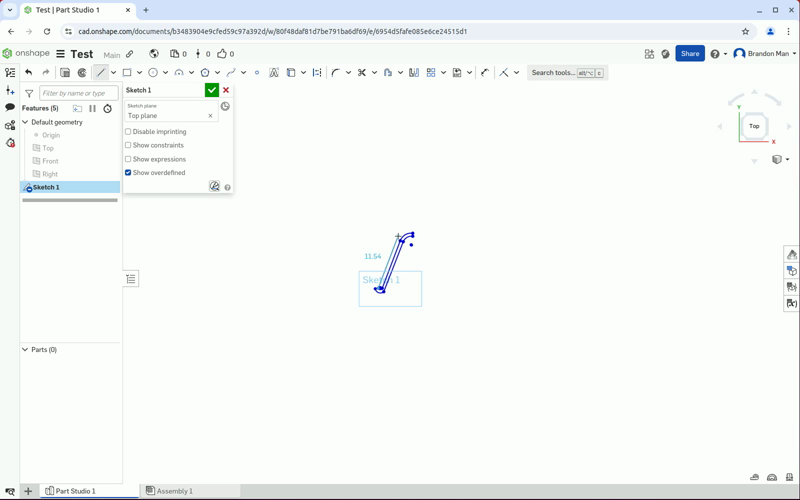
key_up(shift)
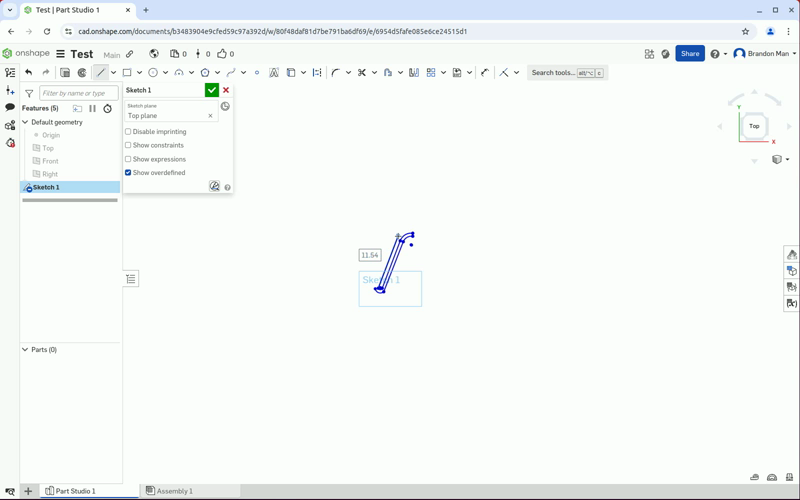
key_down(shift)
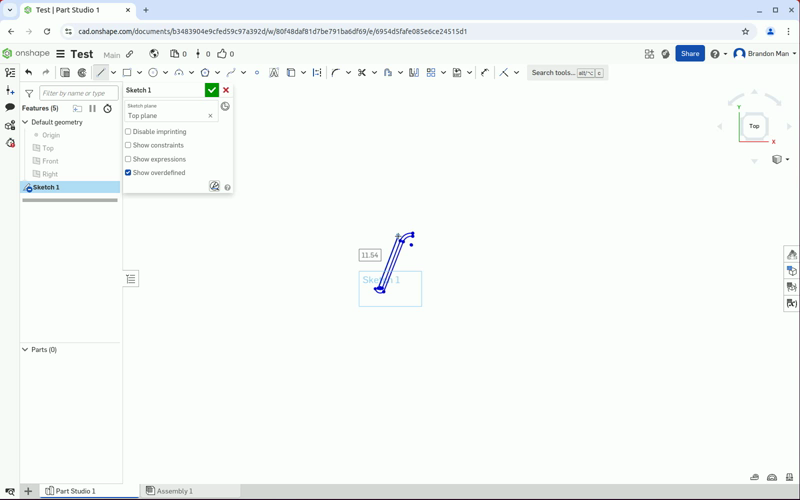
mouse_move(428, 235)
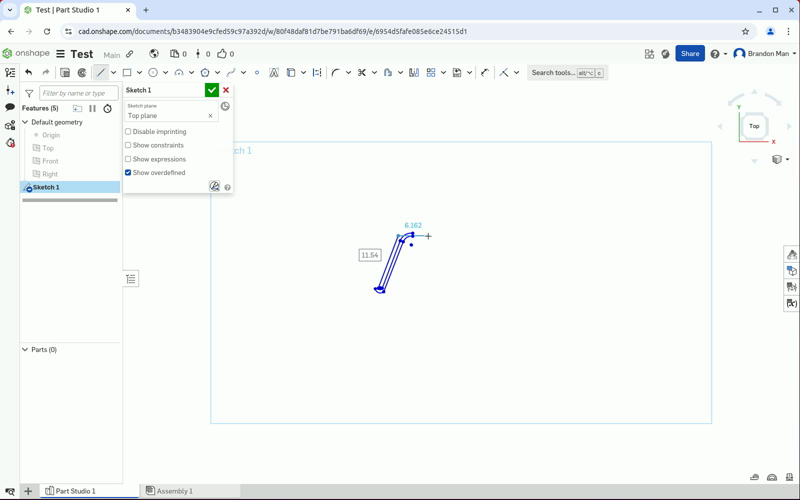
mouse_move(395, 234)
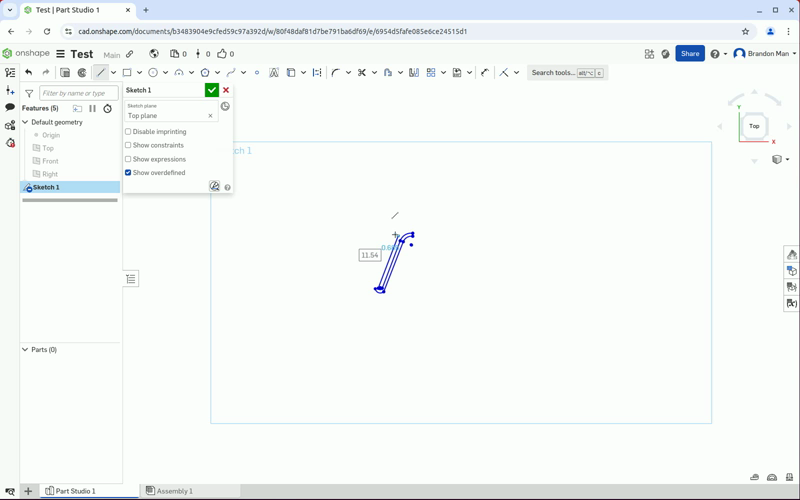
scroll(6)
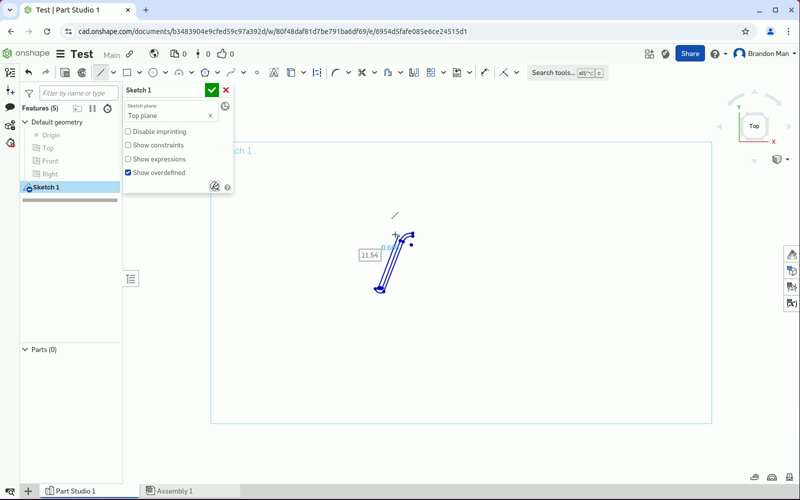
scroll(6)
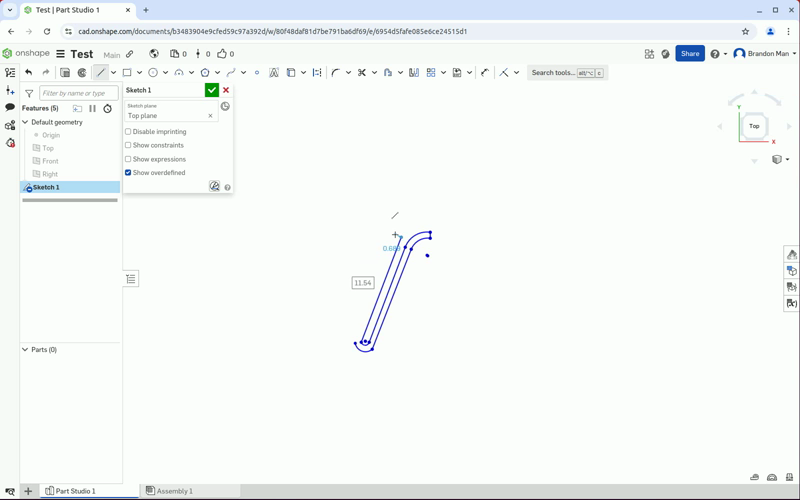
scroll(6)
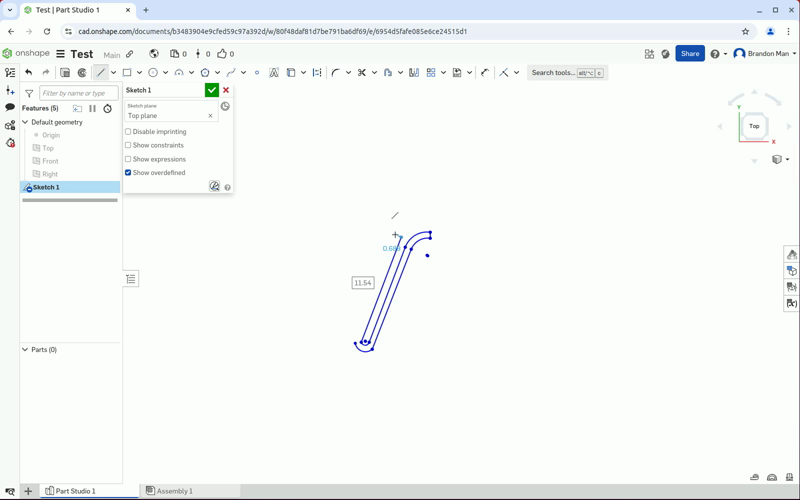
scroll(6)
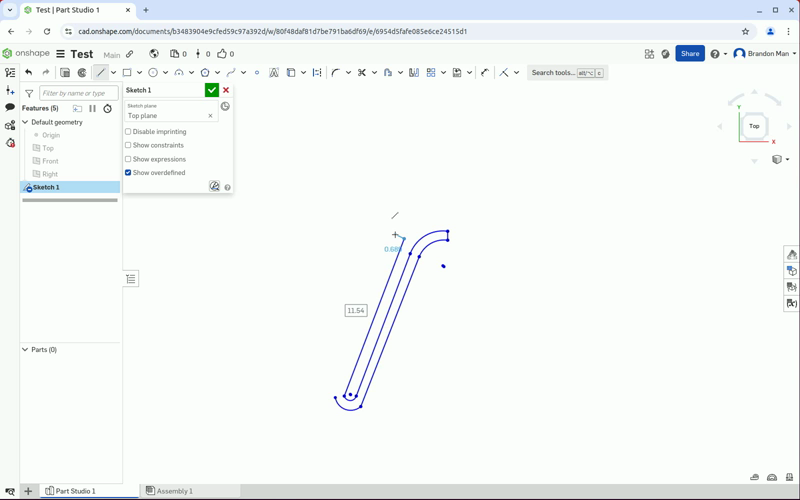
scroll(6)
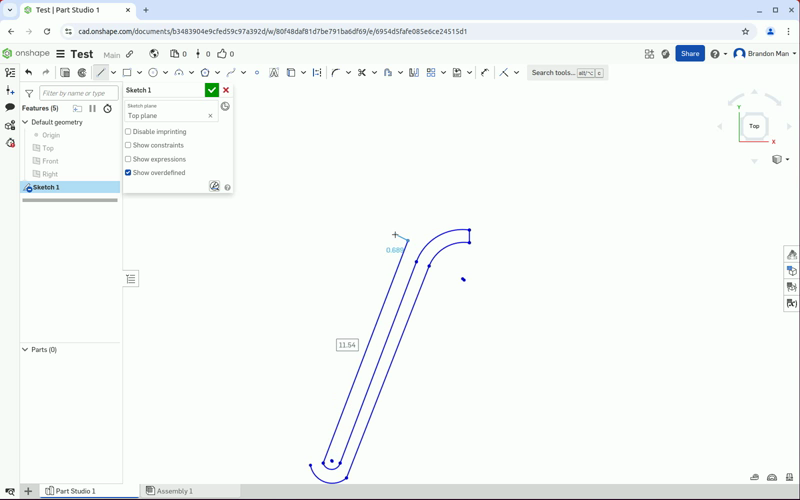
scroll(6)
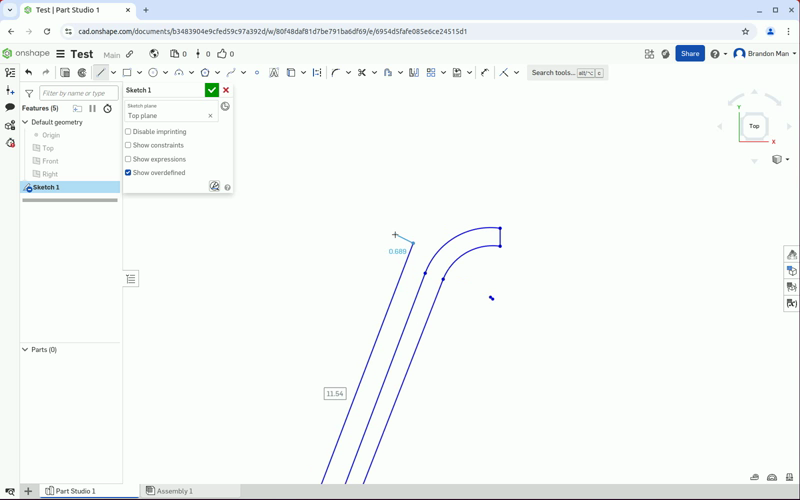
scroll(6)
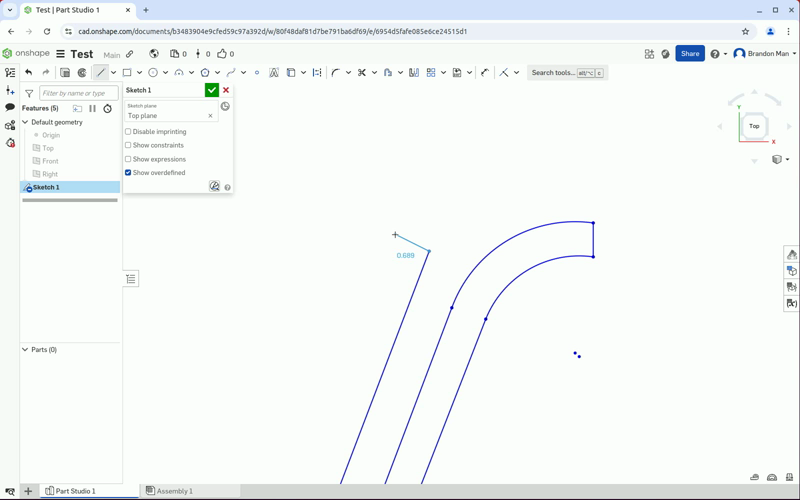
click(395, 234)
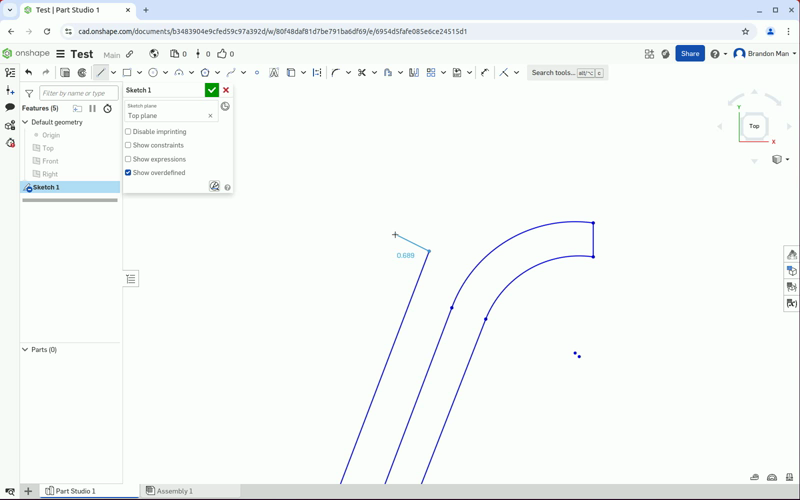
scroll(-6)
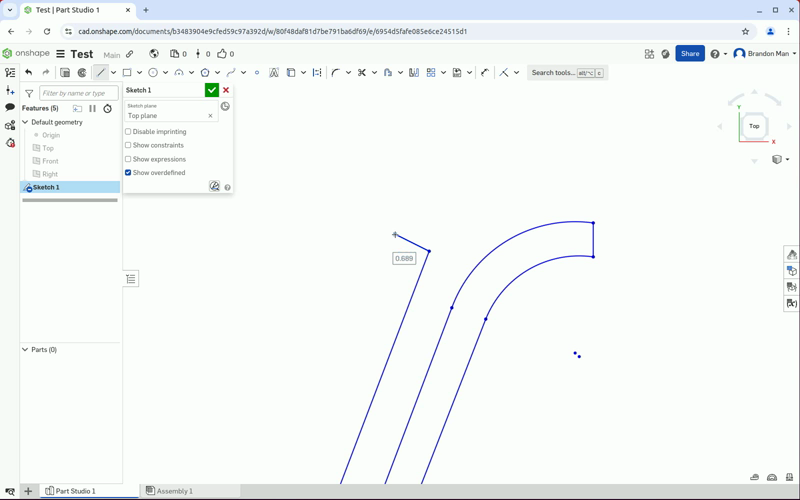
scroll(-6)
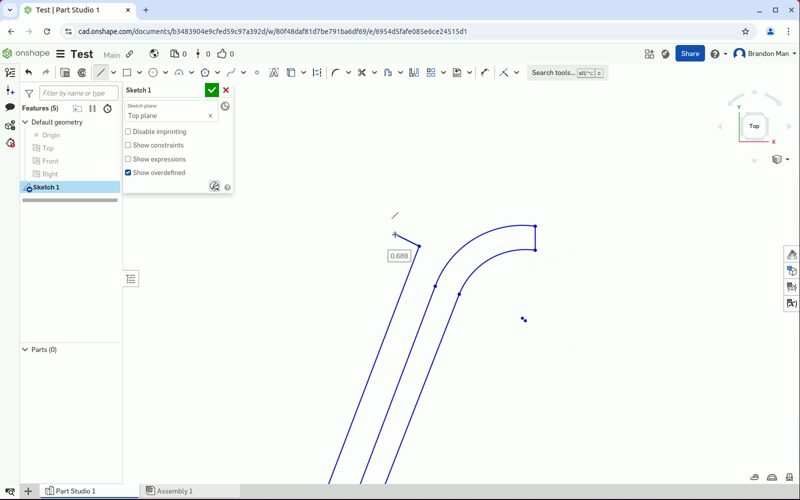
scroll(-6)
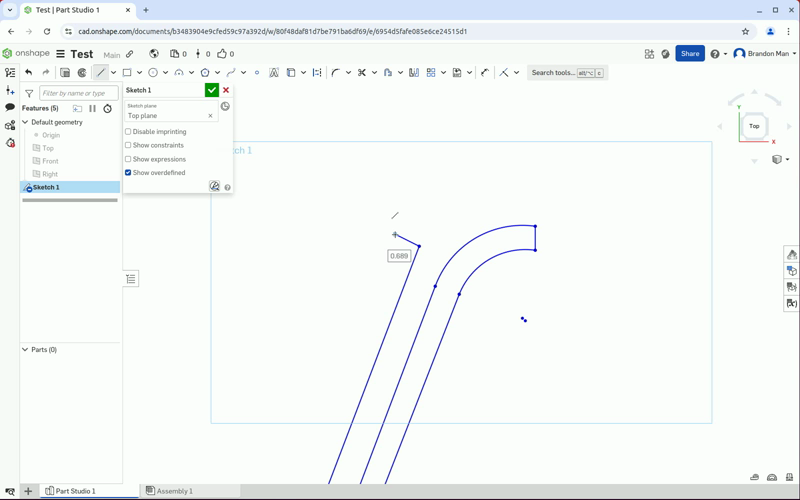
scroll(-6)
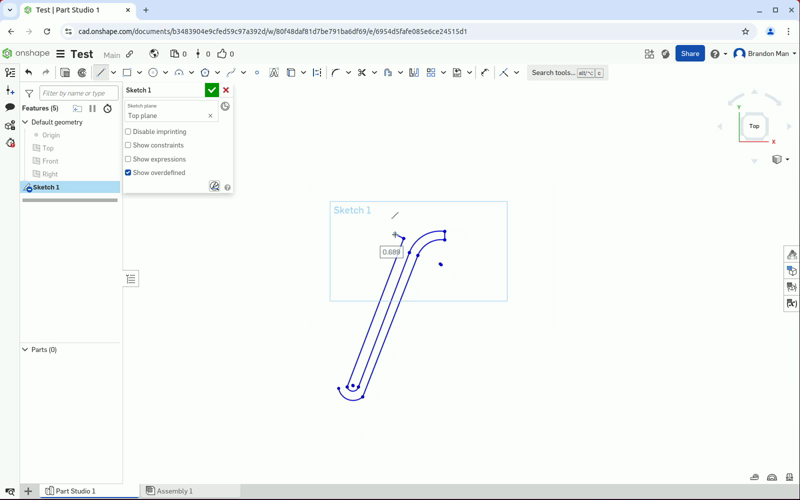
scroll(-6)
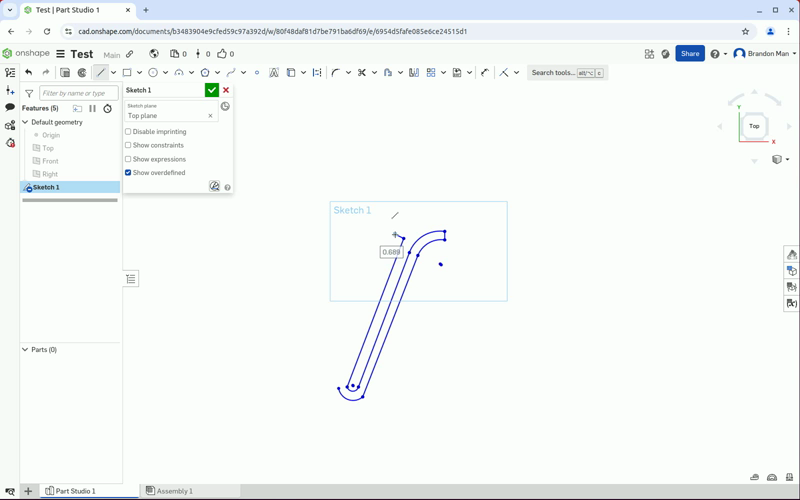
scroll(-6)
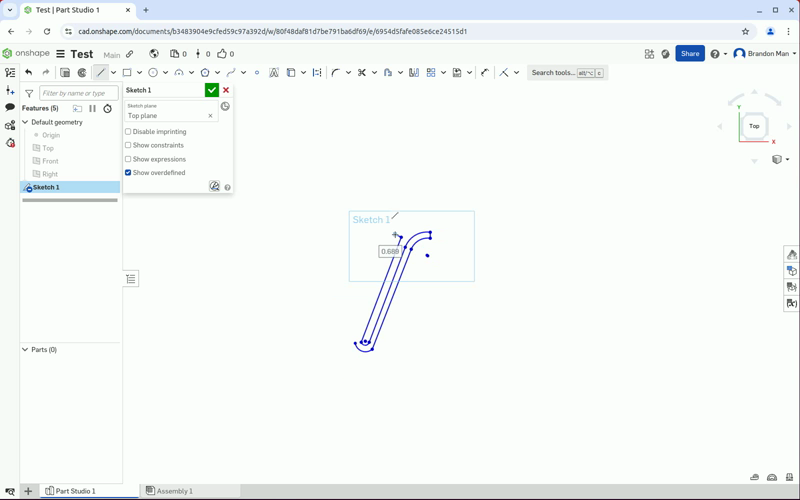
scroll(-6)
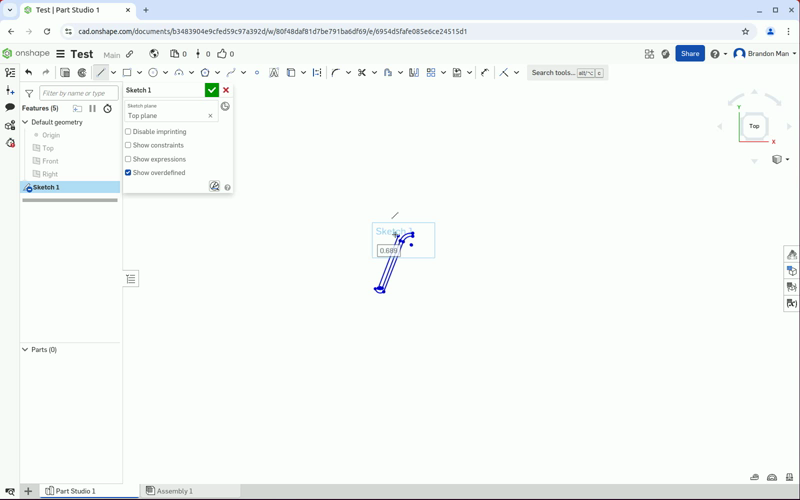
key_up(shift)
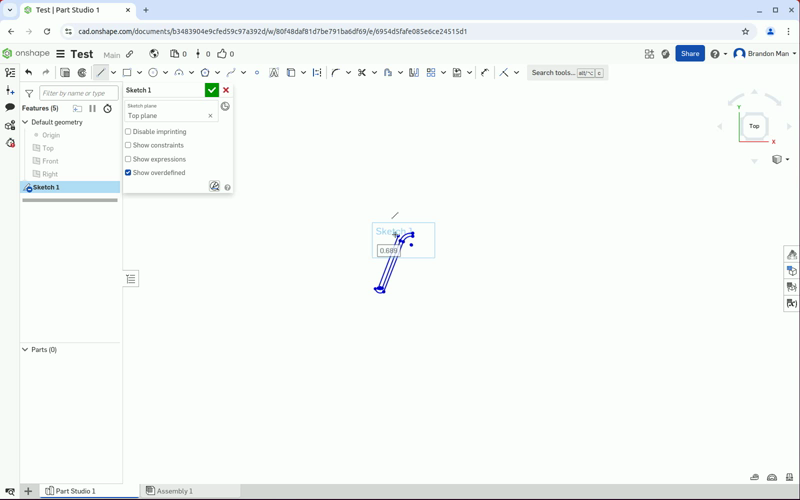
mouse_move(425, 234)
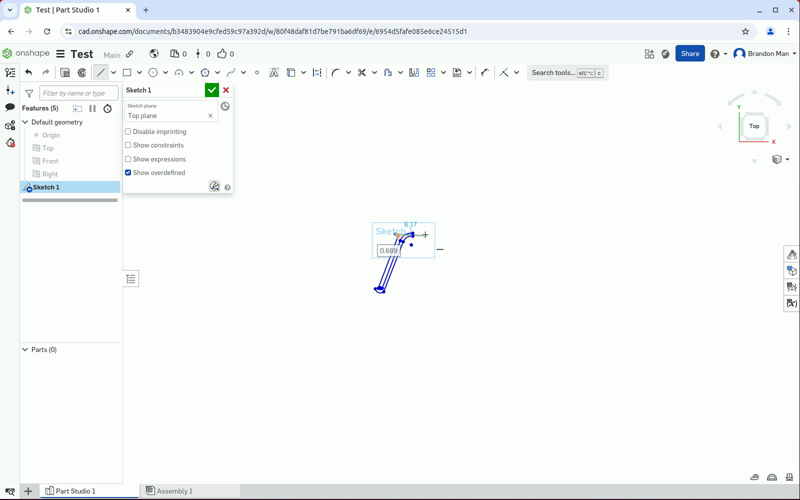
key_down(shift)
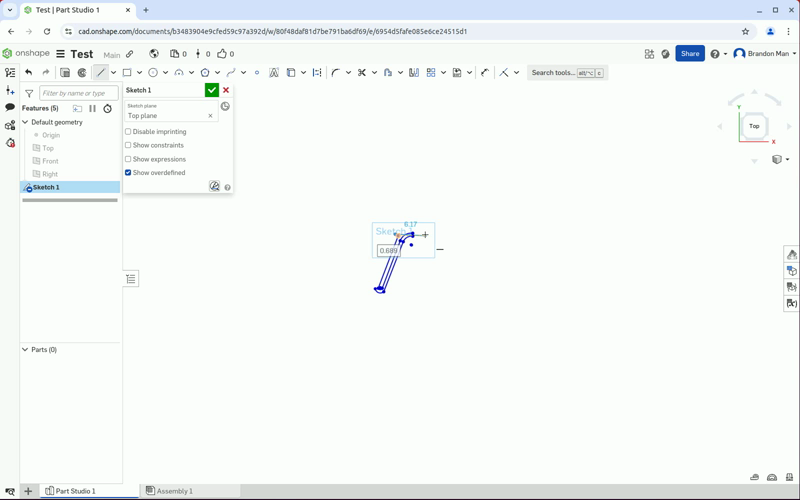
mouse_move(375, 288)
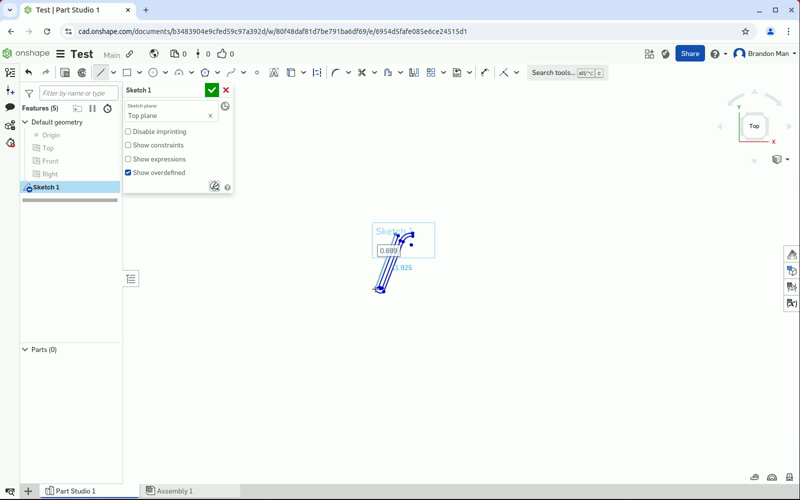
scroll(6)
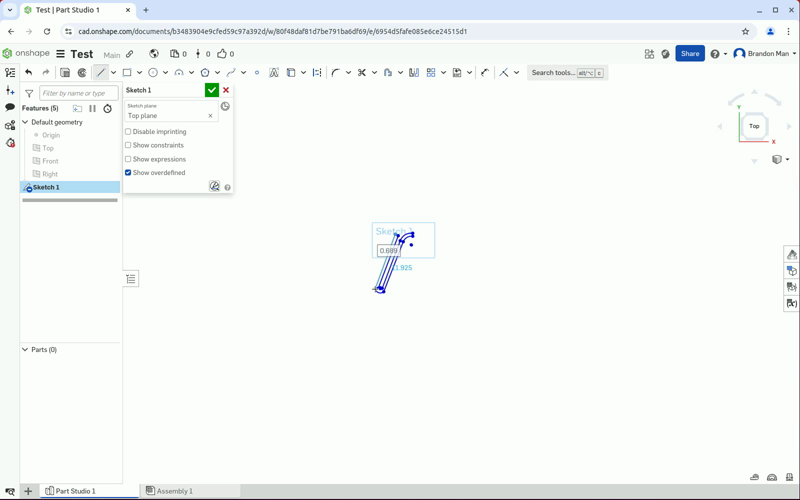
scroll(6)
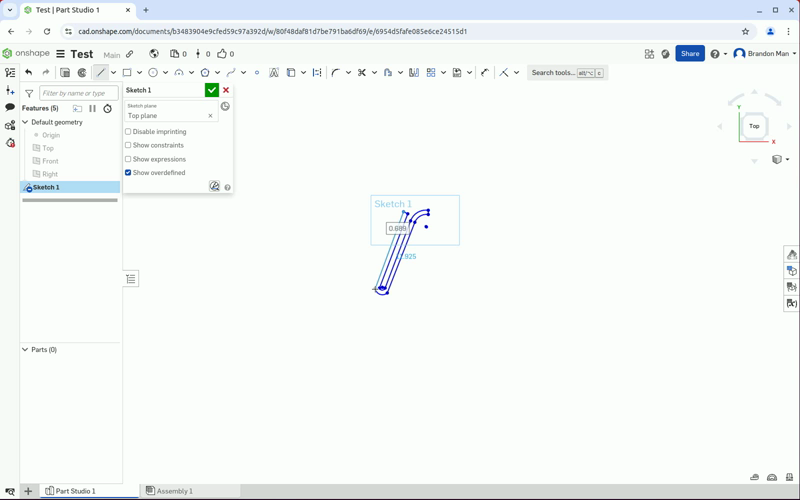
scroll(6)
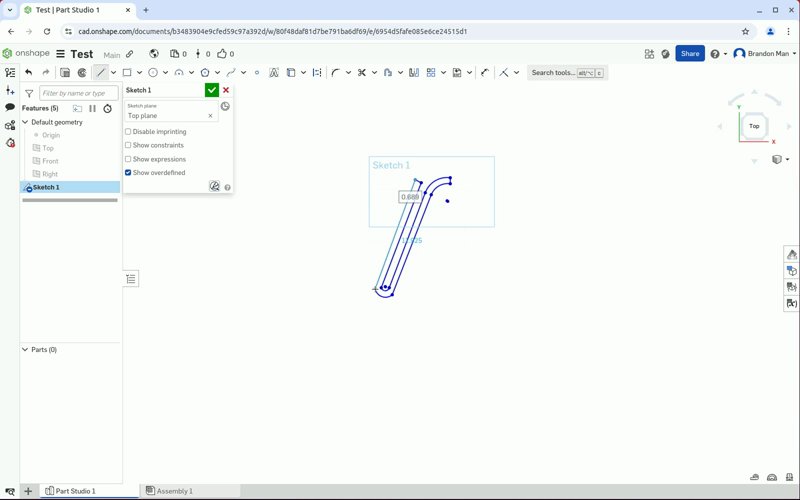
scroll(6)
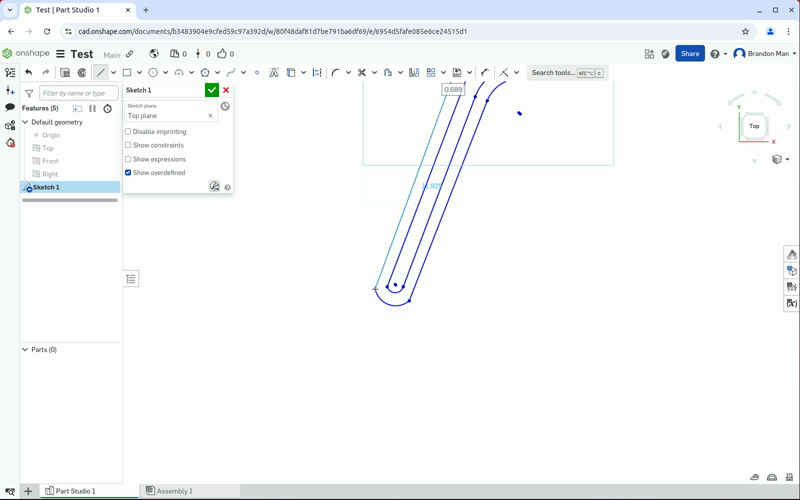
scroll(6)
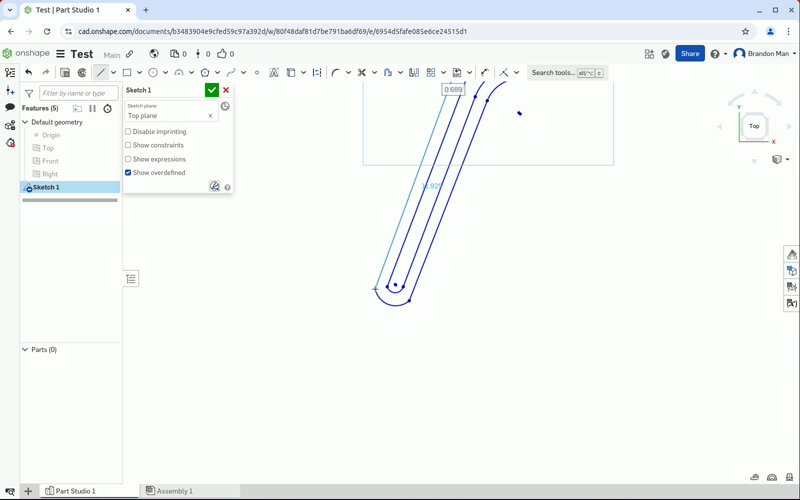
scroll(6)
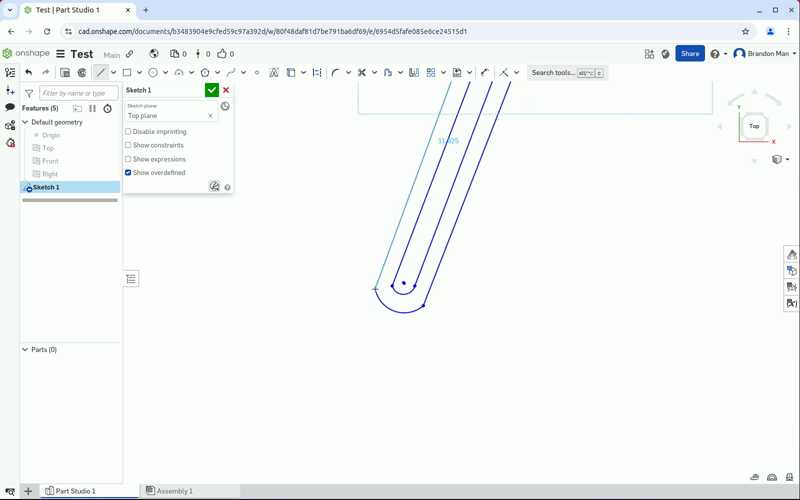
scroll(6)
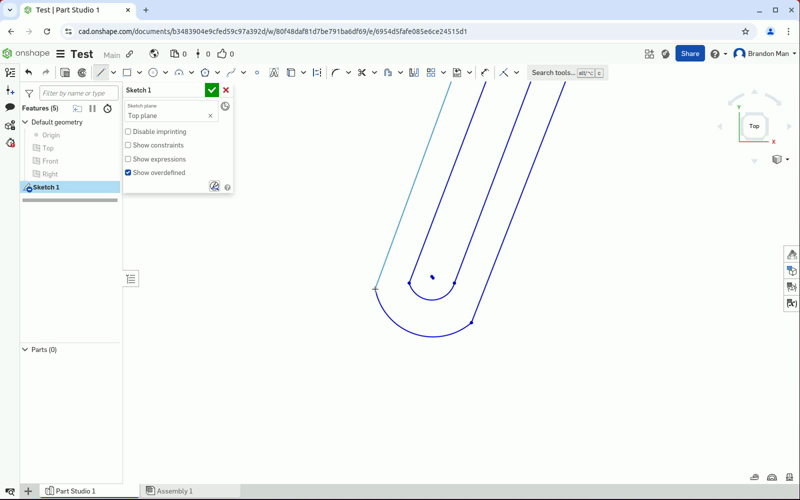
key_up(shift)
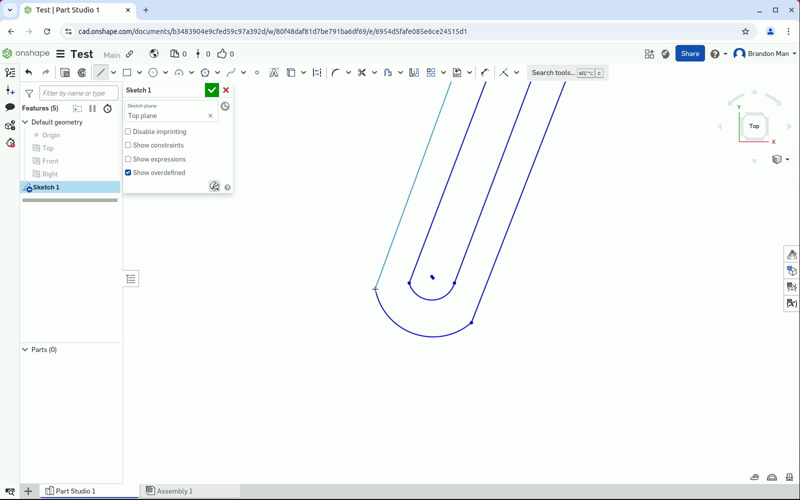
click(375, 288)
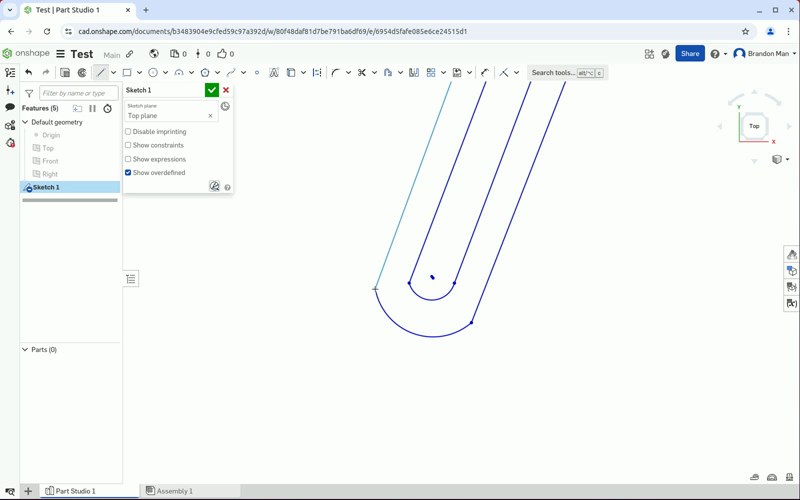
scroll(-6)
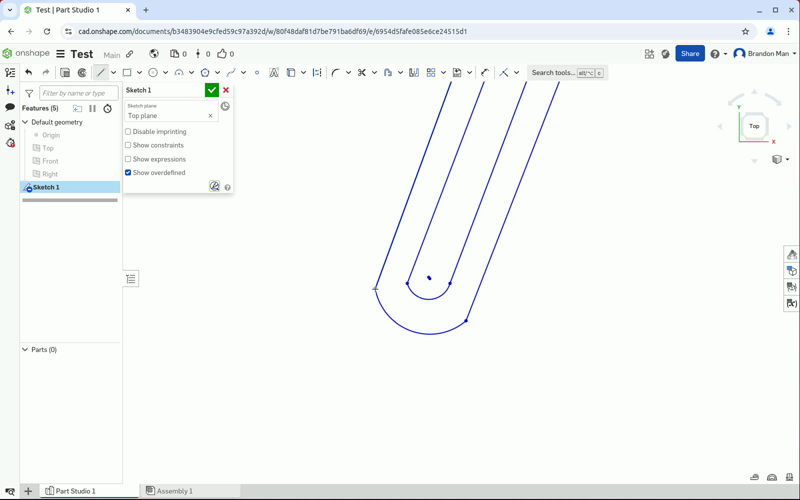
scroll(-6)
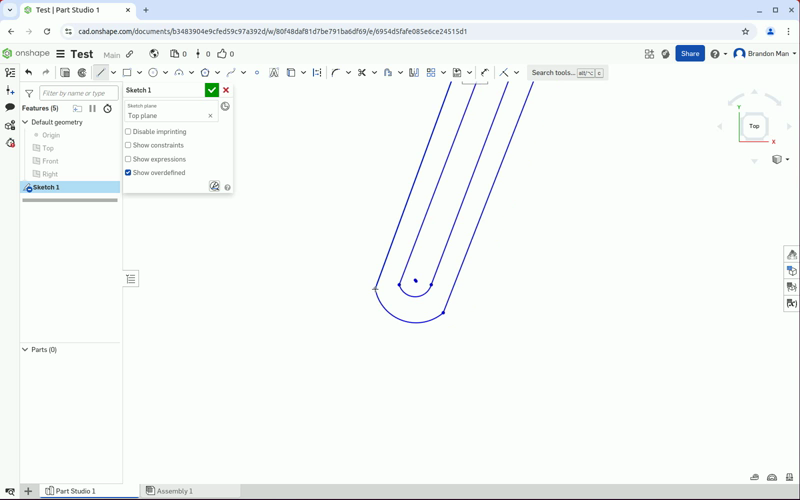
scroll(-6)
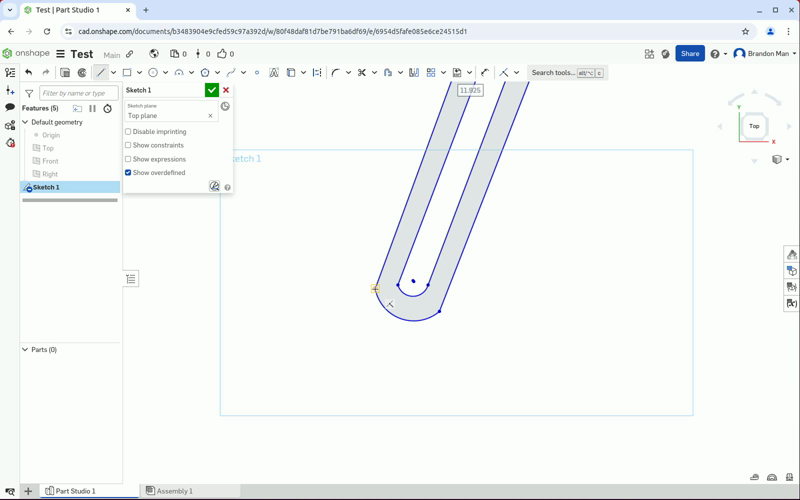
scroll(-6)
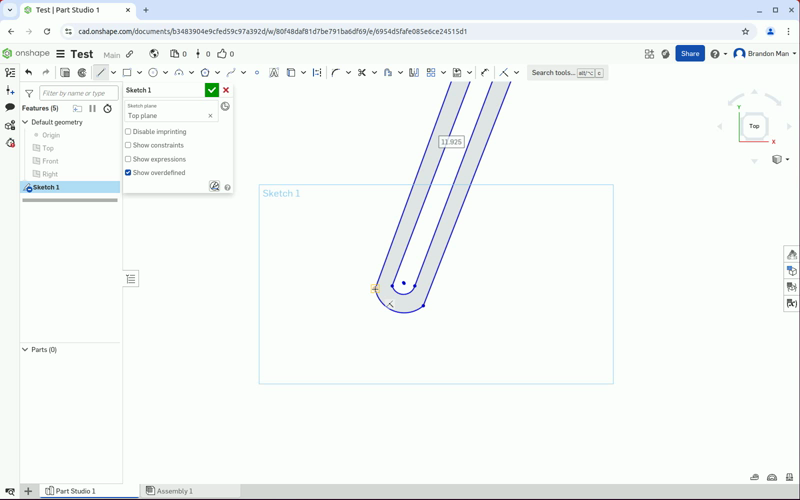
scroll(-6)
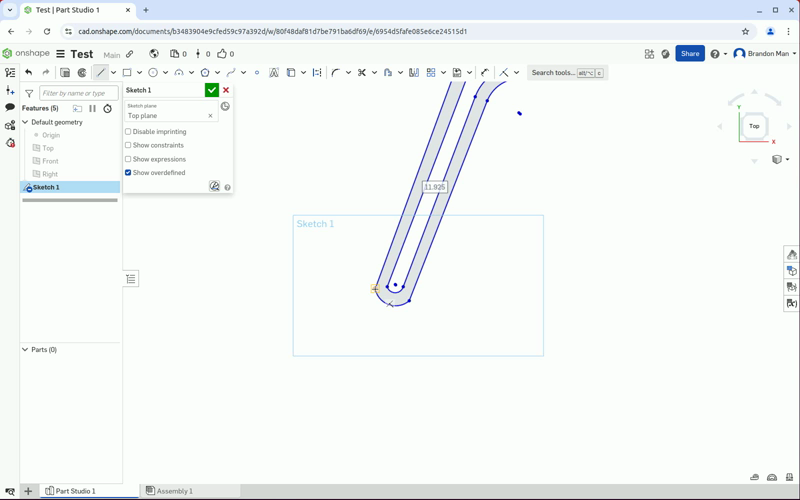
scroll(-6)
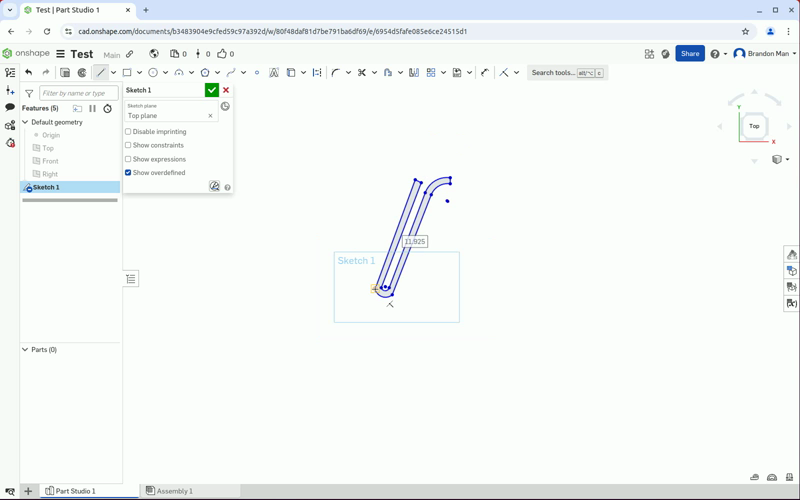
scroll(-6)
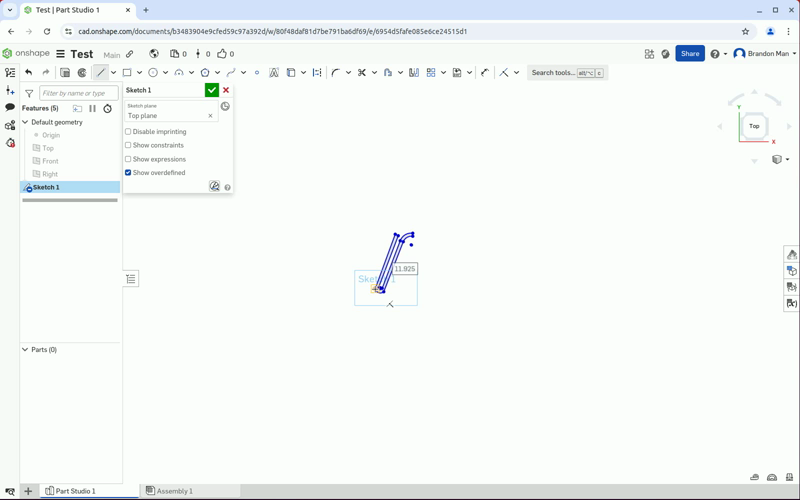
key(esc)
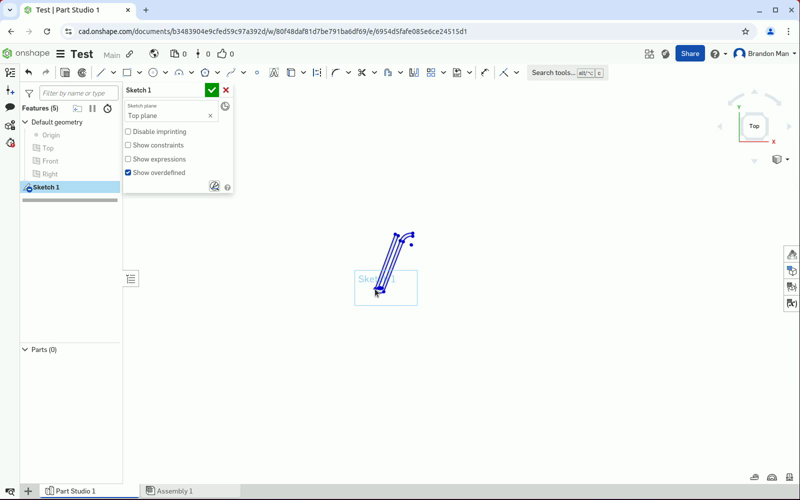
mouse_move(381, 274)
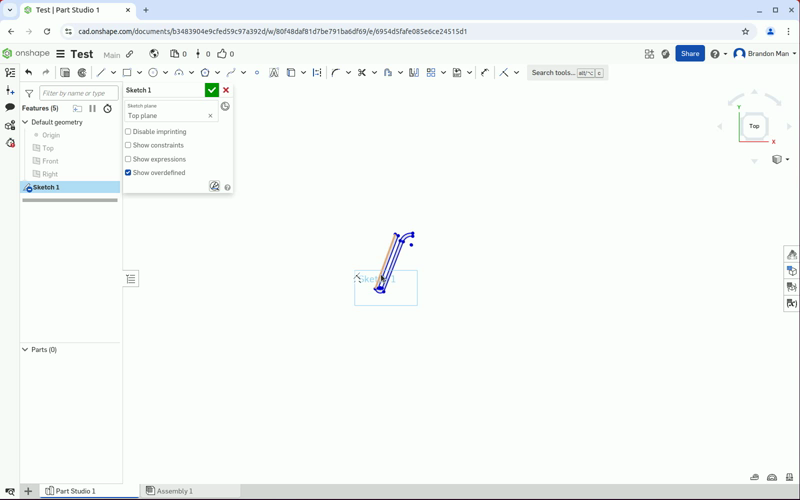
scroll(6)
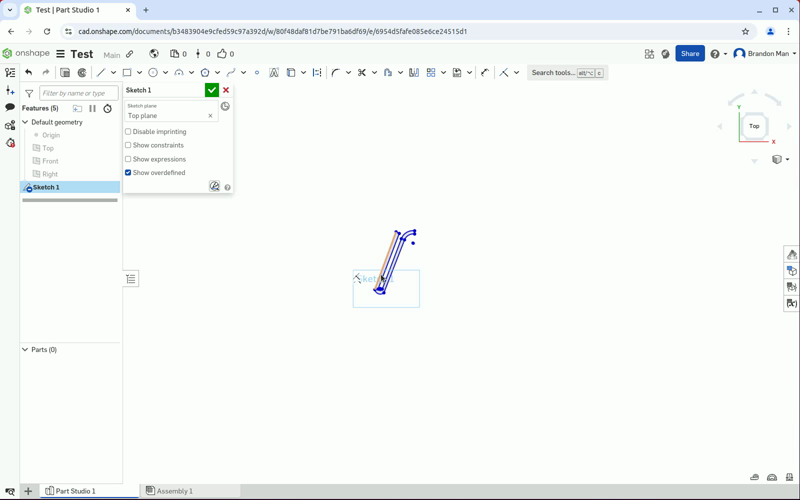
scroll(6)
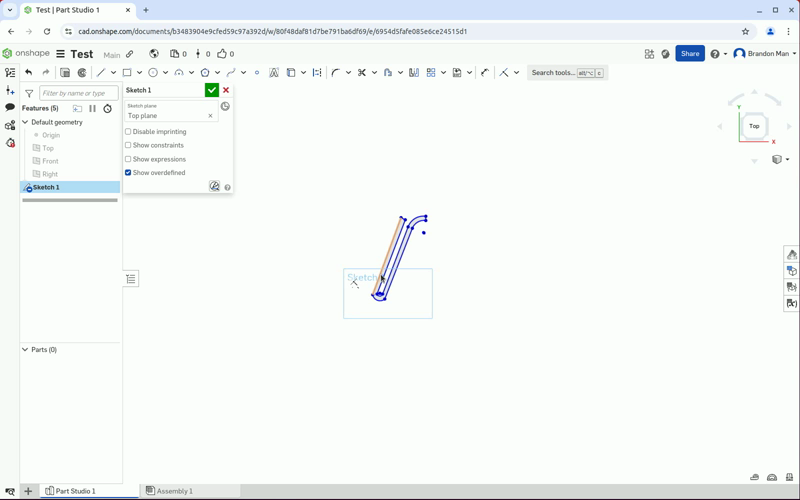
scroll(6)
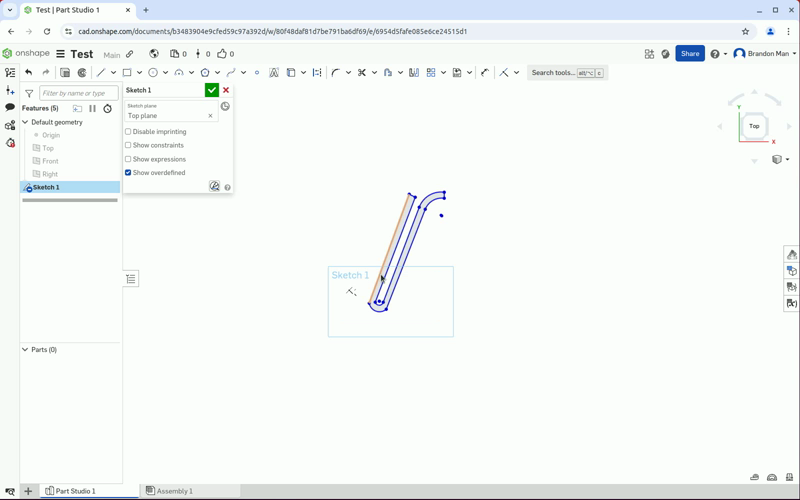
scroll(6)
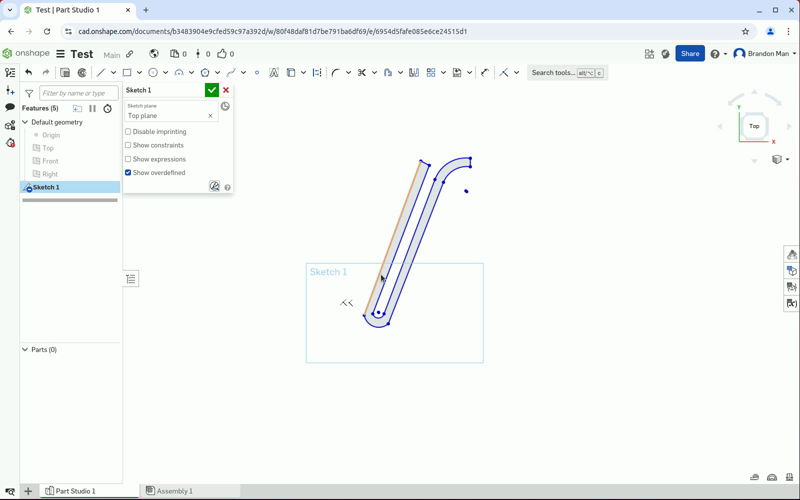
scroll(6)
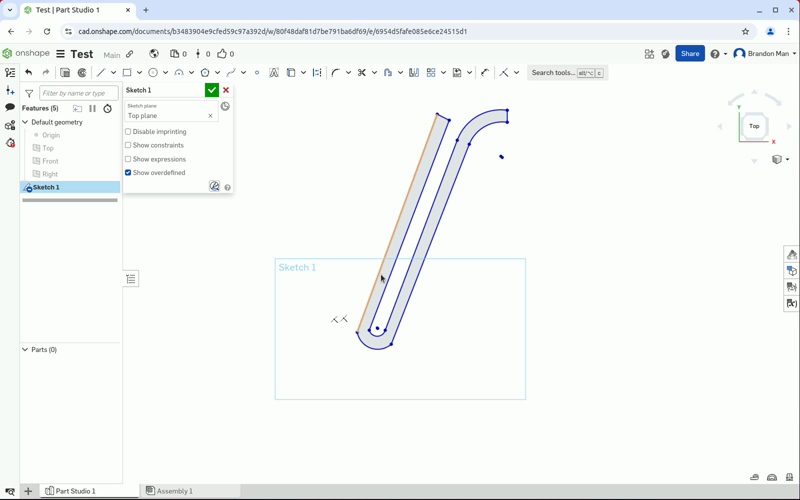
scroll(6)
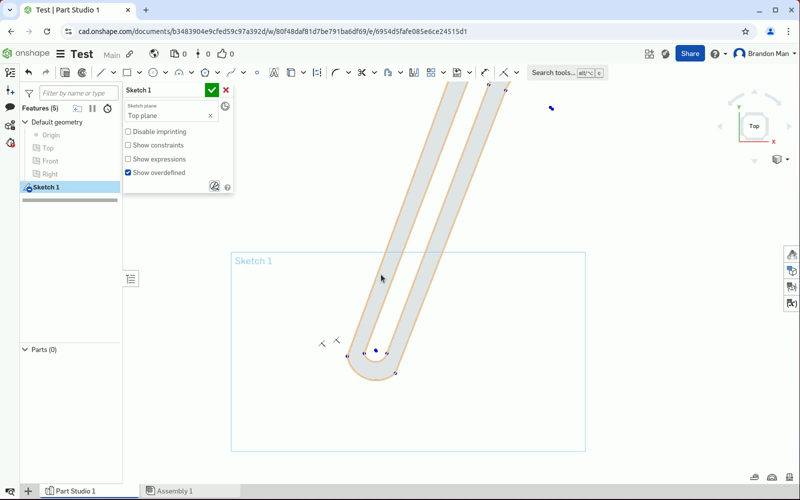
scroll(6)
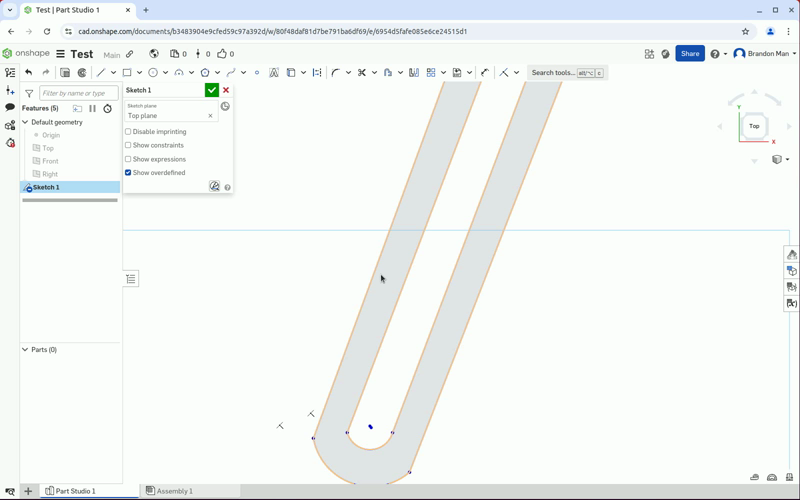
click(381, 274)
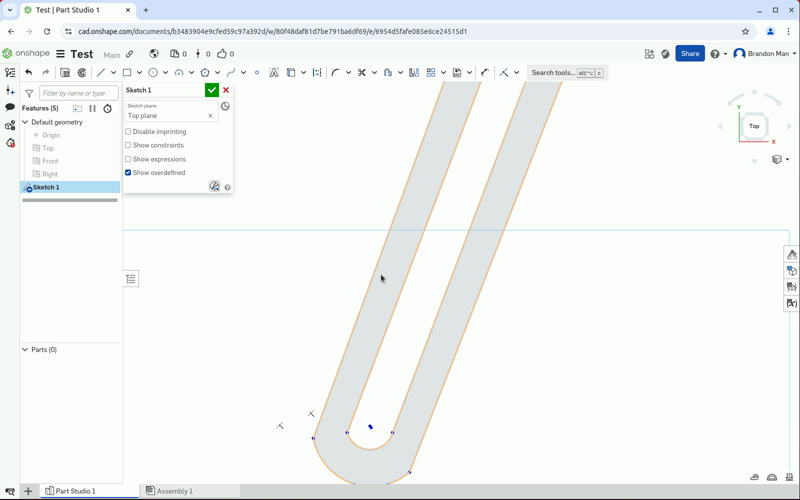
scroll(-6)
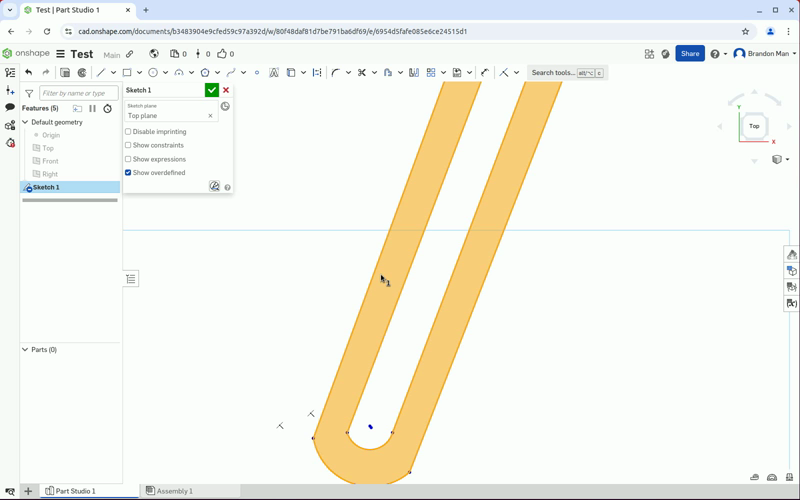
scroll(-6)
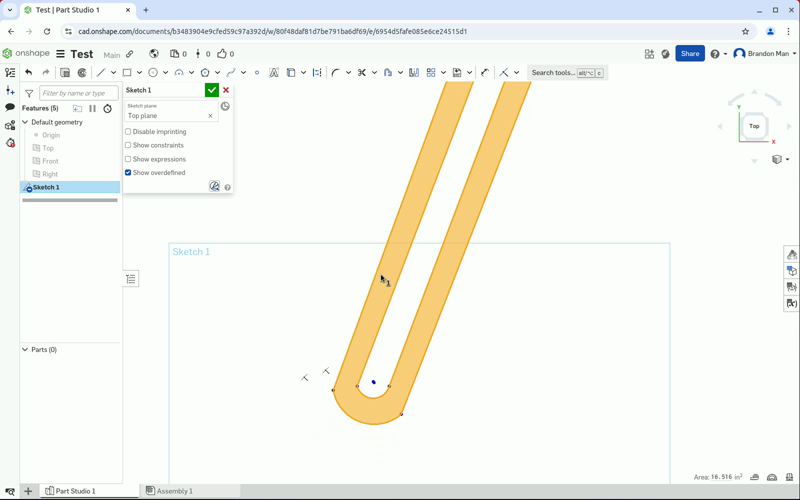
scroll(-6)
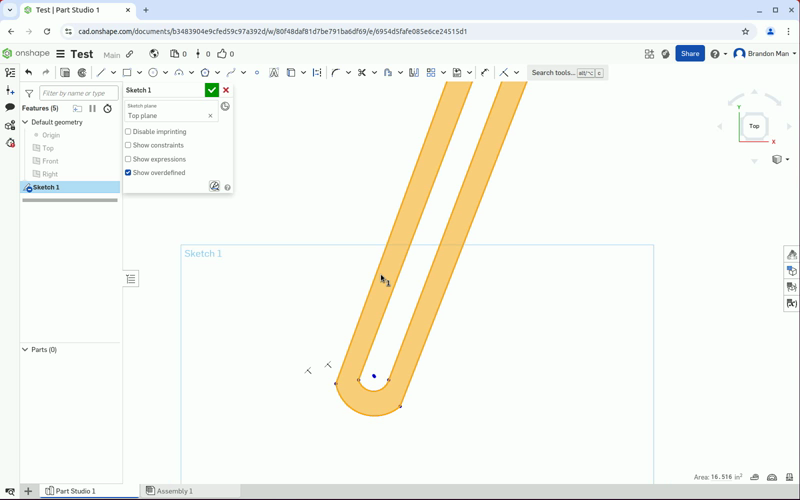
scroll(-6)
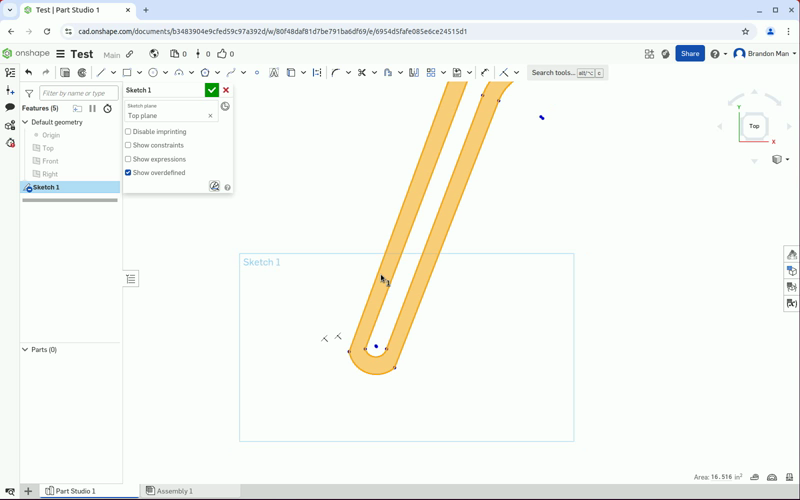
scroll(-6)
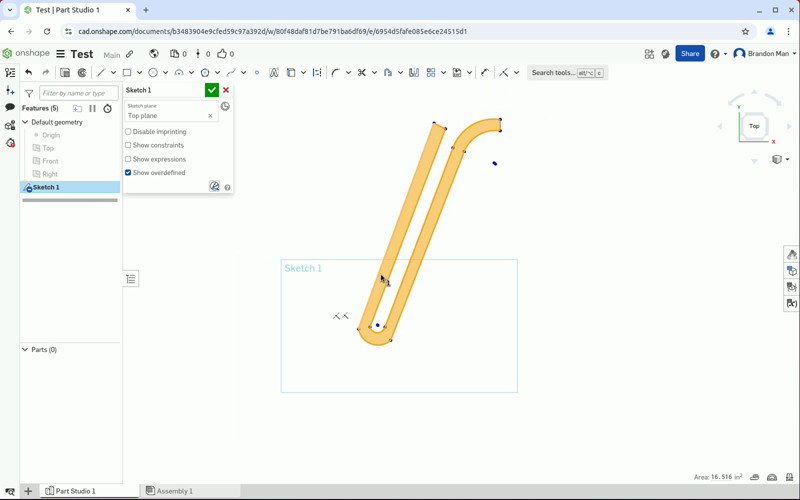
scroll(-6)
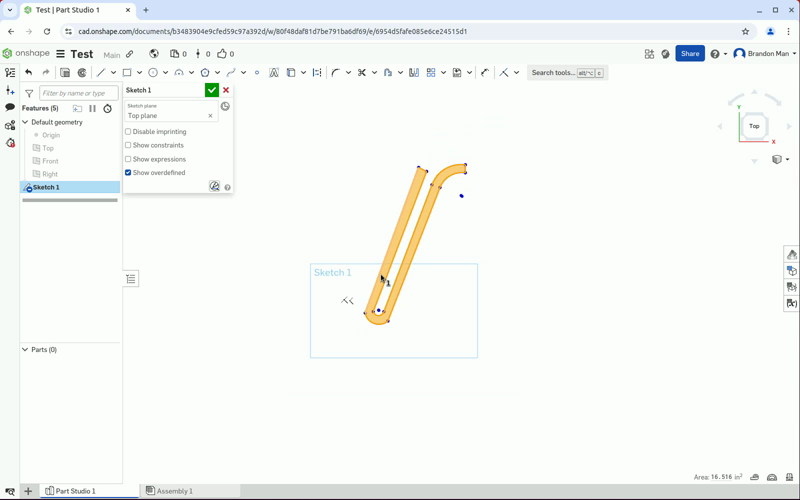
scroll(-6)
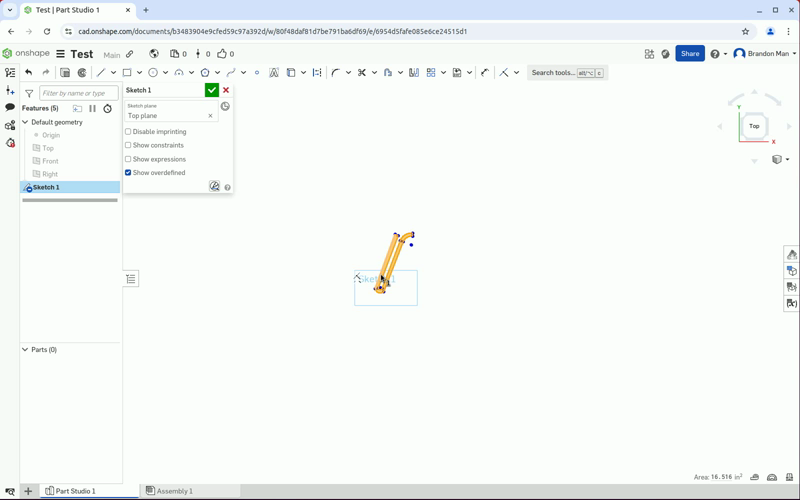
mouse_move(73, 352)
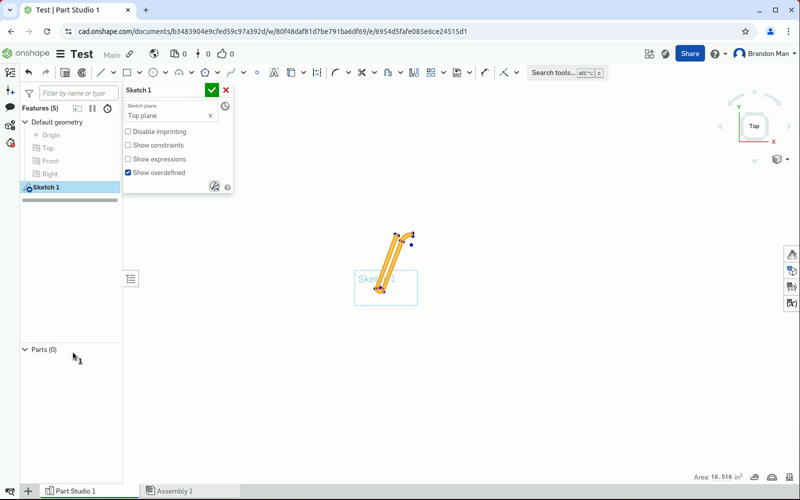
key(shift+y)
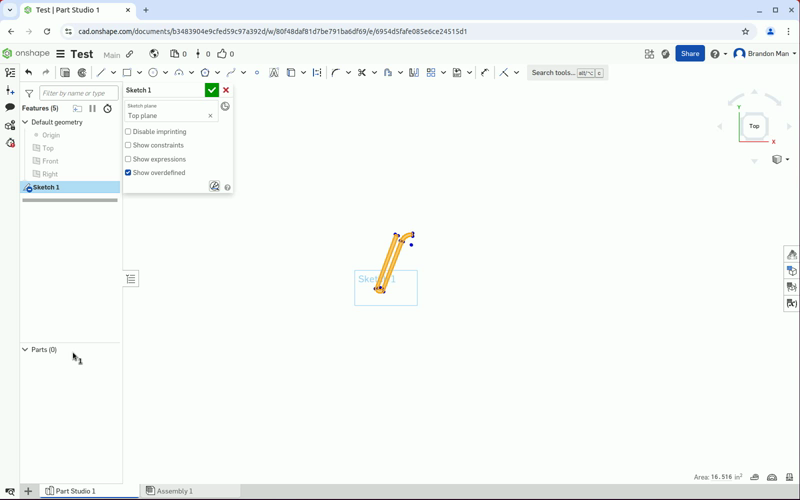
key(shift+e)
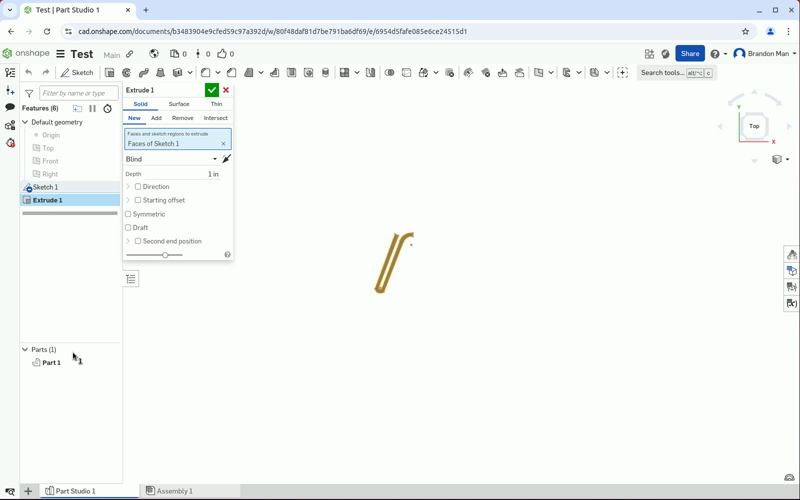
mouse_move(143, 106)
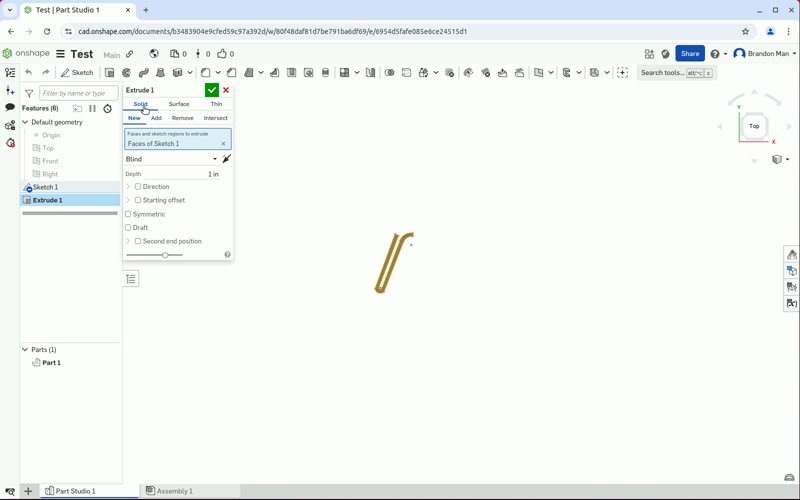
click(143, 106)
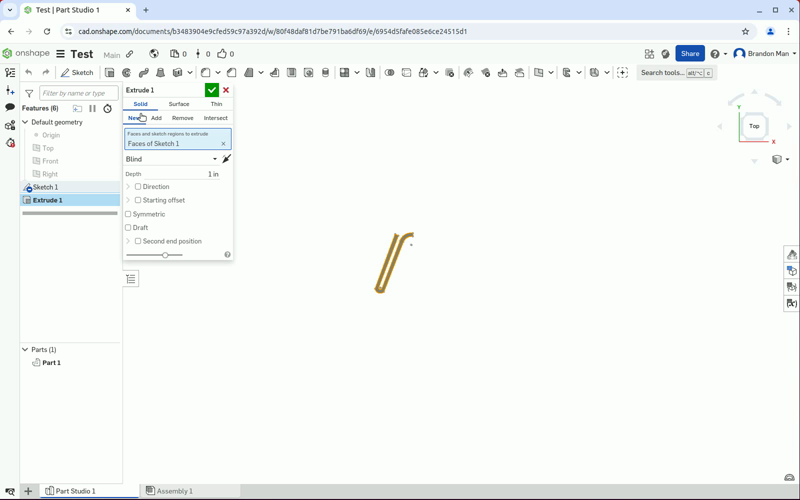
mouse_move(137, 120)
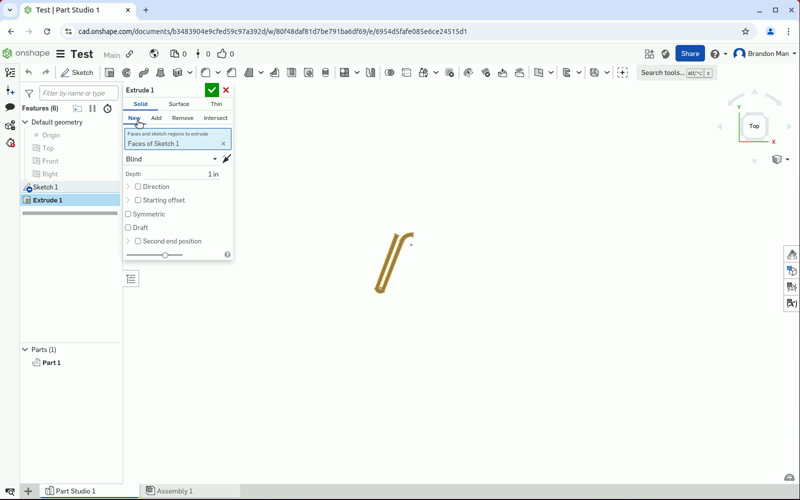
click(137, 120)
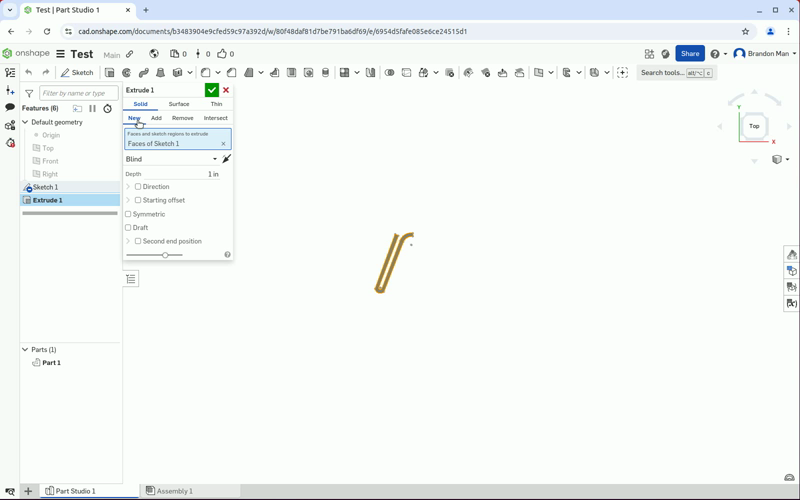
key(tab, 4)
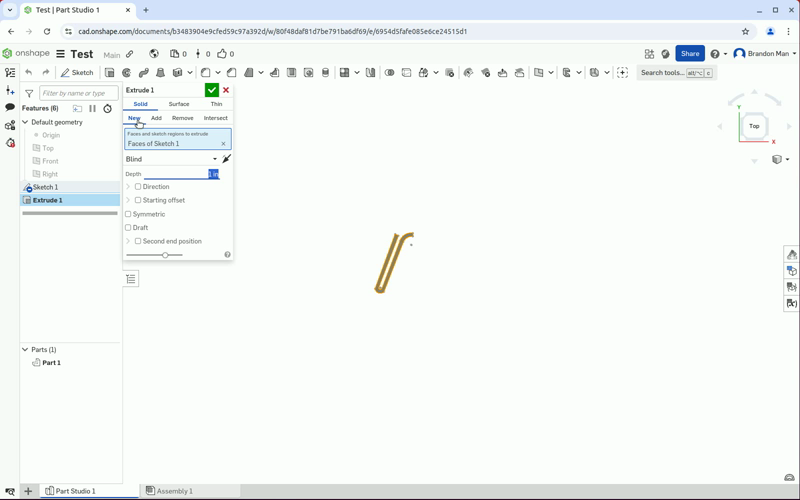
text(0.963)
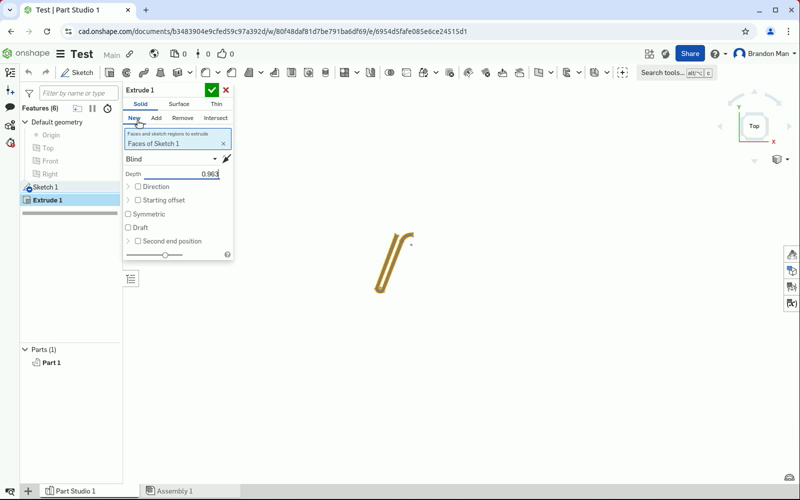
key(enter)
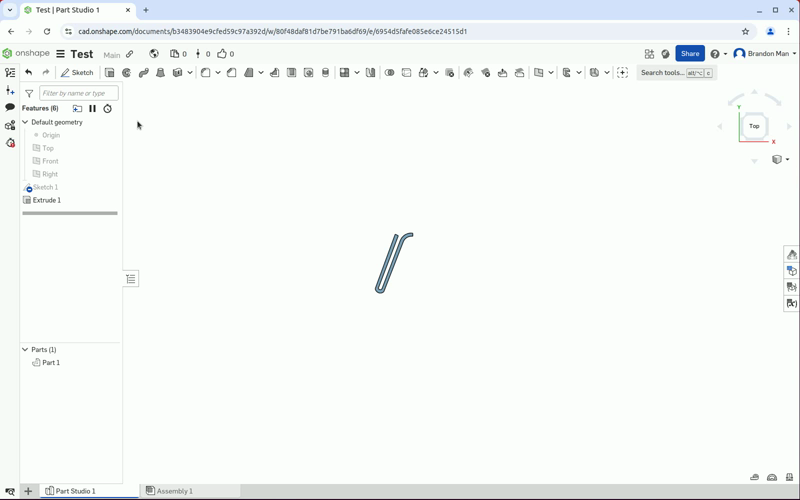
key(shift+h)
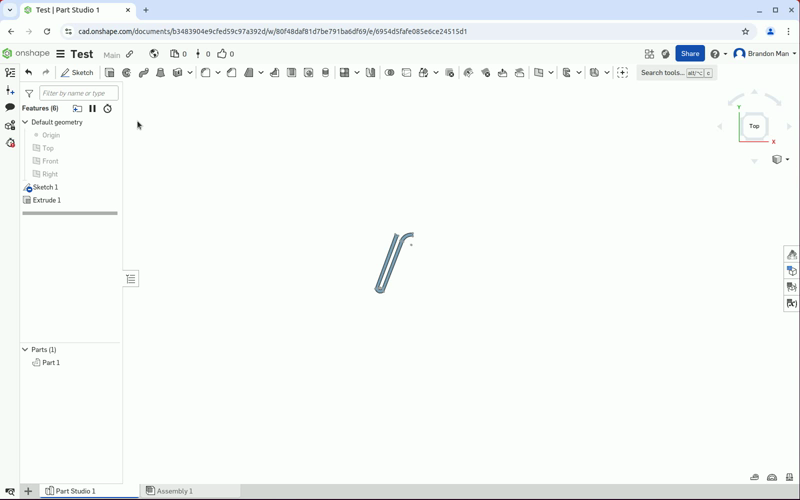
key(shift+h)
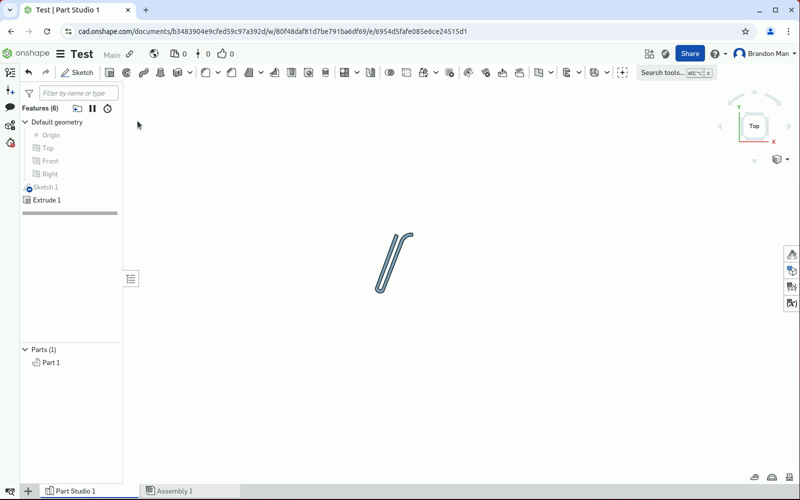
mouse_move(73, 189)
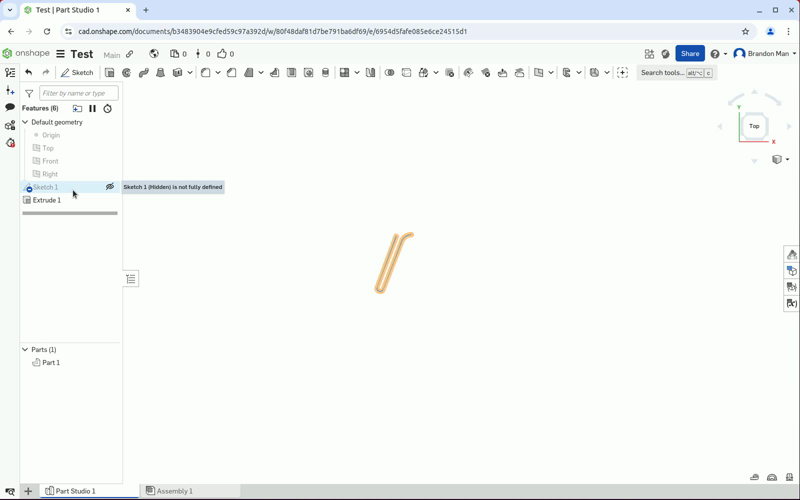
click(73, 189)
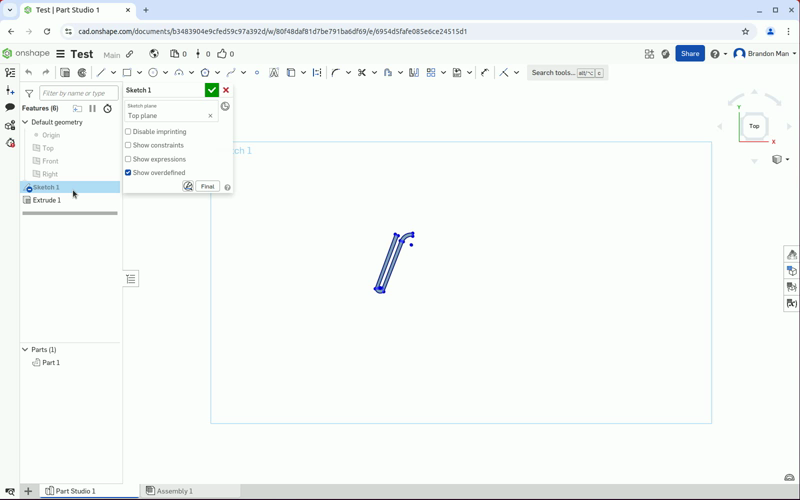
mouse_move(229, 92)
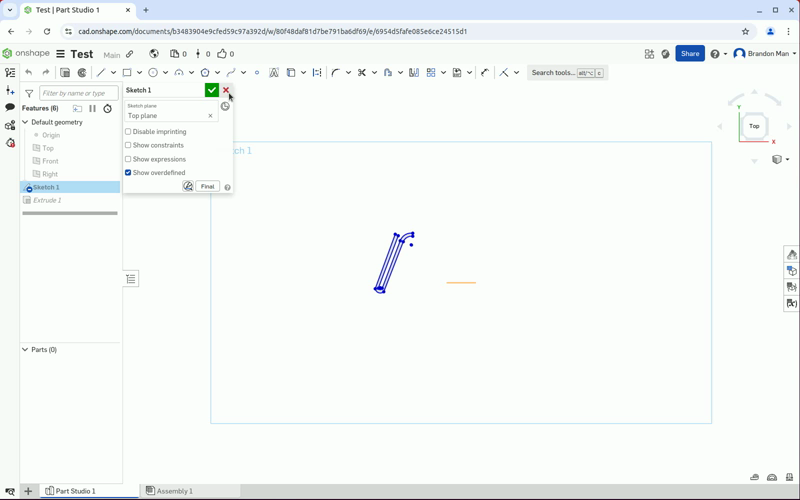
click(229, 92)
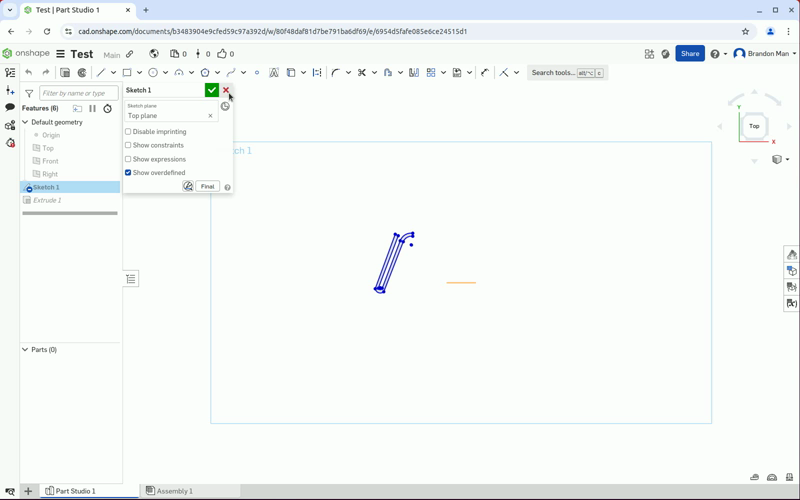
key(shift+s)
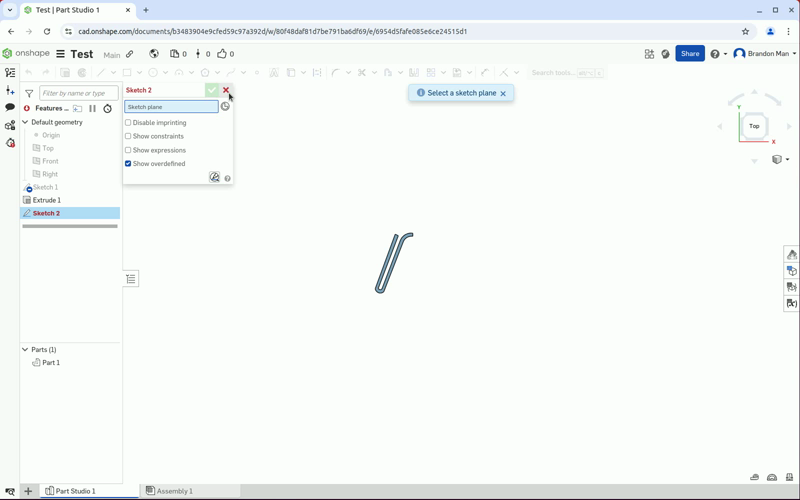
mouse_move(73, 150)
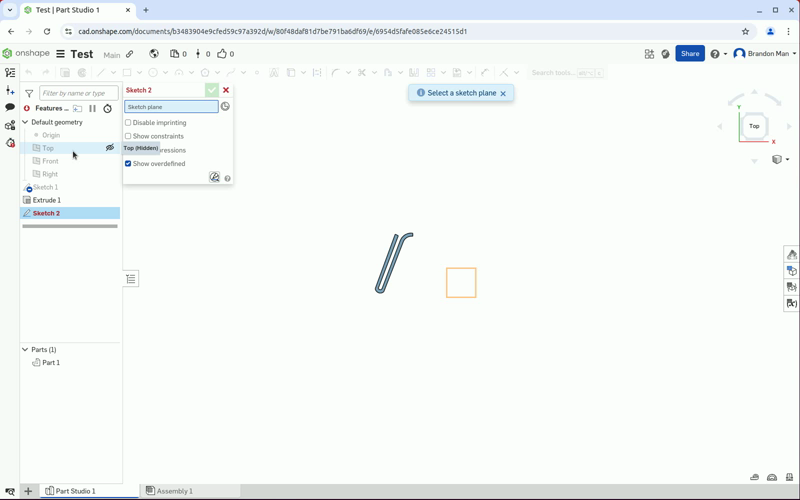
click(73, 150)
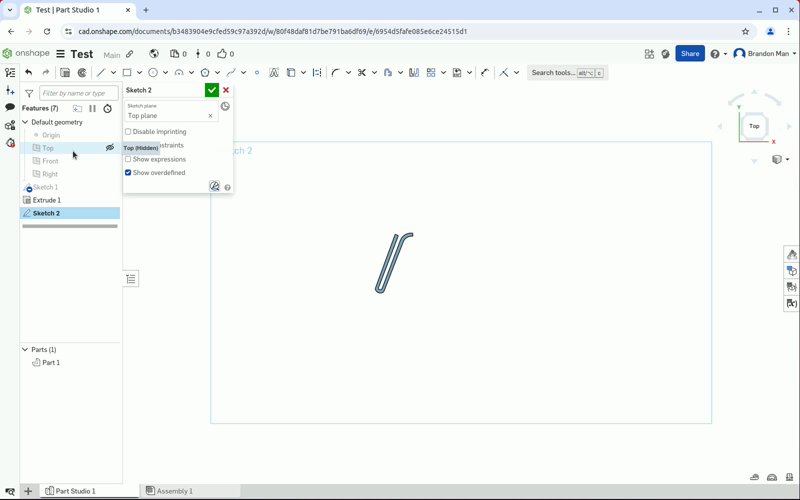
mouse_move(73, 352)
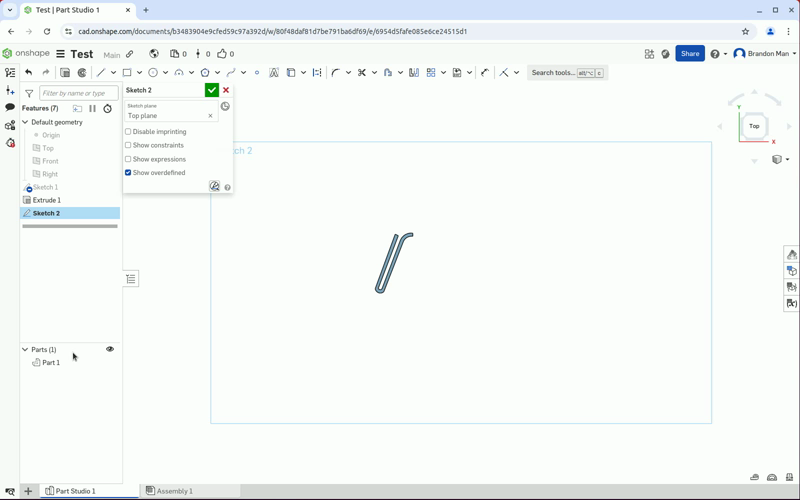
key(y)
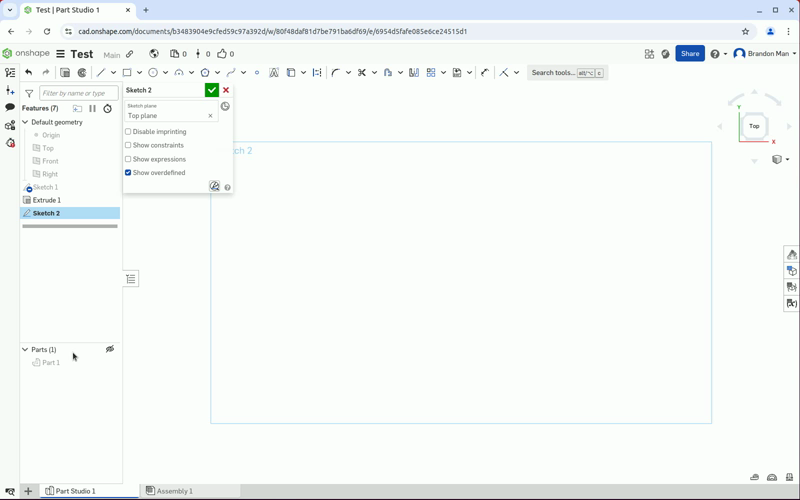
key(a)
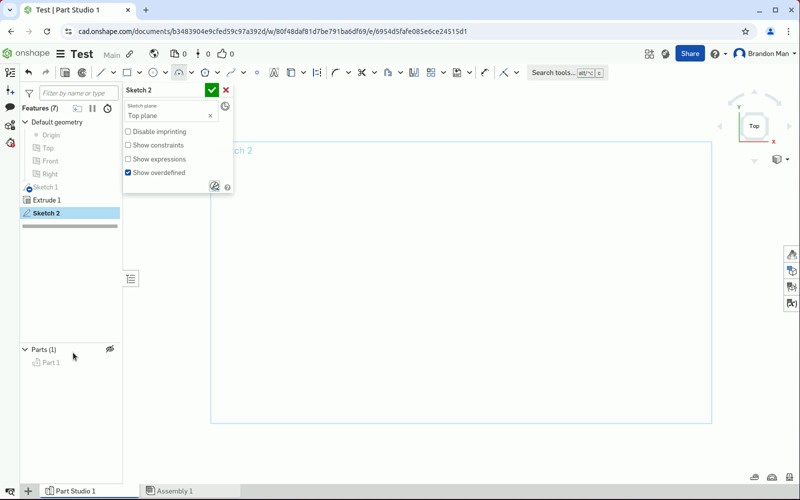
key_down(shift)
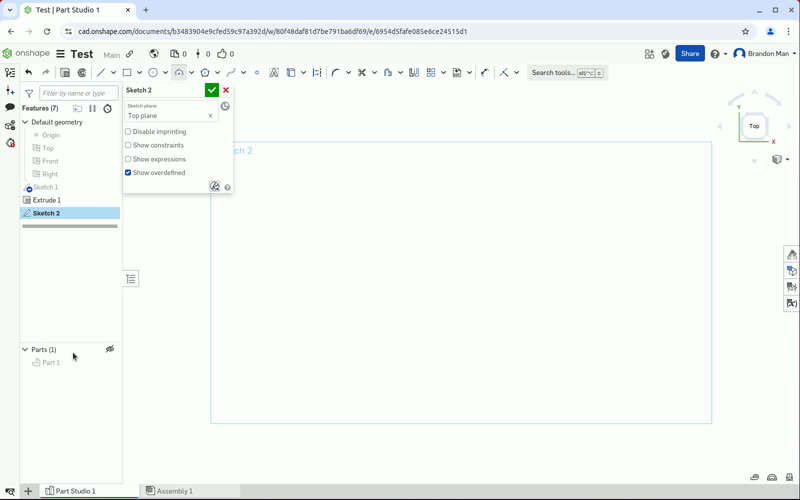
mouse_move(412, 236)
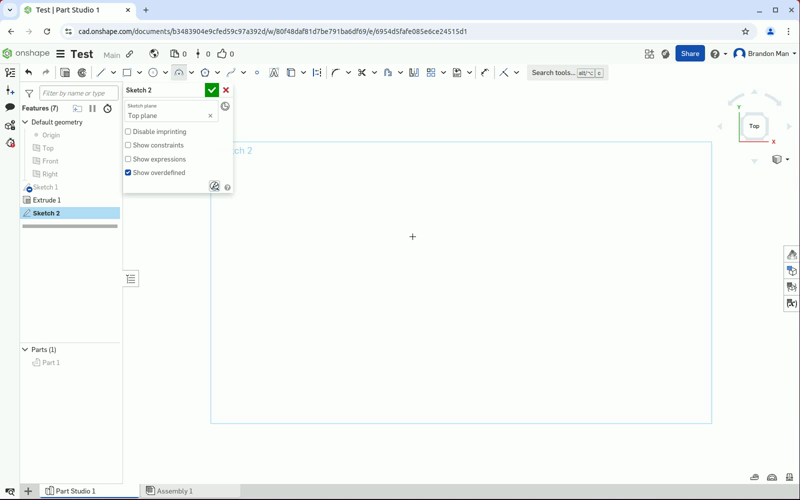
click(412, 236)
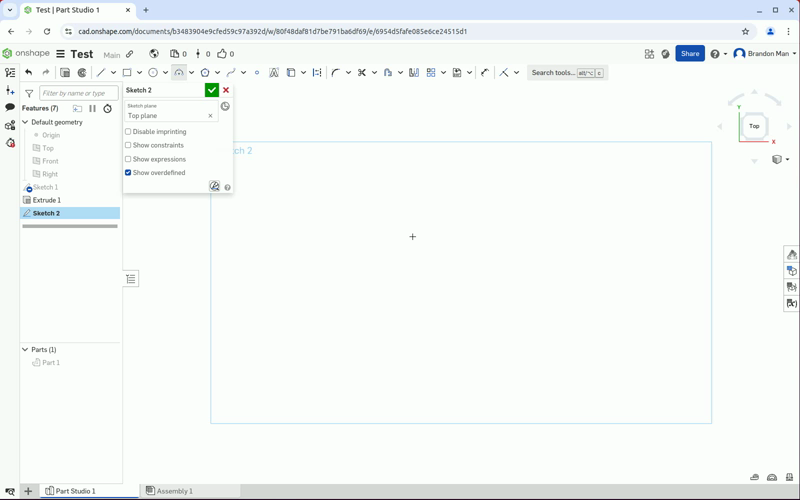
key_up(shift)
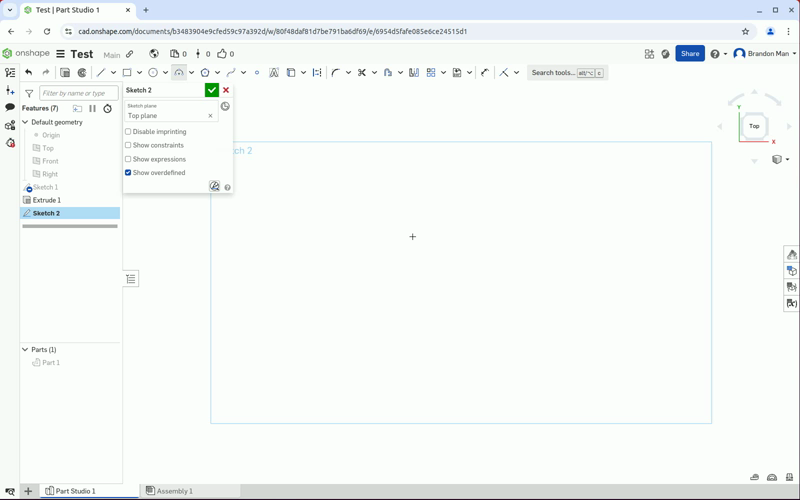
key_down(shift)
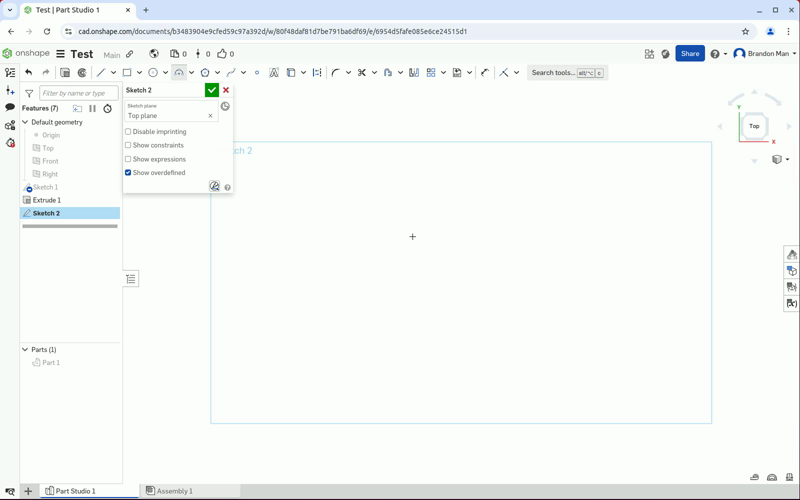
mouse_move(419, 250)
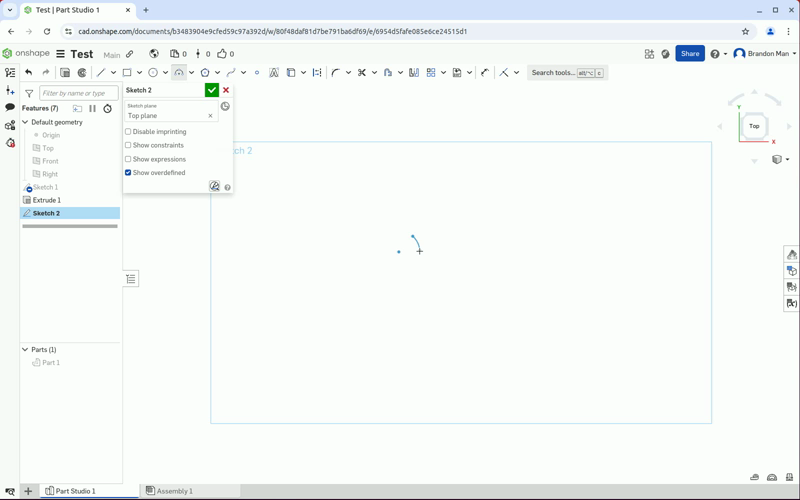
click(419, 250)
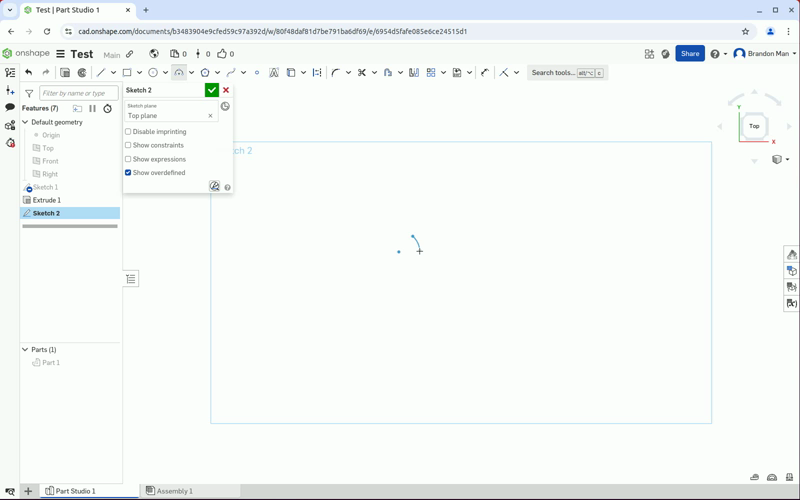
mouse_move(420, 241)
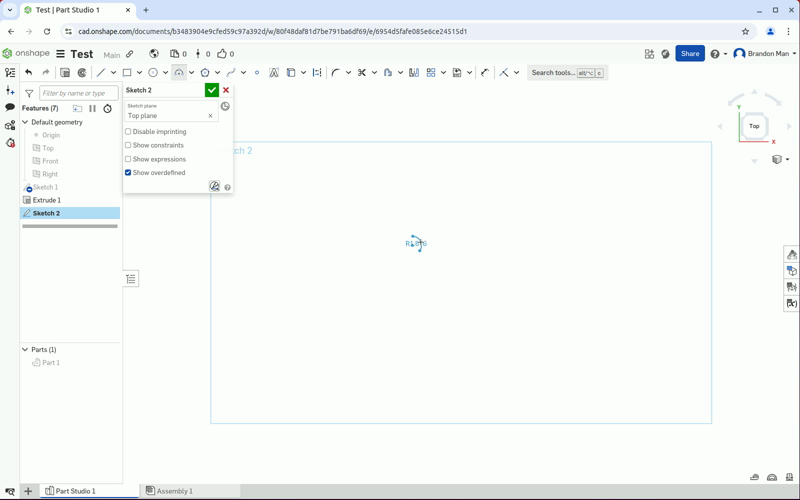
click(420, 241)
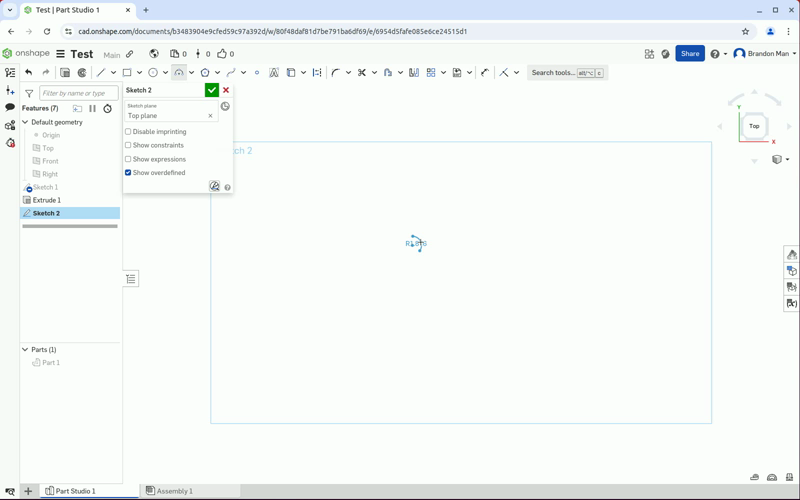
key_up(shift)
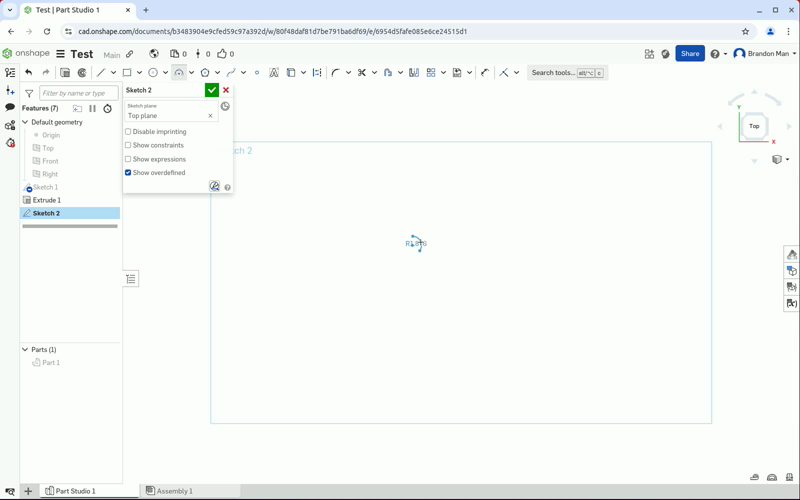
mouse_move(419, 250)
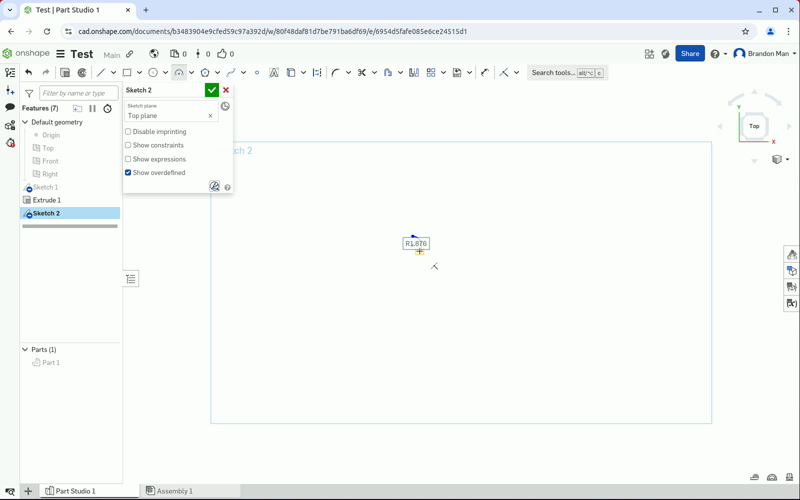
click(419, 250)
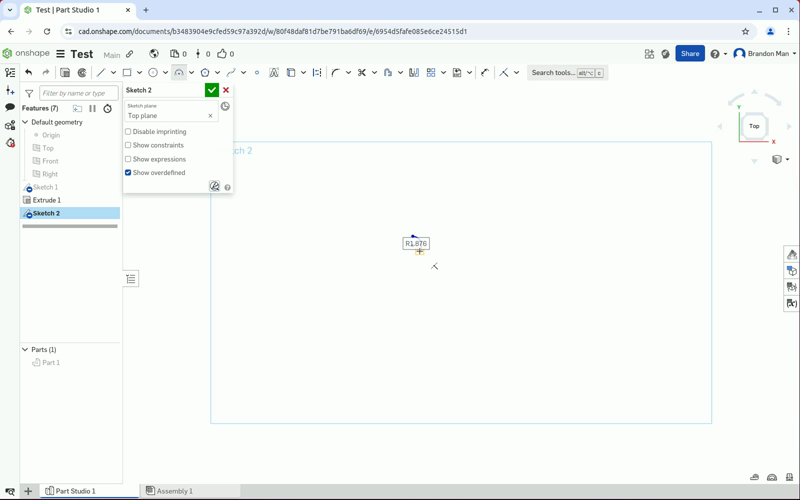
key_down(shift)
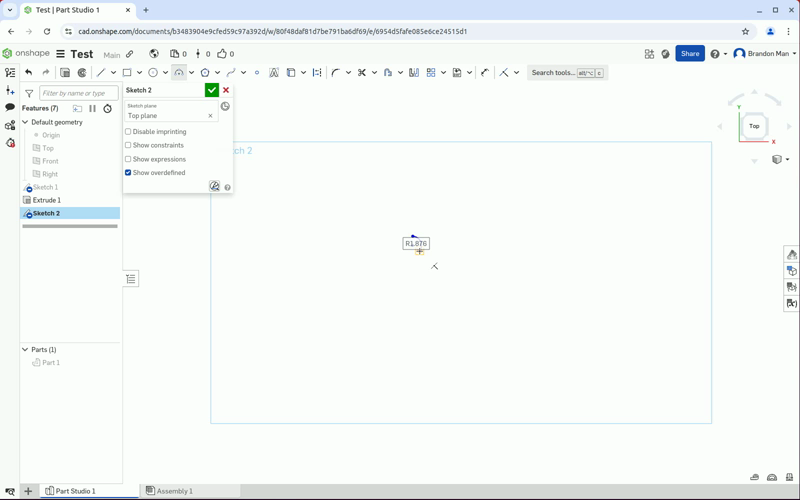
mouse_move(413, 270)
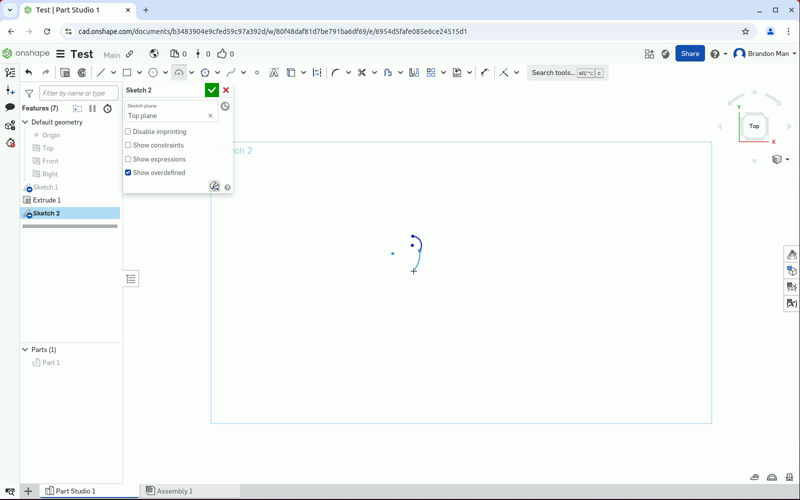
click(413, 270)
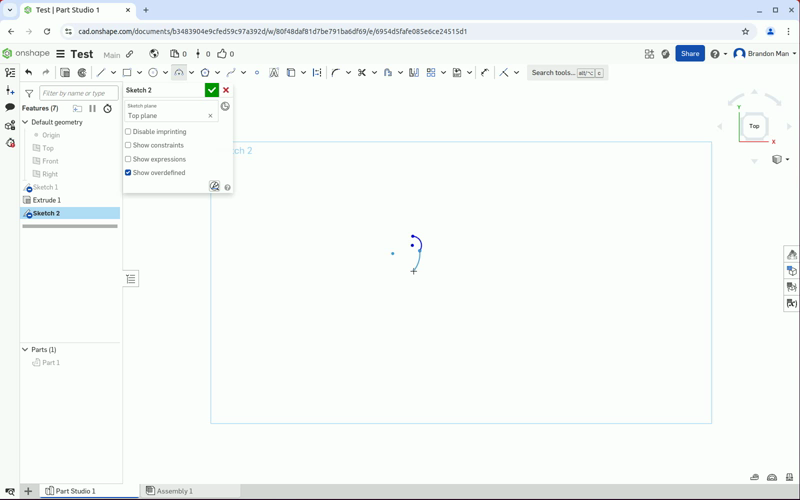
mouse_move(412, 259)
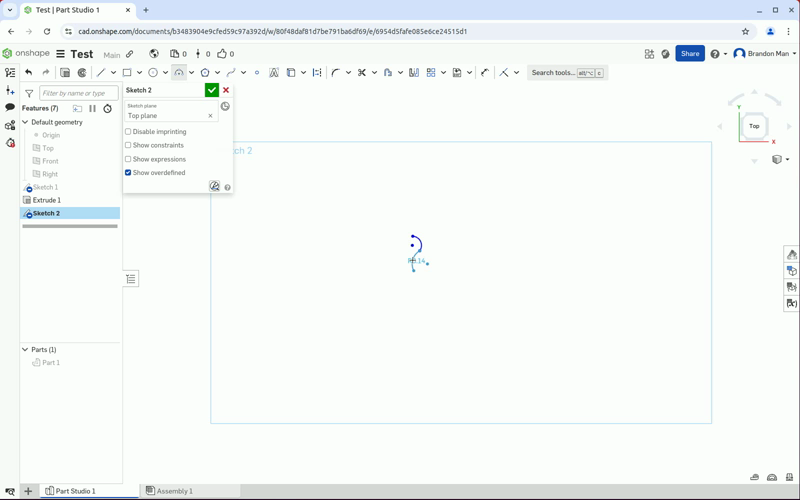
click(412, 259)
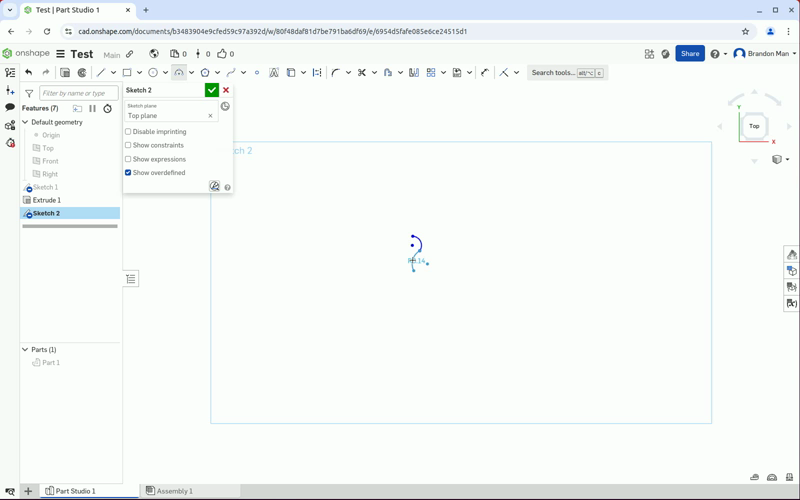
key_up(shift)
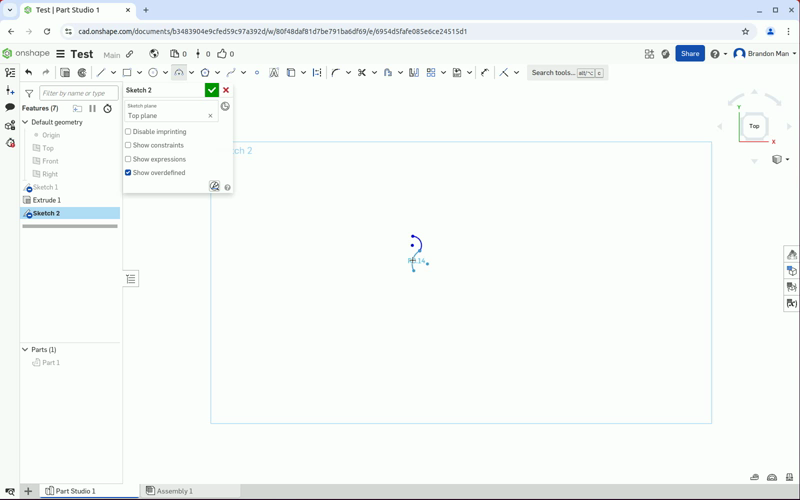
mouse_move(413, 270)
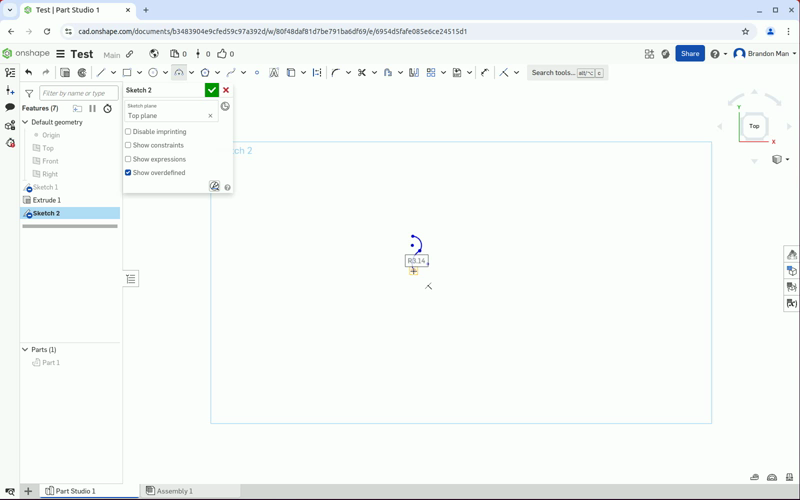
click(413, 270)
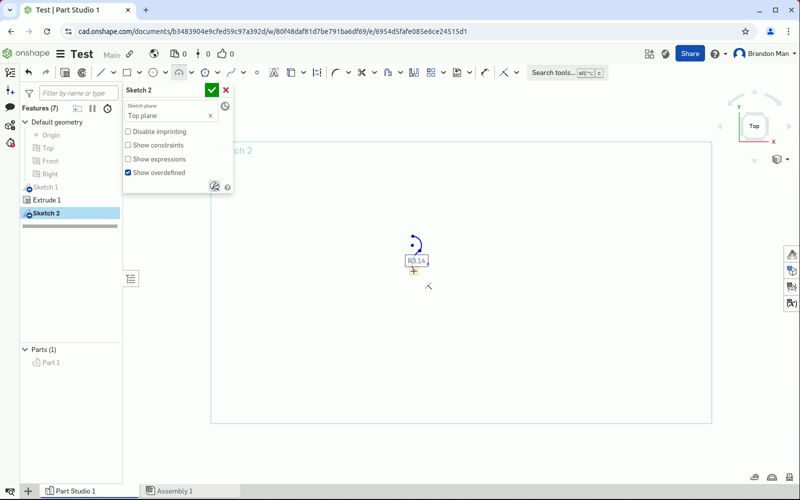
key_down(shift)
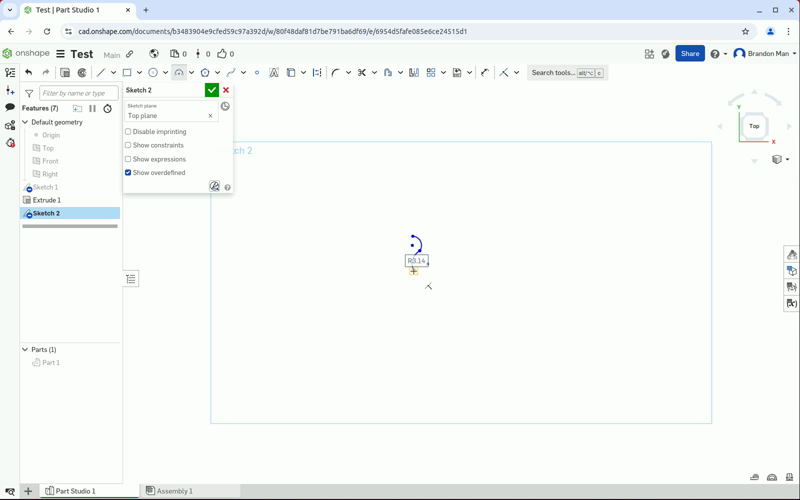
mouse_move(416, 269)
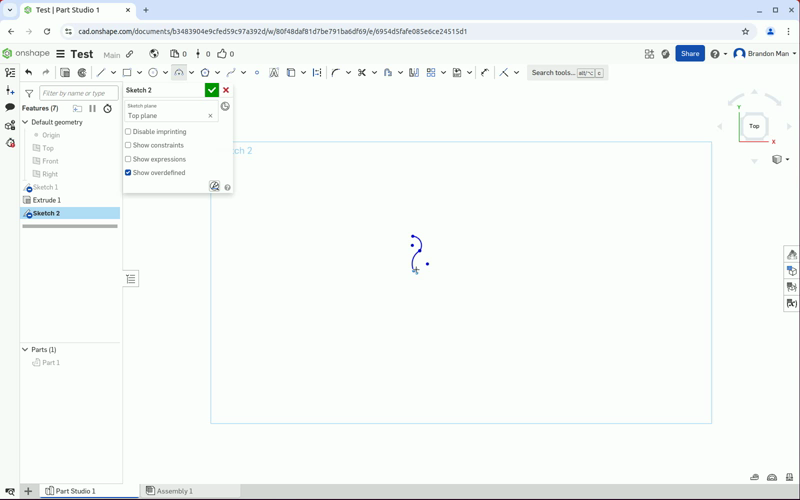
scroll(6)
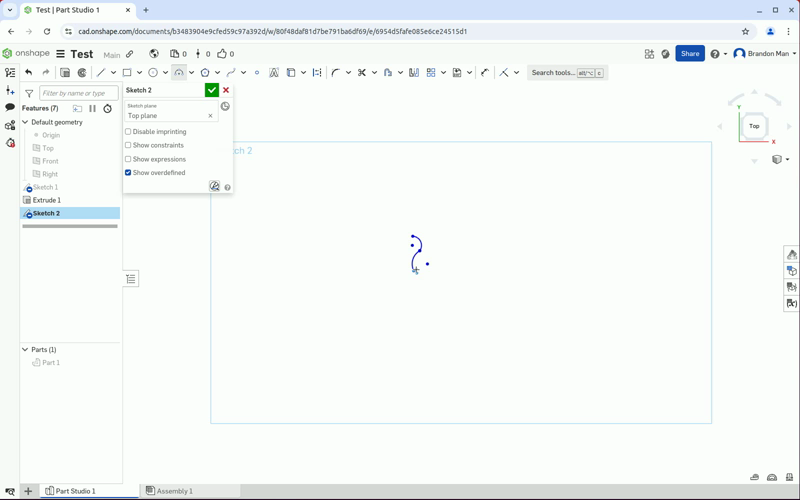
scroll(6)
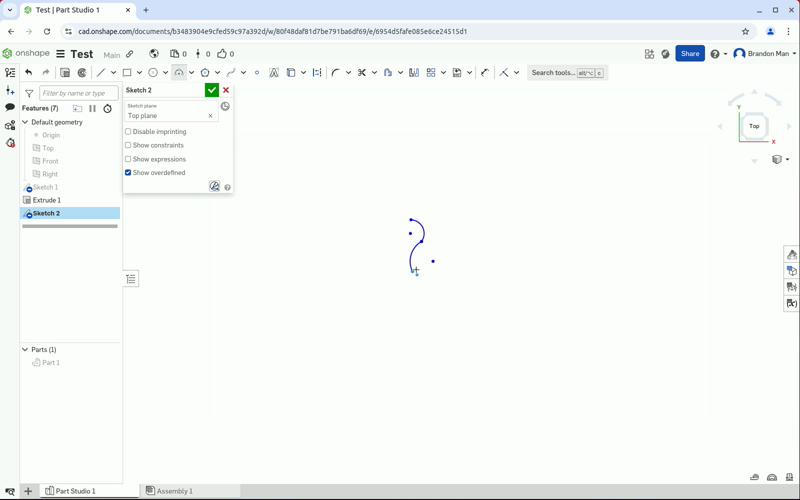
scroll(6)
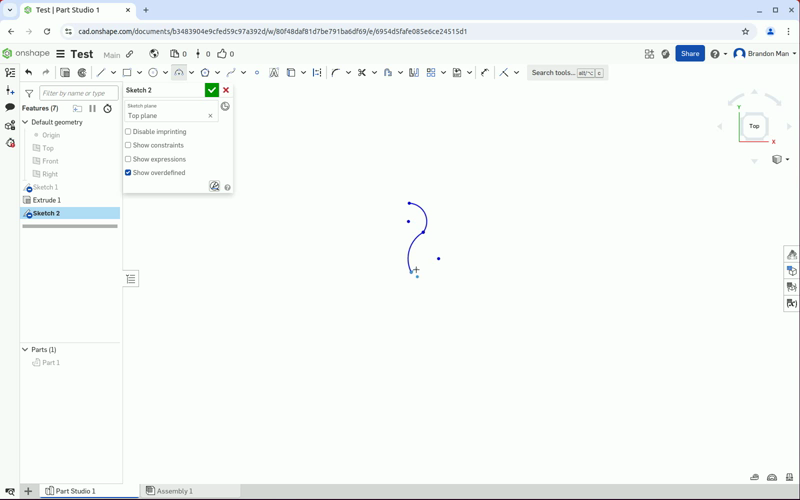
scroll(6)
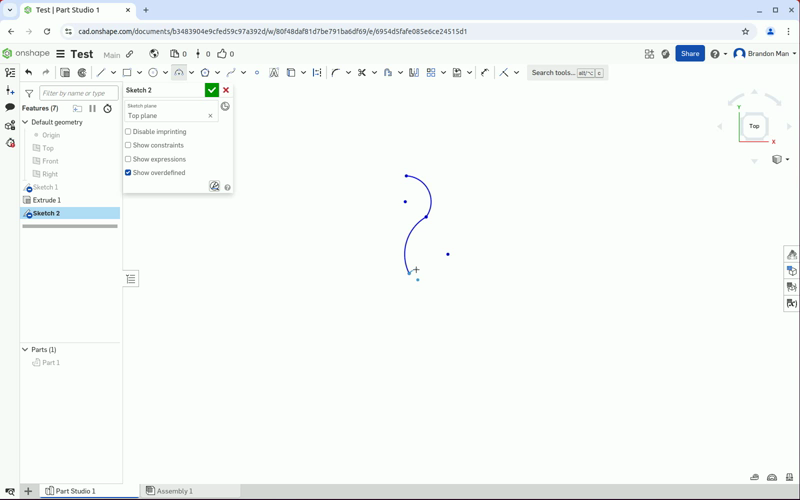
scroll(6)
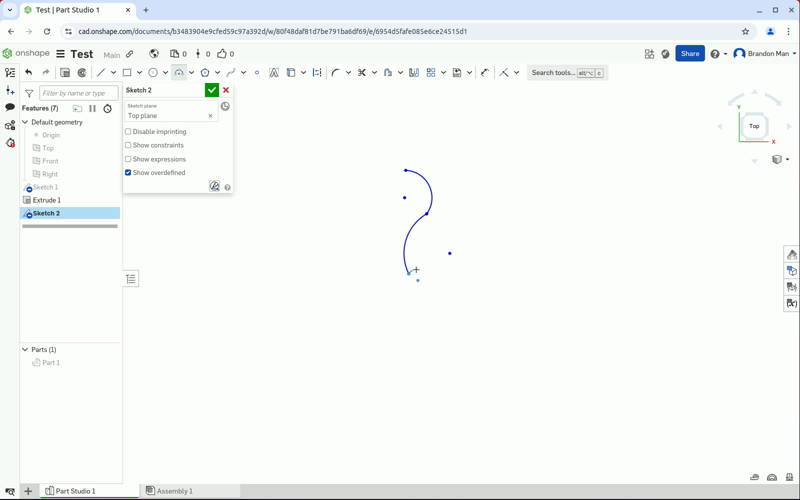
scroll(6)
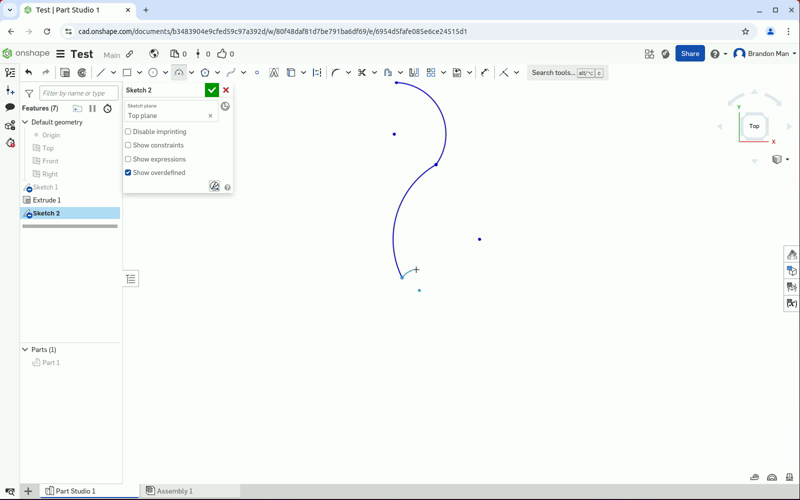
scroll(6)
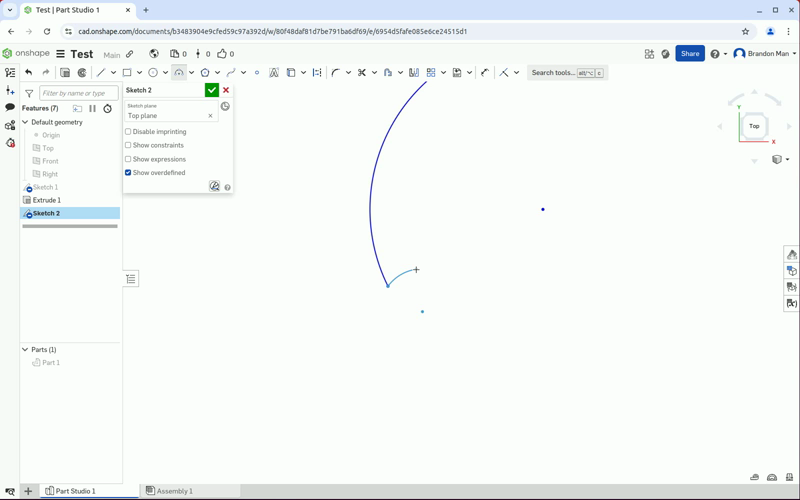
click(416, 269)
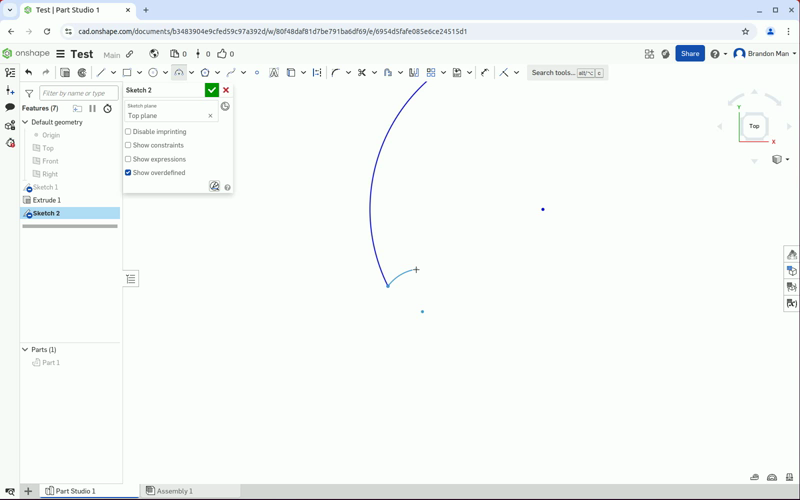
scroll(-6)
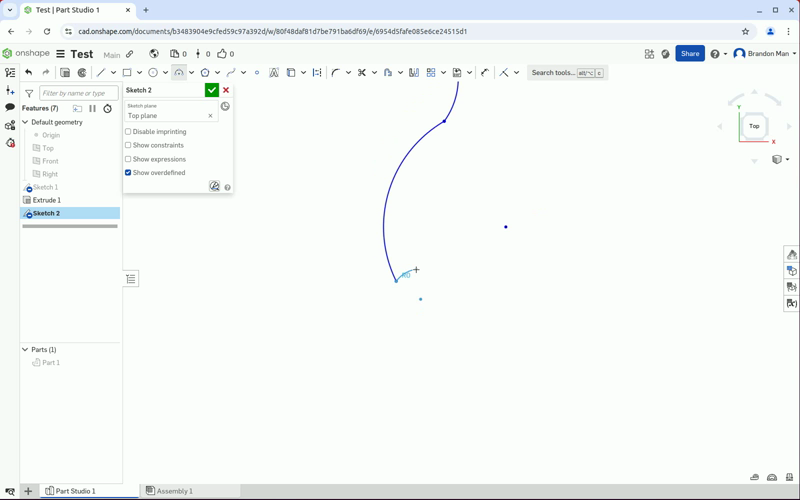
scroll(-6)
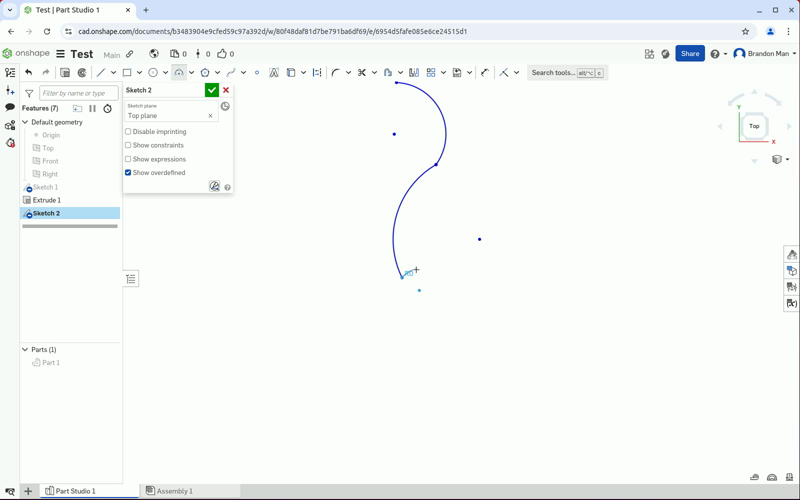
scroll(-6)
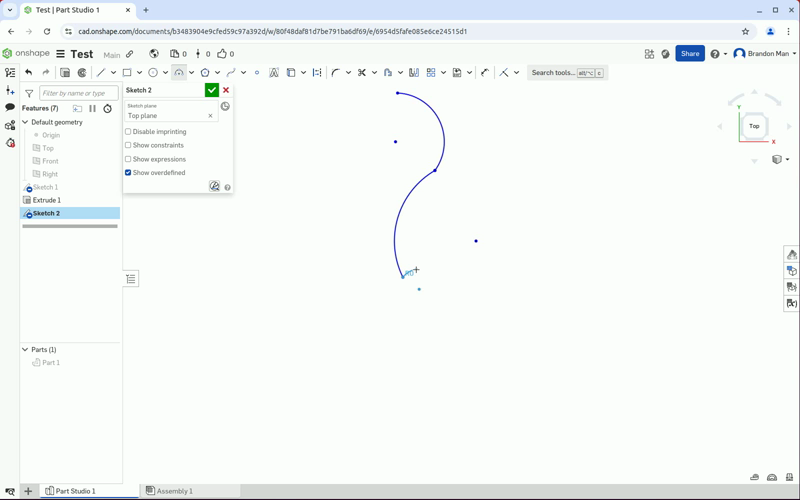
scroll(-6)
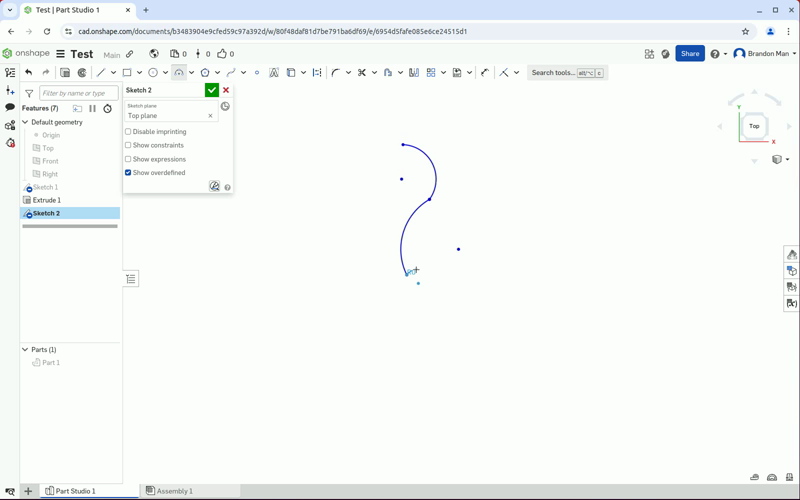
scroll(-6)
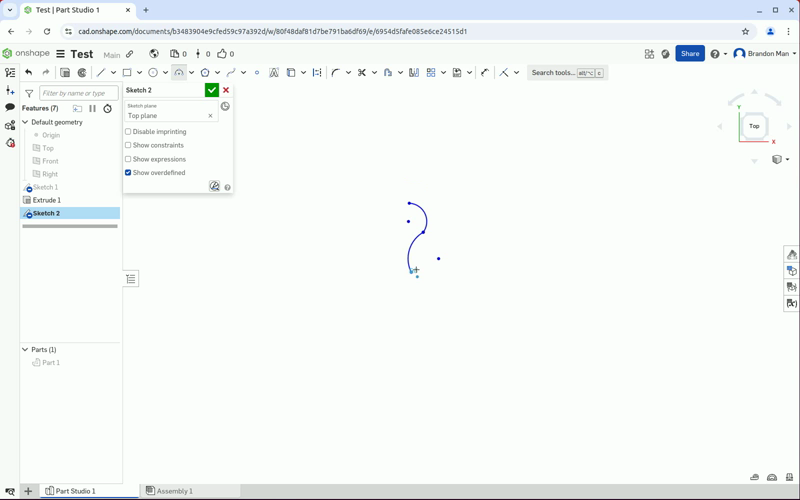
scroll(-6)
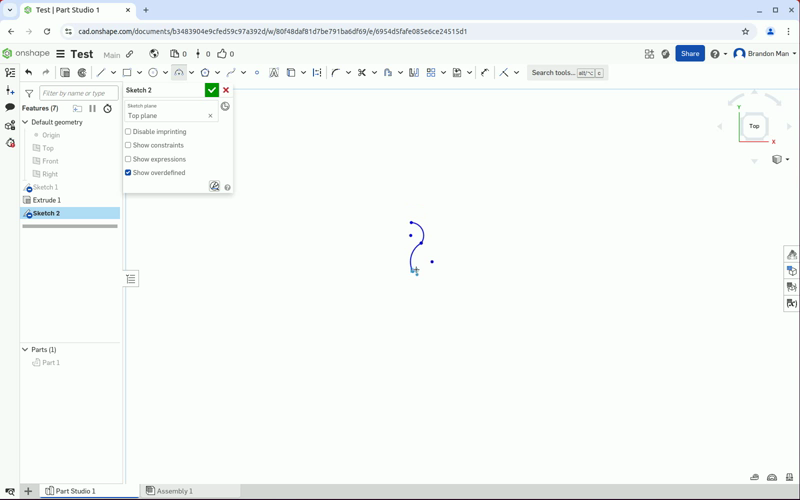
scroll(-6)
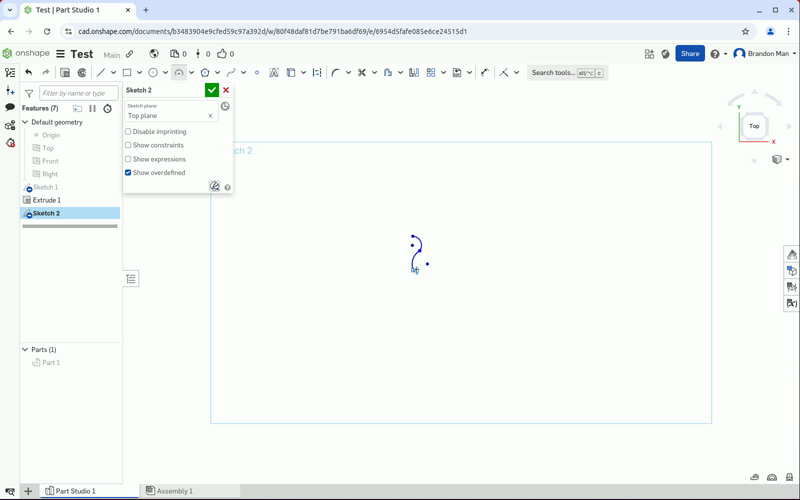
mouse_move(415, 271)
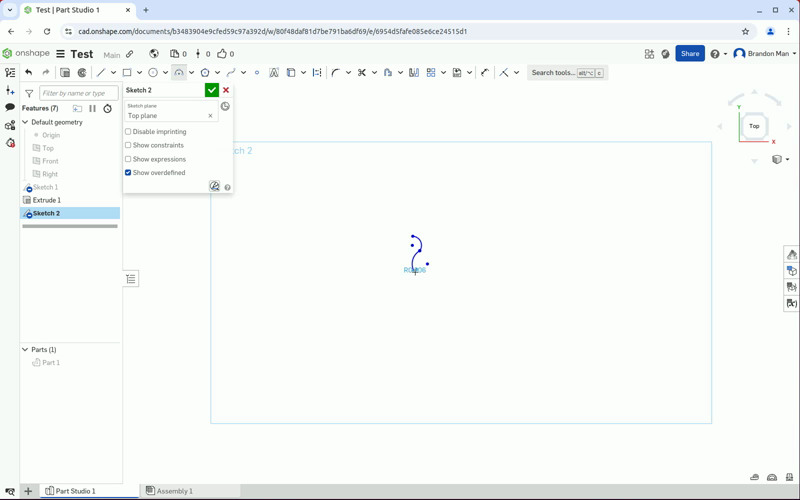
scroll(6)
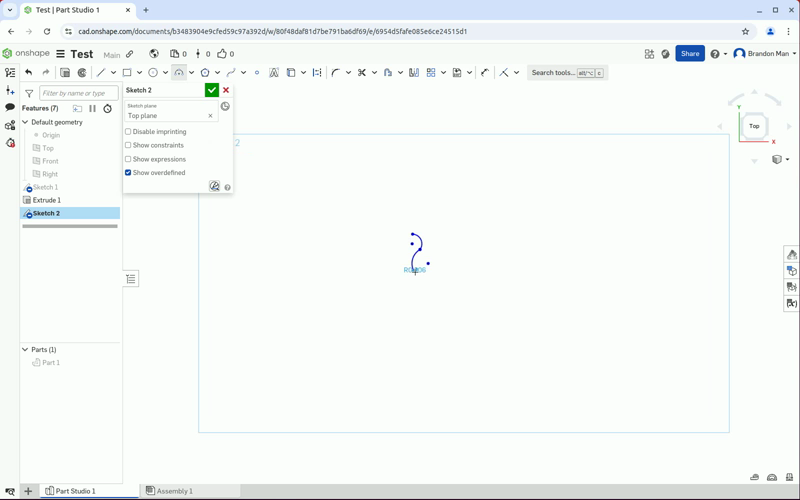
scroll(6)
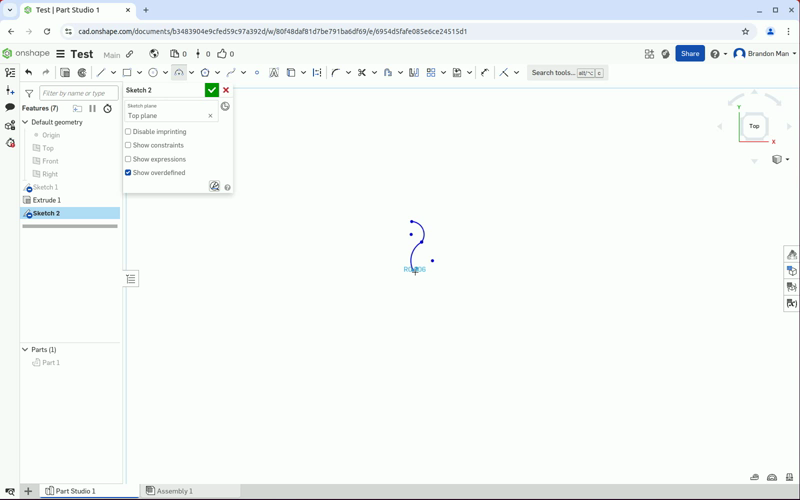
scroll(6)
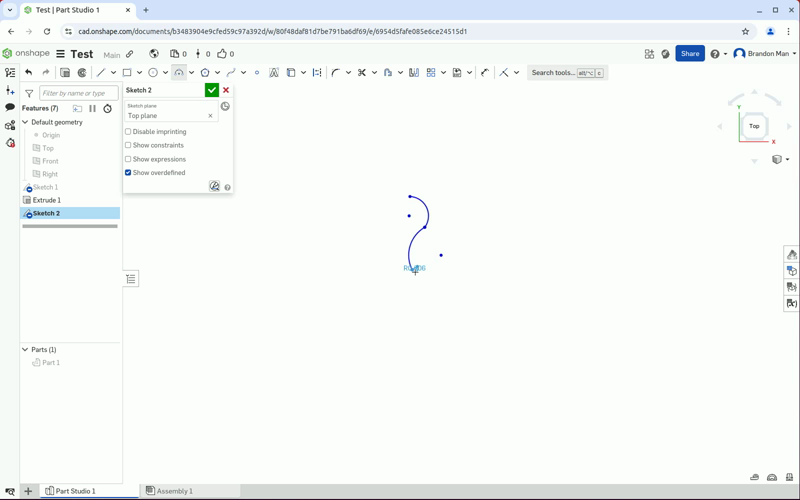
scroll(6)
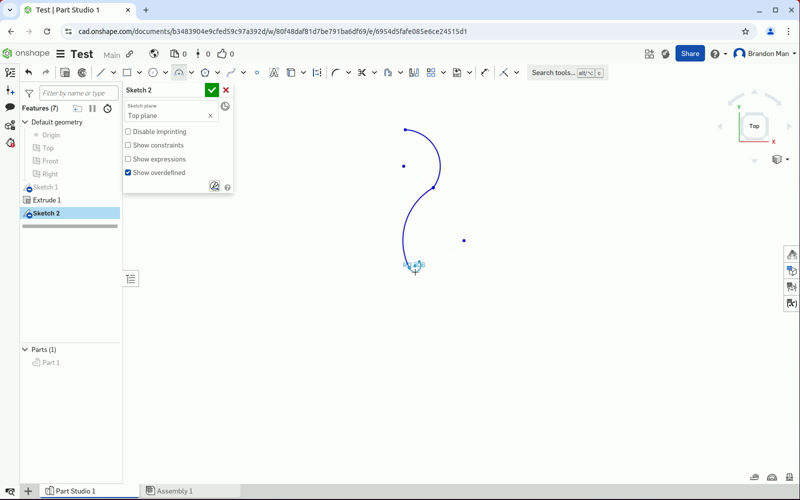
scroll(6)
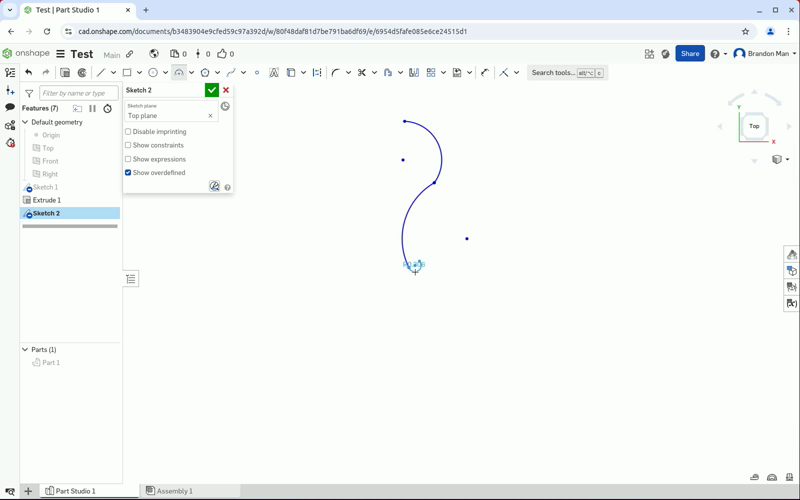
scroll(6)
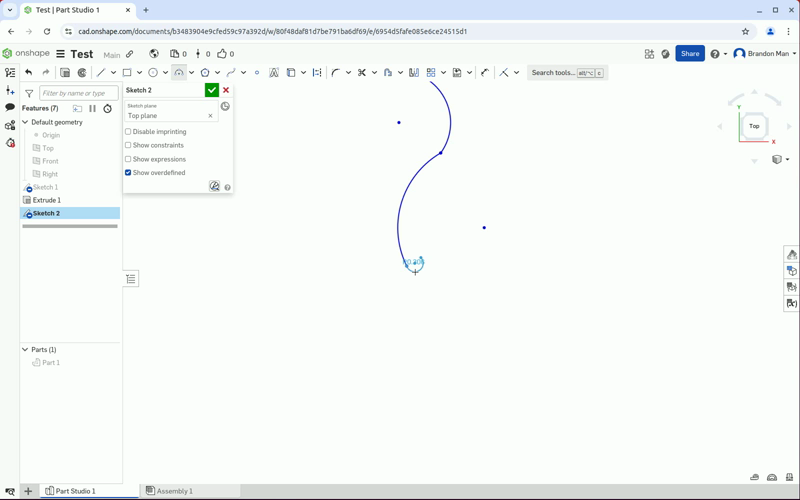
scroll(6)
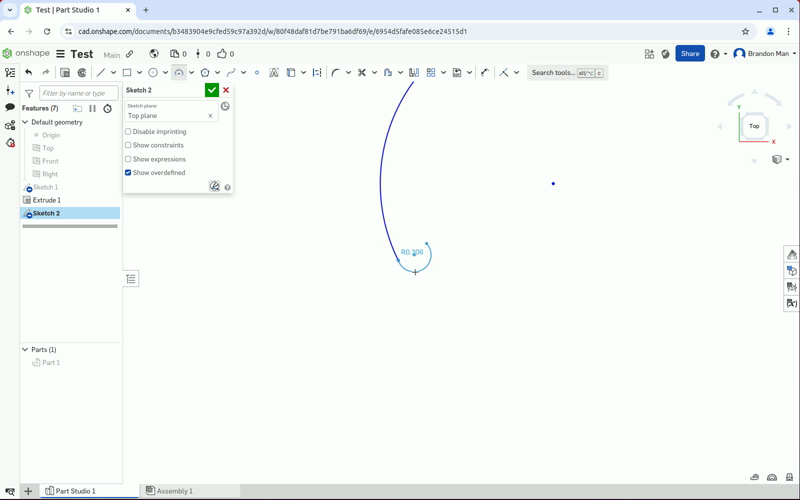
click(415, 271)
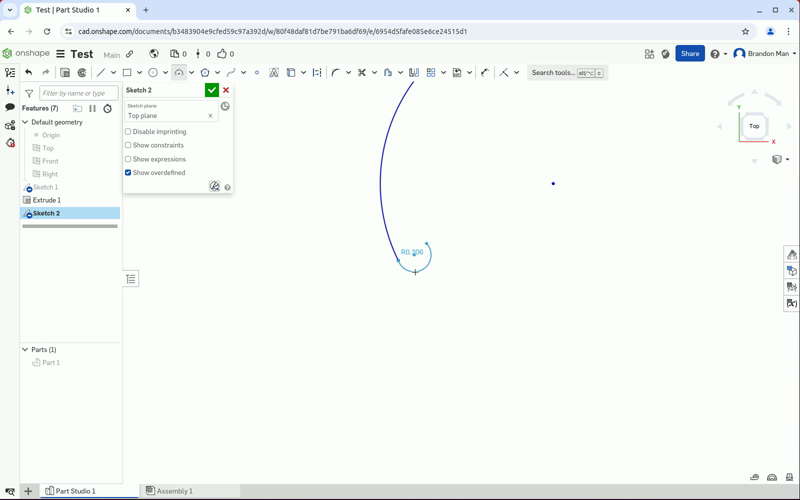
scroll(-6)
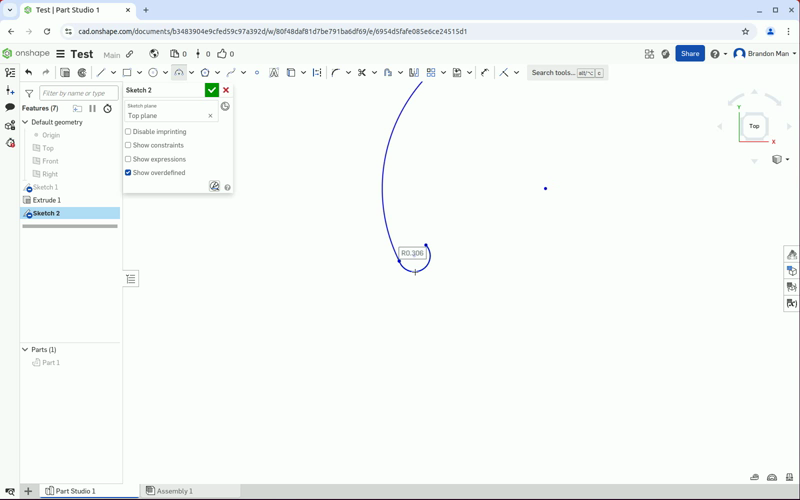
scroll(-6)
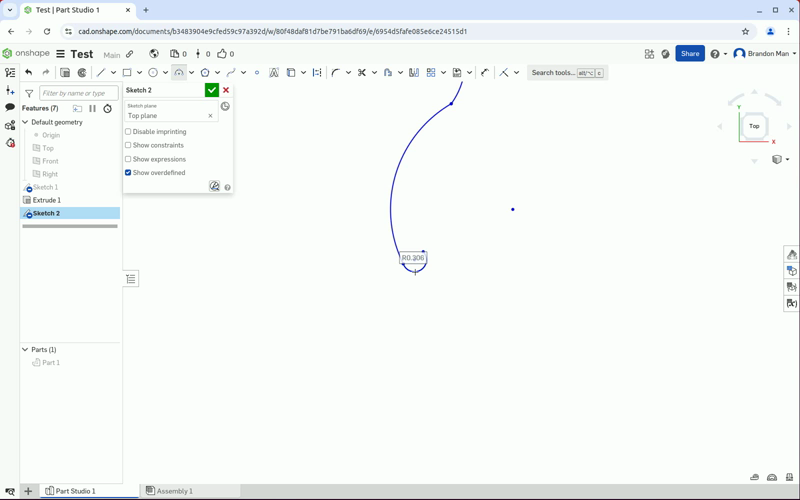
scroll(-6)
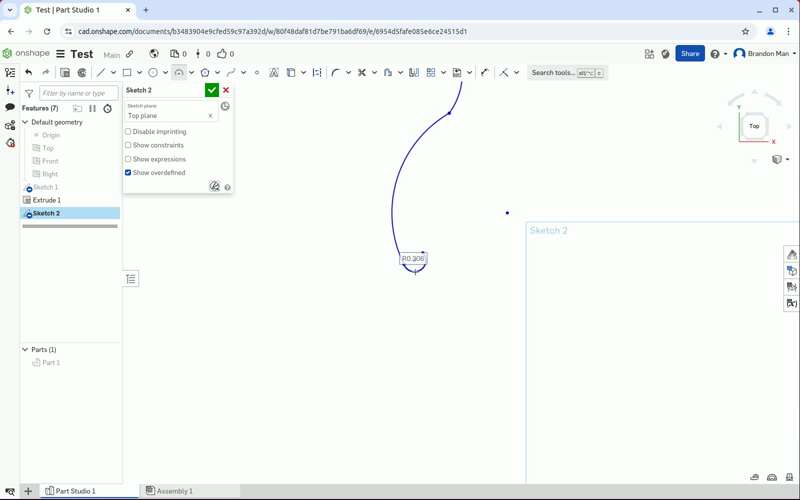
scroll(-6)
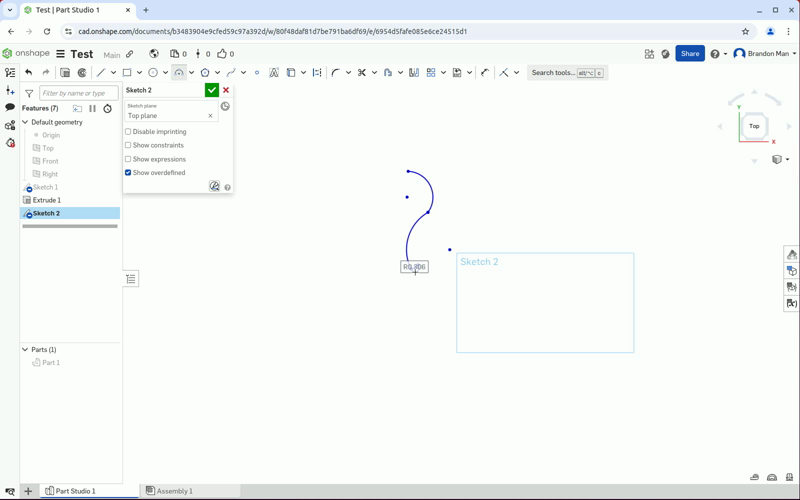
scroll(-6)
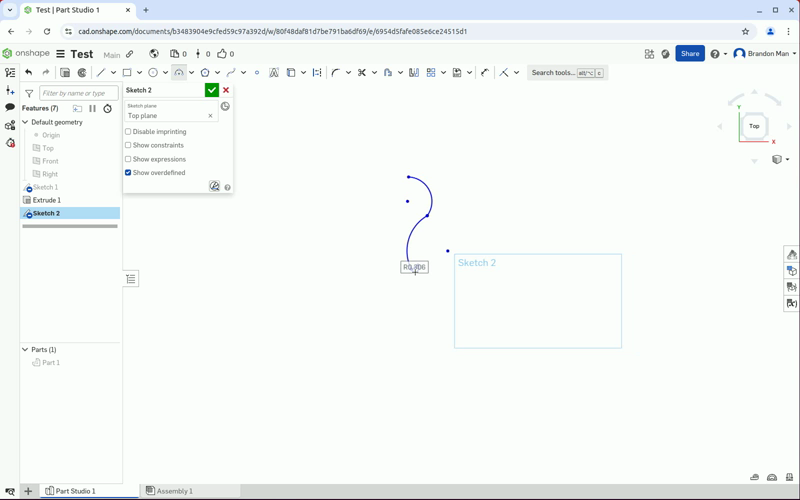
scroll(-6)
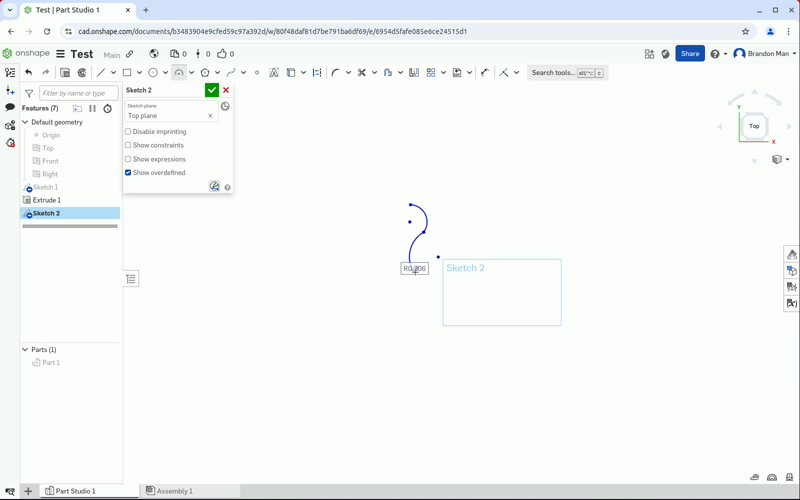
scroll(-6)
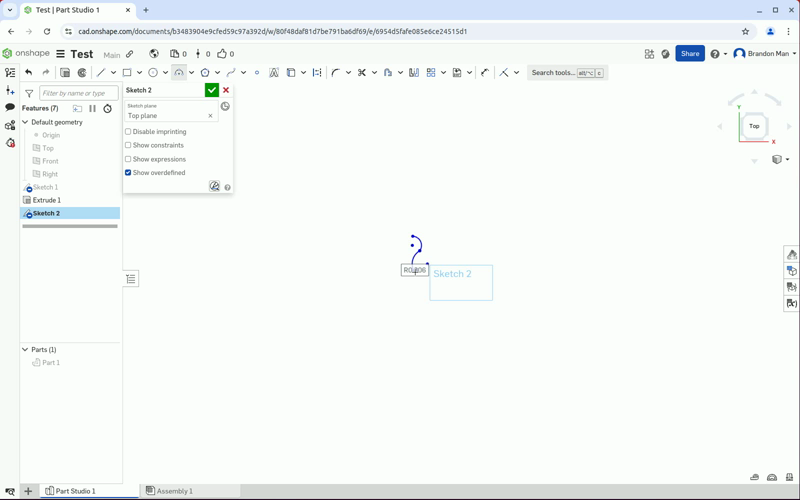
key_up(shift)
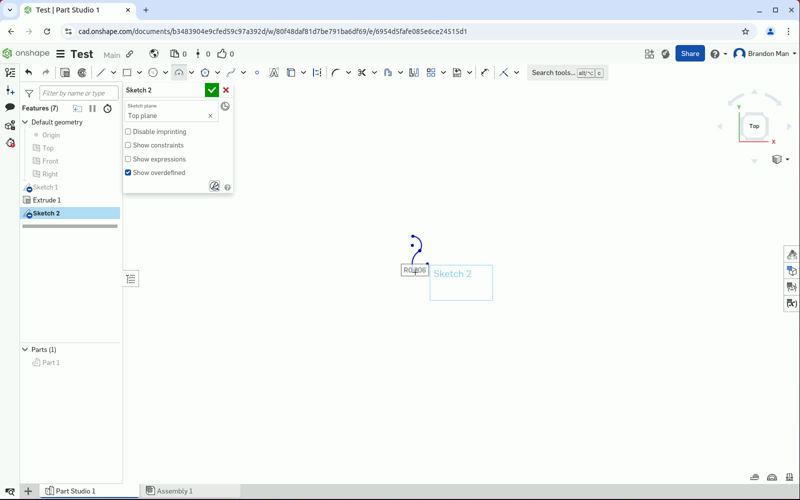
mouse_move(416, 269)
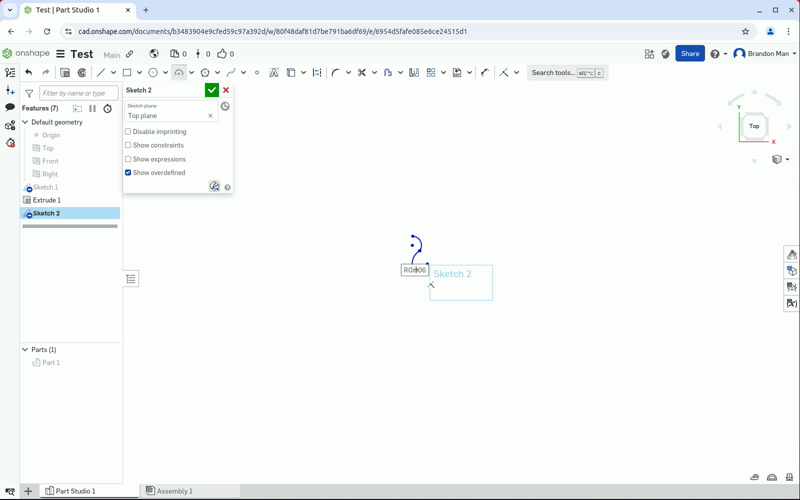
scroll(6)
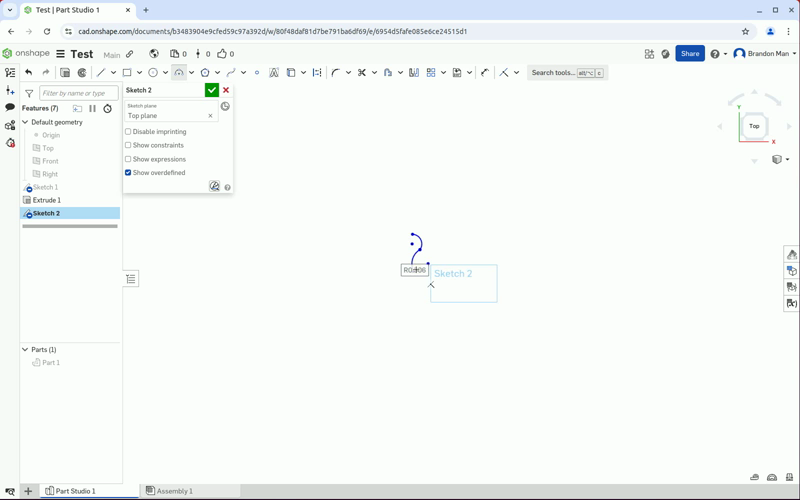
scroll(6)
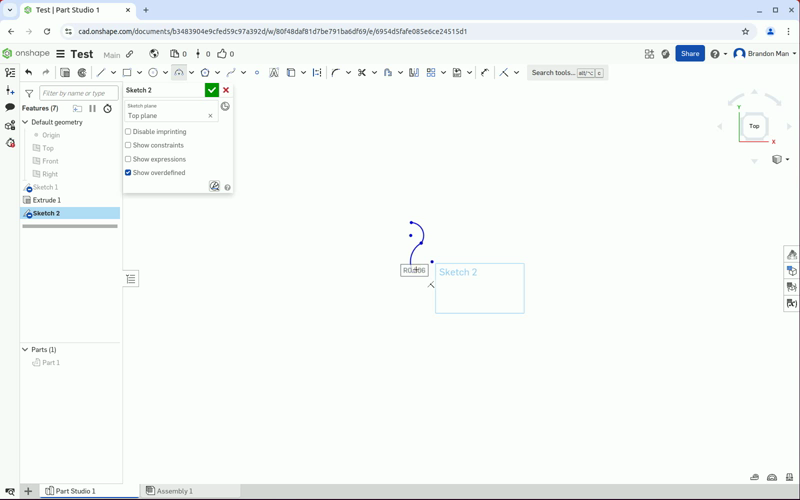
scroll(6)
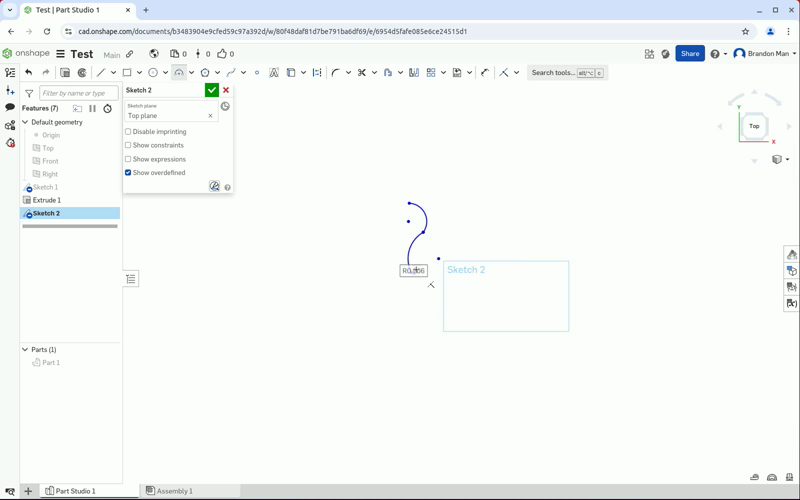
scroll(6)
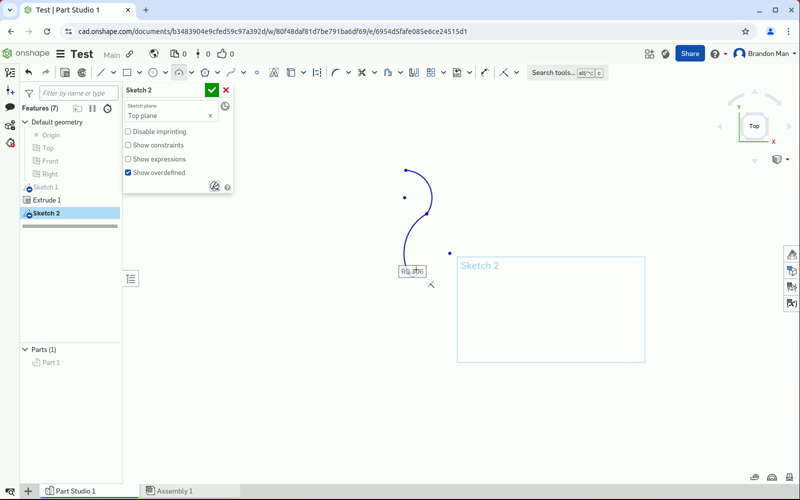
scroll(6)
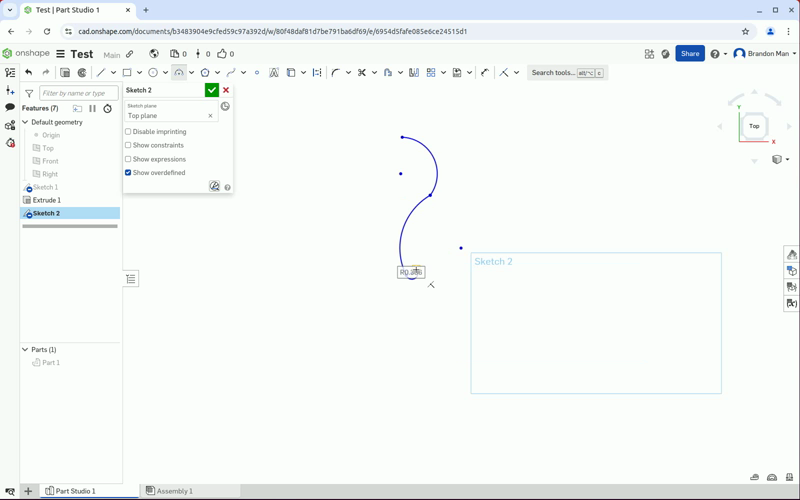
scroll(6)
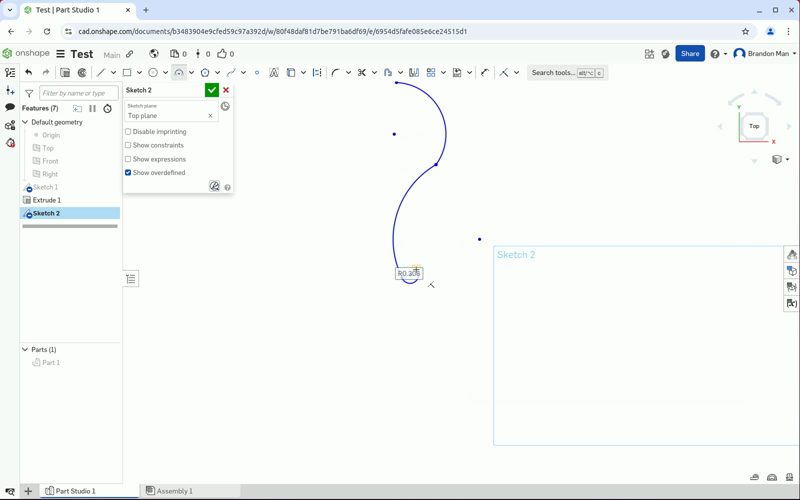
scroll(6)
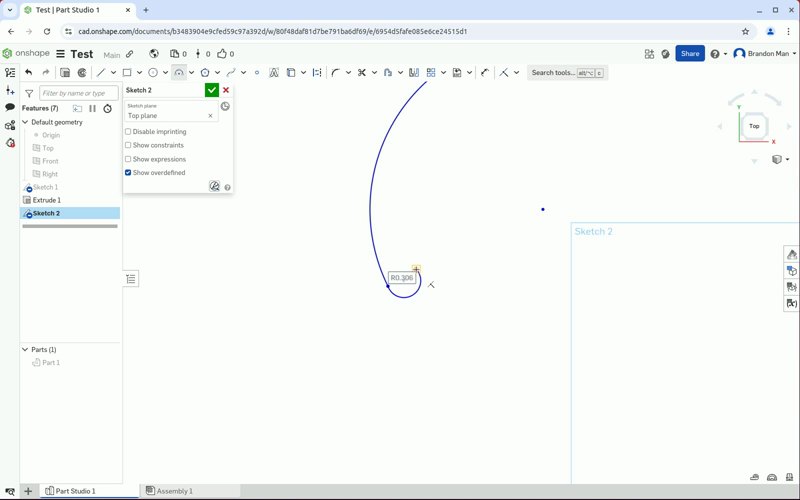
click(416, 269)
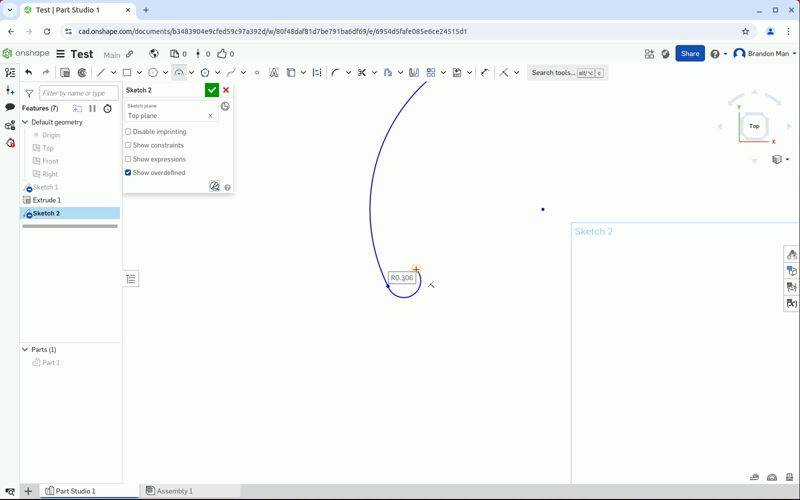
scroll(-6)
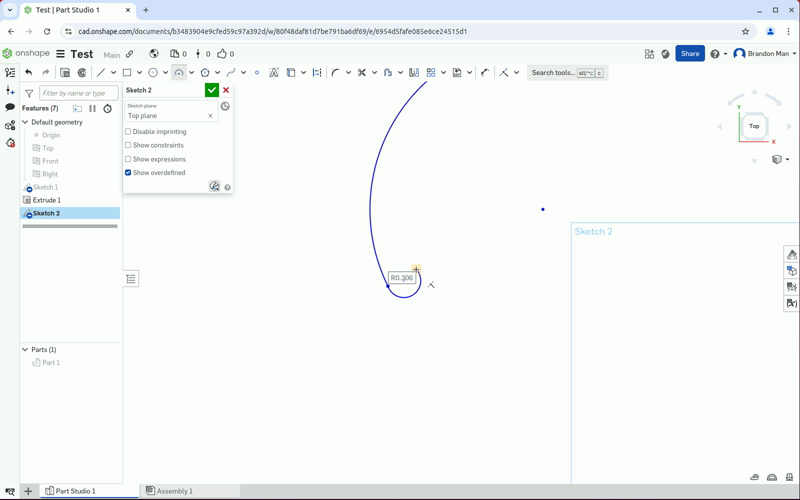
scroll(-6)
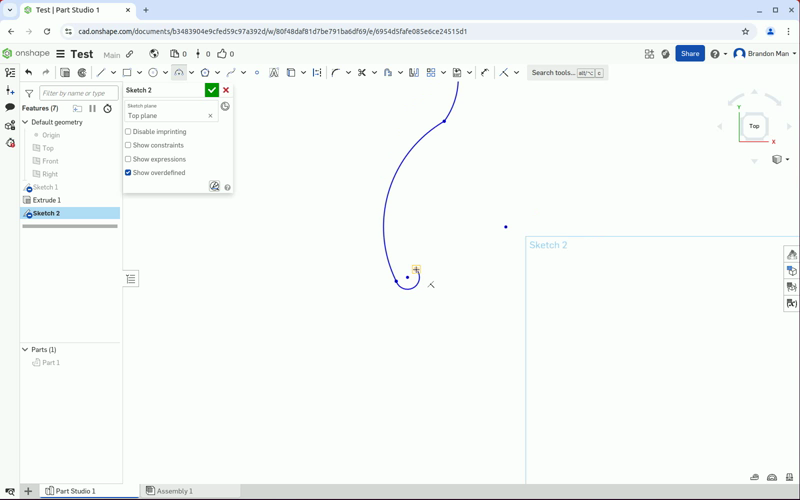
scroll(-6)
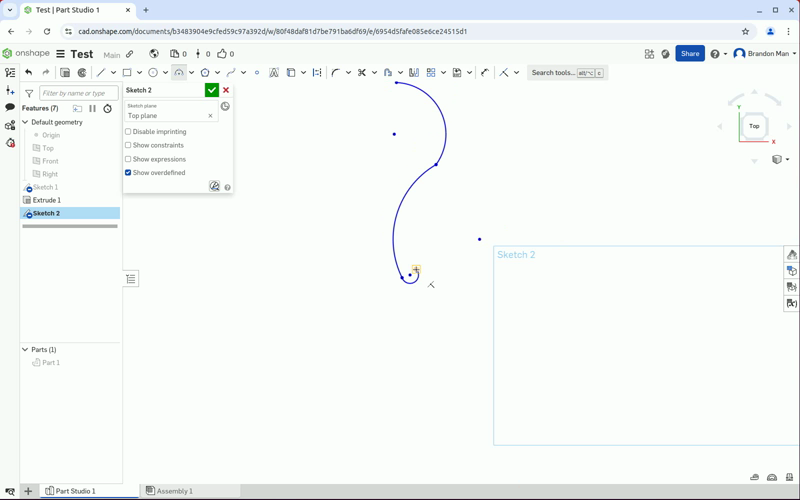
scroll(-6)
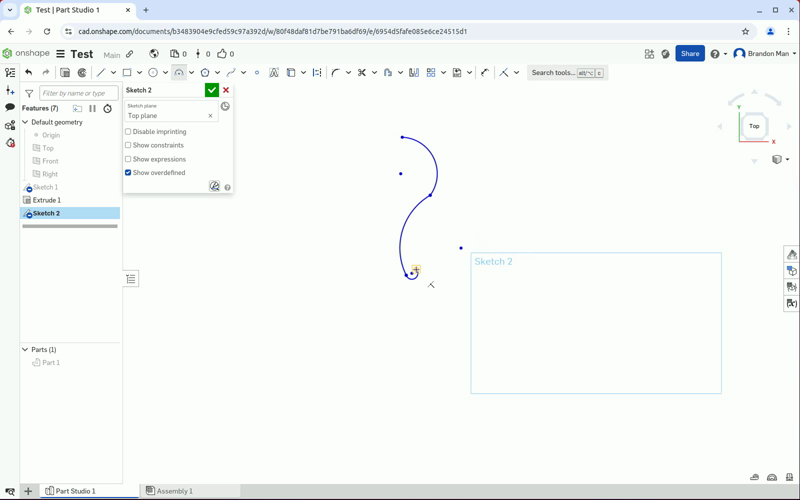
scroll(-6)
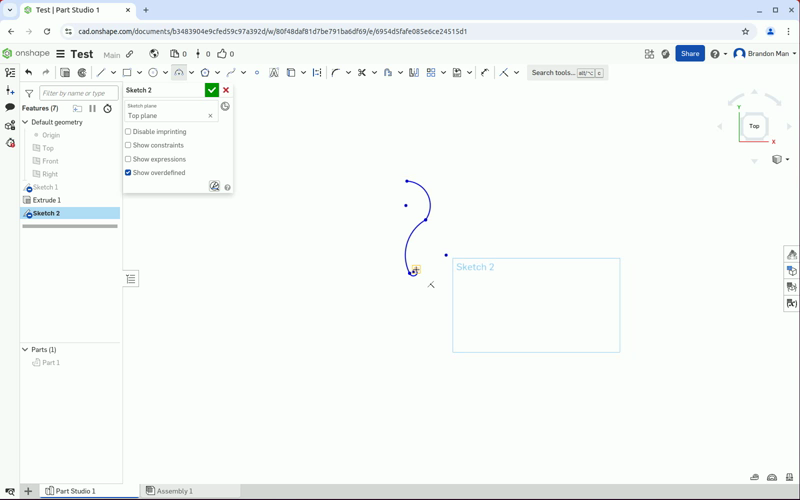
scroll(-6)
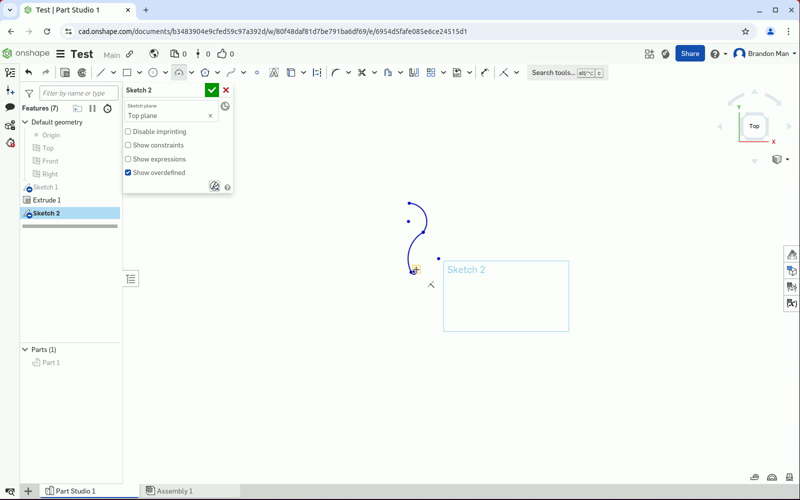
scroll(-6)
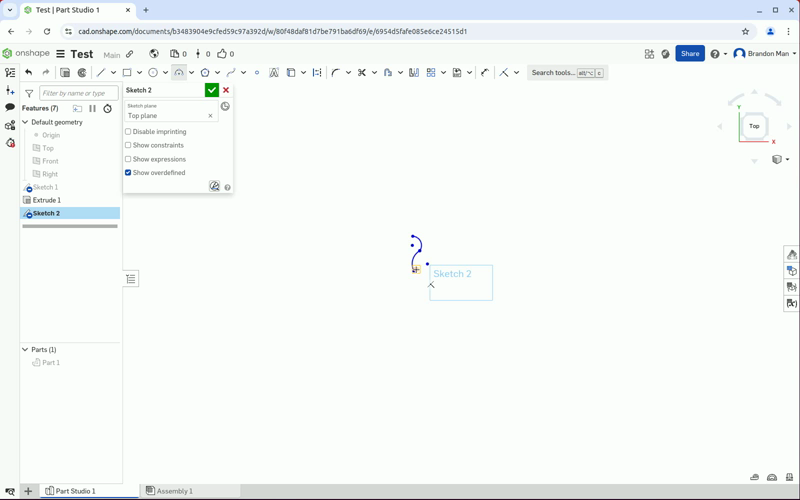
key_down(shift)
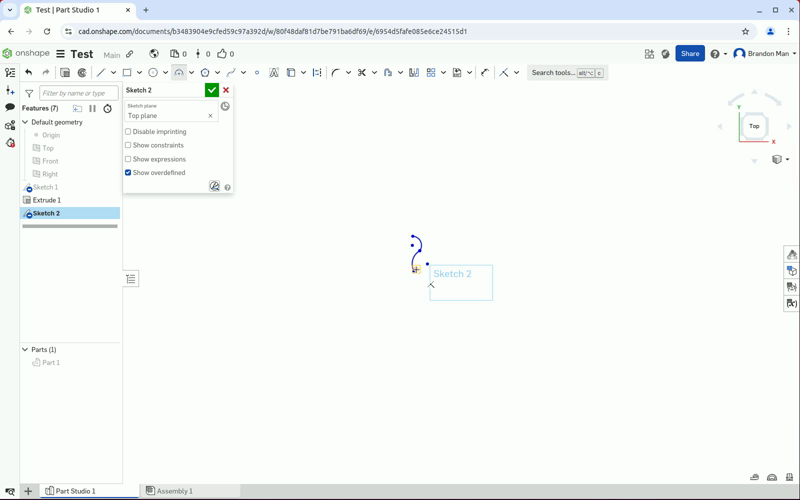
mouse_move(422, 252)
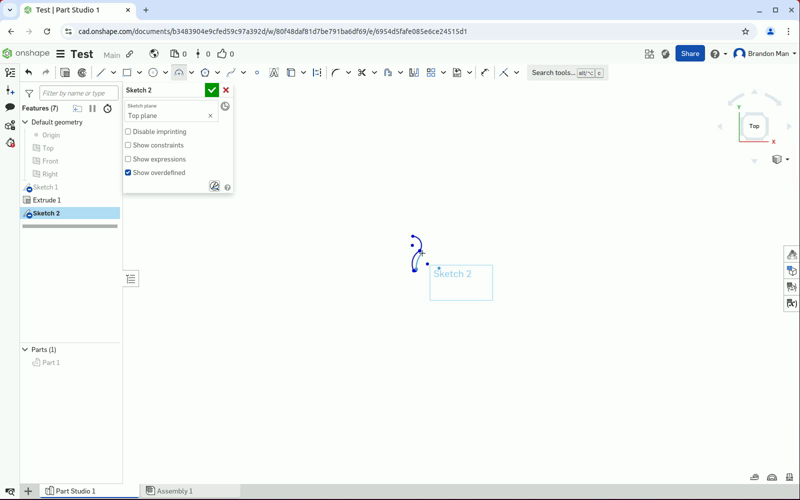
scroll(6)
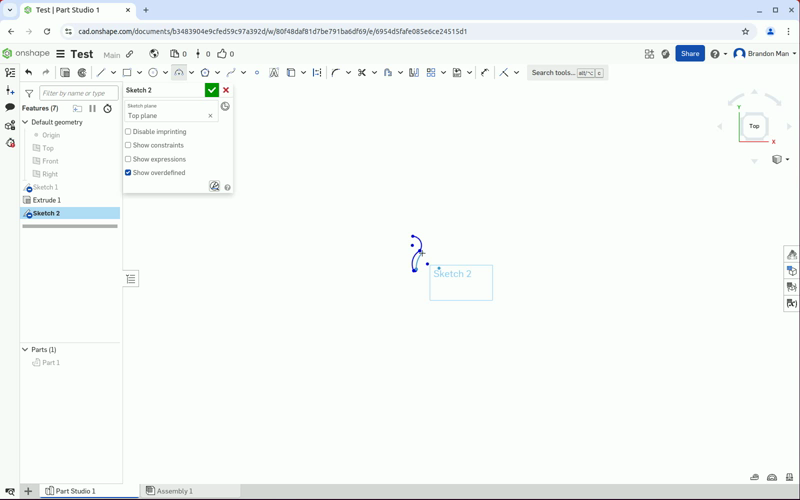
scroll(6)
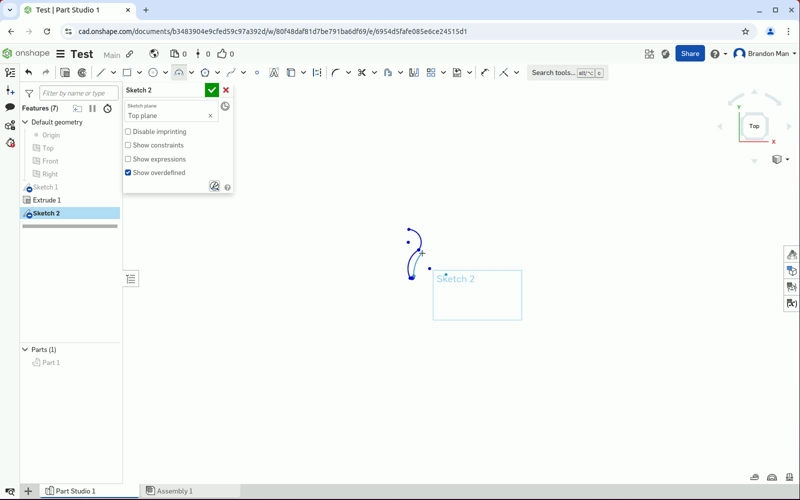
scroll(6)
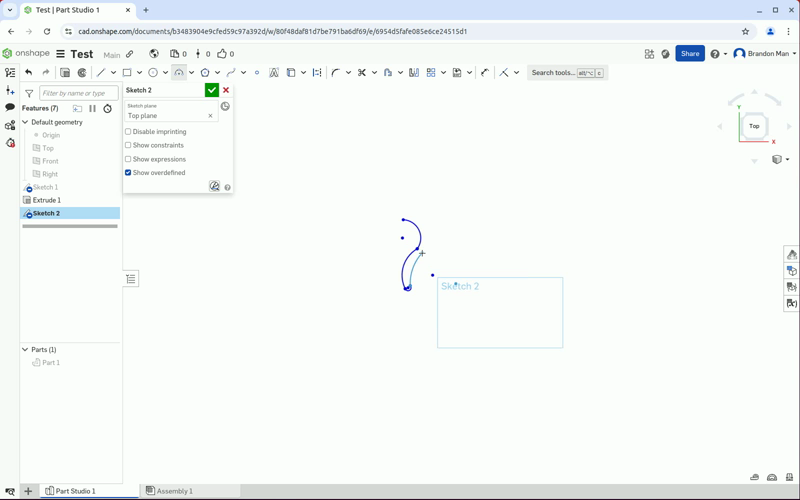
scroll(6)
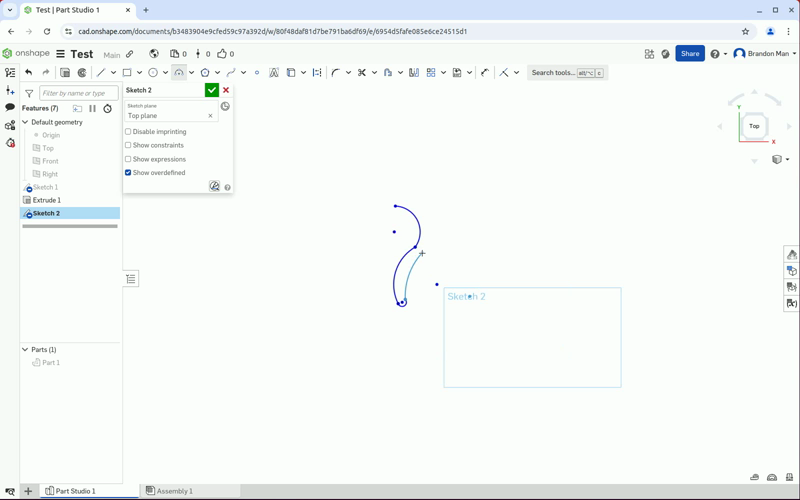
scroll(6)
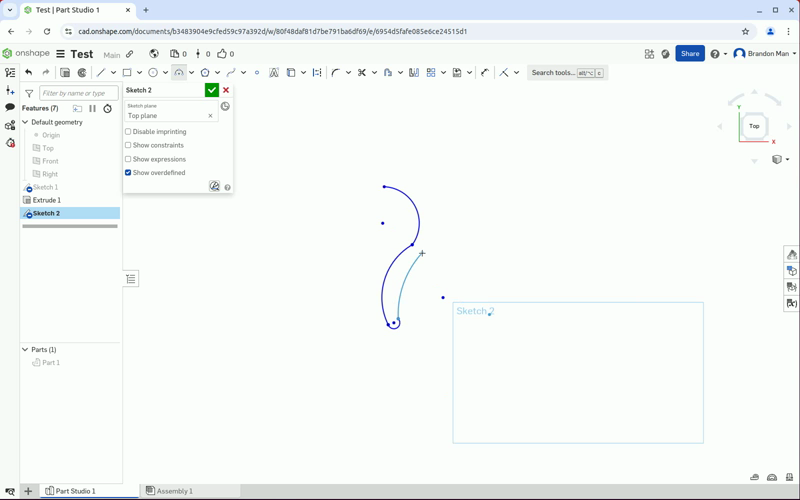
scroll(6)
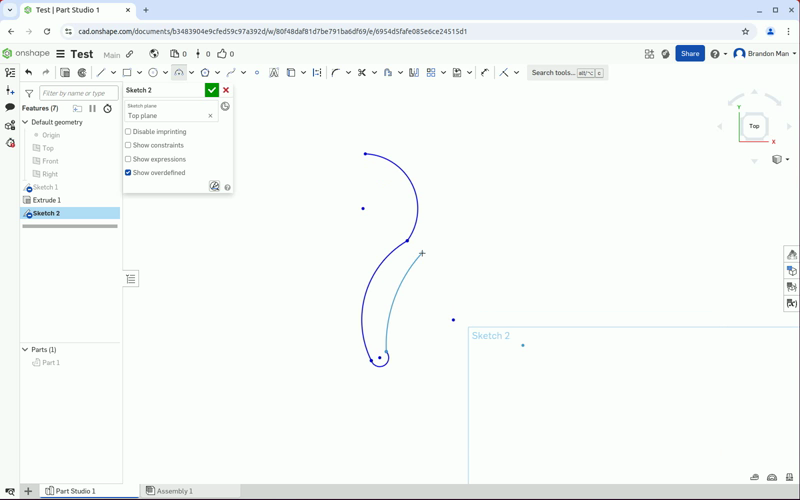
scroll(6)
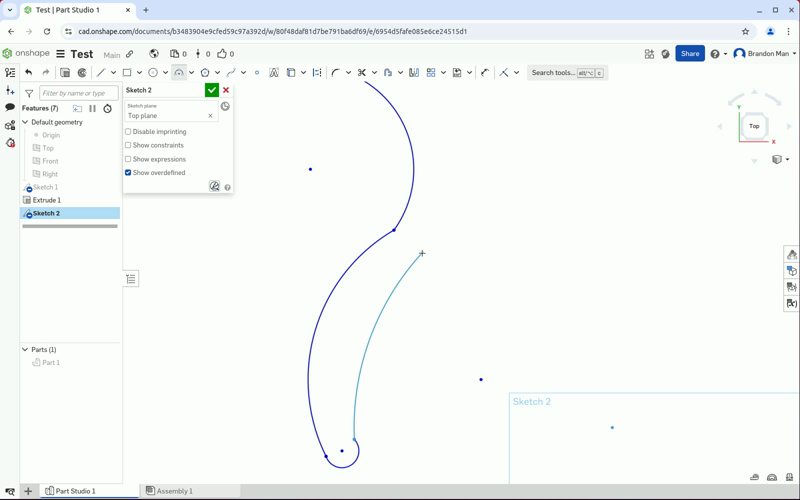
click(422, 252)
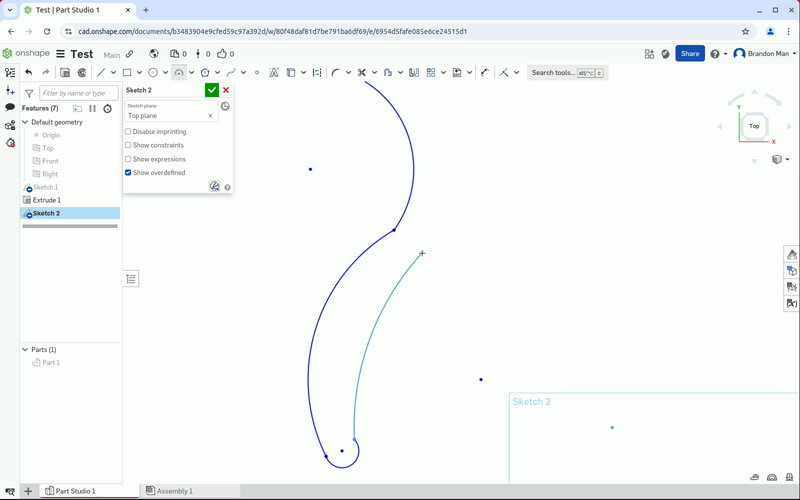
scroll(-6)
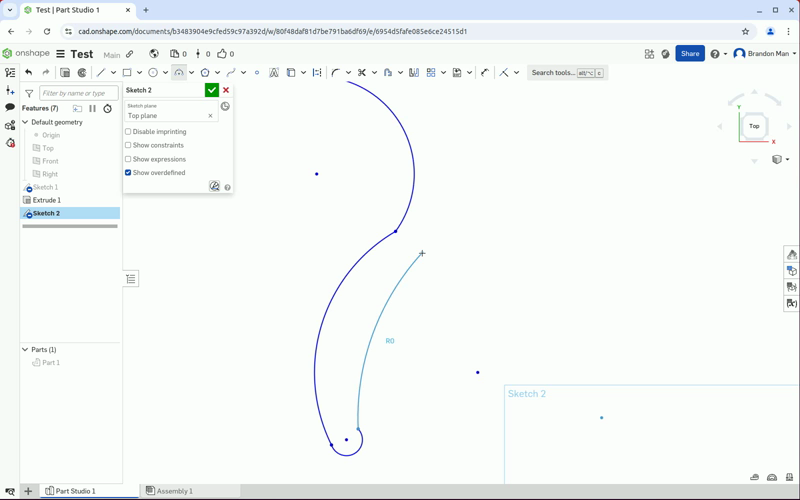
scroll(-6)
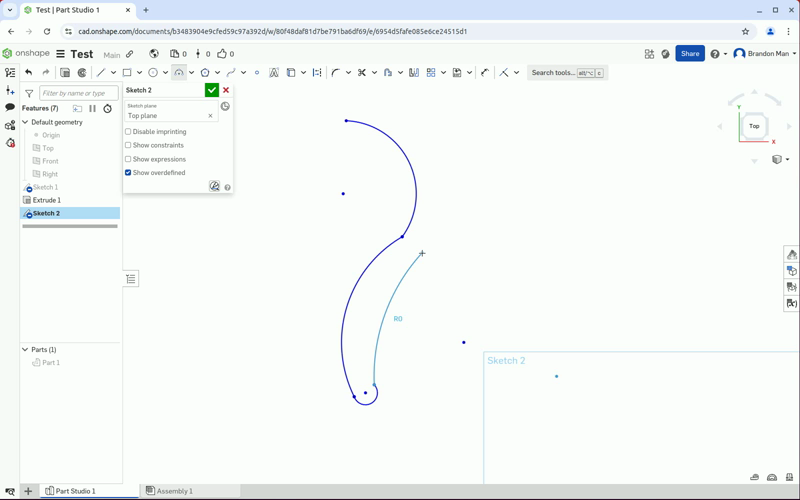
scroll(-6)
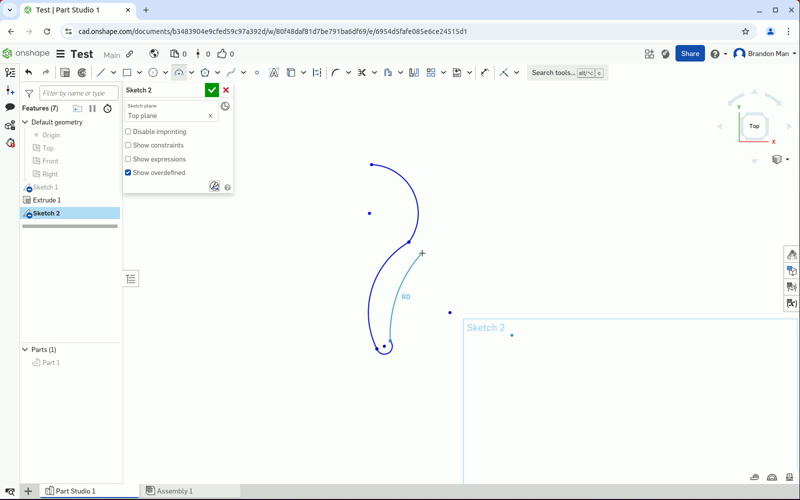
scroll(-6)
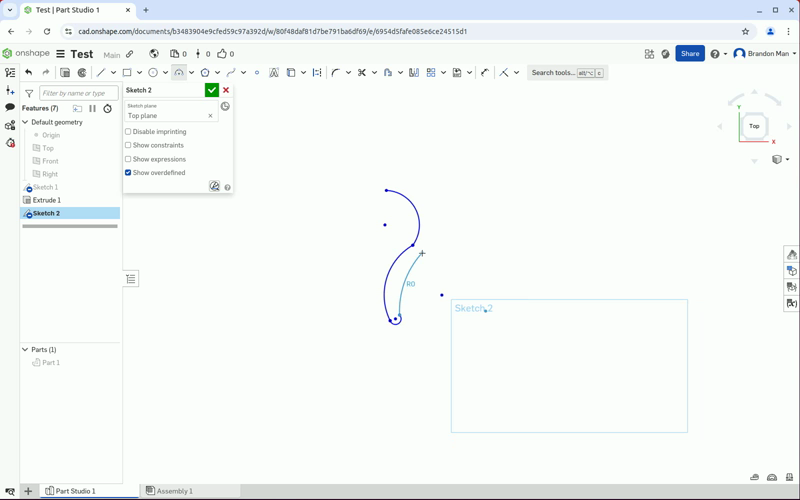
scroll(-6)
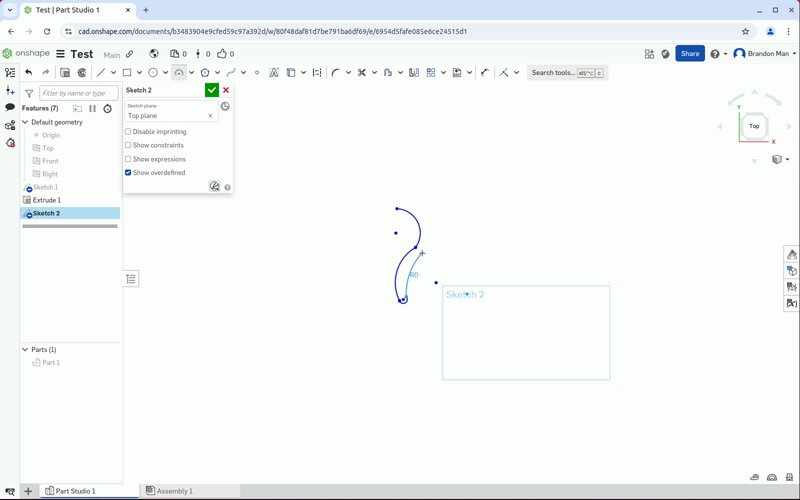
scroll(-6)
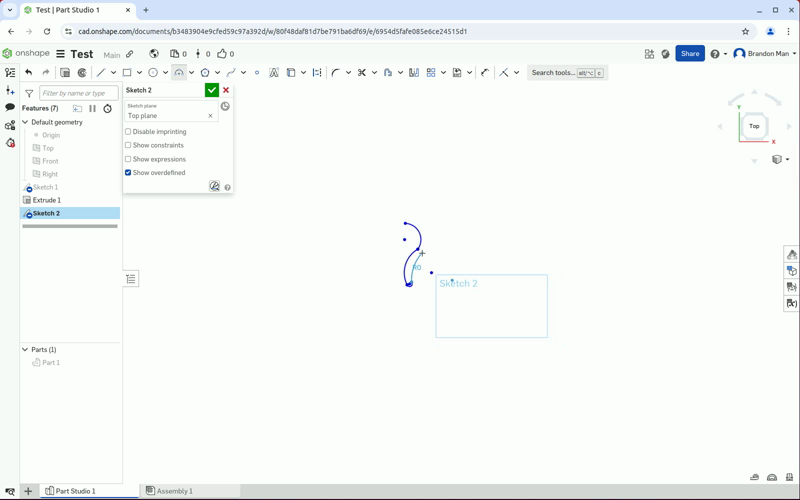
scroll(-6)
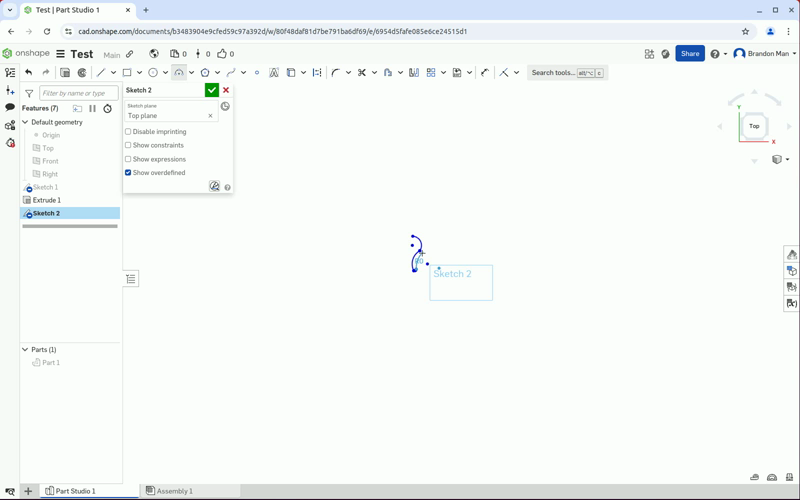
mouse_move(415, 260)
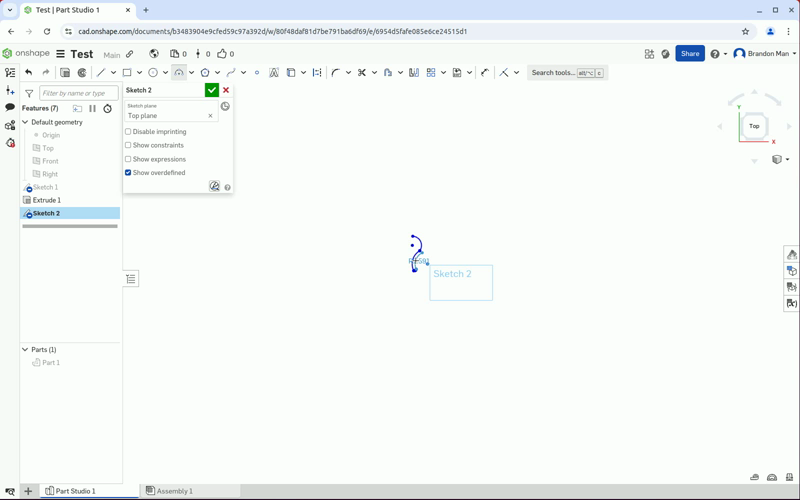
scroll(6)
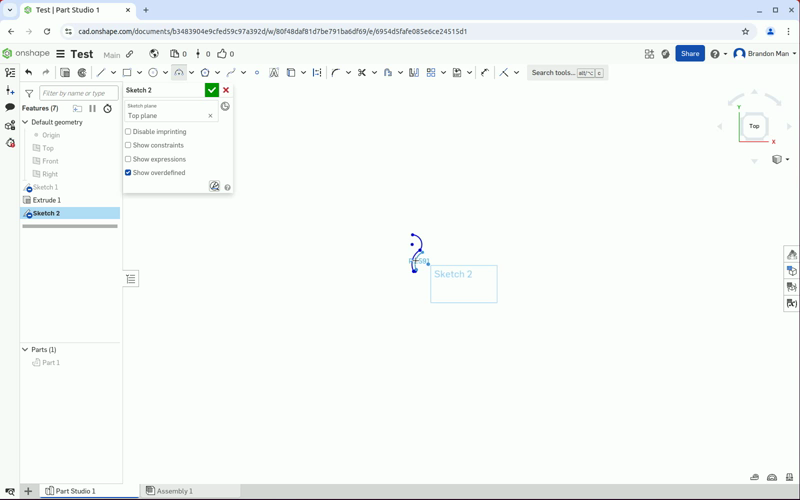
scroll(6)
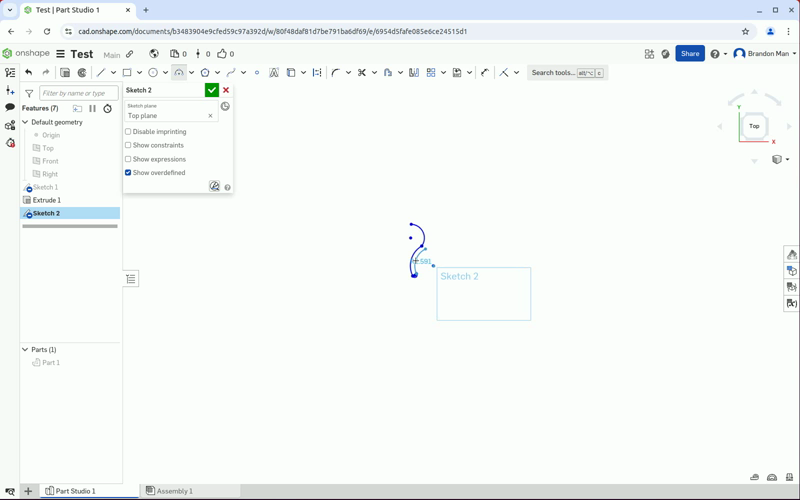
scroll(6)
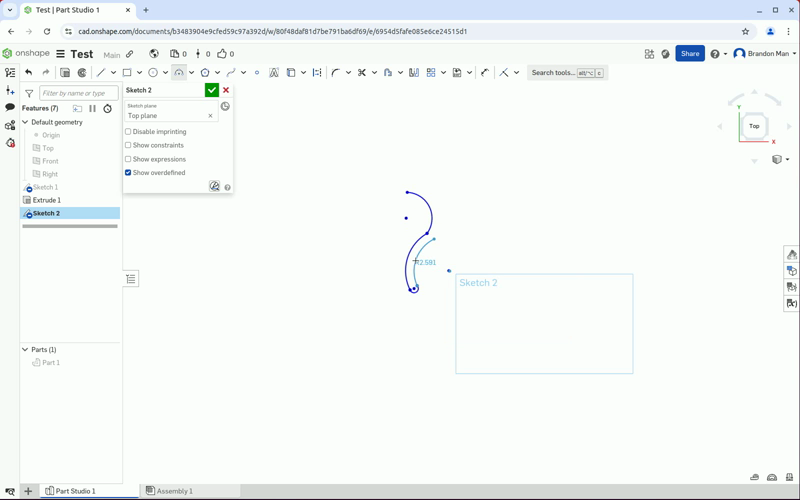
scroll(6)
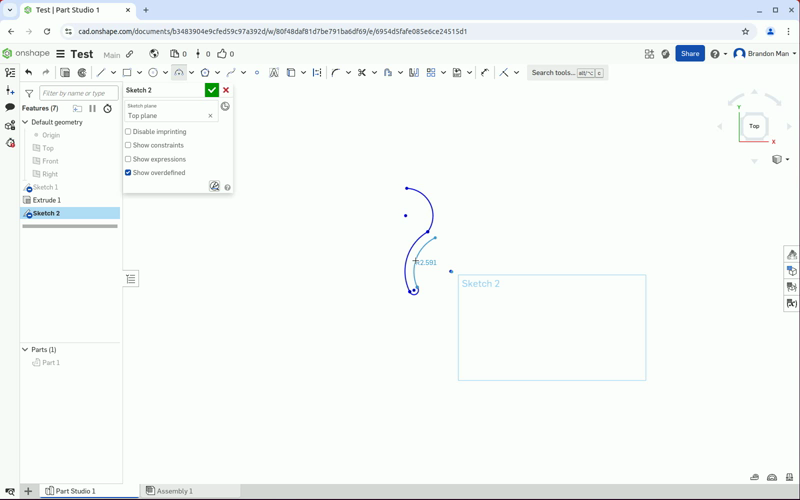
scroll(6)
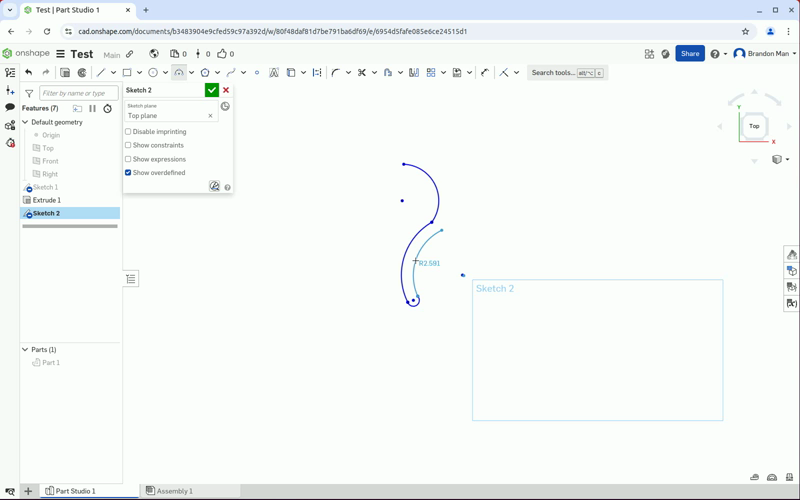
scroll(6)
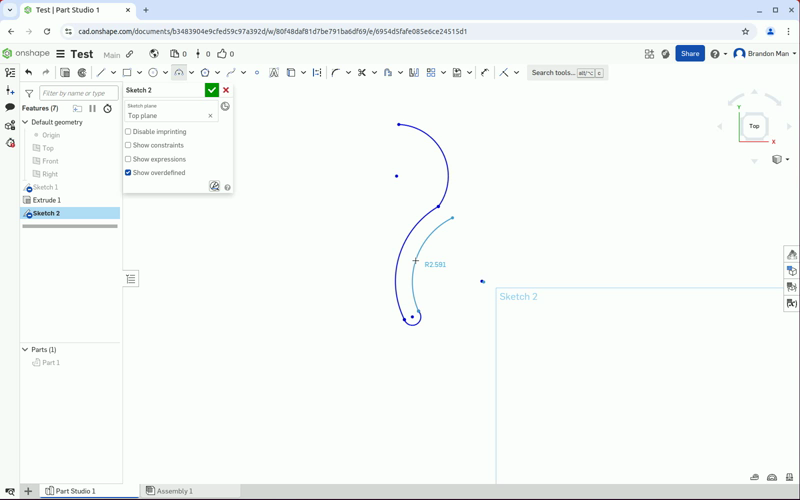
scroll(6)
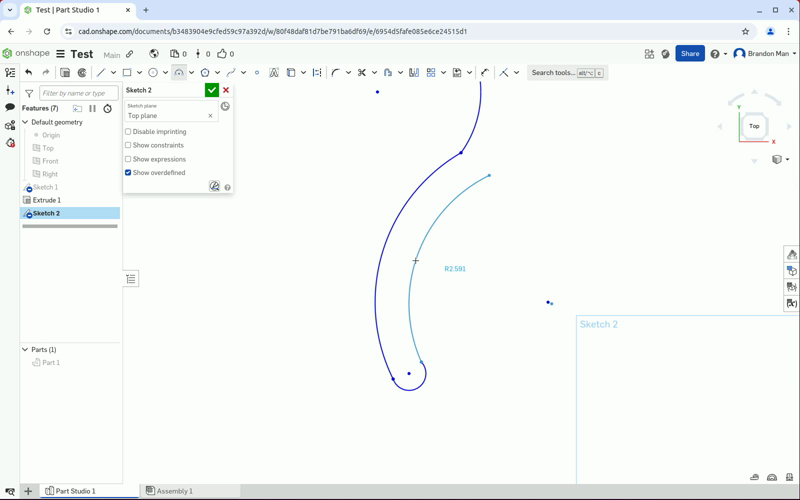
click(415, 260)
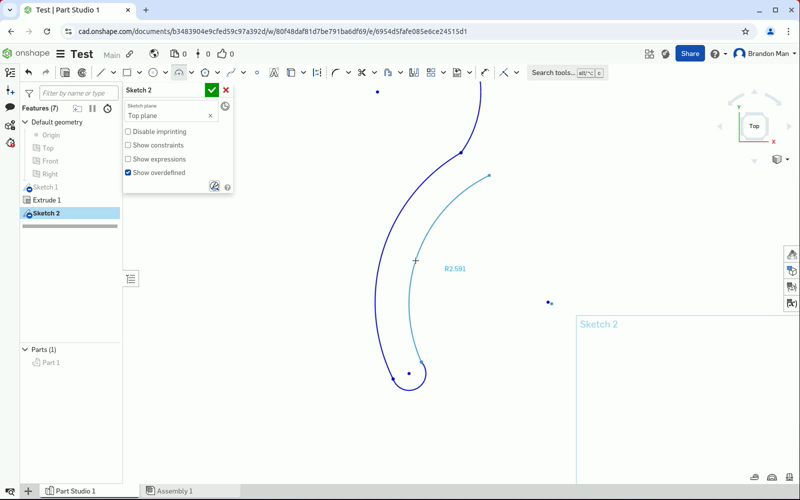
scroll(-6)
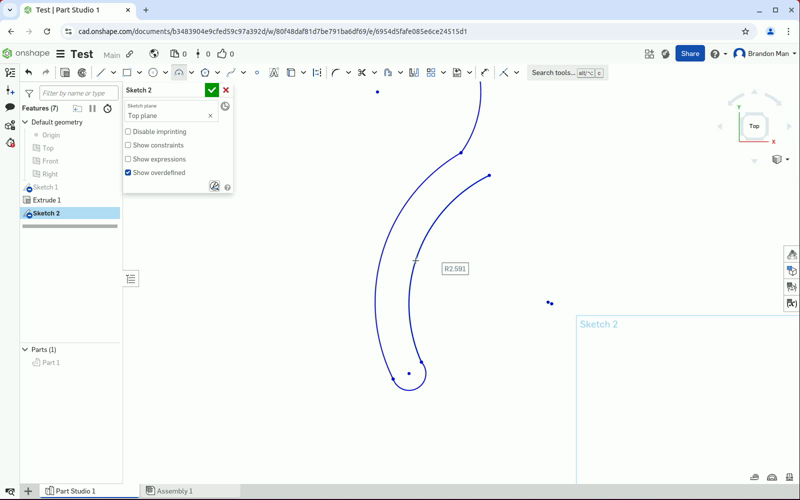
scroll(-6)
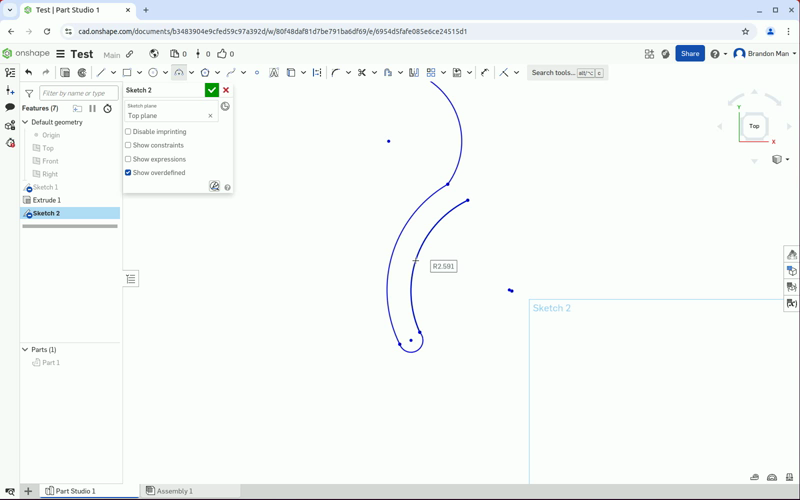
scroll(-6)
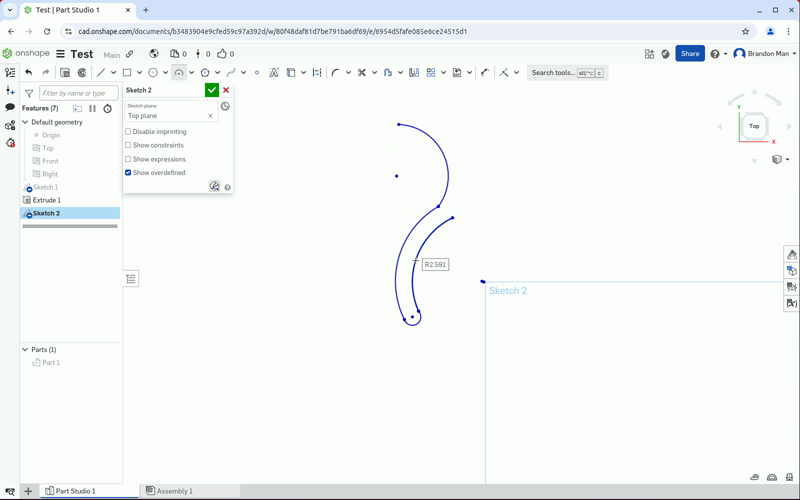
scroll(-6)
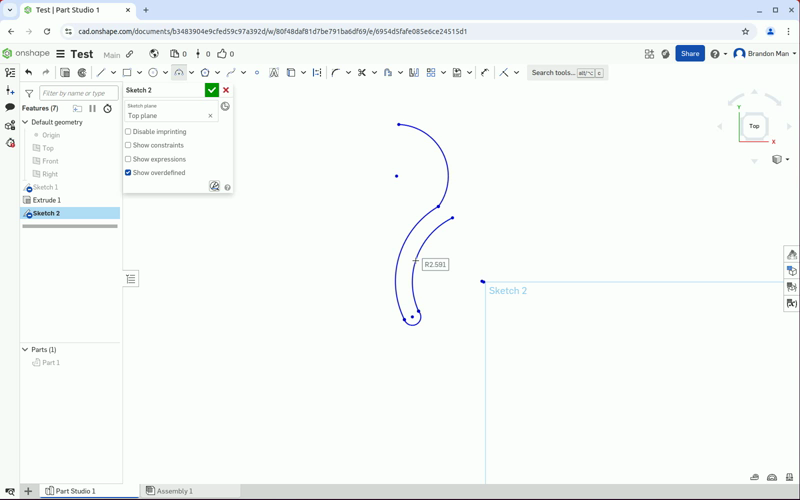
scroll(-6)
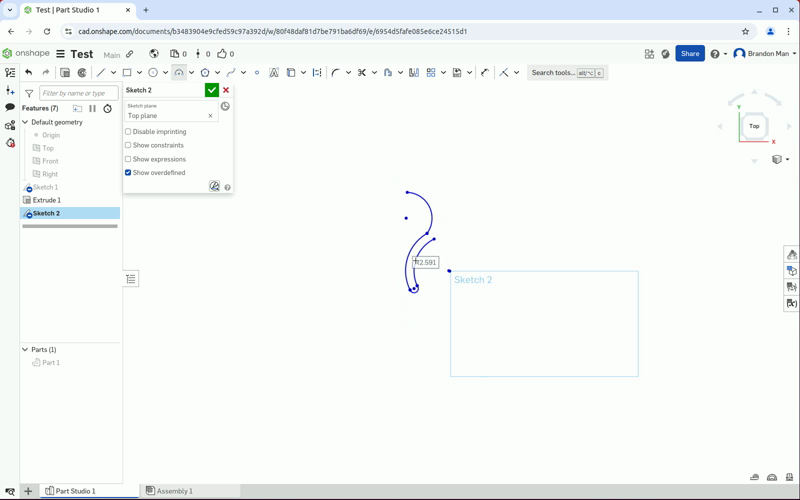
scroll(-6)
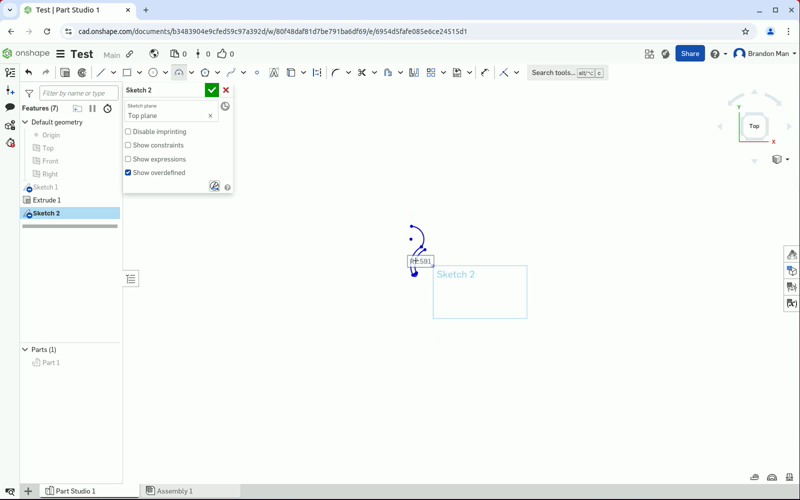
scroll(-6)
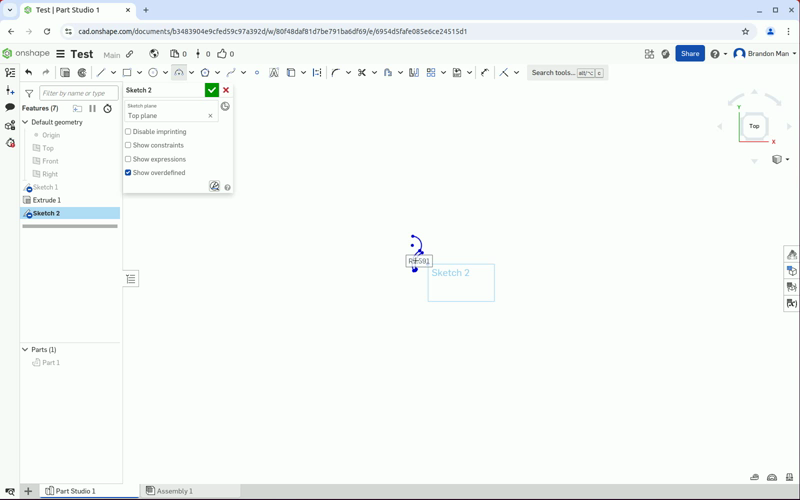
key_up(shift)
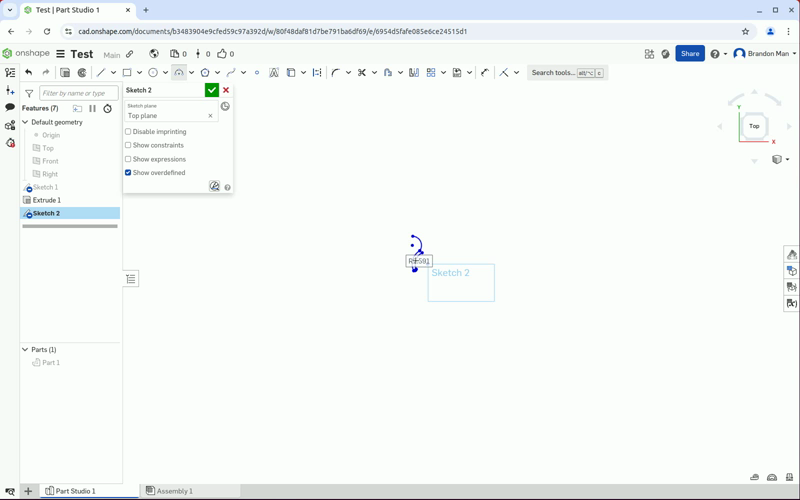
mouse_move(422, 252)
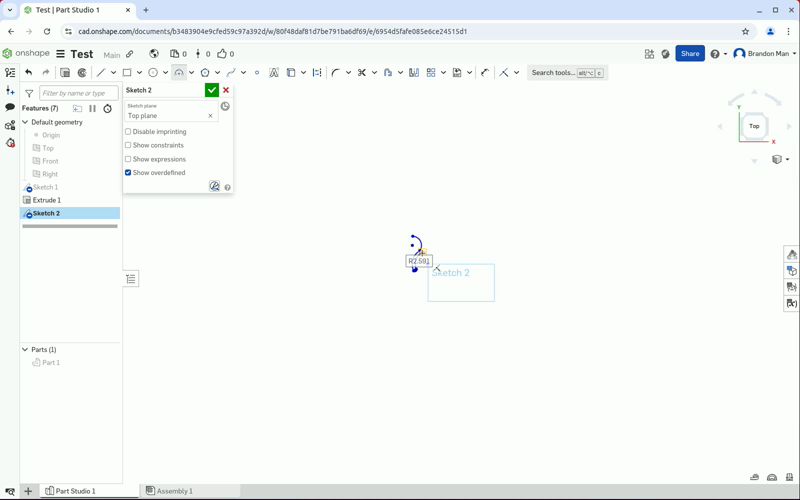
scroll(6)
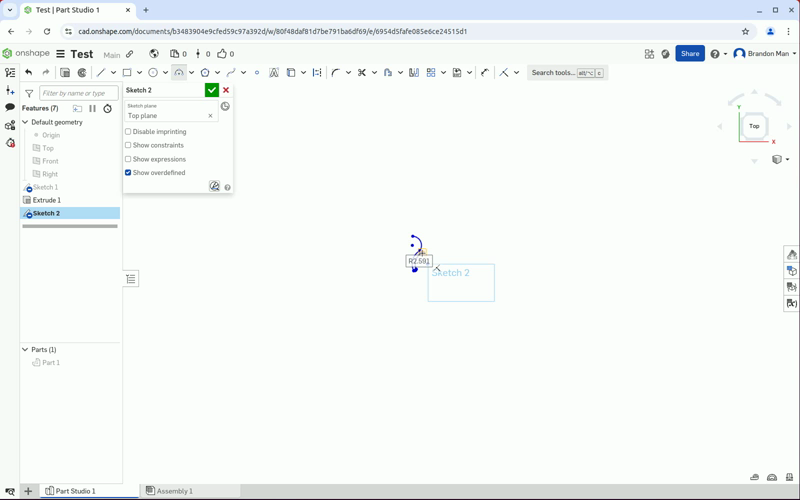
scroll(6)
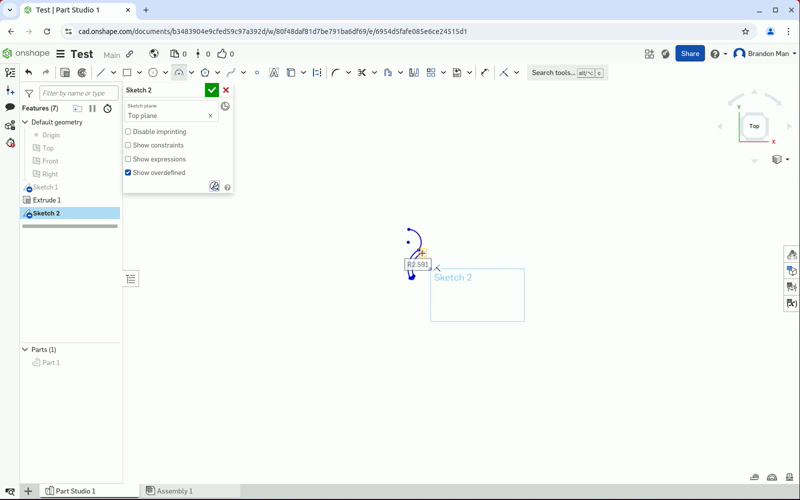
scroll(6)
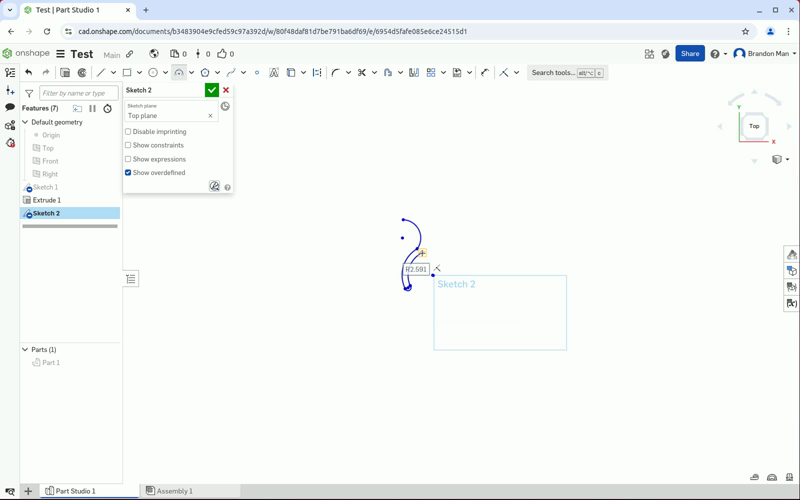
scroll(6)
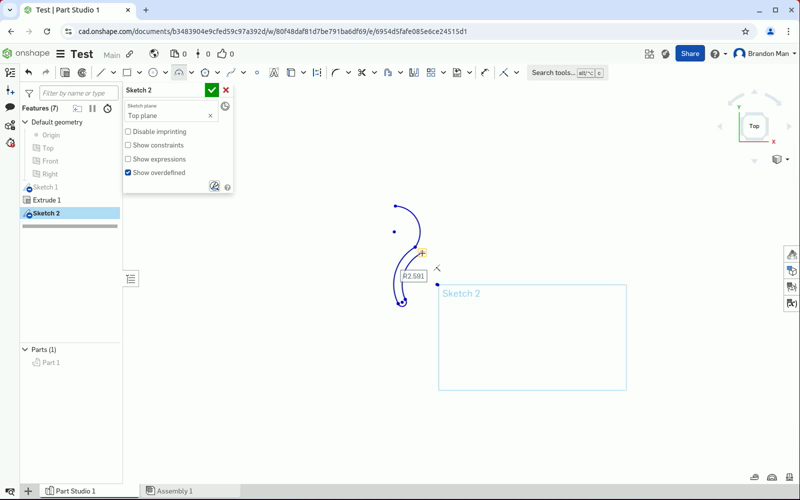
scroll(6)
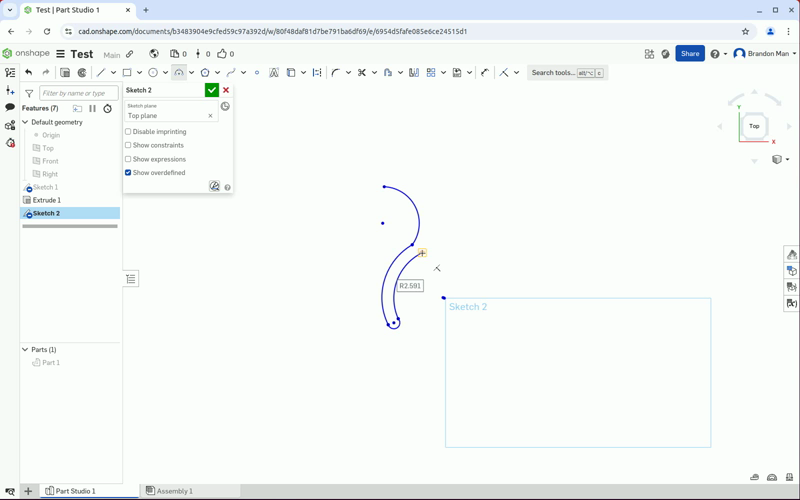
scroll(6)
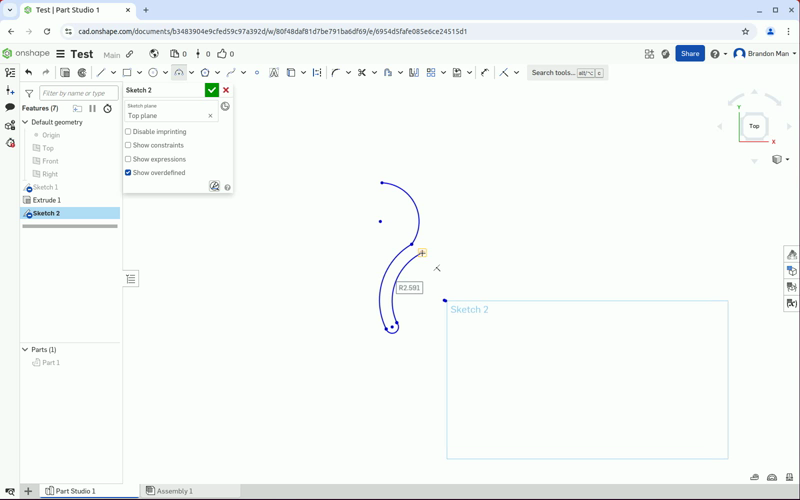
scroll(6)
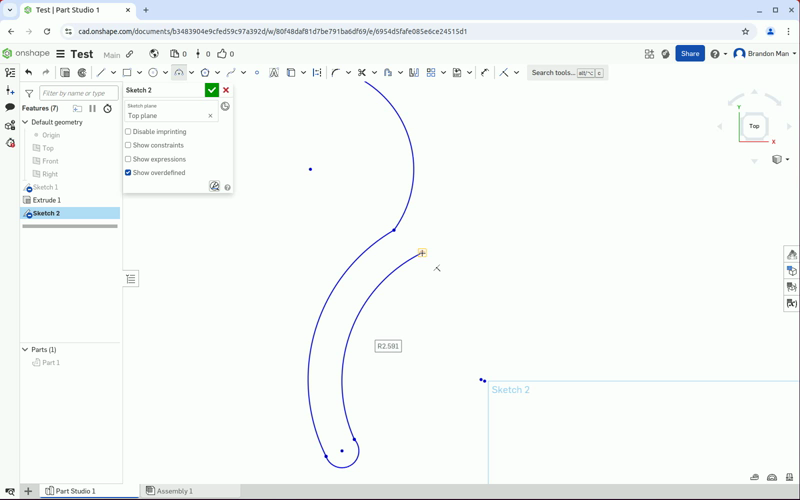
click(422, 252)
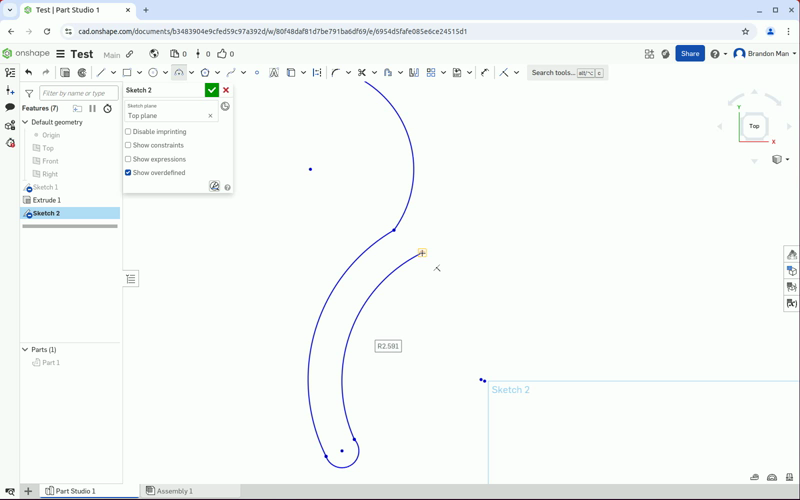
scroll(-6)
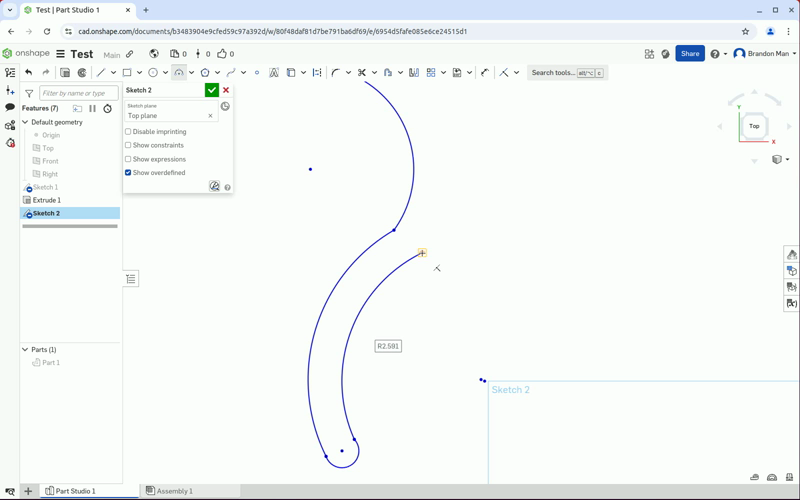
scroll(-6)
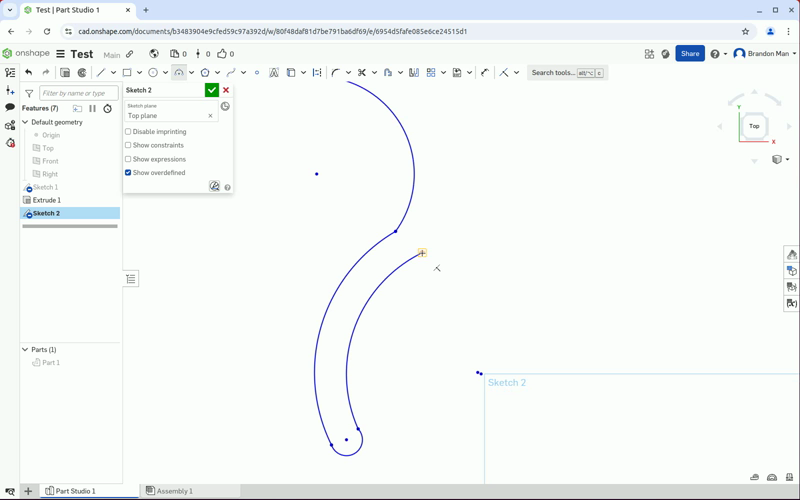
scroll(-6)
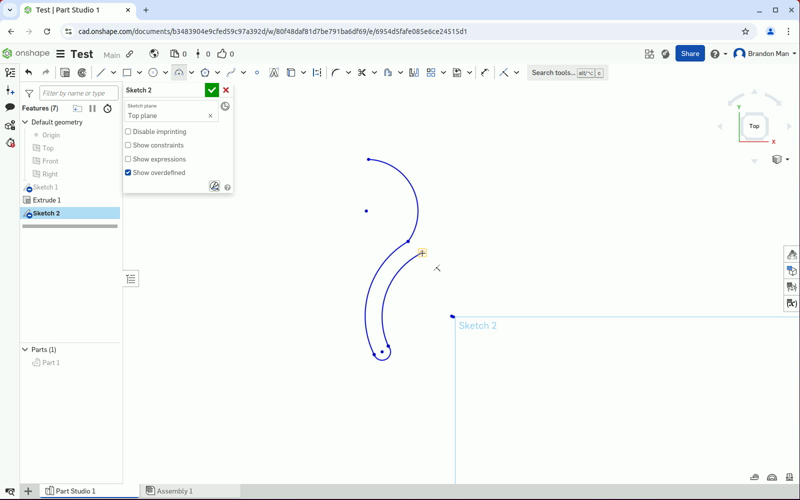
scroll(-6)
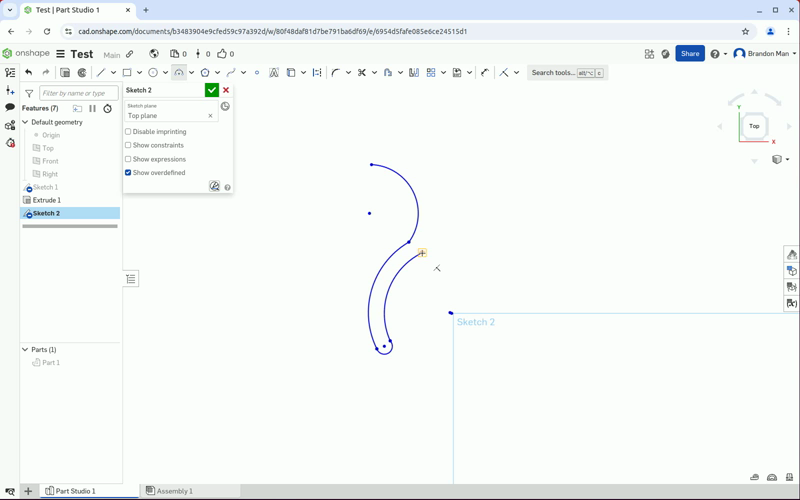
scroll(-6)
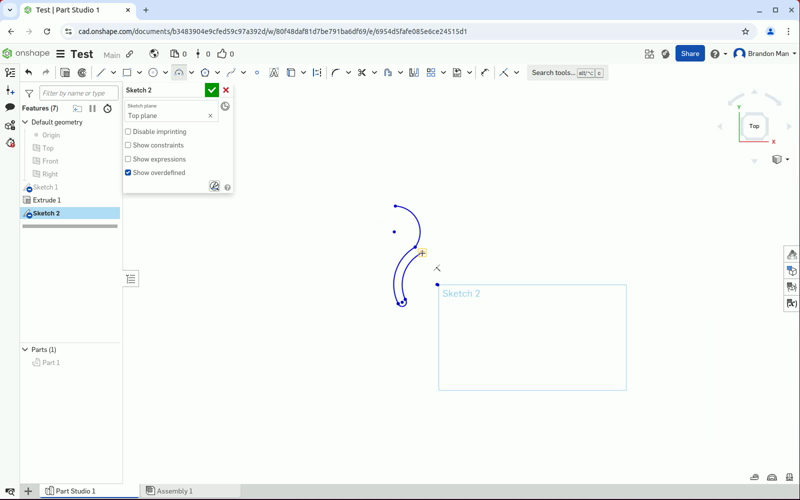
scroll(-6)
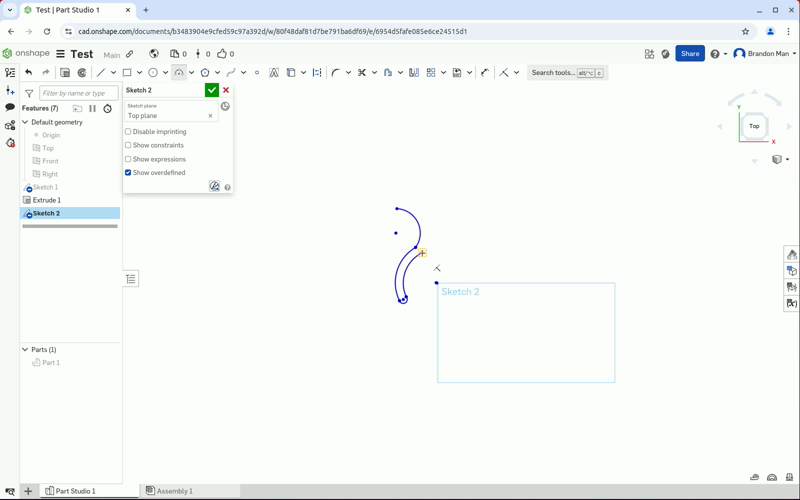
scroll(-6)
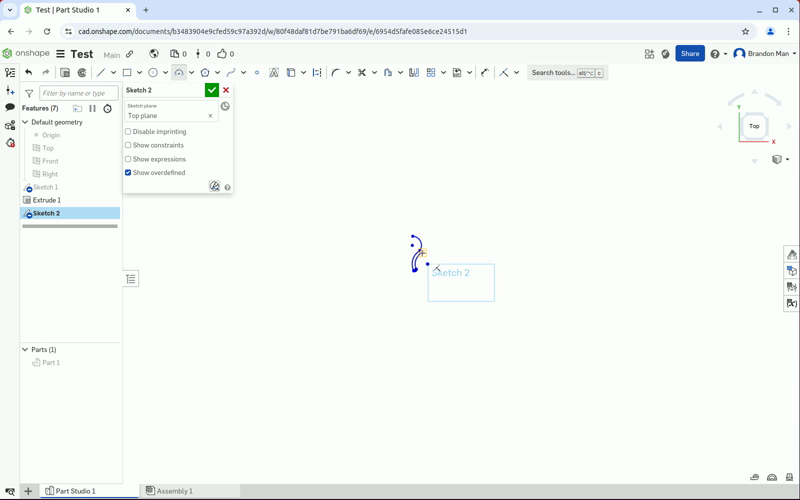
key_down(shift)
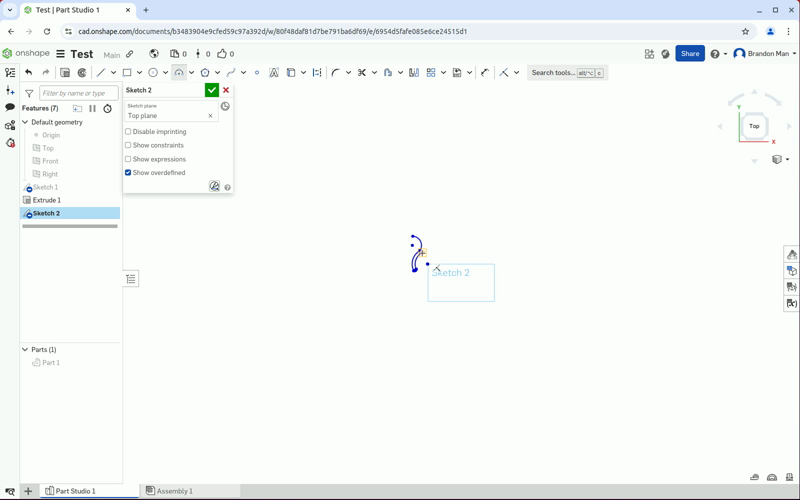
mouse_move(412, 233)
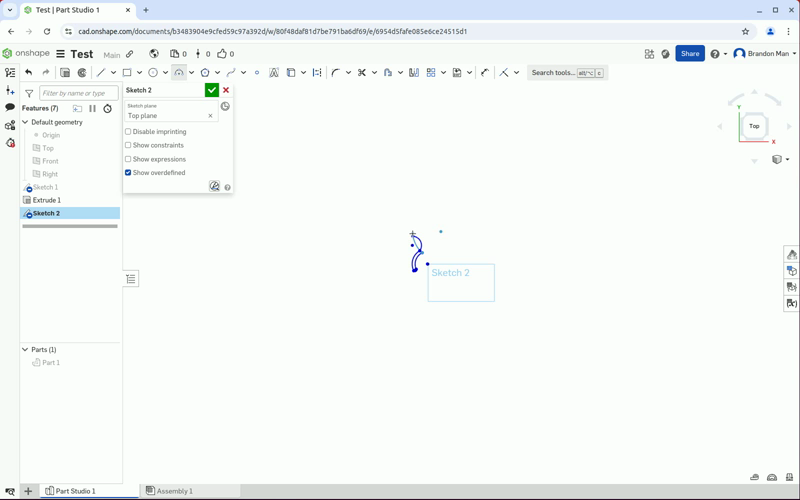
scroll(6)
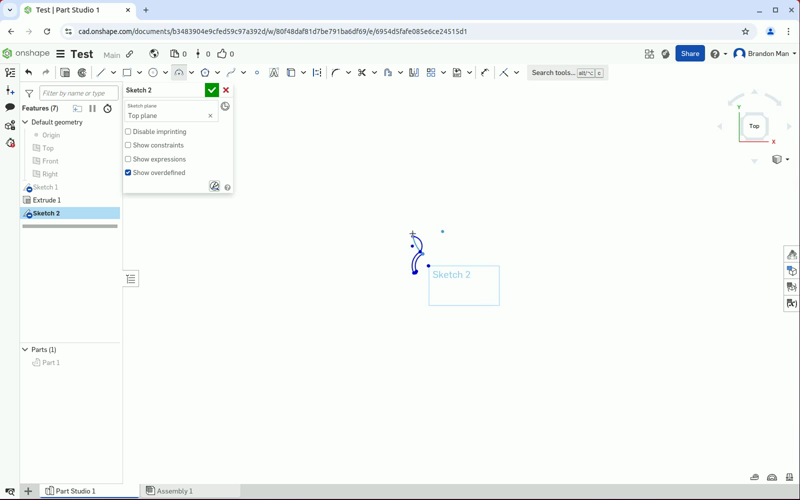
scroll(6)
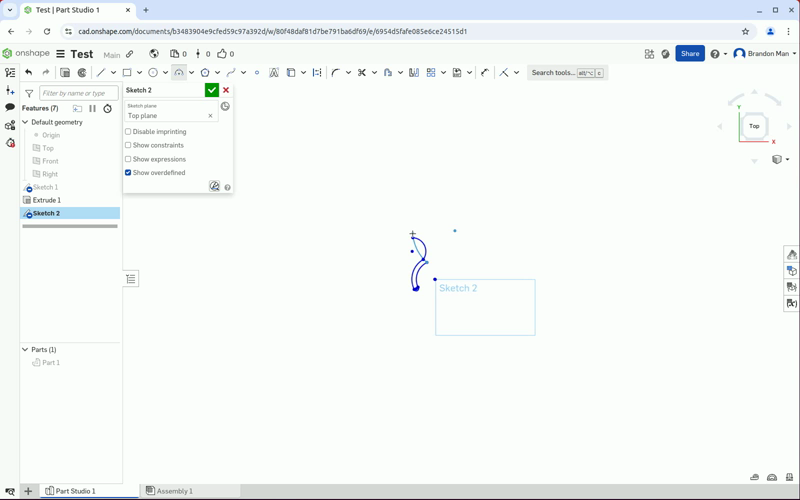
scroll(6)
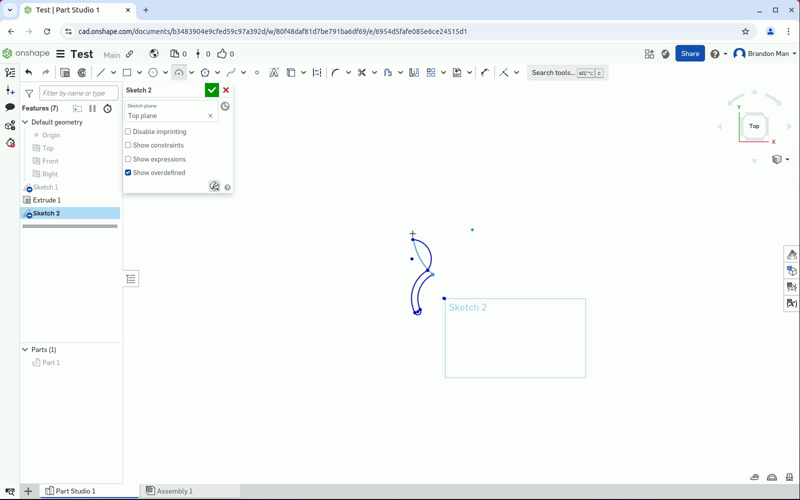
scroll(6)
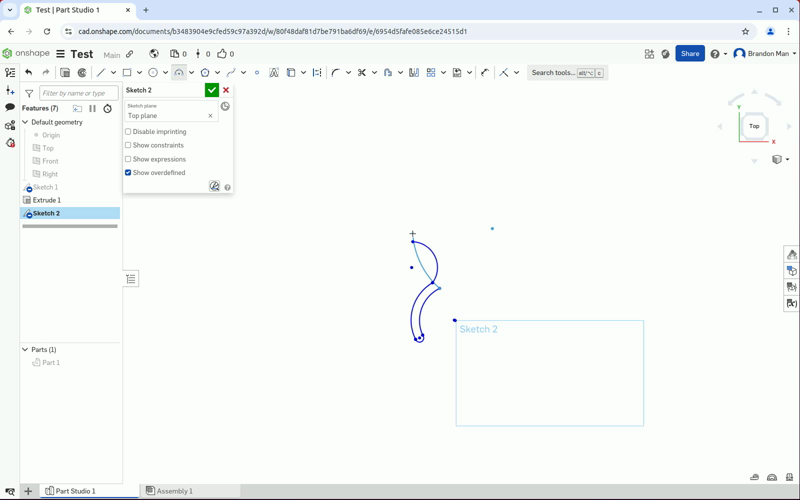
scroll(6)
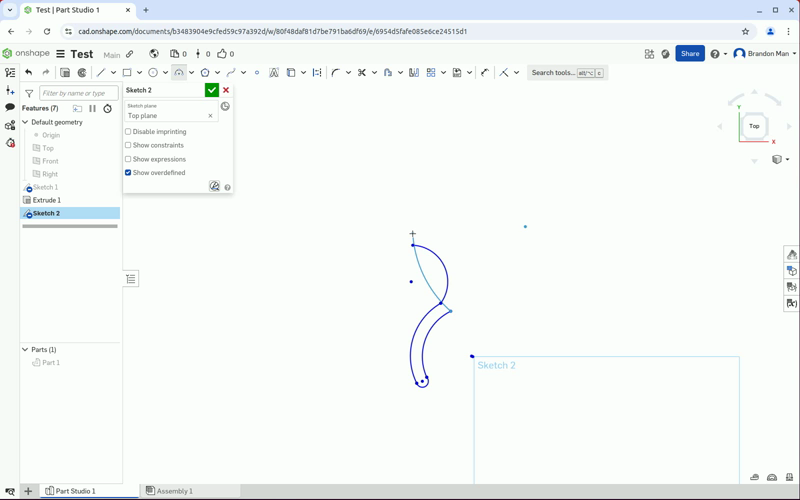
scroll(6)
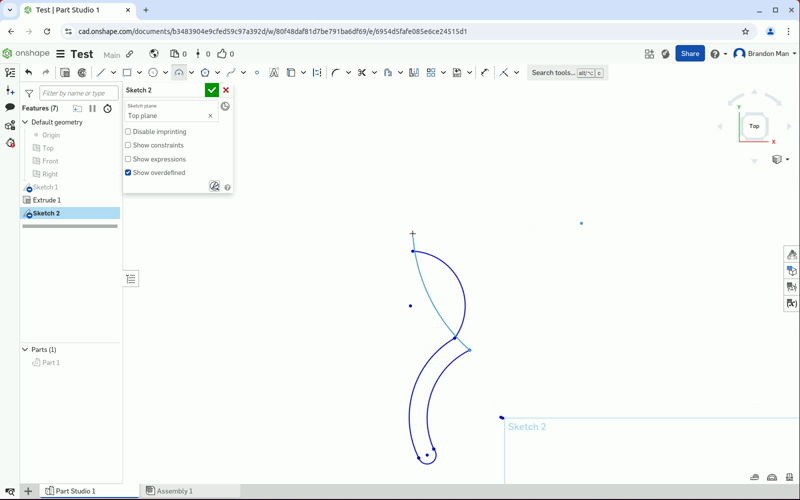
scroll(6)
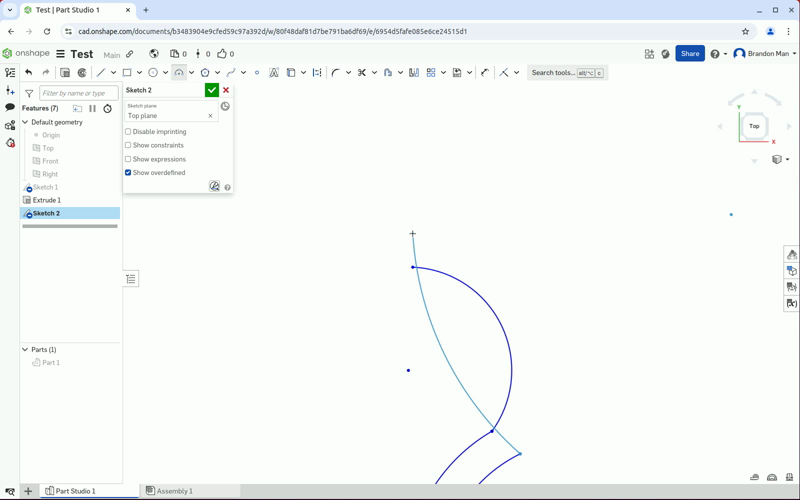
click(412, 233)
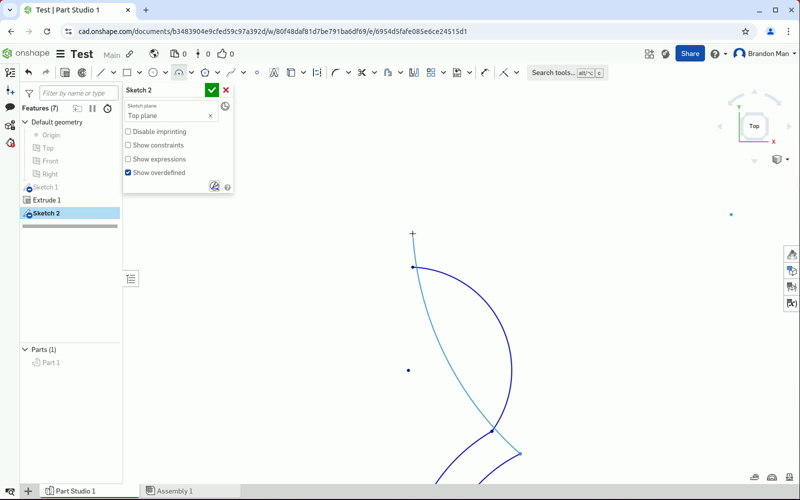
scroll(-6)
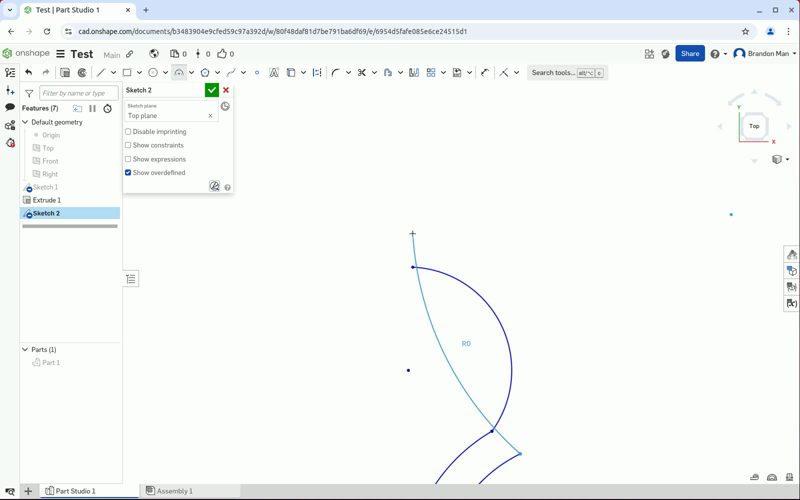
scroll(-6)
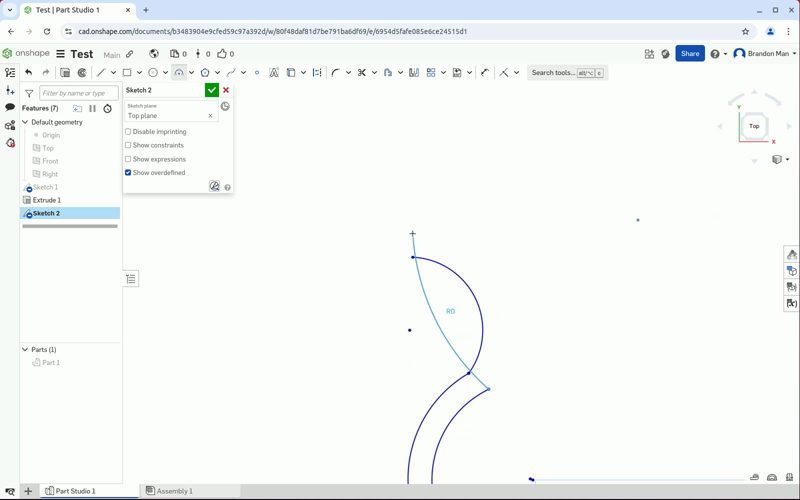
scroll(-6)
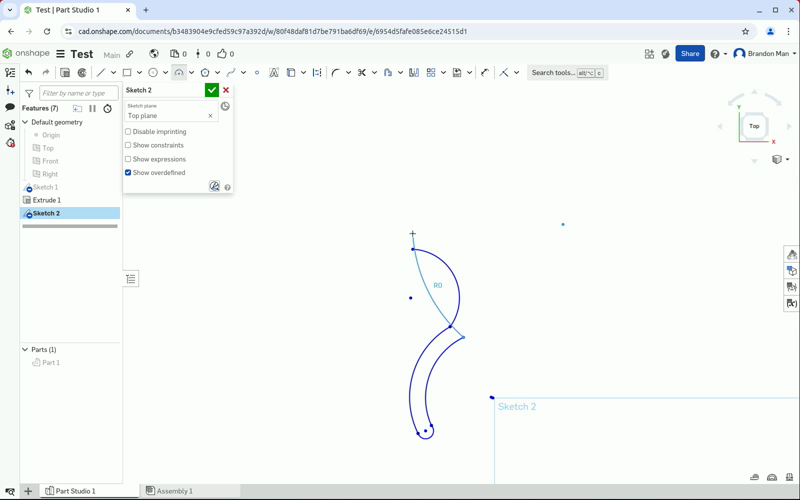
scroll(-6)
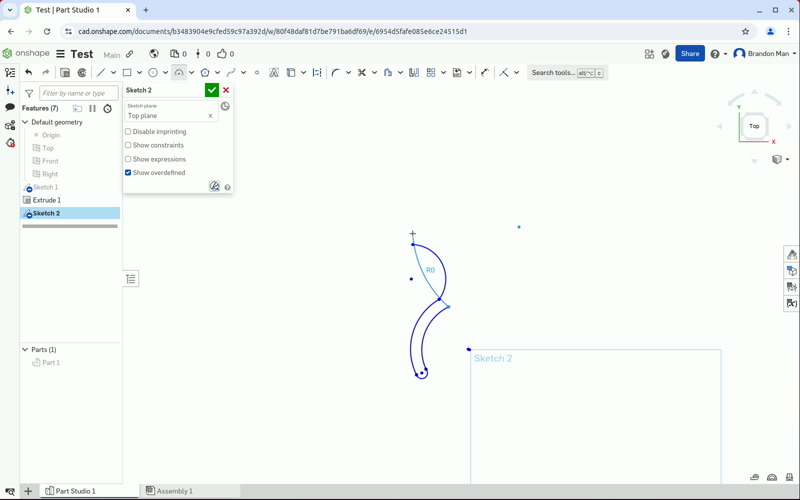
scroll(-6)
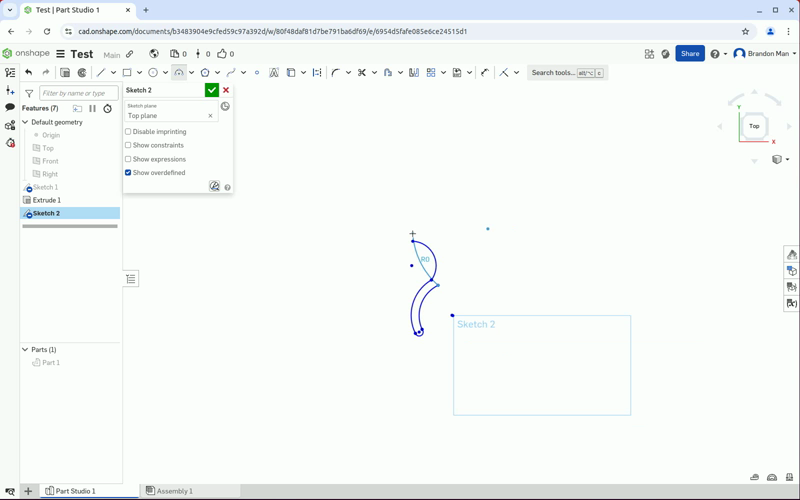
scroll(-6)
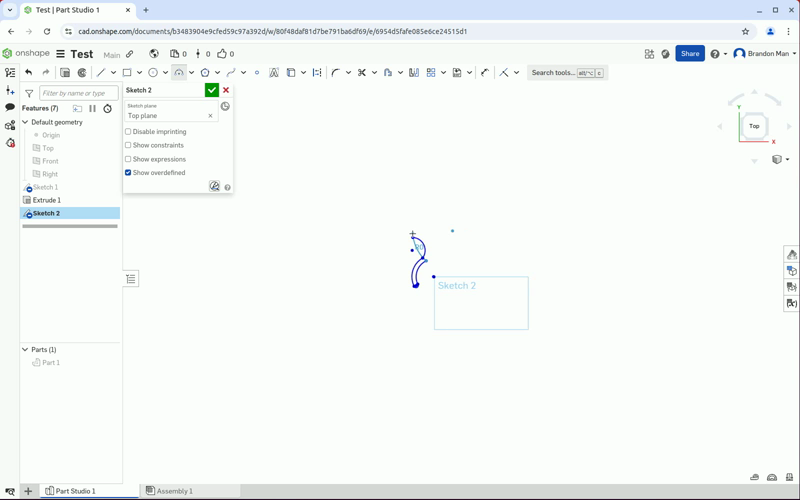
scroll(-6)
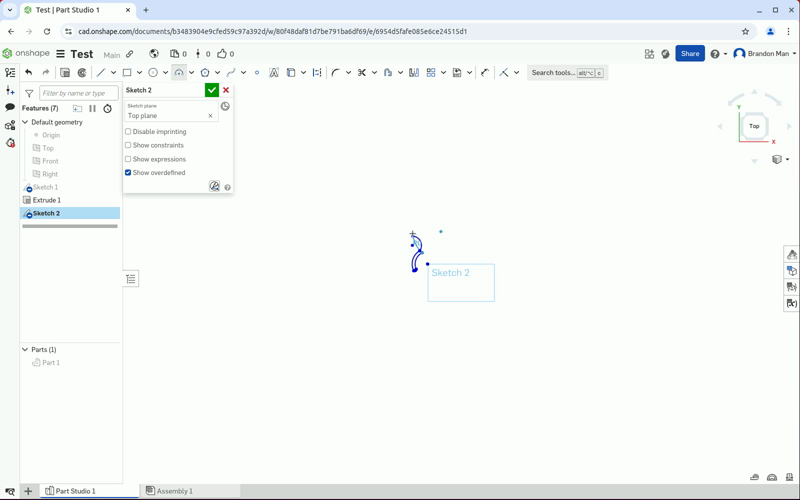
mouse_move(423, 240)
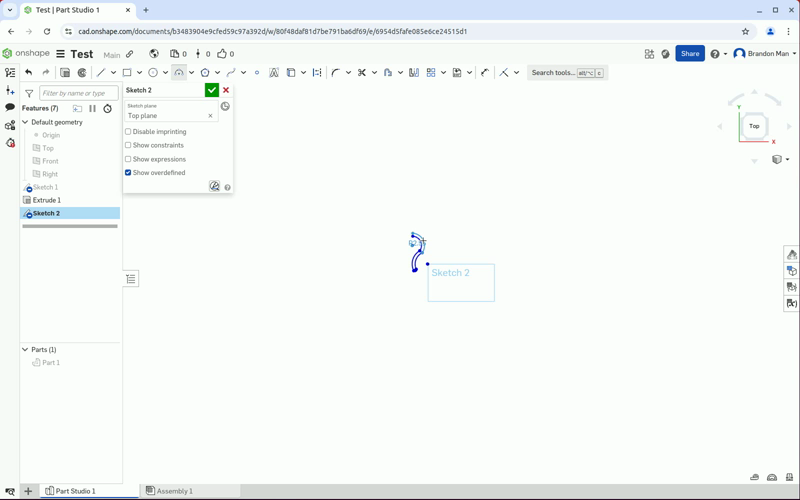
scroll(6)
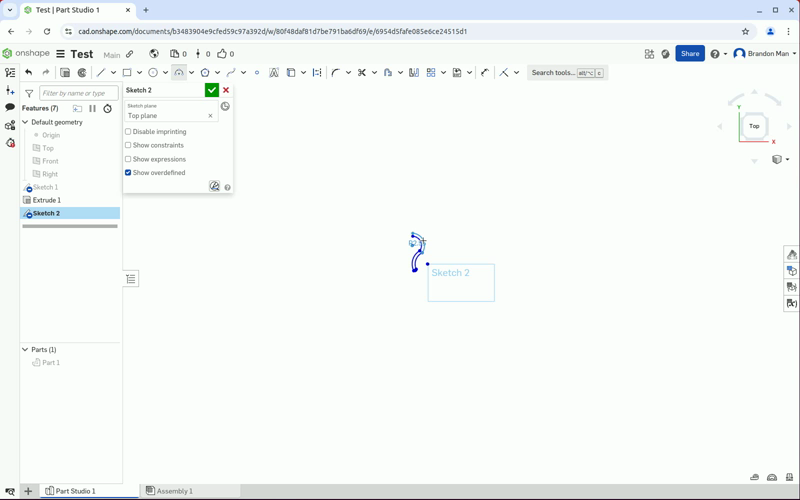
scroll(6)
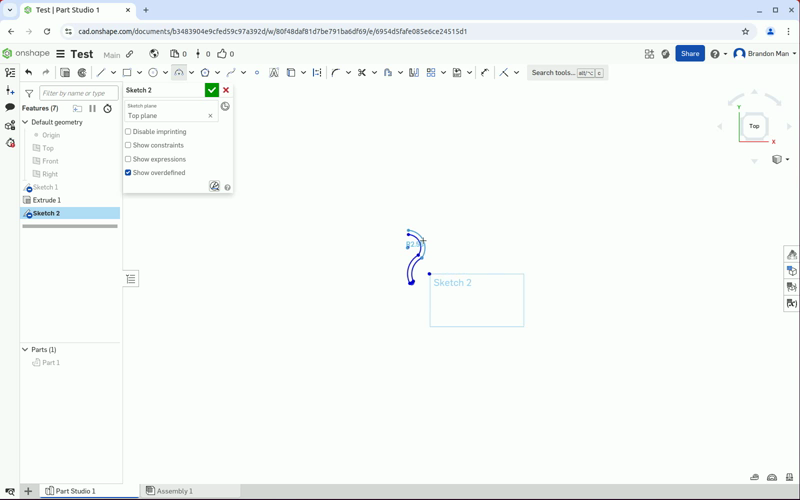
scroll(6)
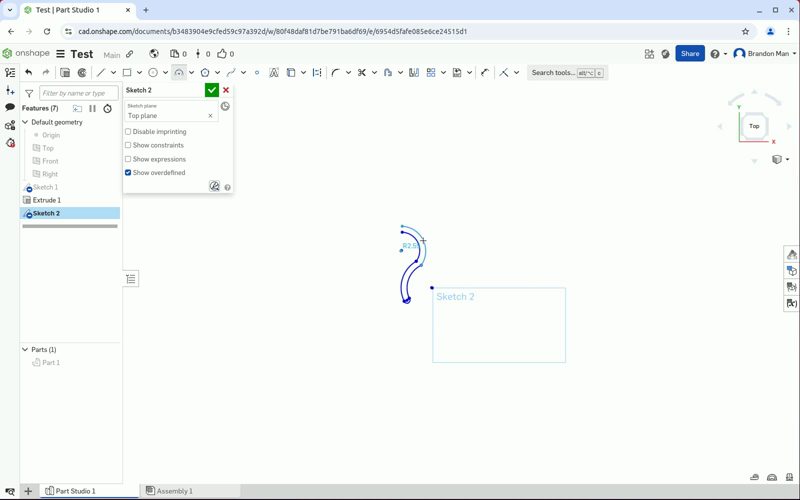
scroll(6)
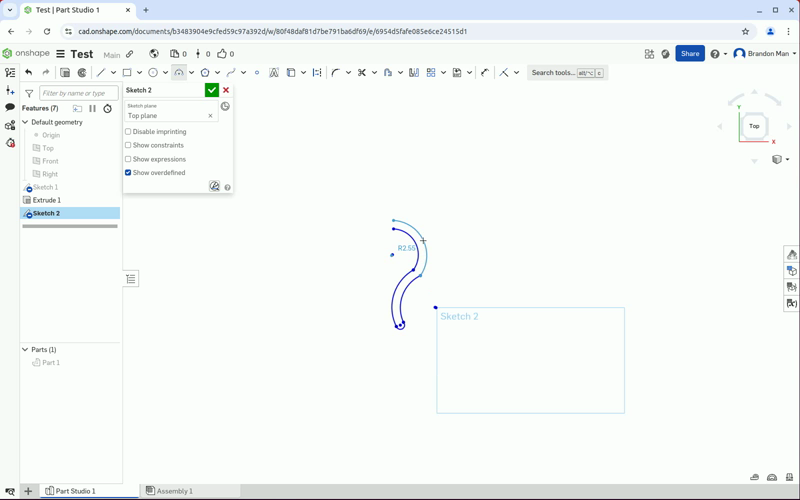
scroll(6)
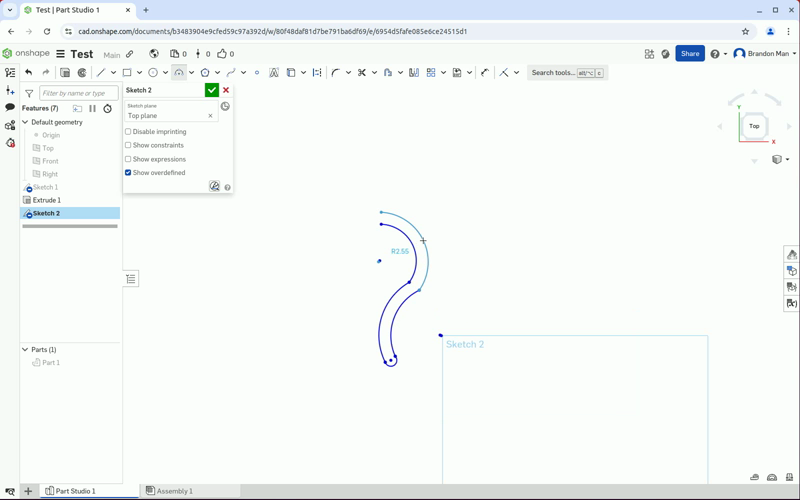
scroll(6)
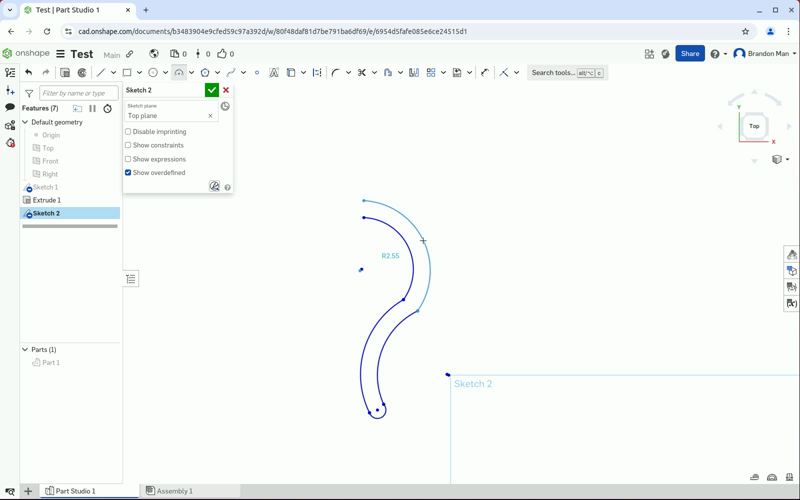
scroll(6)
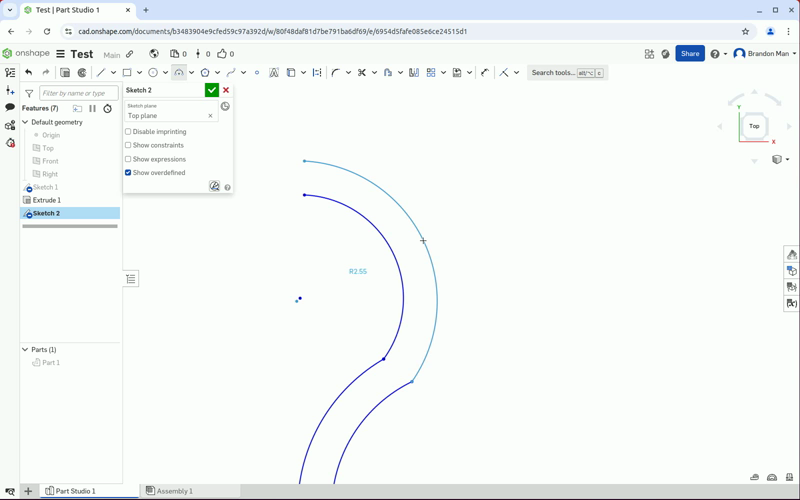
click(423, 240)
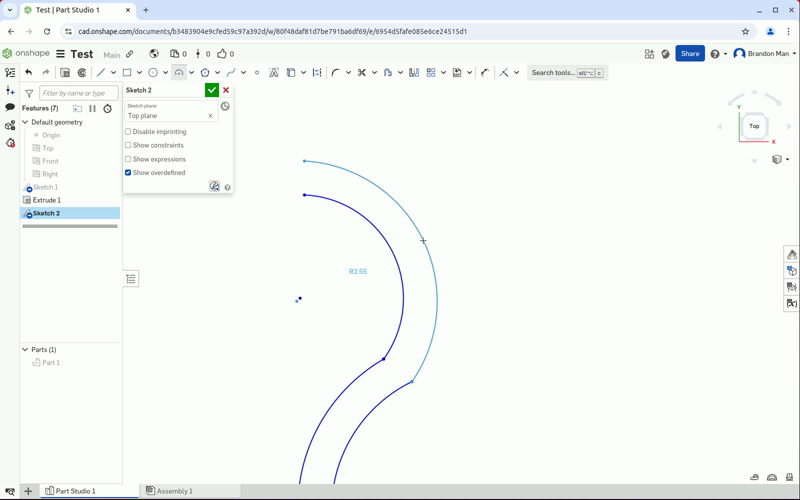
scroll(-6)
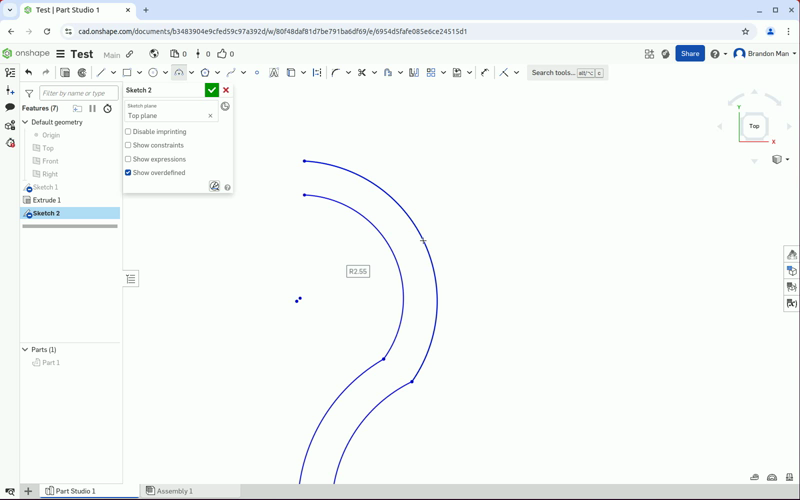
scroll(-6)
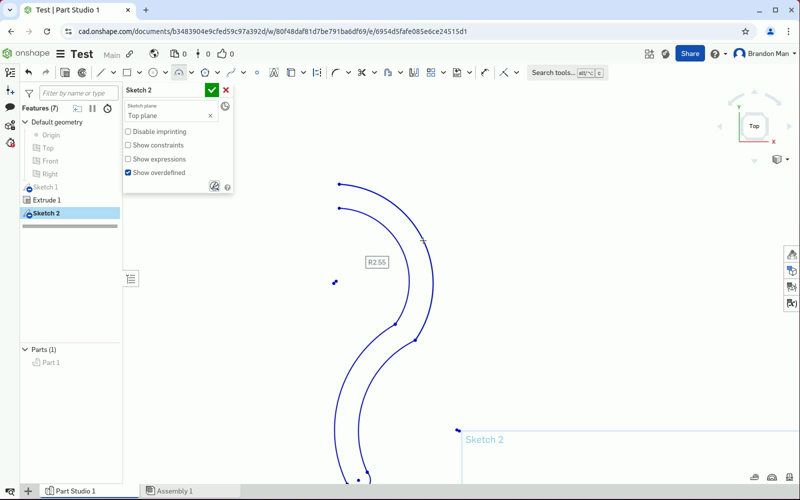
scroll(-6)
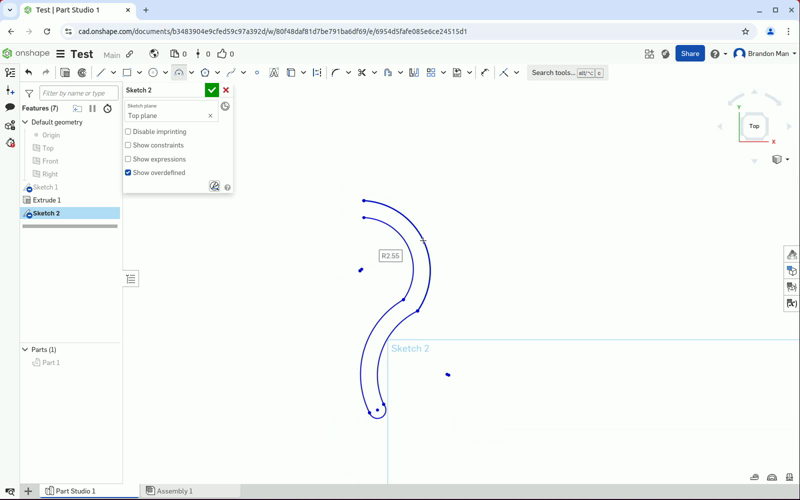
scroll(-6)
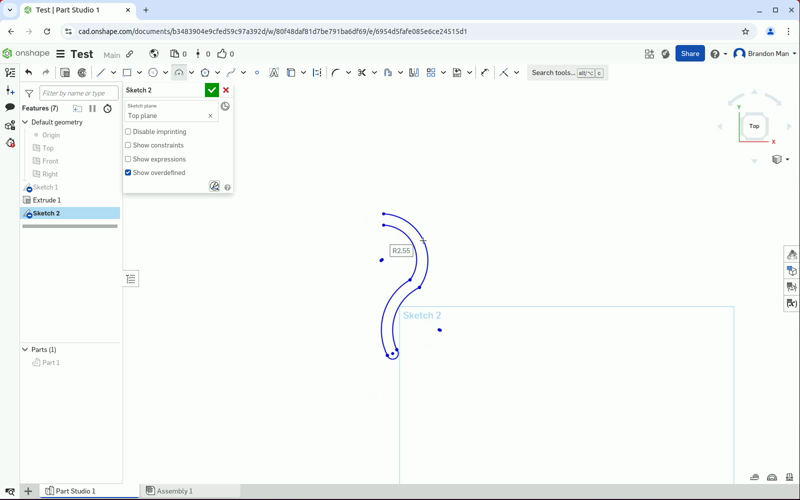
scroll(-6)
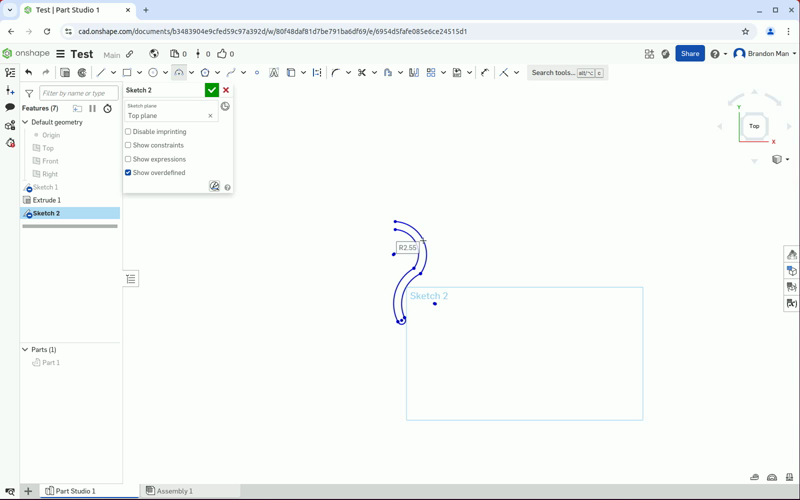
scroll(-6)
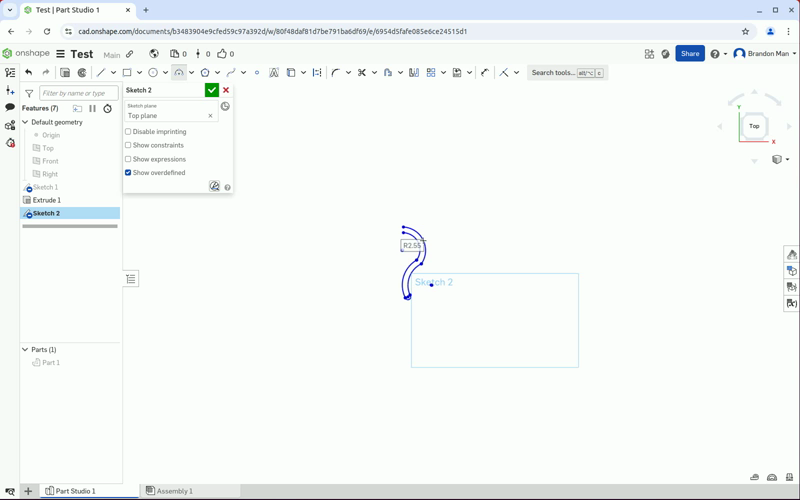
scroll(-6)
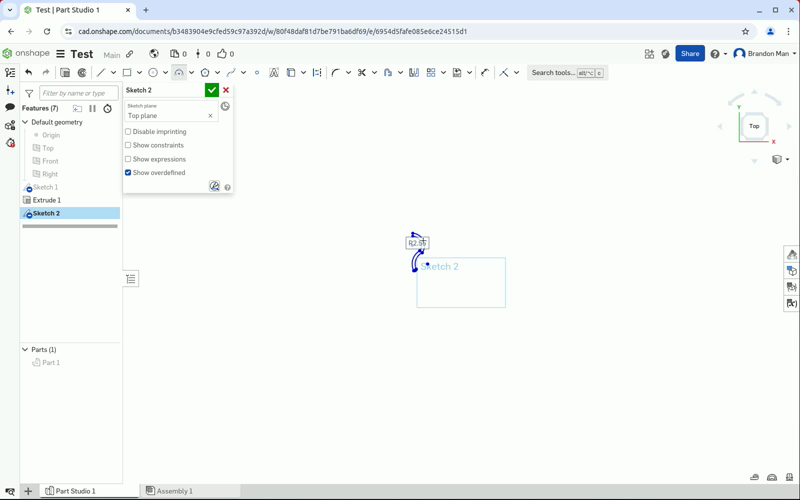
key_up(shift)
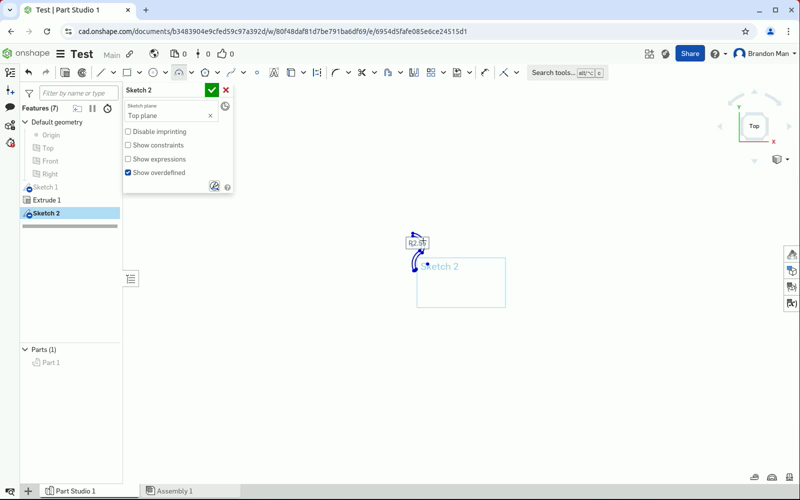
key(esc)
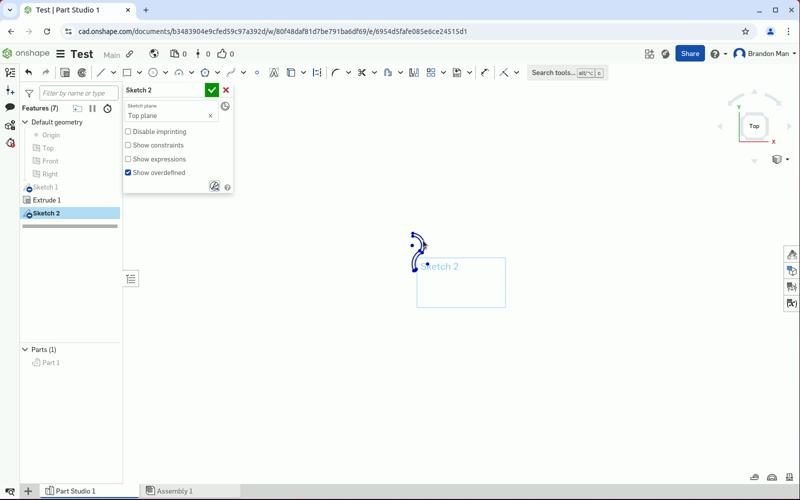
key(l)
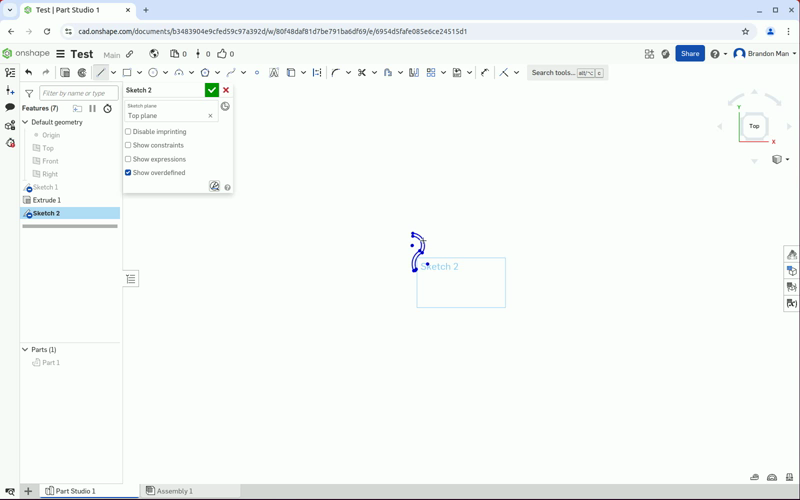
mouse_move(412, 233)
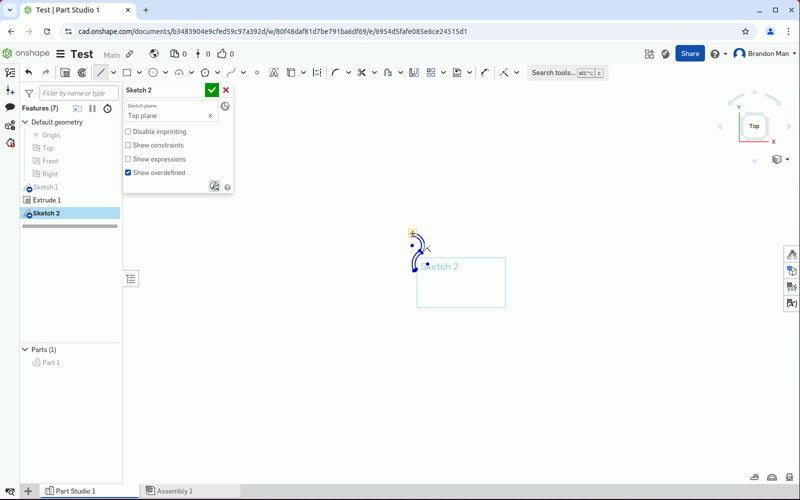
scroll(6)
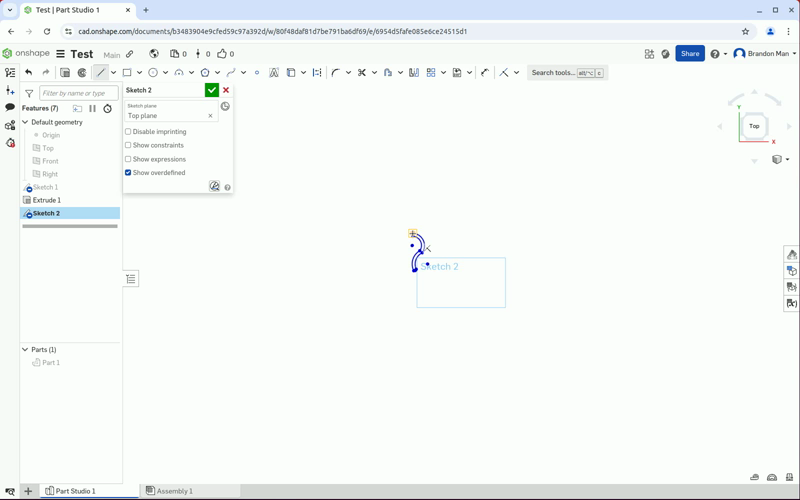
scroll(6)
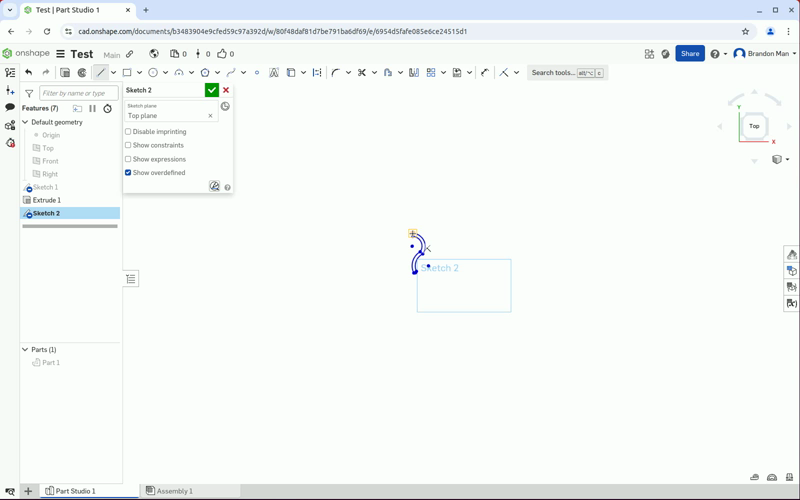
scroll(6)
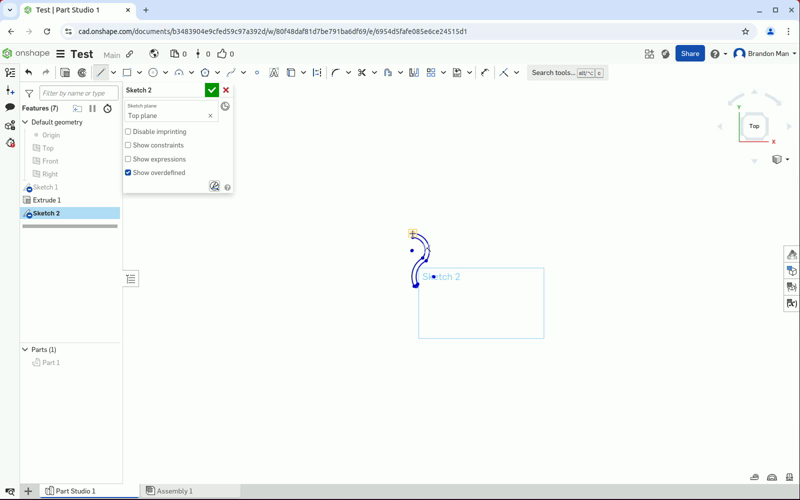
scroll(6)
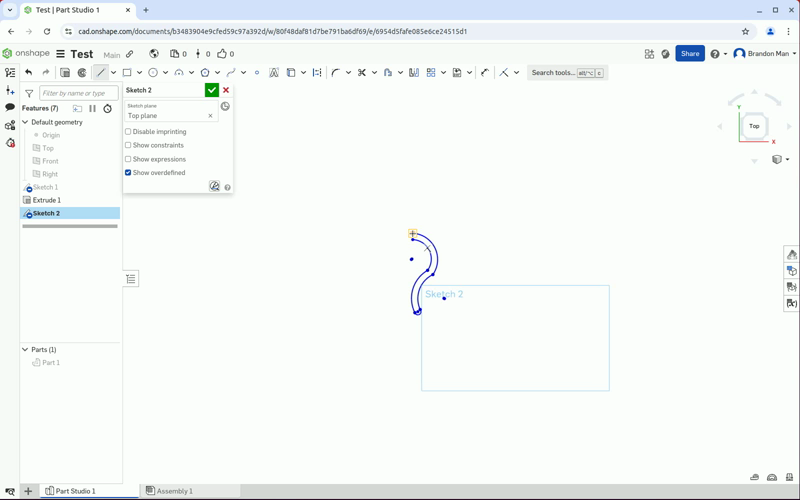
scroll(6)
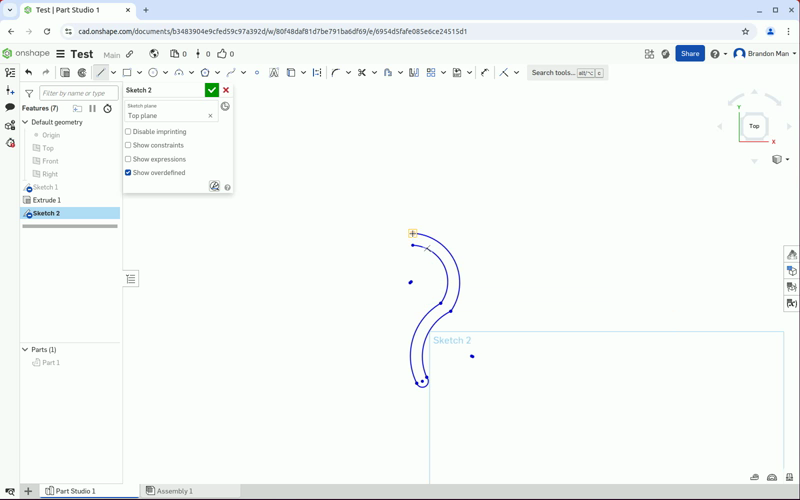
scroll(6)
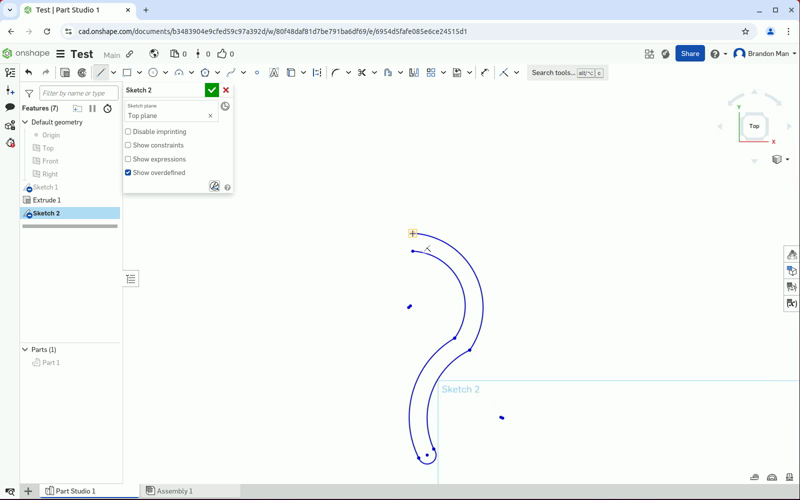
scroll(6)
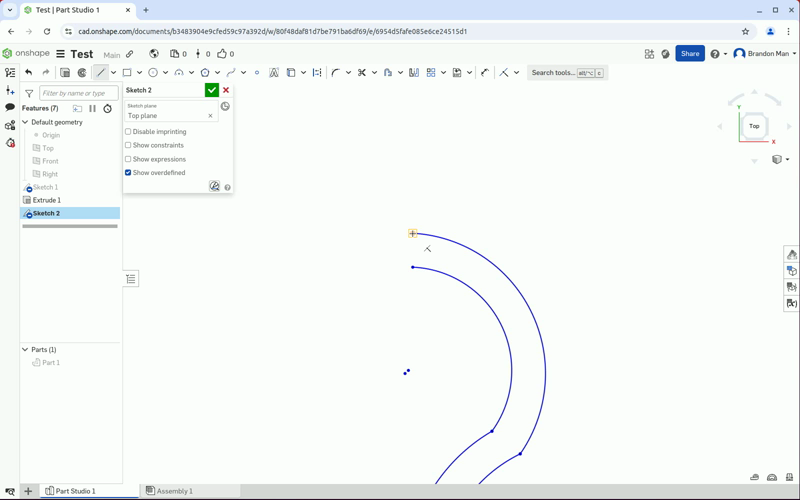
click(412, 233)
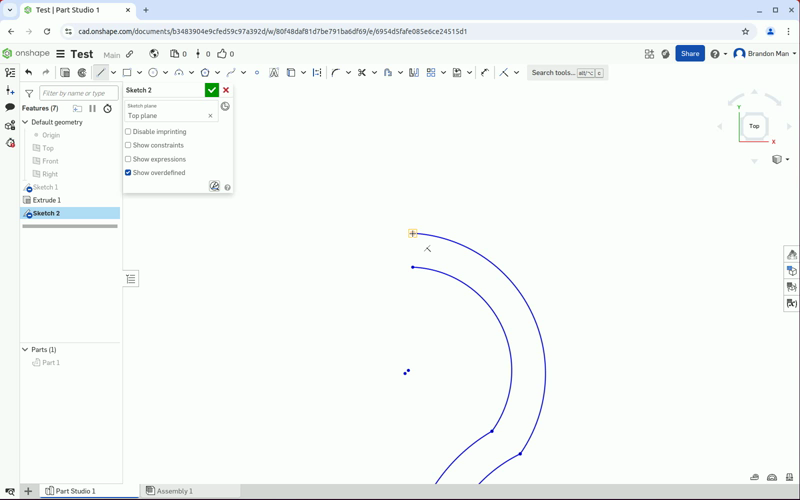
scroll(-6)
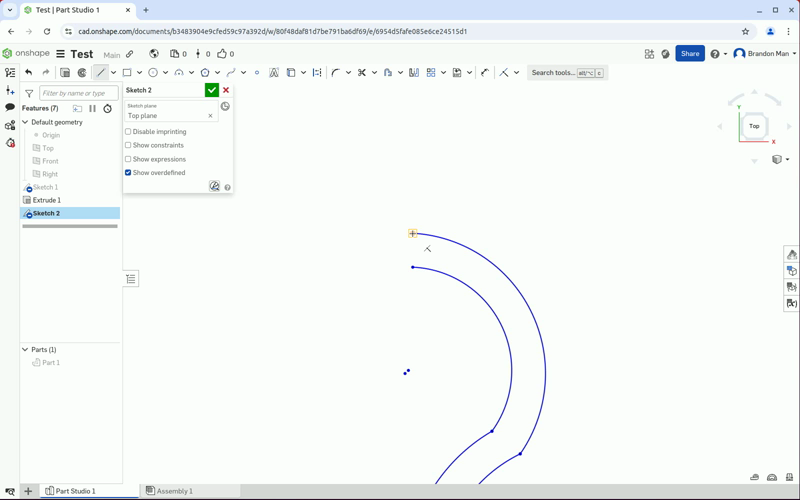
scroll(-6)
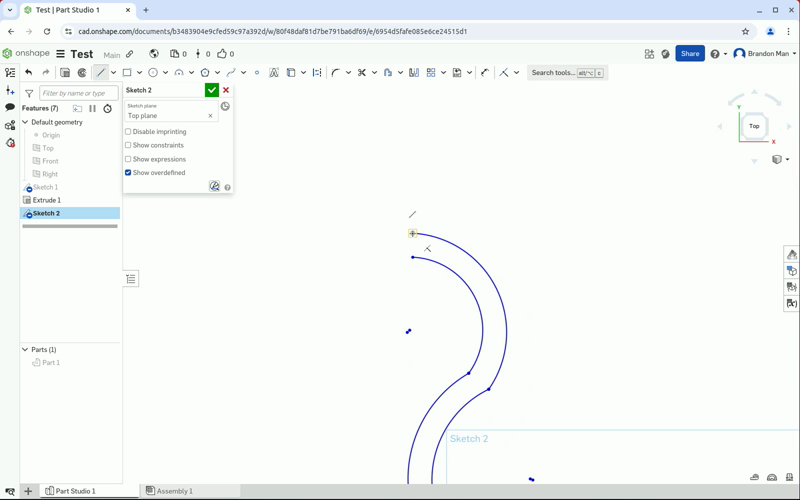
scroll(-6)
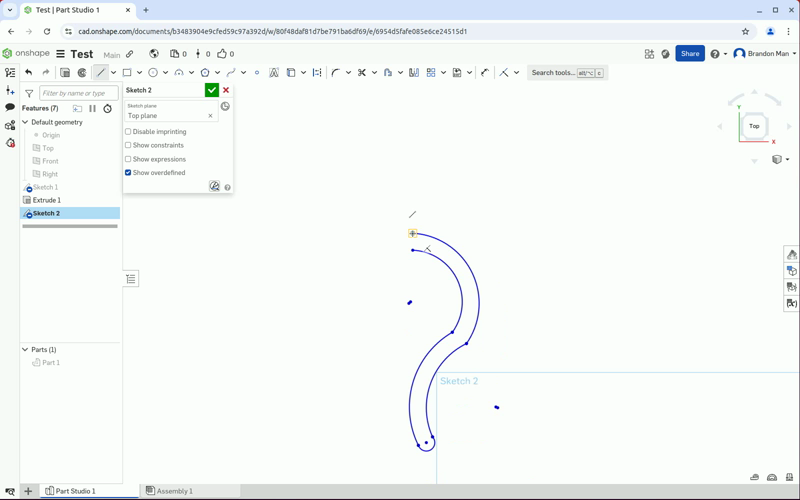
scroll(-6)
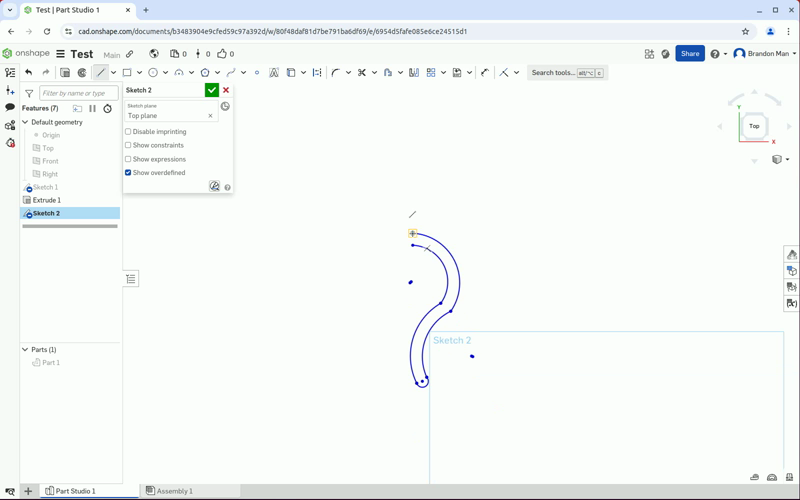
scroll(-6)
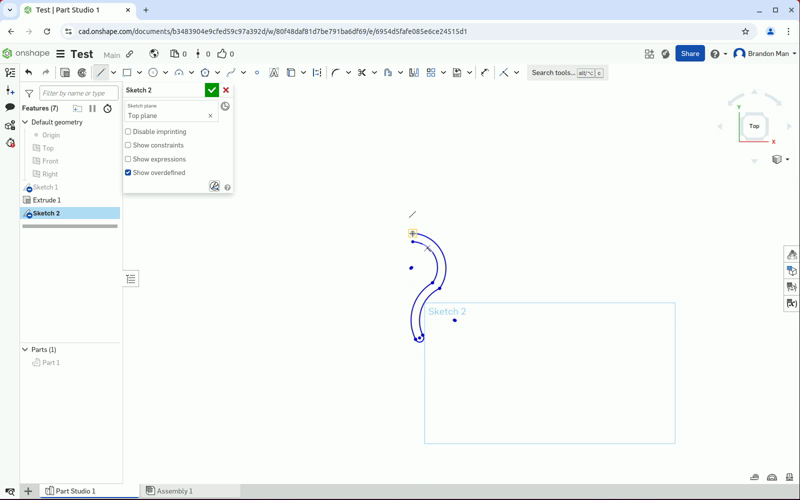
scroll(-6)
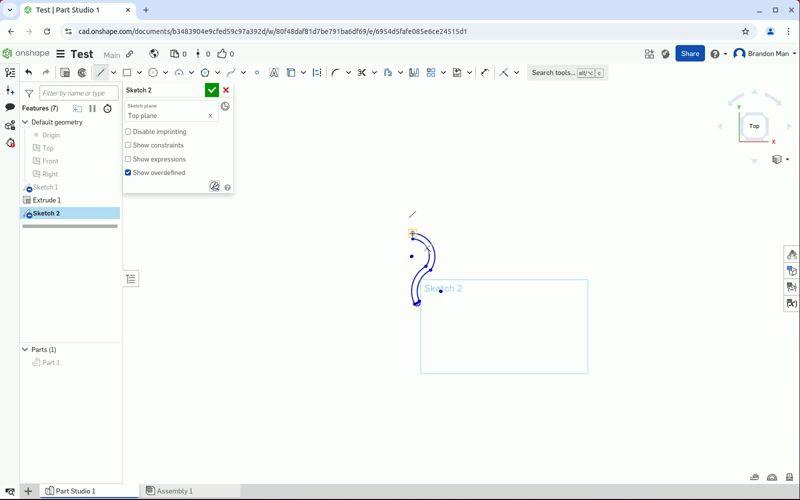
scroll(-6)
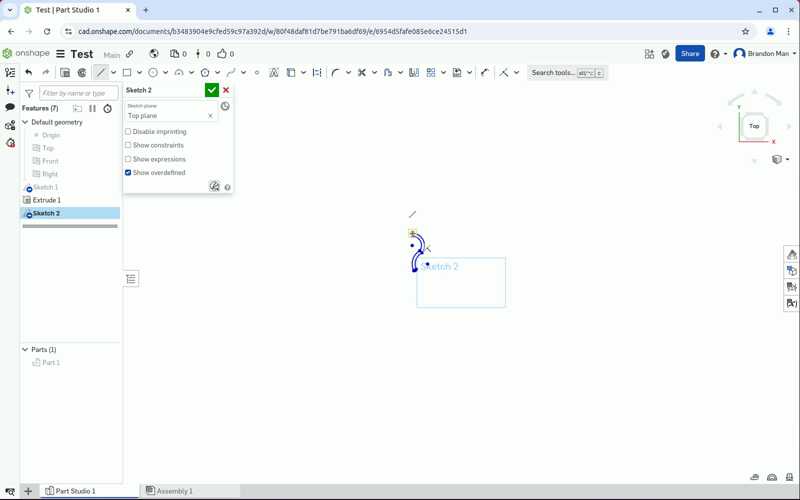
mouse_move(442, 233)
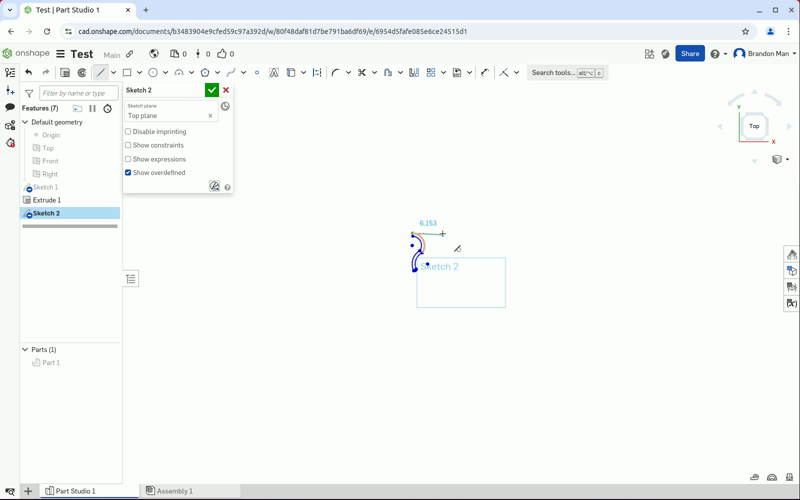
key_down(shift)
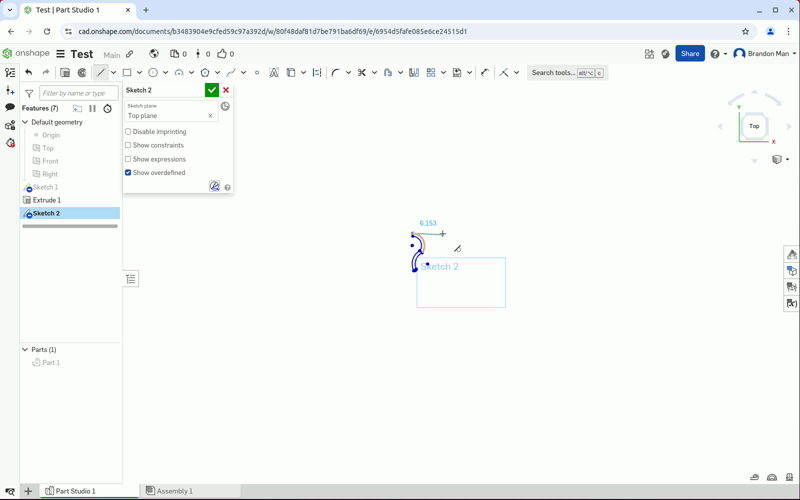
mouse_move(412, 236)
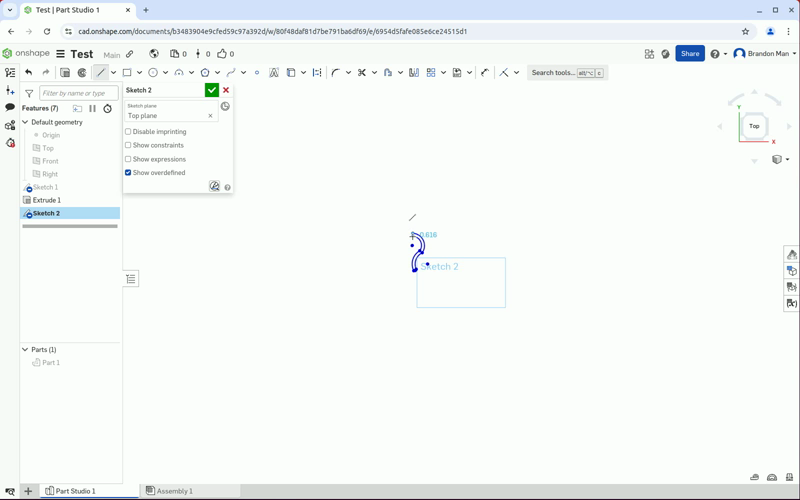
scroll(6)
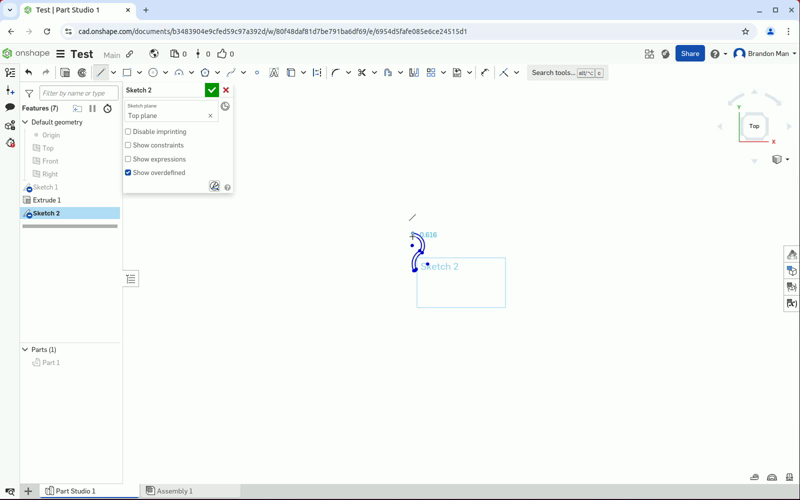
scroll(6)
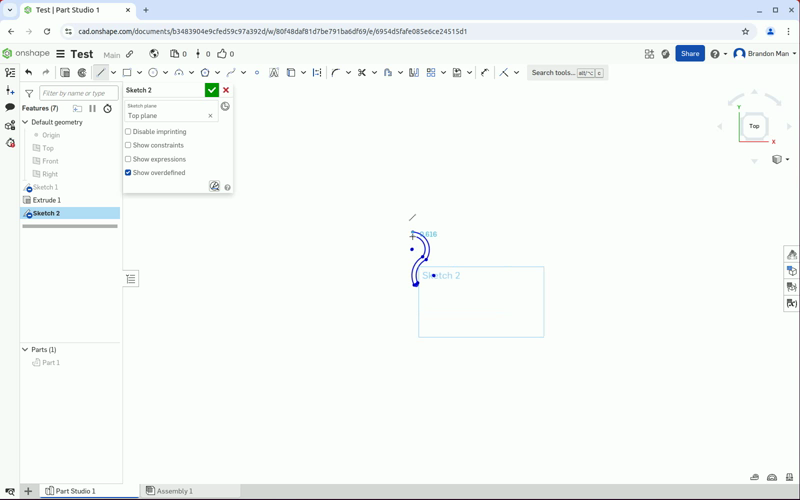
scroll(6)
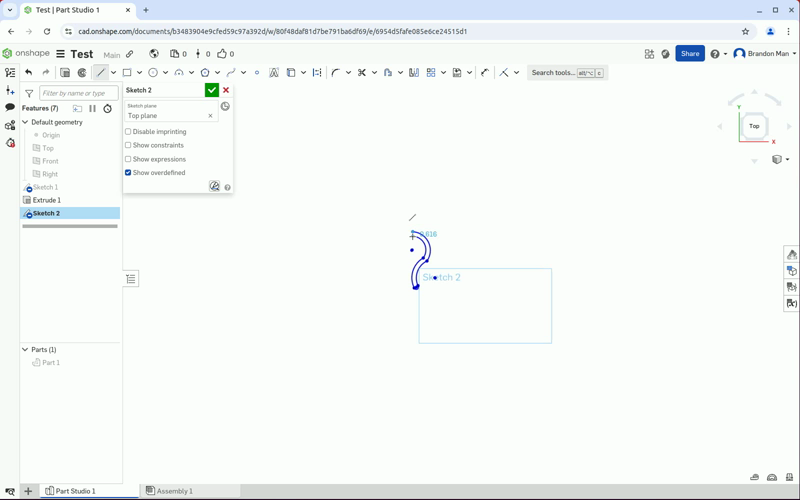
scroll(6)
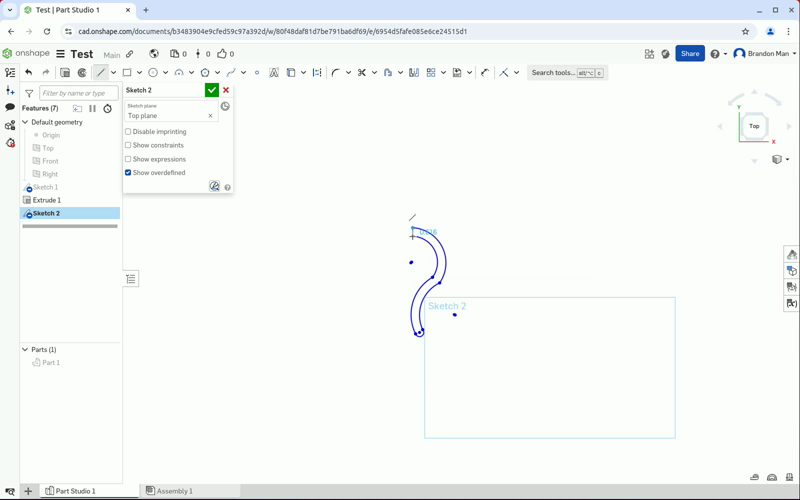
scroll(6)
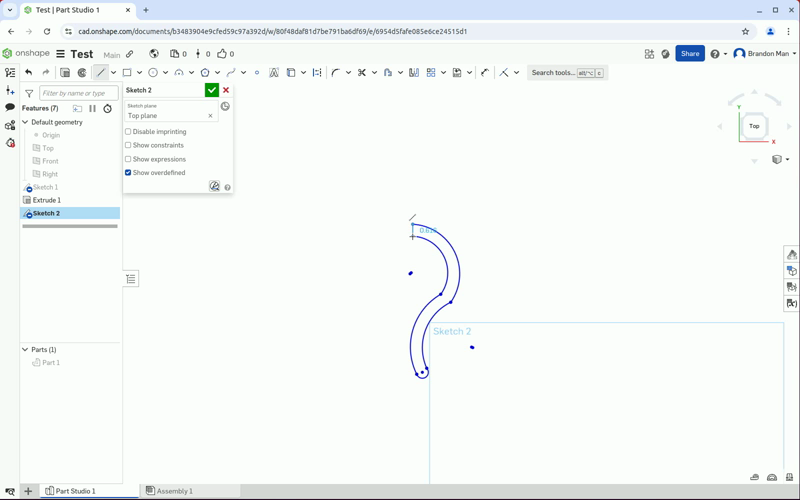
scroll(6)
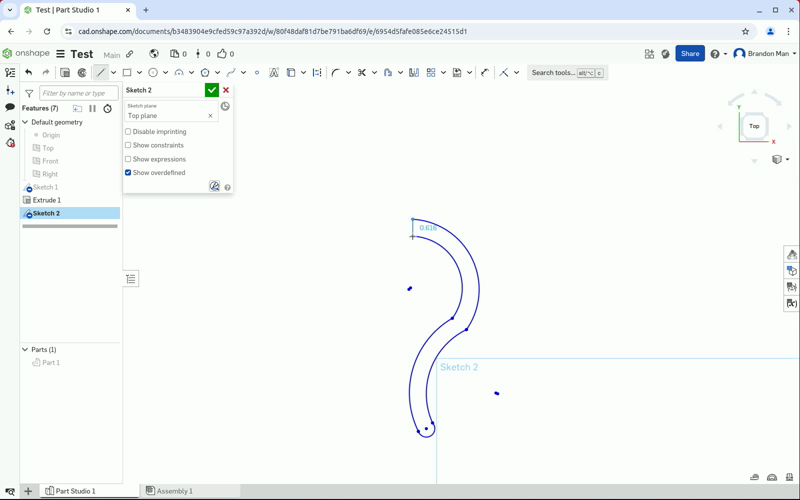
scroll(6)
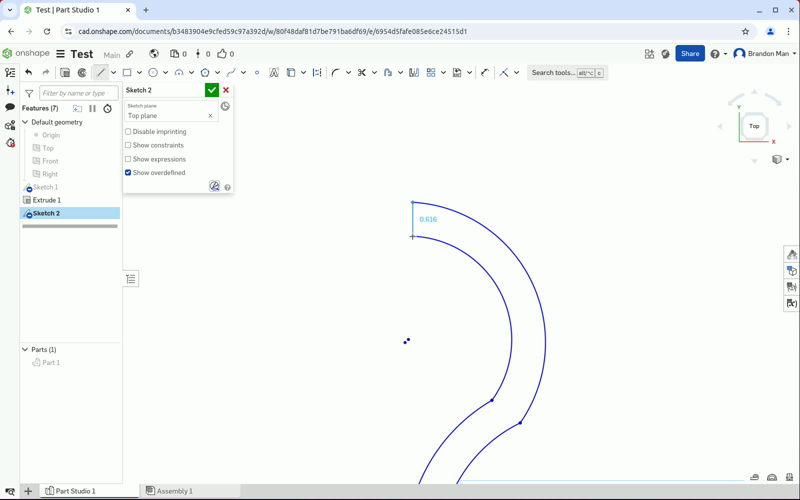
key_up(shift)
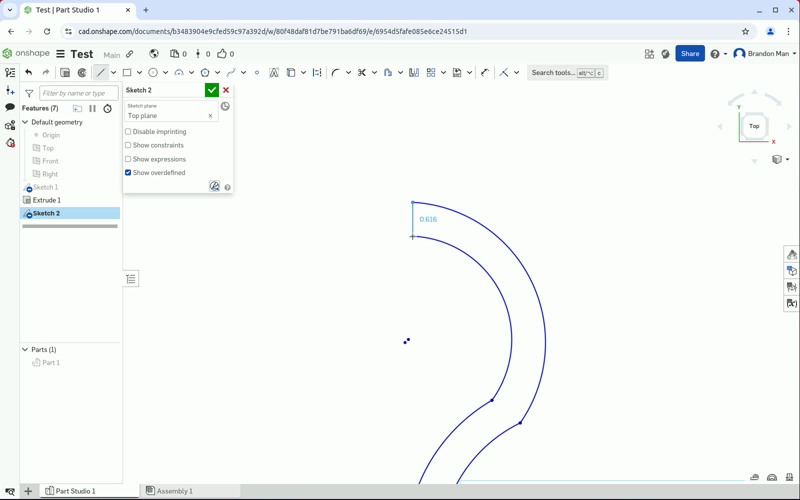
click(412, 236)
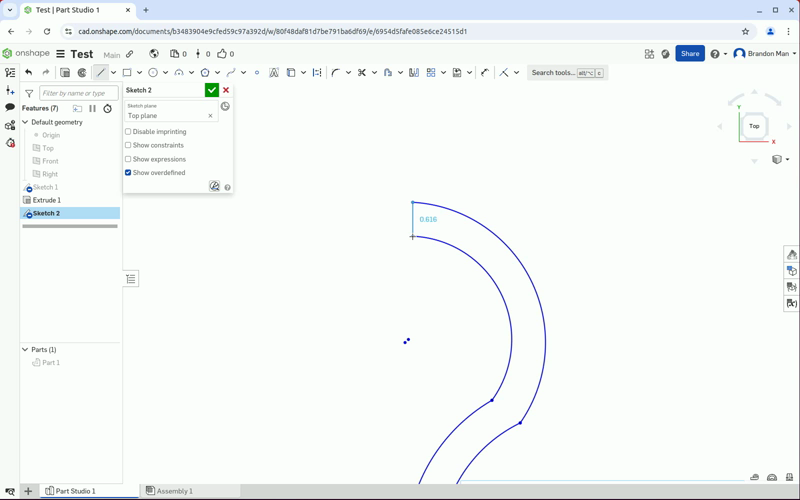
scroll(-6)
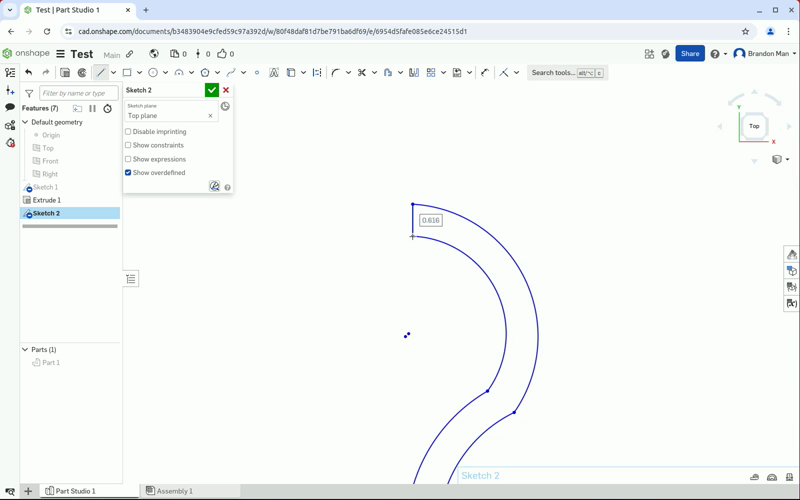
scroll(-6)
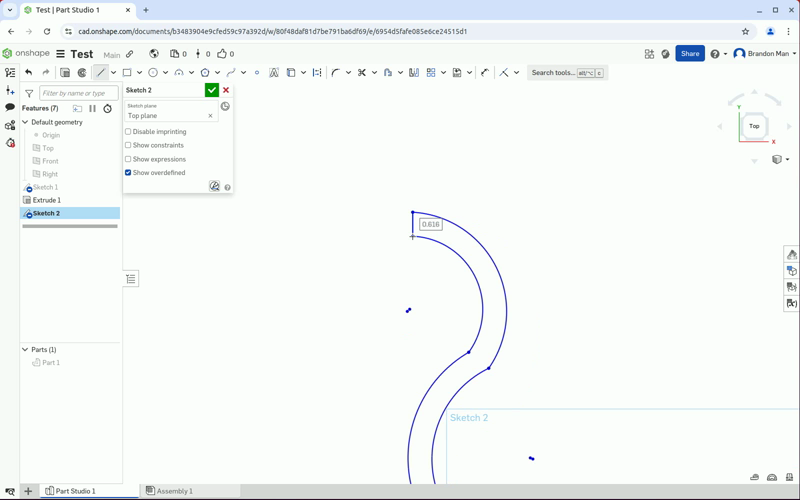
scroll(-6)
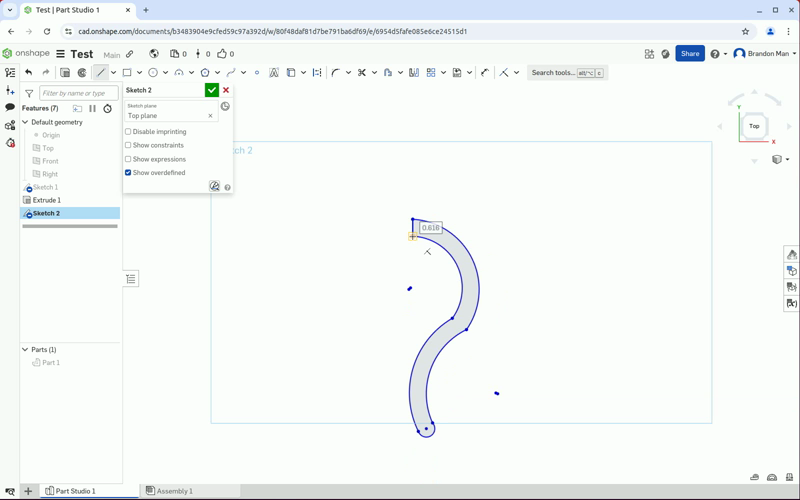
scroll(-6)
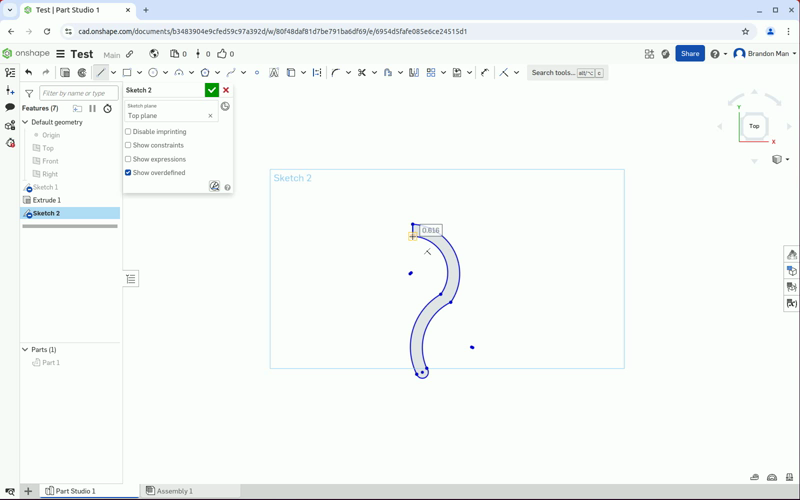
scroll(-6)
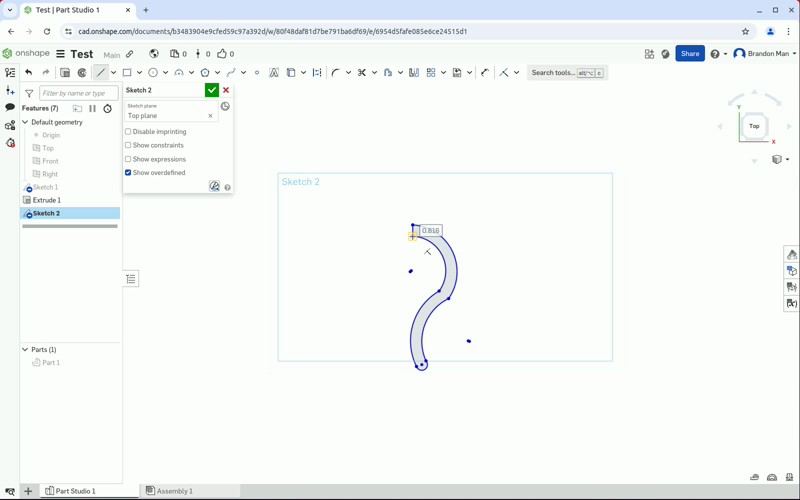
scroll(-6)
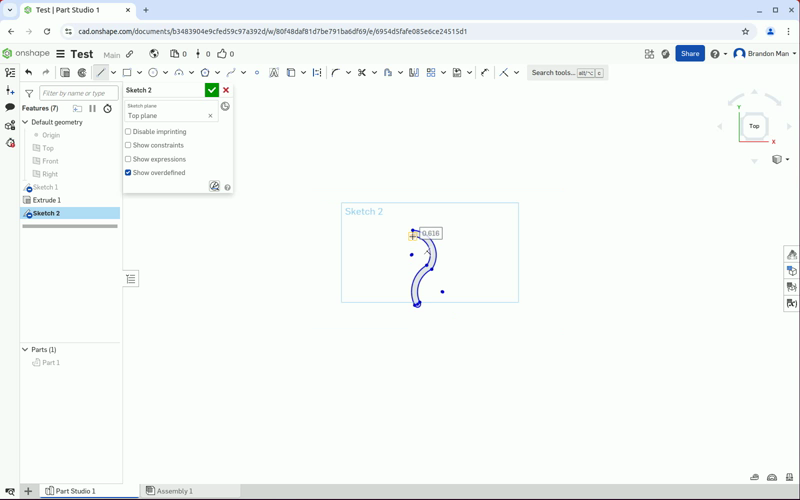
scroll(-6)
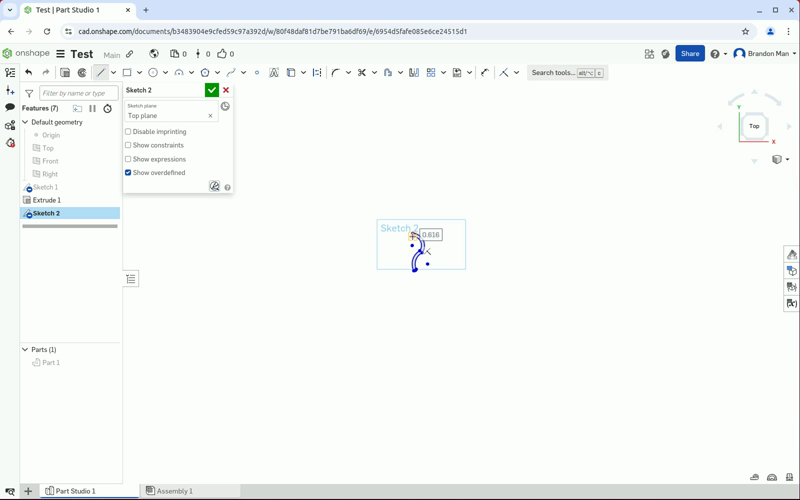
key(esc)
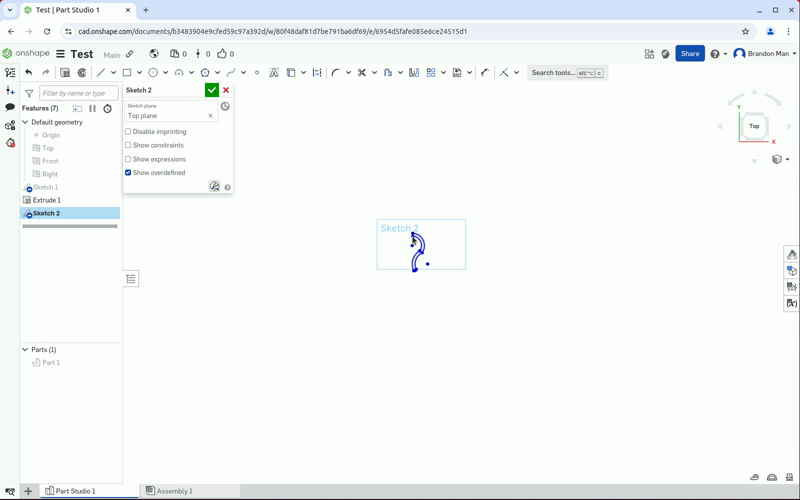
mouse_move(416, 254)
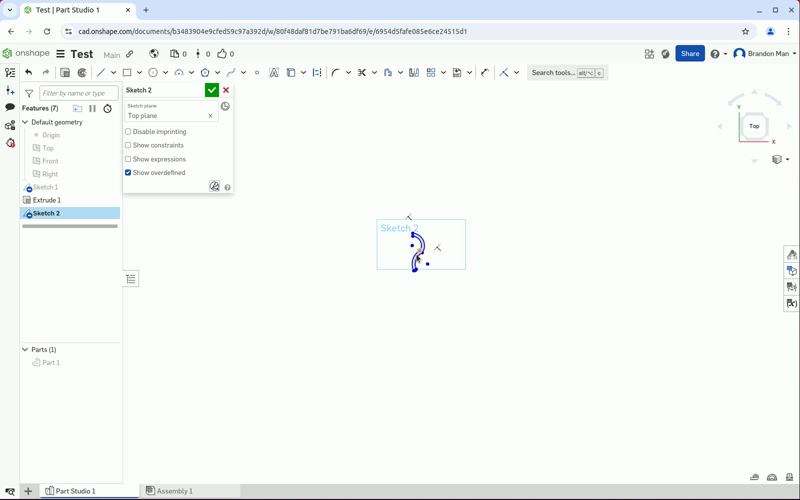
scroll(6)
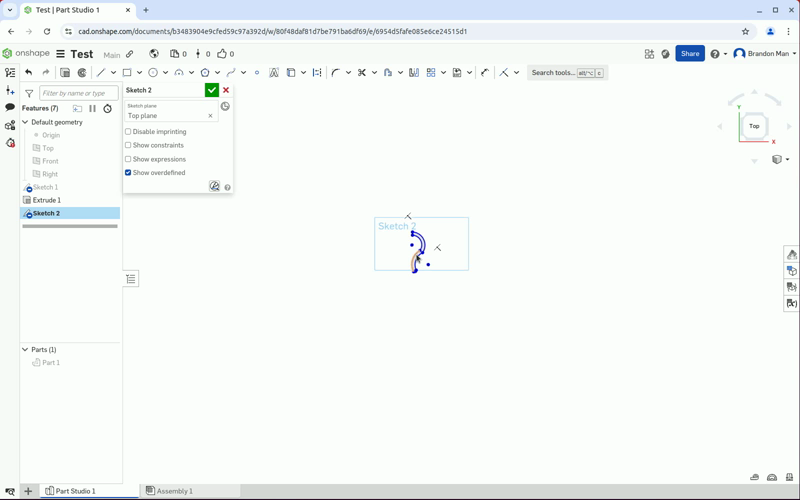
scroll(6)
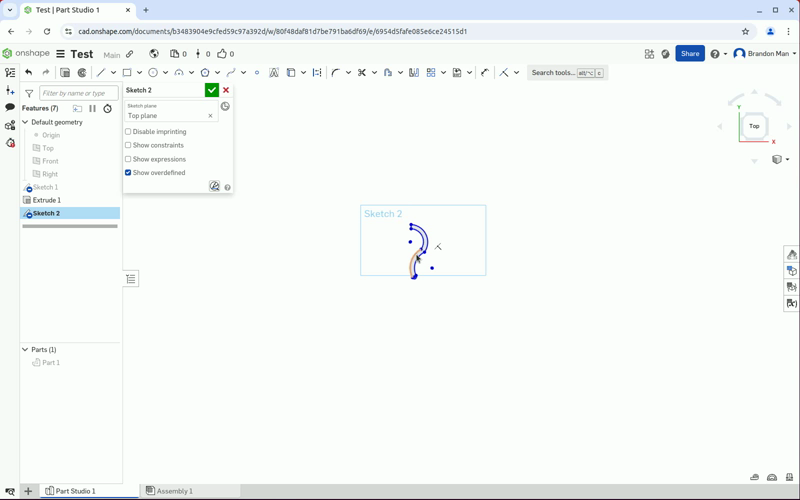
scroll(6)
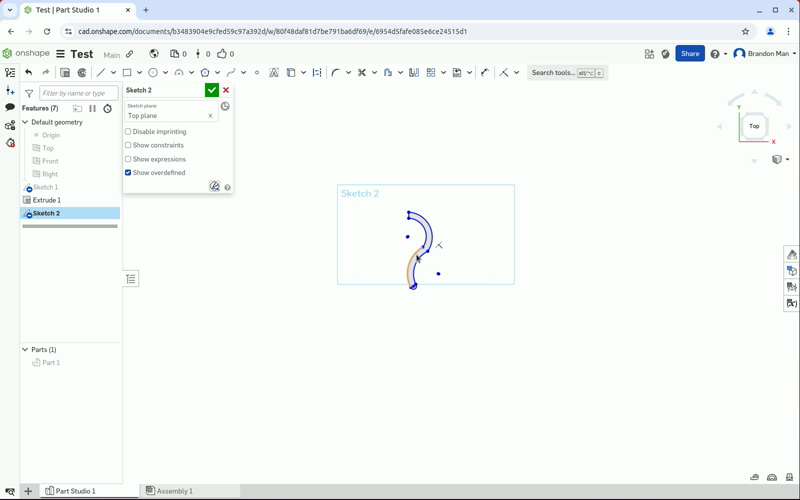
scroll(6)
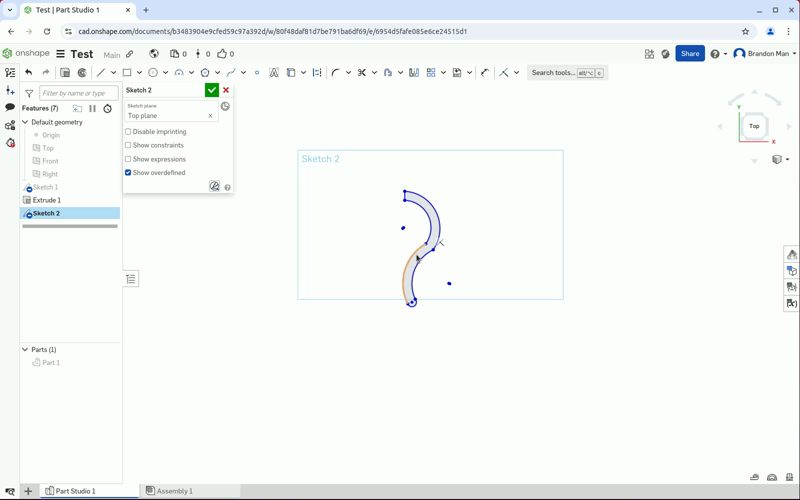
scroll(6)
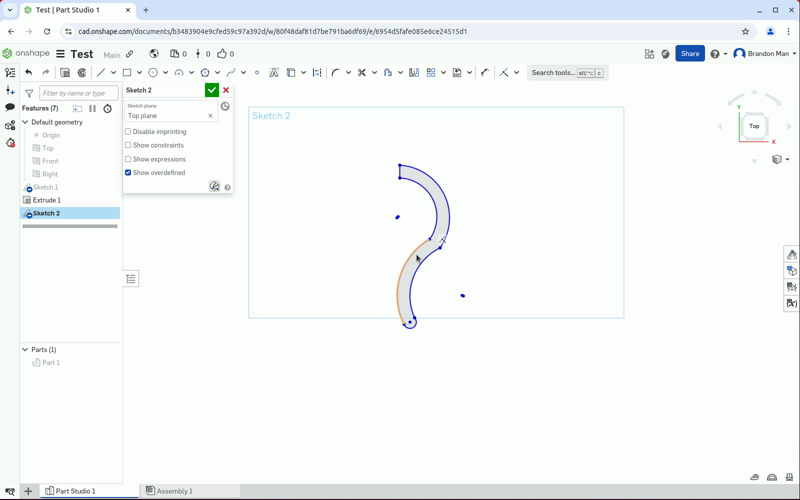
scroll(6)
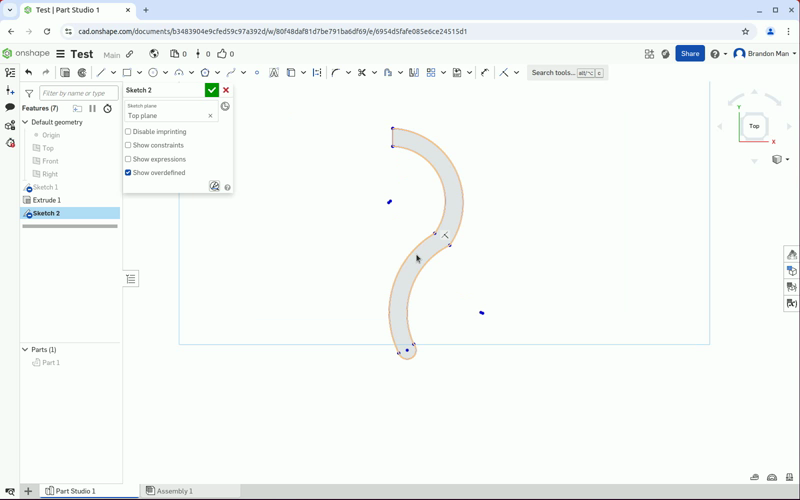
scroll(6)
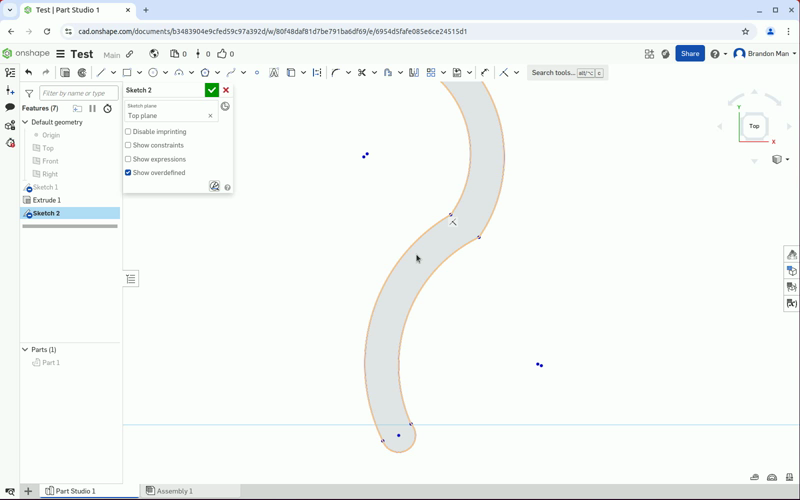
click(416, 254)
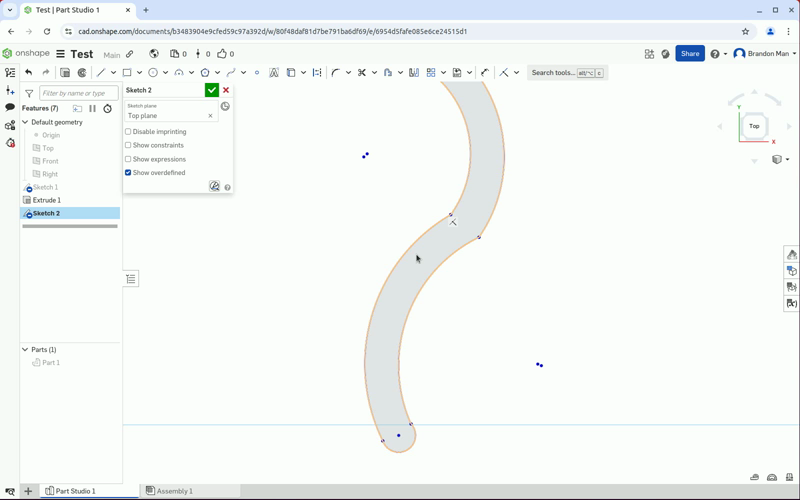
scroll(-6)
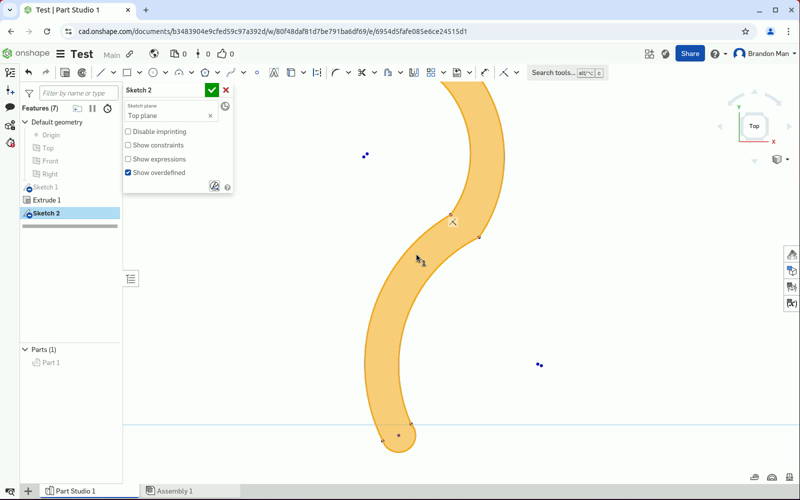
scroll(-6)
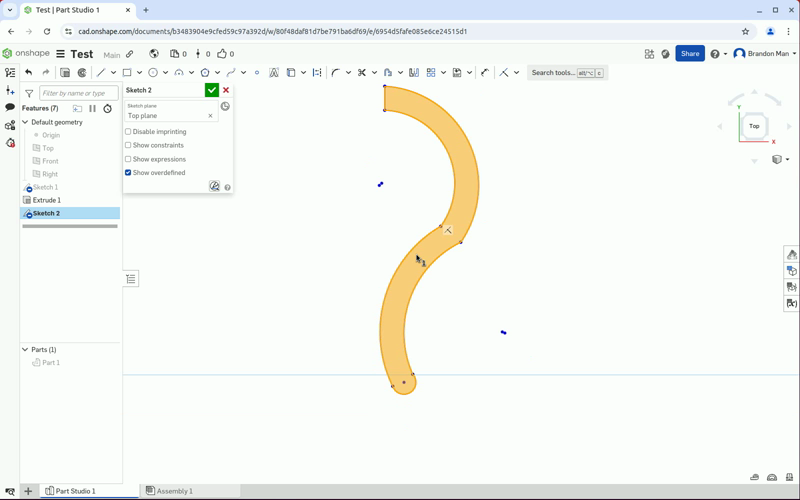
scroll(-6)
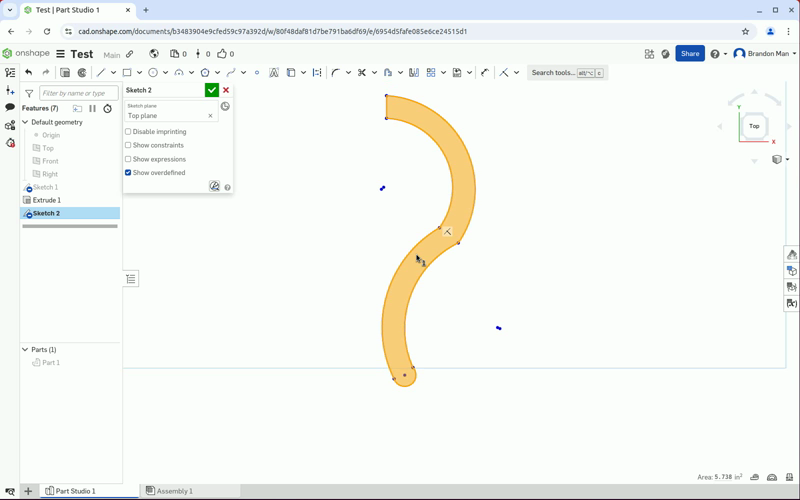
scroll(-6)
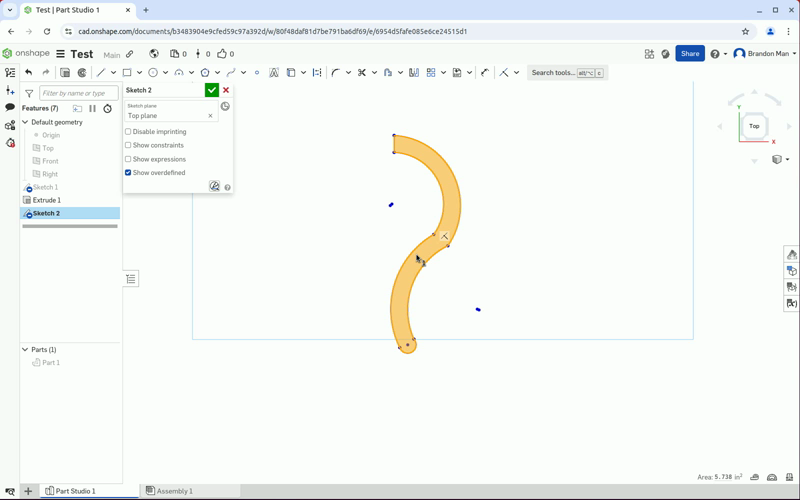
scroll(-6)
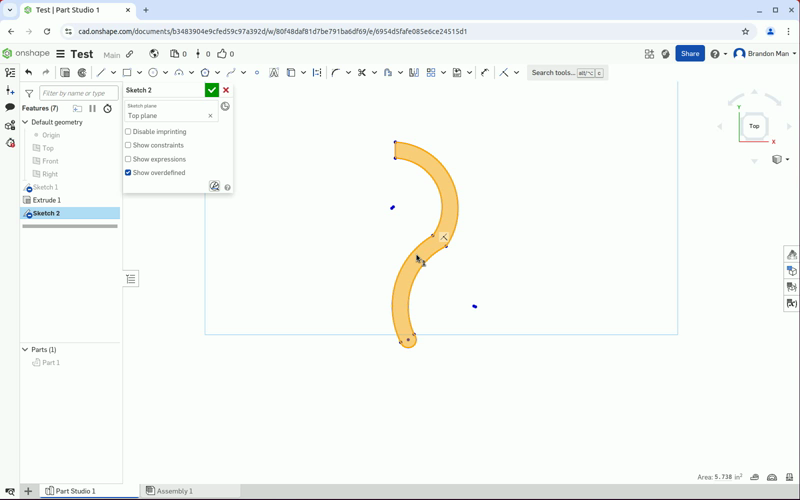
scroll(-6)
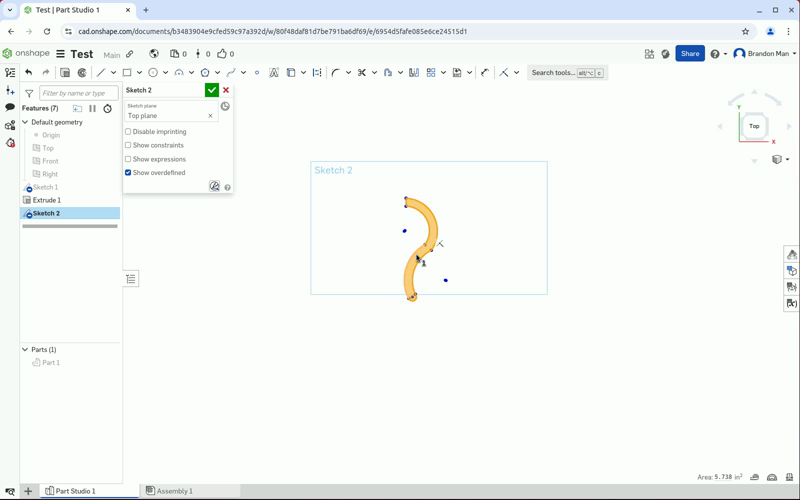
scroll(-6)
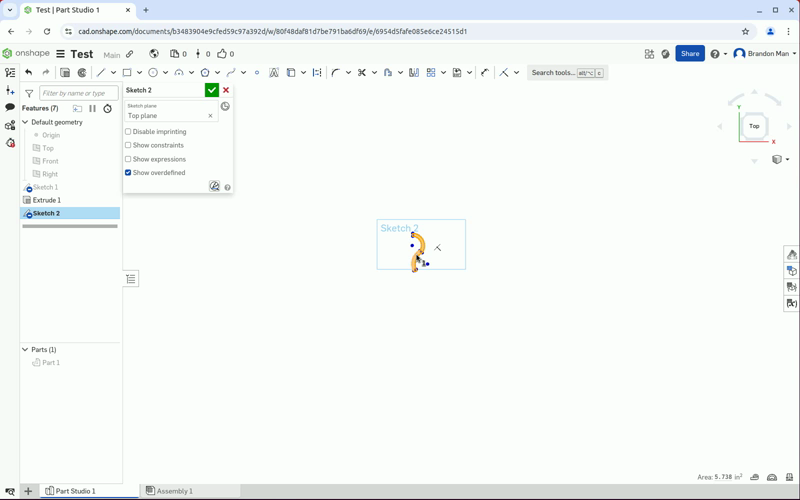
mouse_move(73, 352)
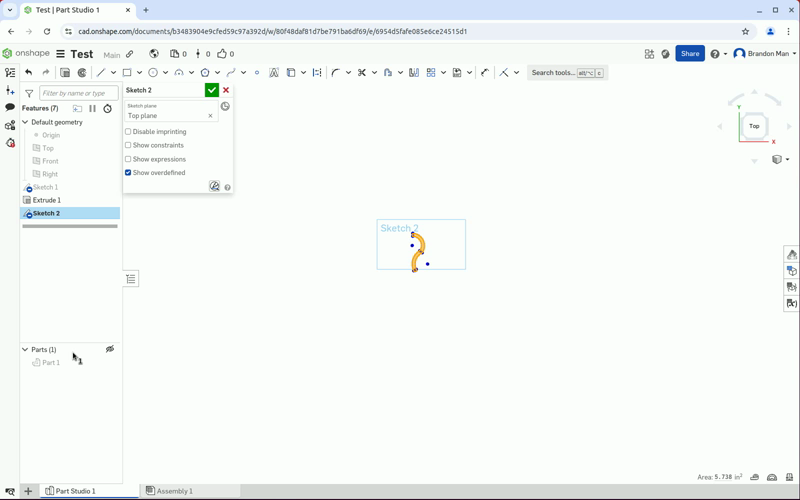
key(shift+y)
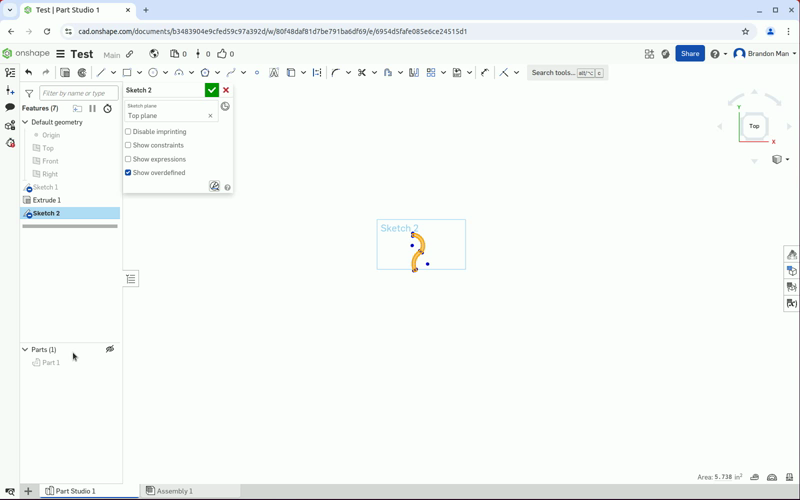
key(shift+e)
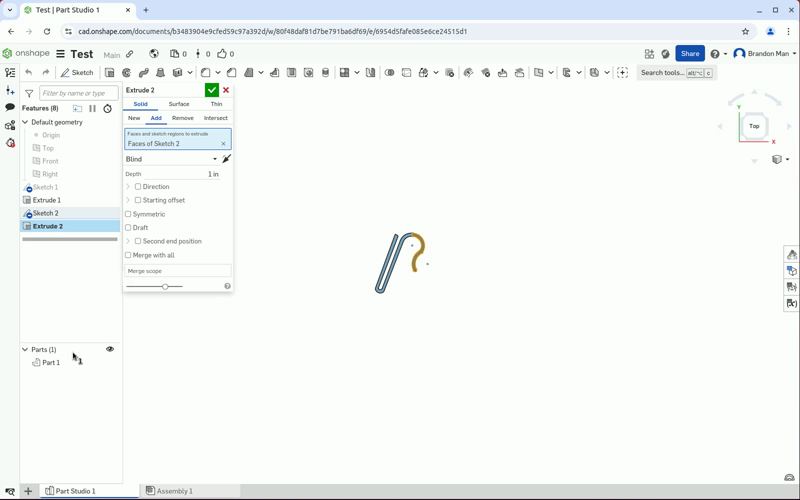
mouse_move(143, 106)
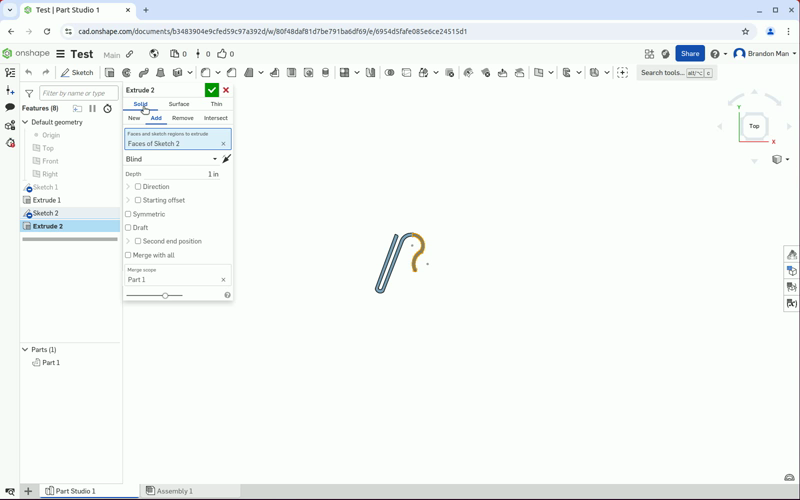
click(143, 106)
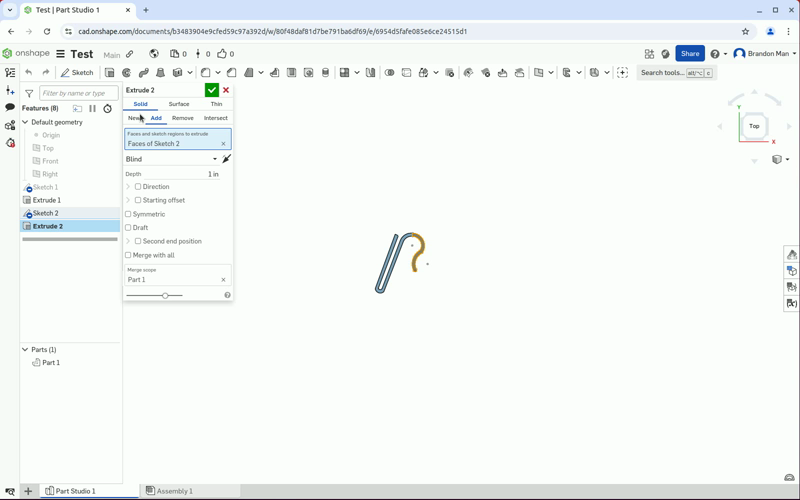
mouse_move(137, 120)
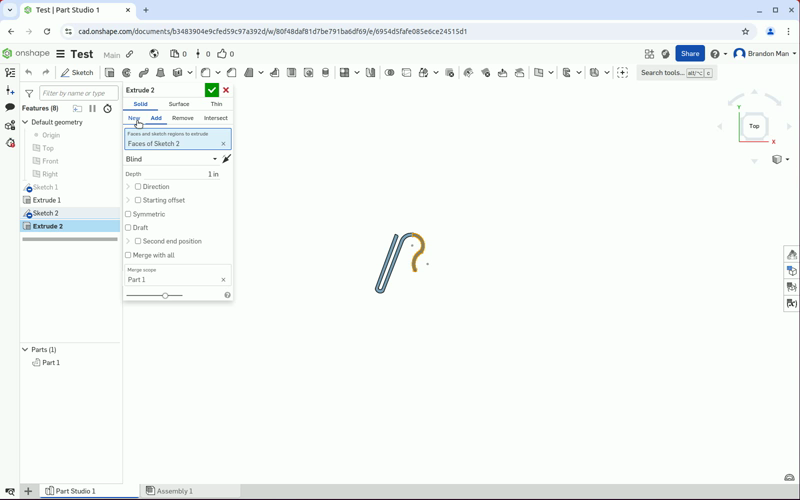
click(137, 120)
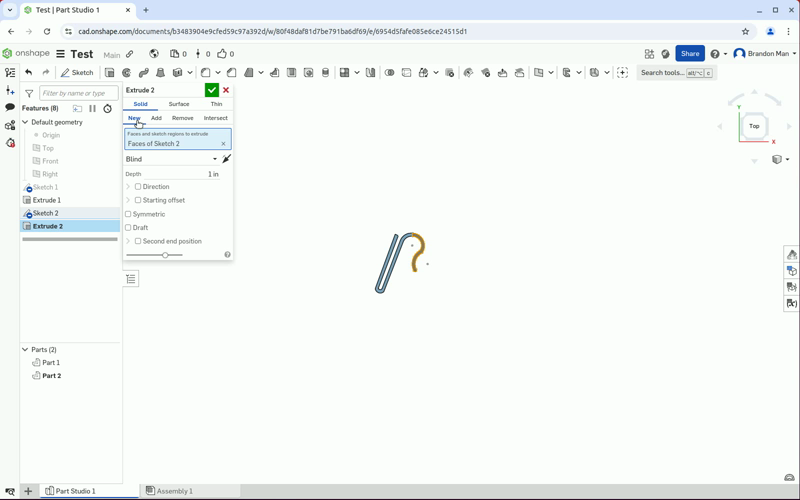
key(tab, 4)
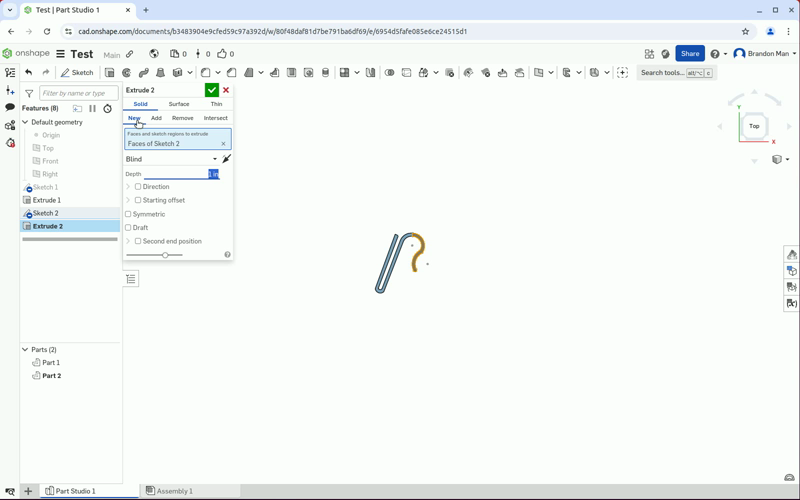
text(0.963)
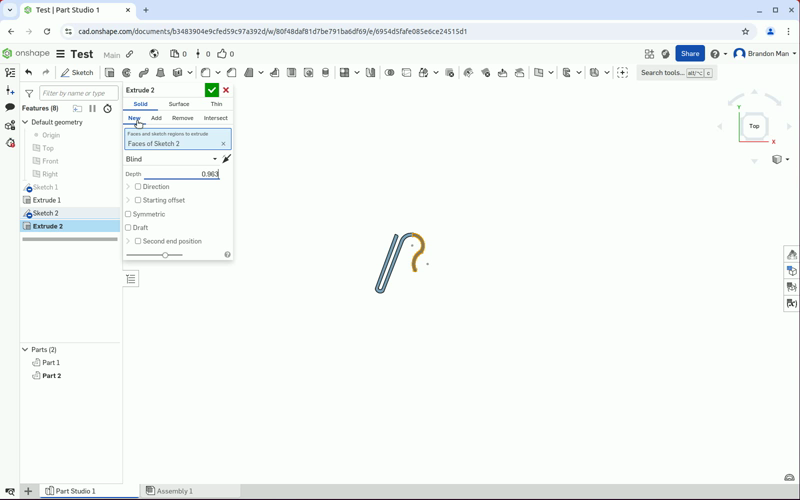
key(enter)
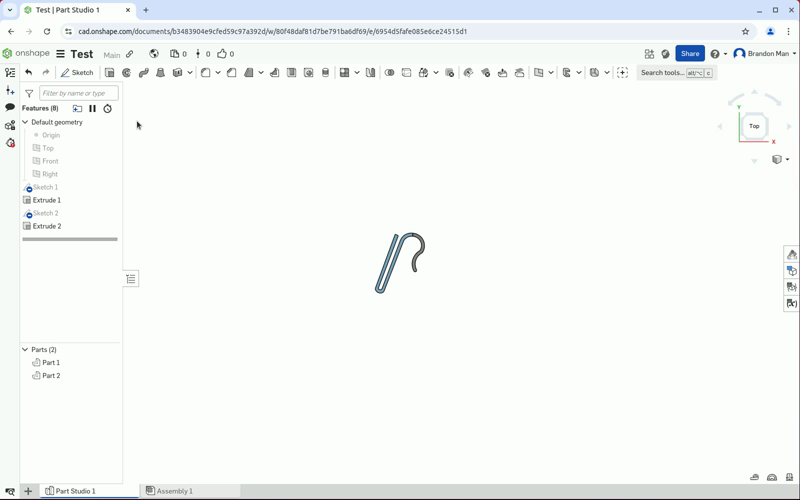
key(shift+h)
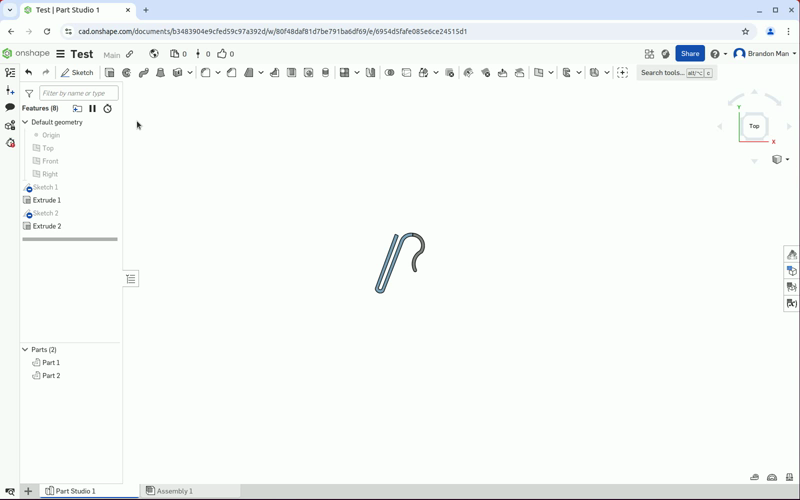
key(shift+h)
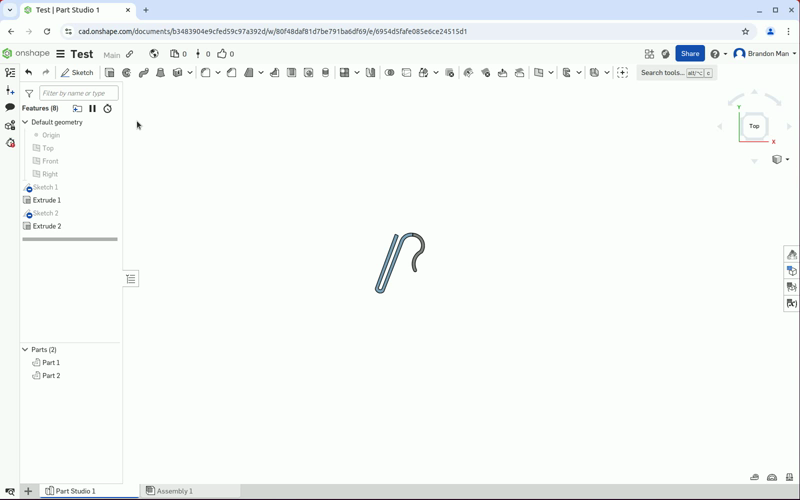
mouse_move(73, 189)
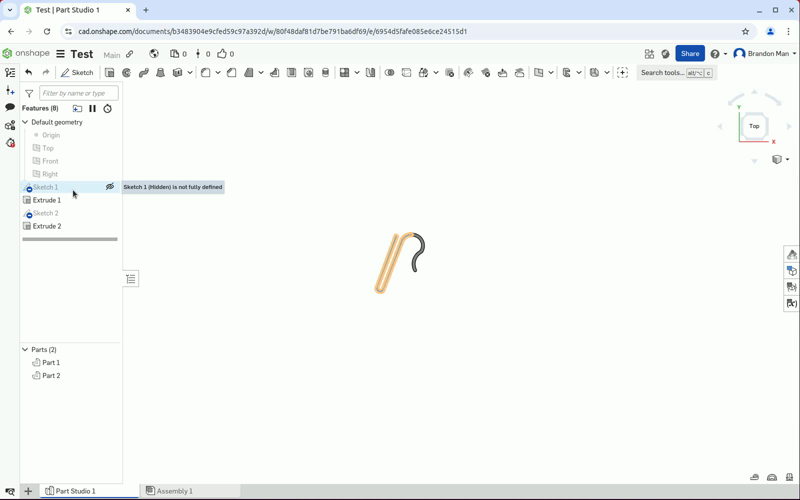
click(73, 189)
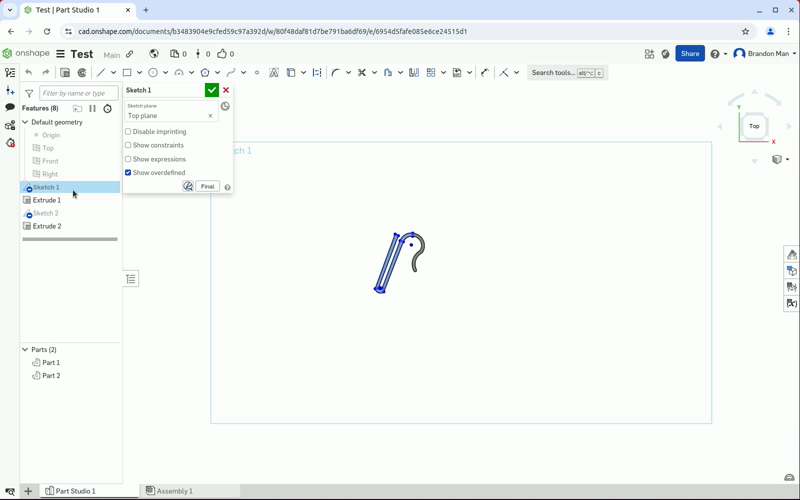
mouse_move(229, 92)
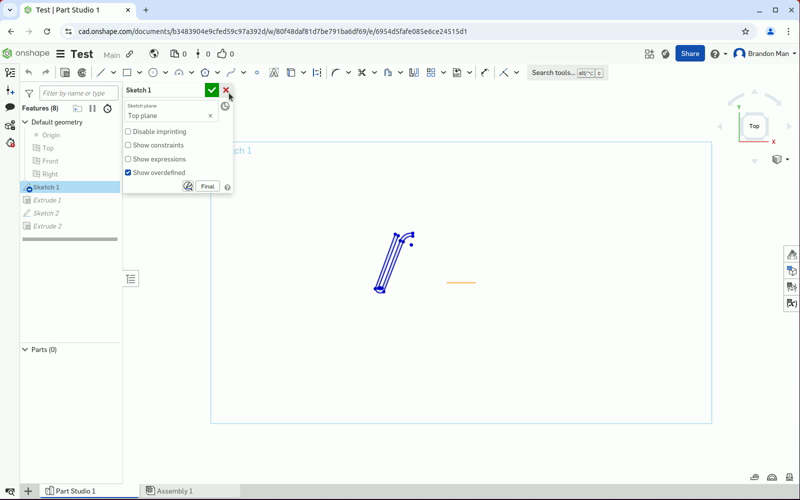
click(229, 92)
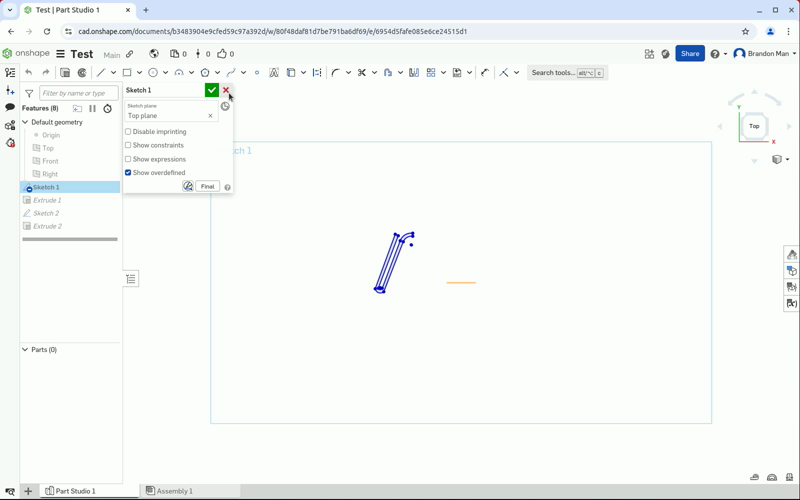
key(shift+s)
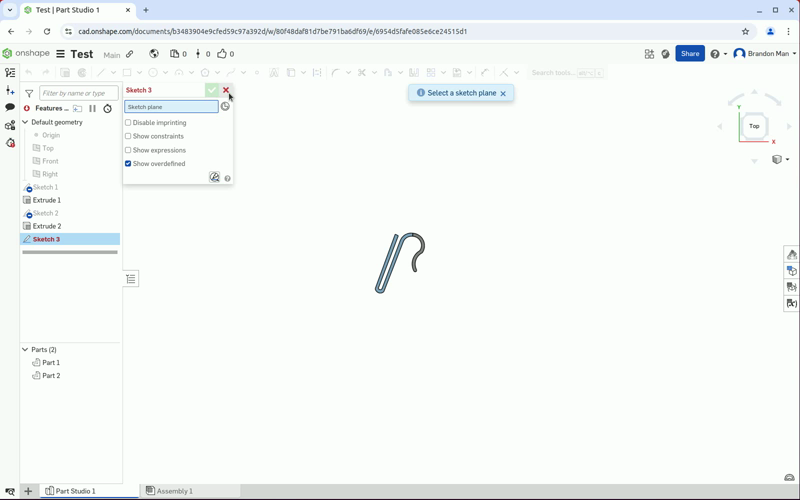
mouse_move(73, 150)
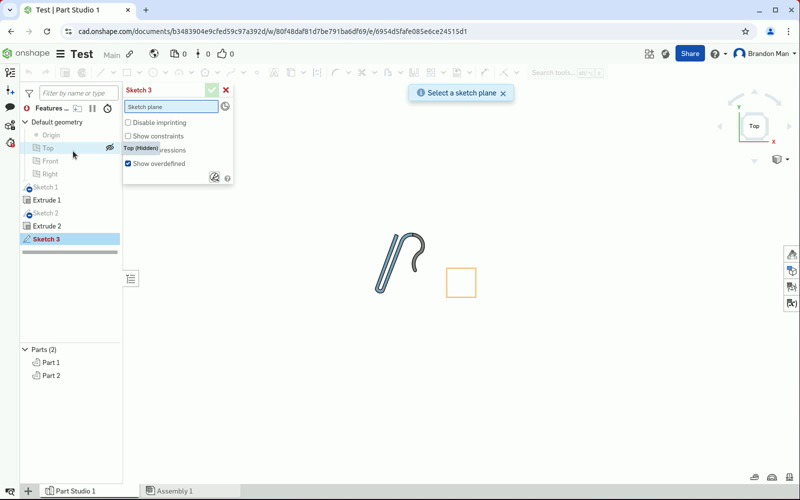
click(73, 150)
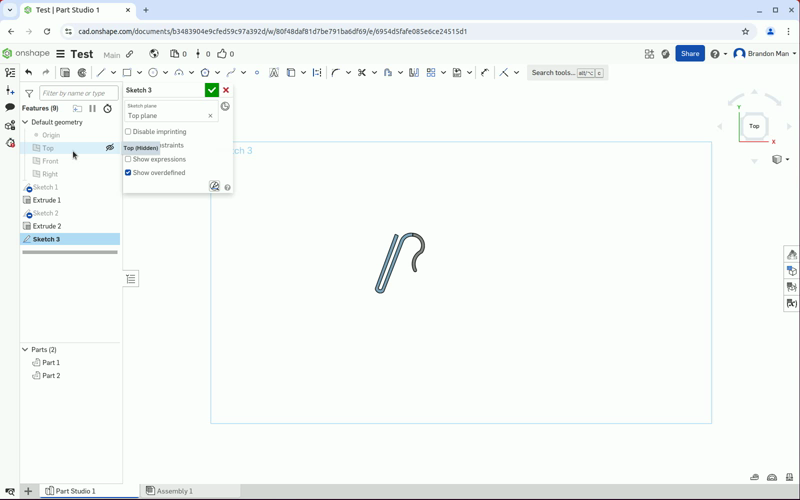
mouse_move(73, 352)
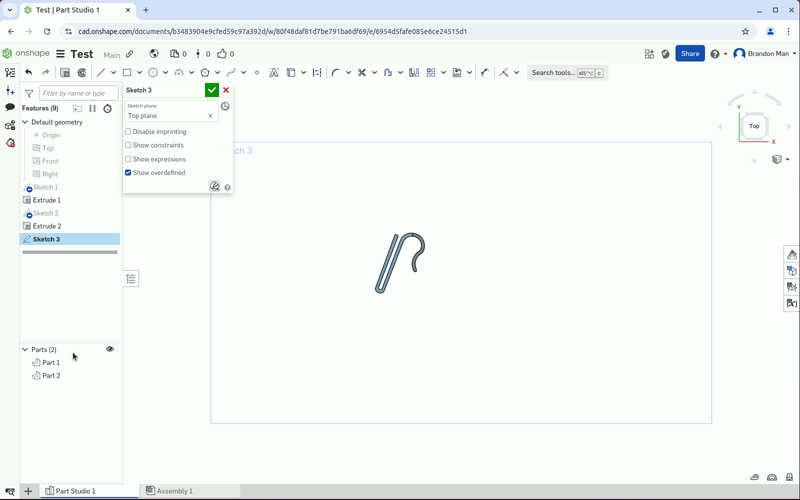
key(y)
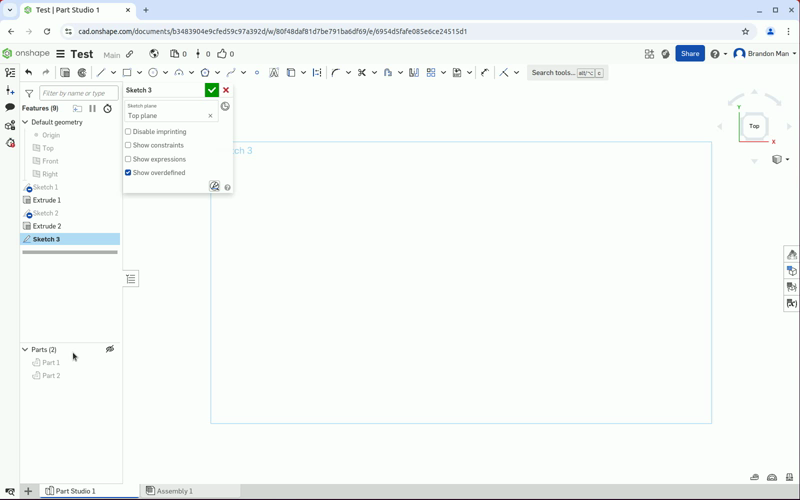
key(c)
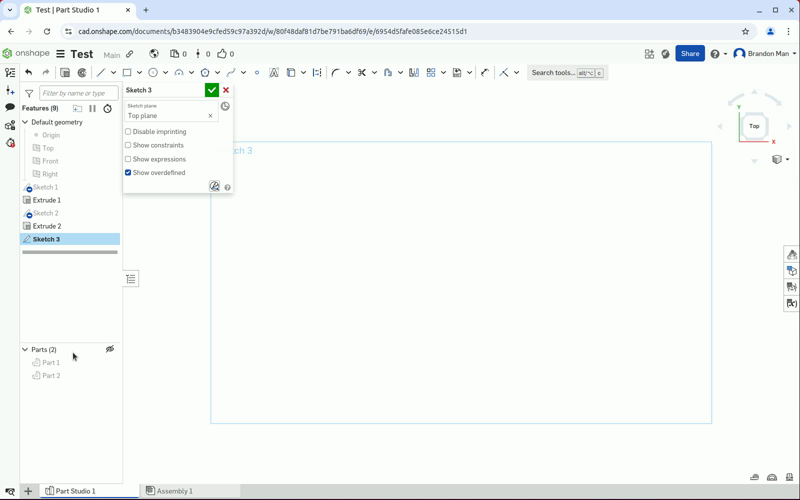
key_down(shift)
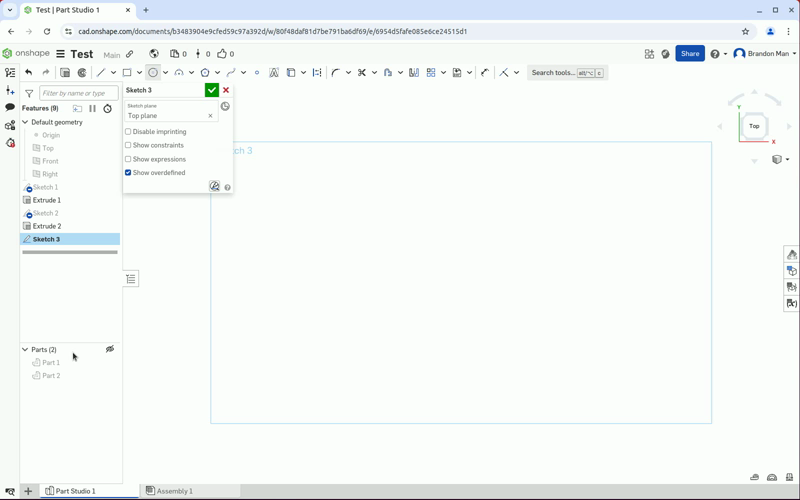
mouse_move(375, 388)
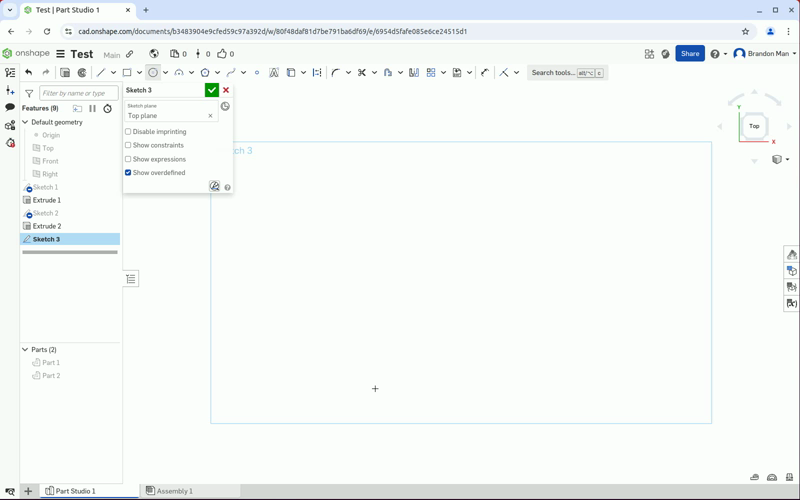
click(375, 388)
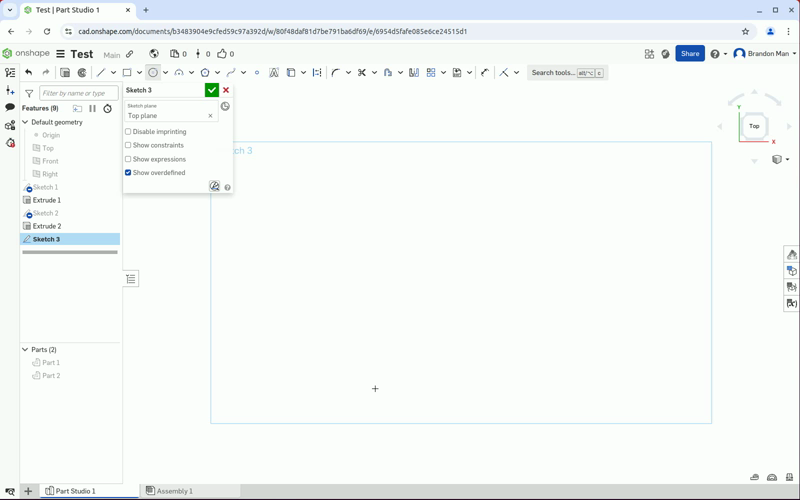
key_up(shift)
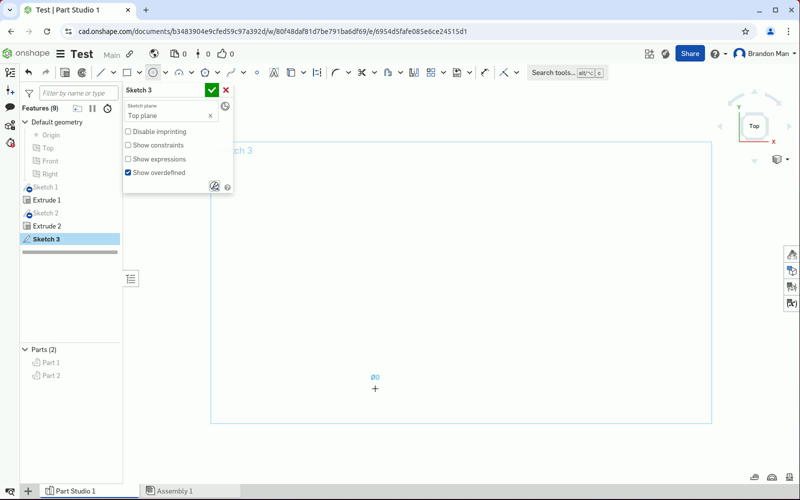
mouse_move(382, 388)
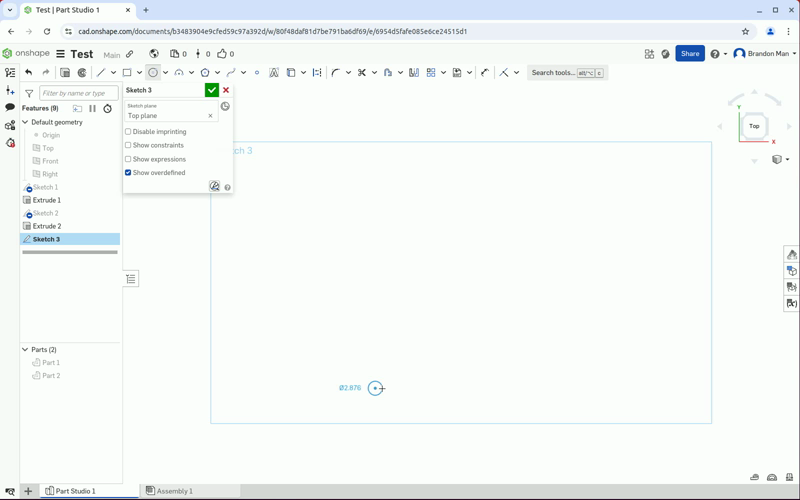
click(382, 388)
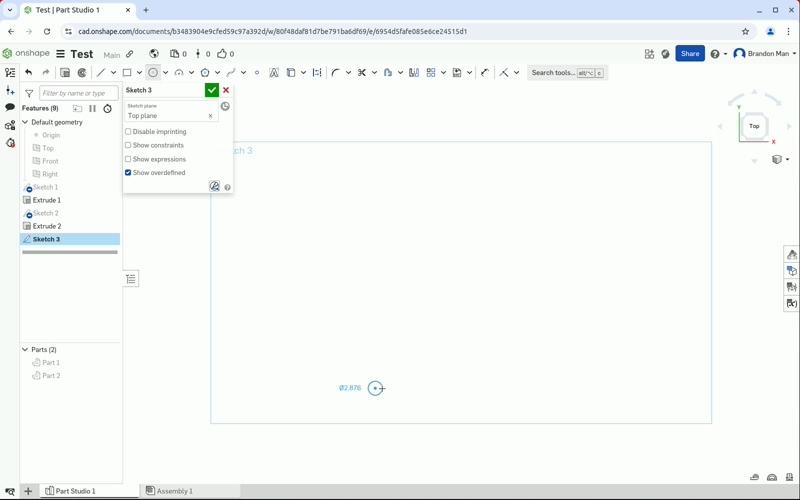
key(esc)
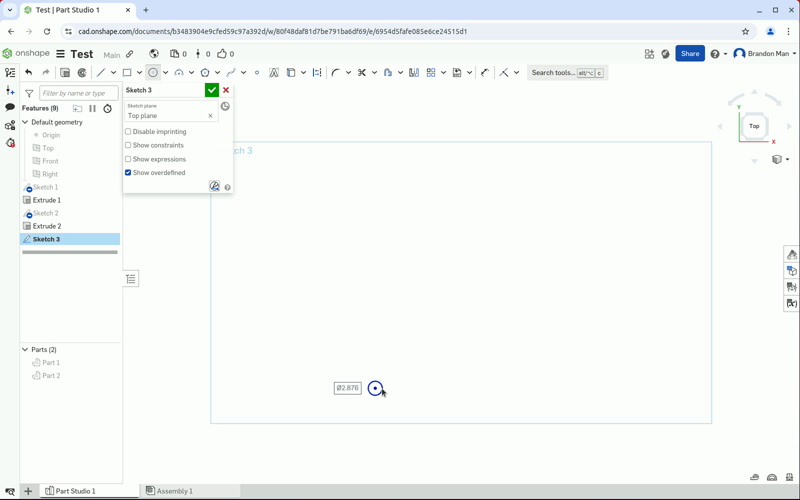
key(c)
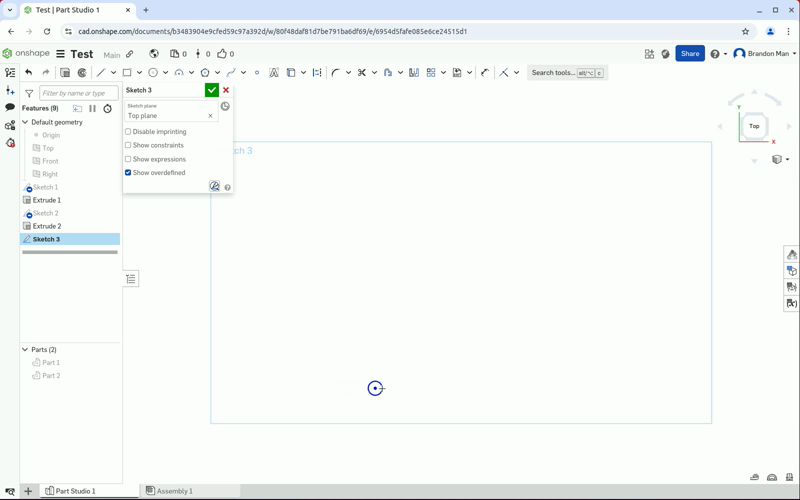
key_down(shift)
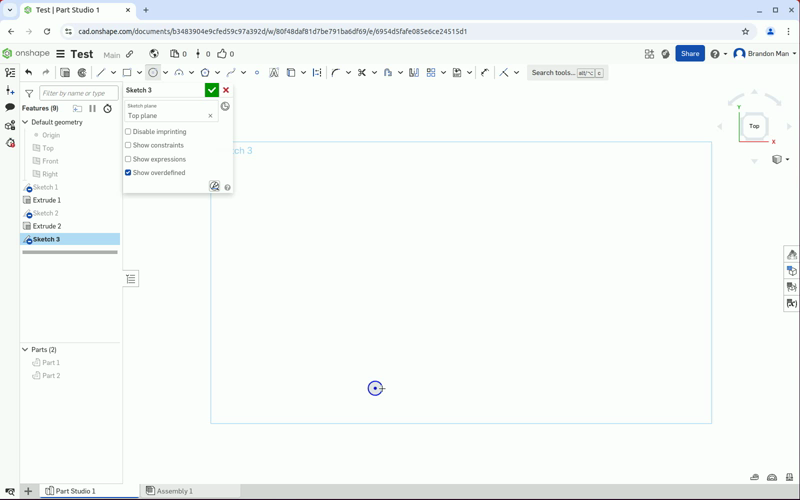
mouse_move(375, 388)
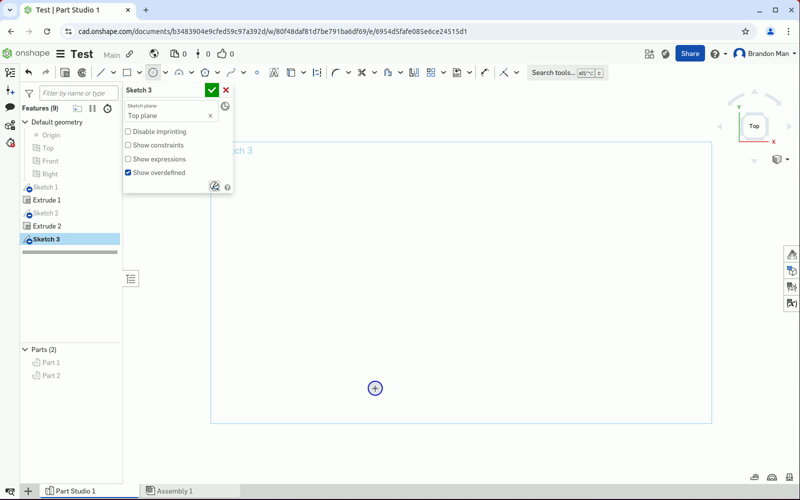
click(375, 388)
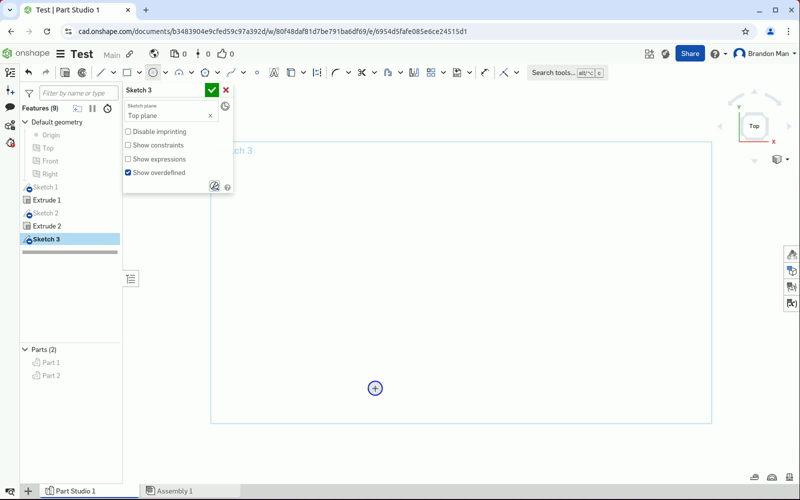
key_up(shift)
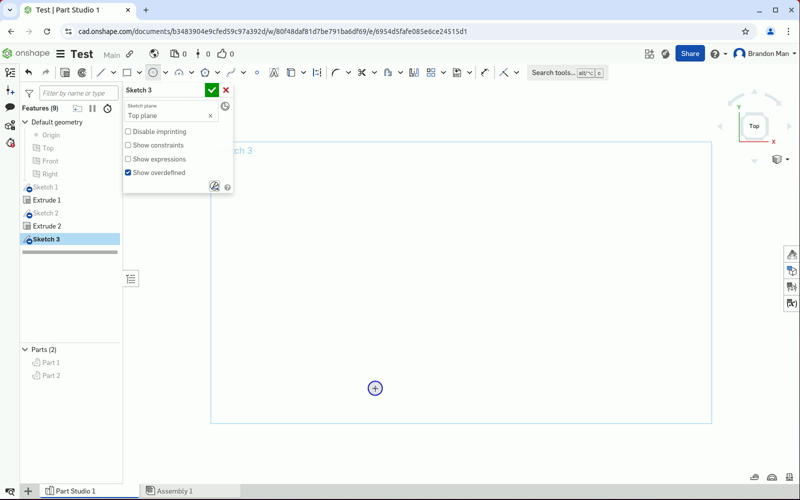
mouse_move(380, 388)
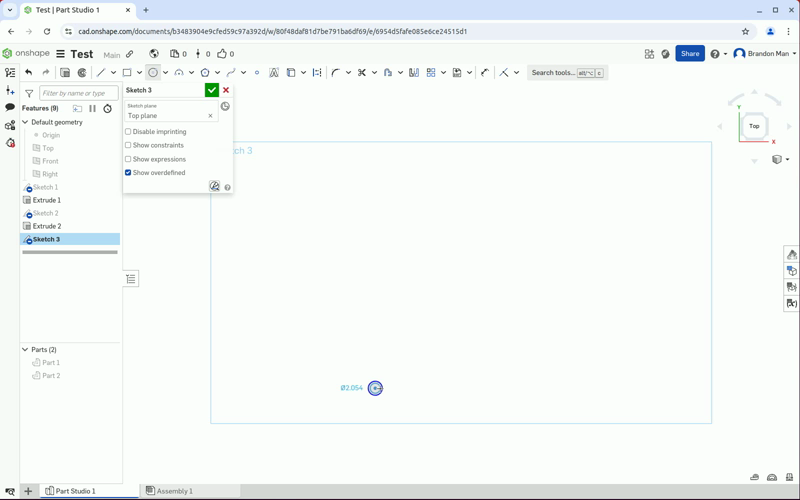
scroll(6)
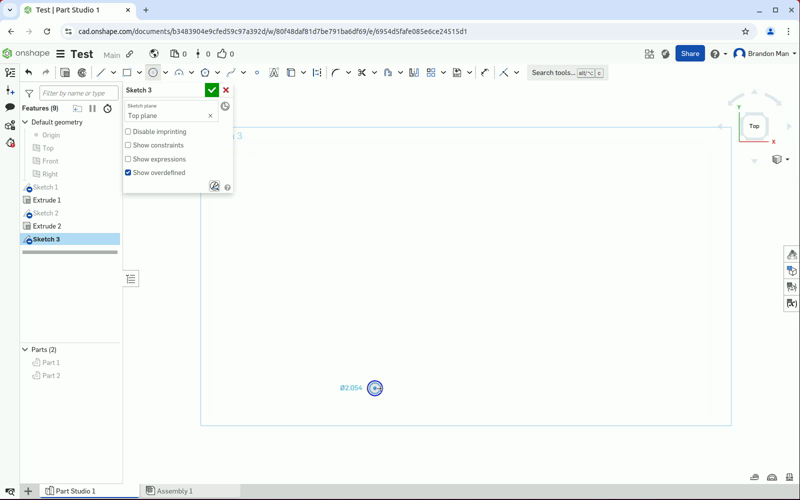
scroll(6)
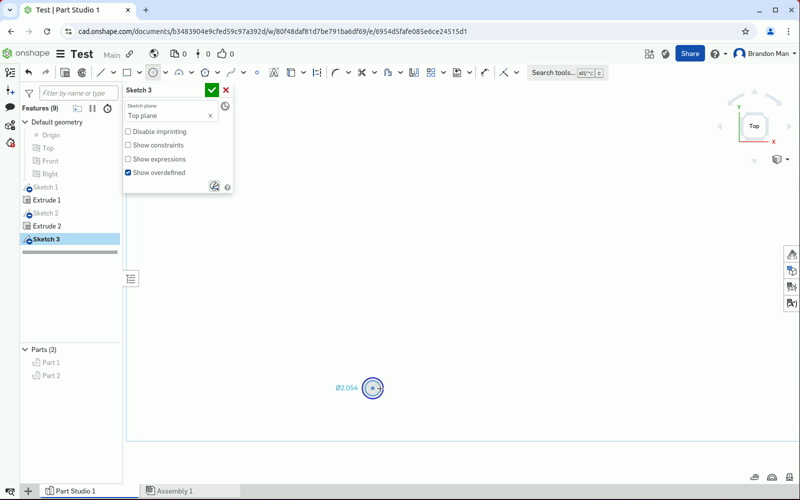
scroll(6)
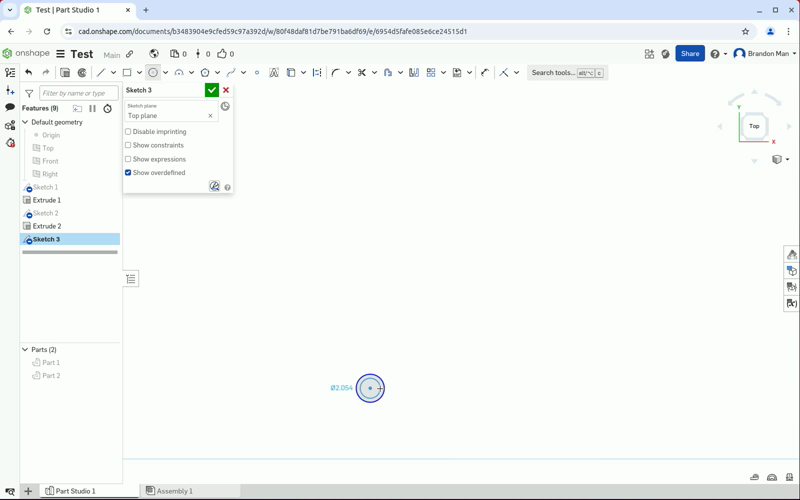
scroll(6)
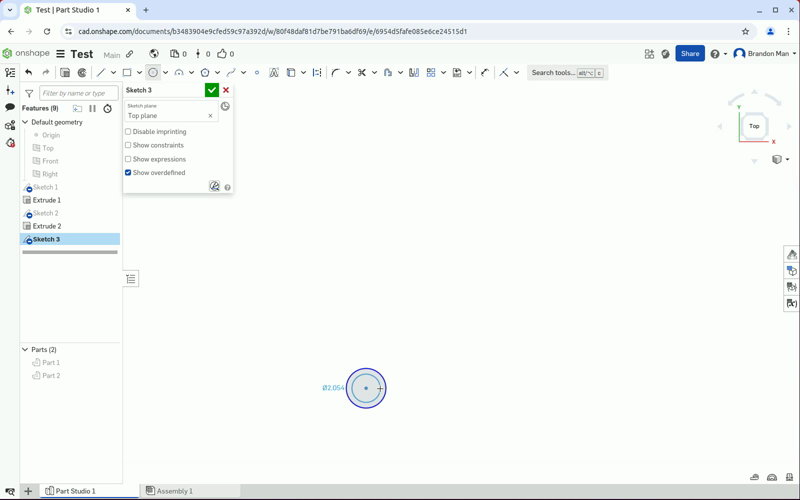
scroll(6)
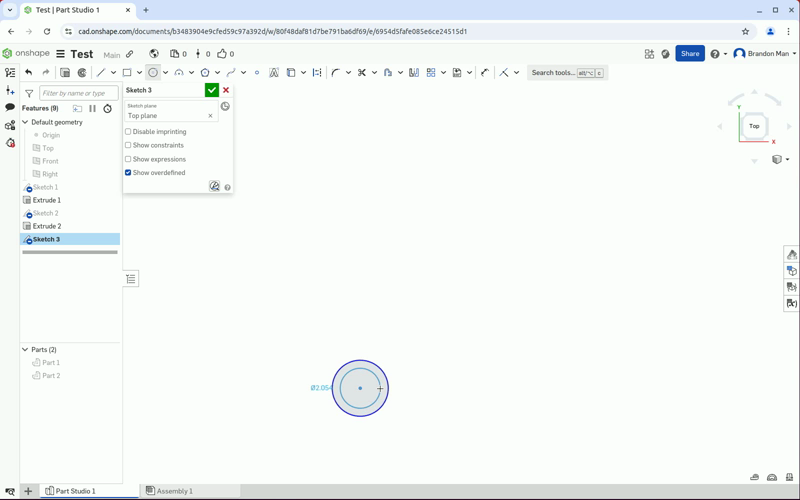
scroll(6)
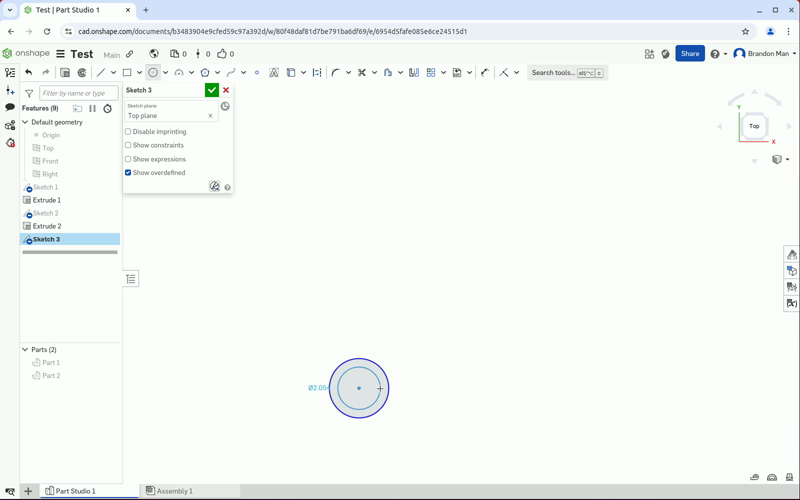
scroll(6)
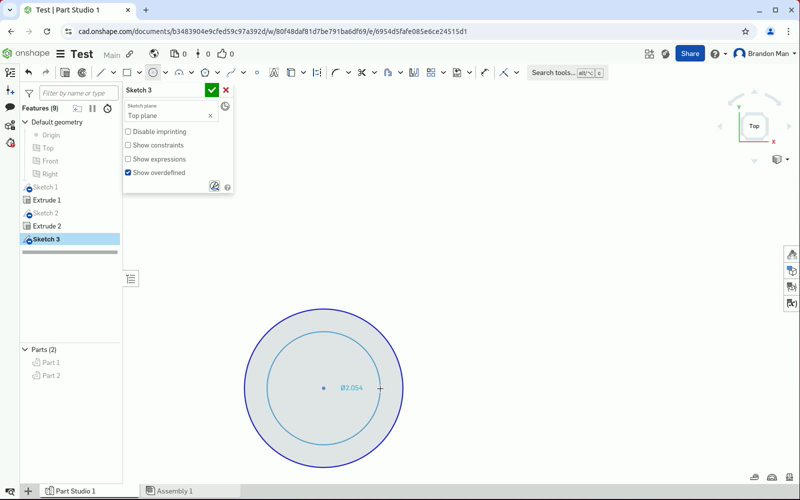
click(380, 388)
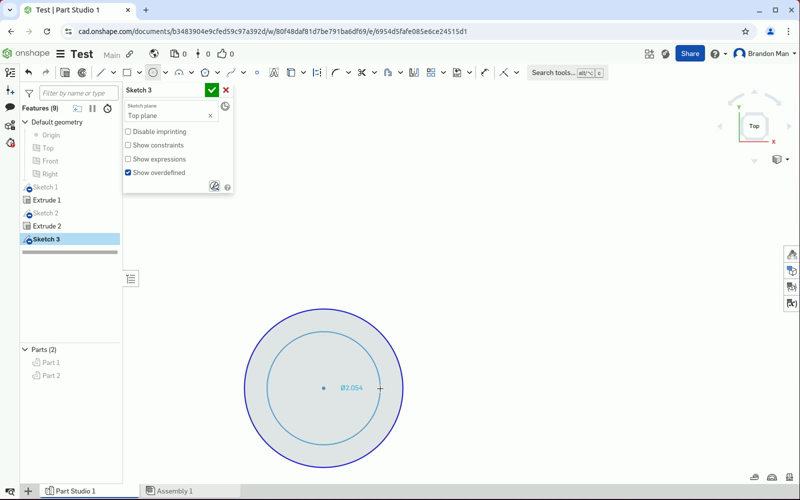
scroll(-6)
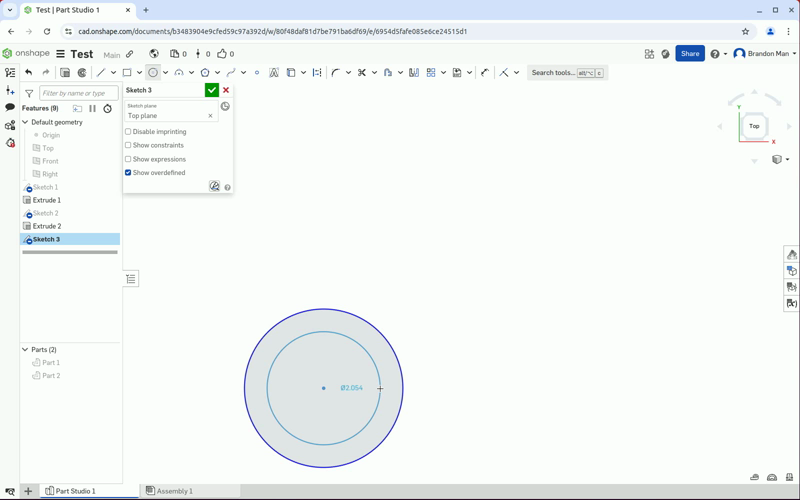
scroll(-6)
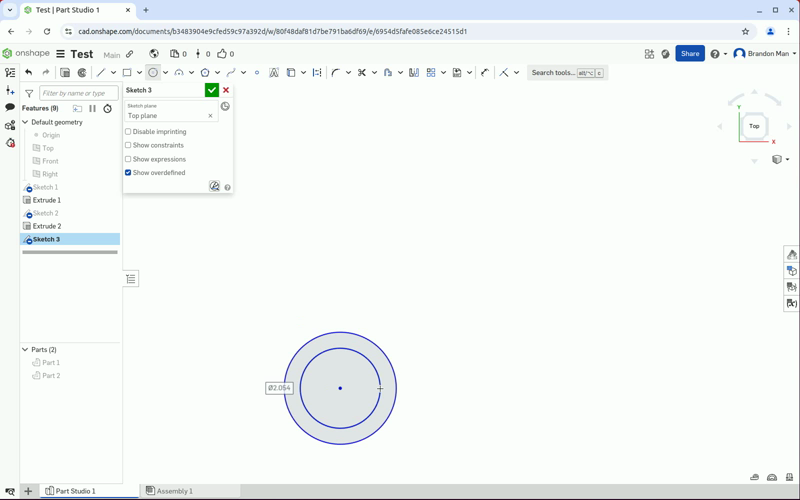
scroll(-6)
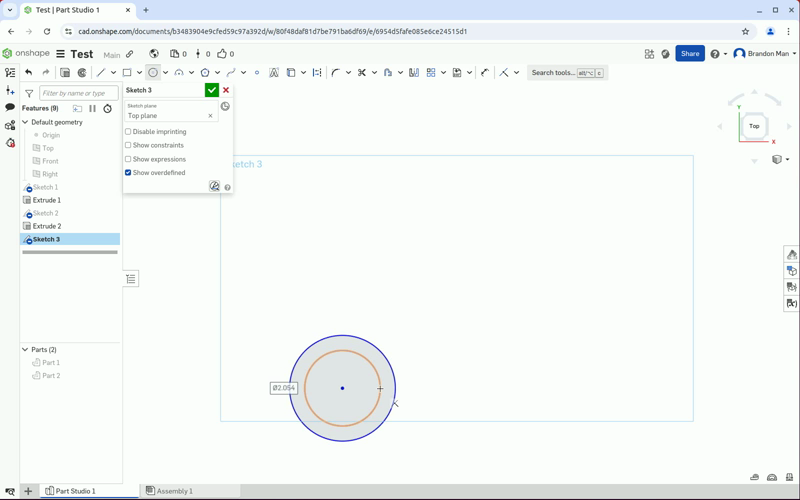
scroll(-6)
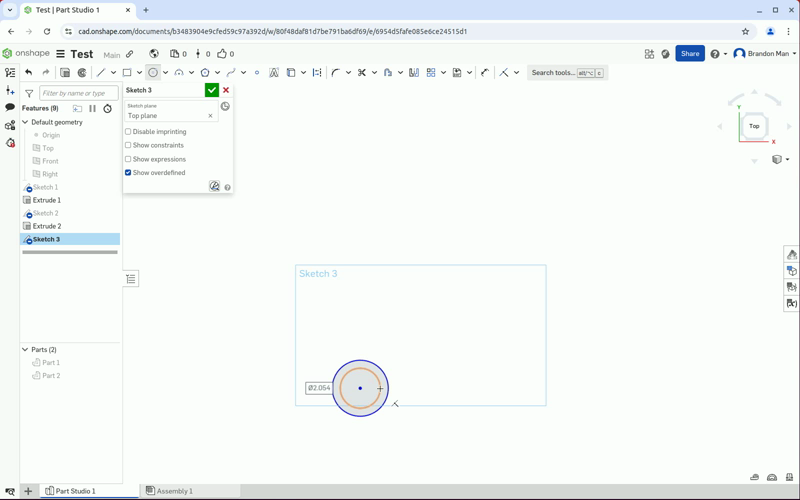
scroll(-6)
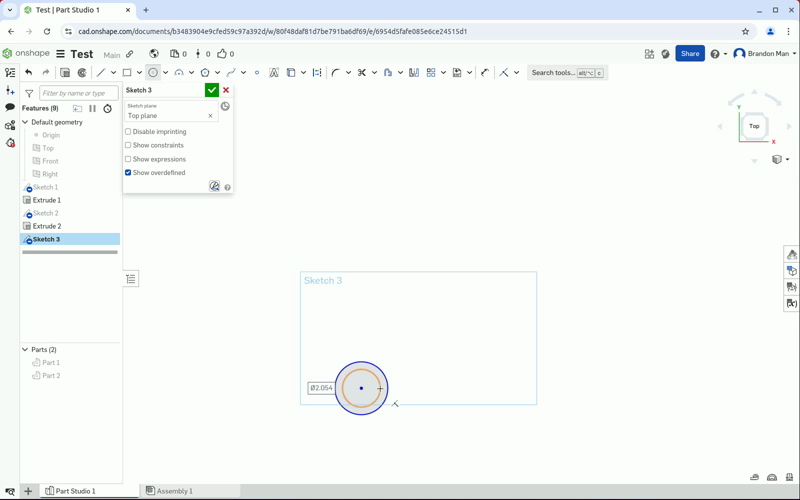
scroll(-6)
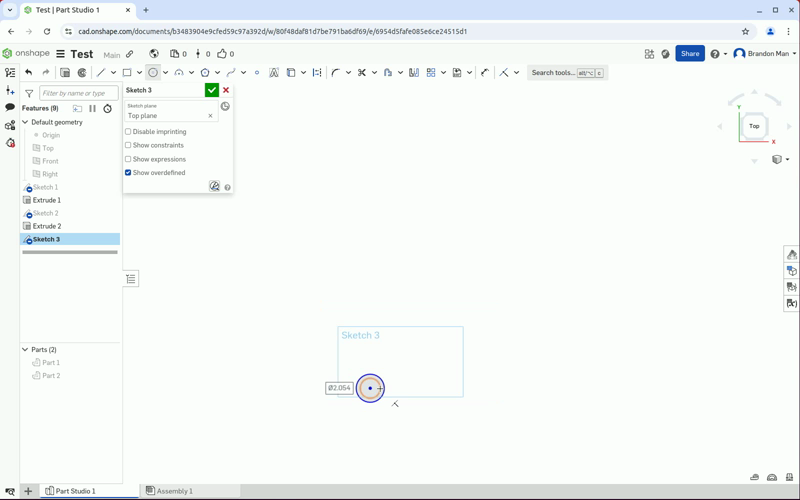
scroll(-6)
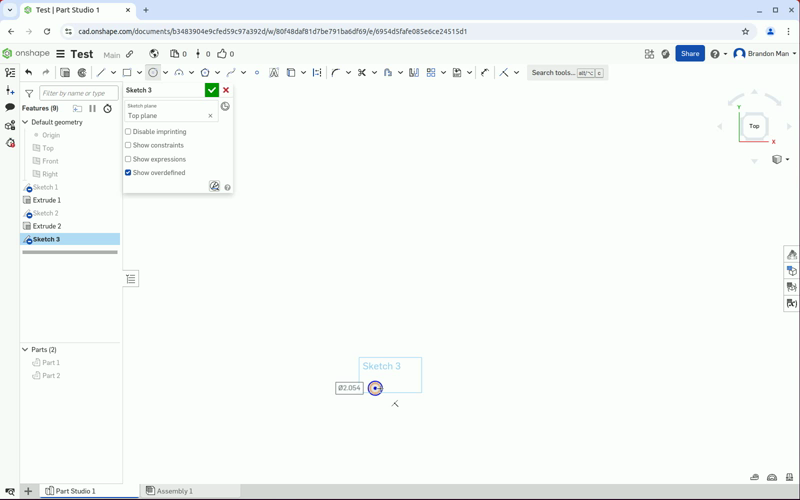
key(esc)
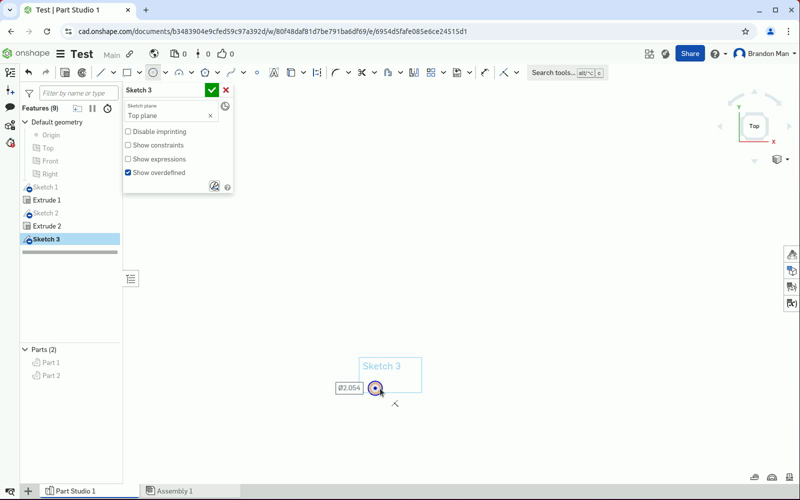
mouse_move(370, 392)
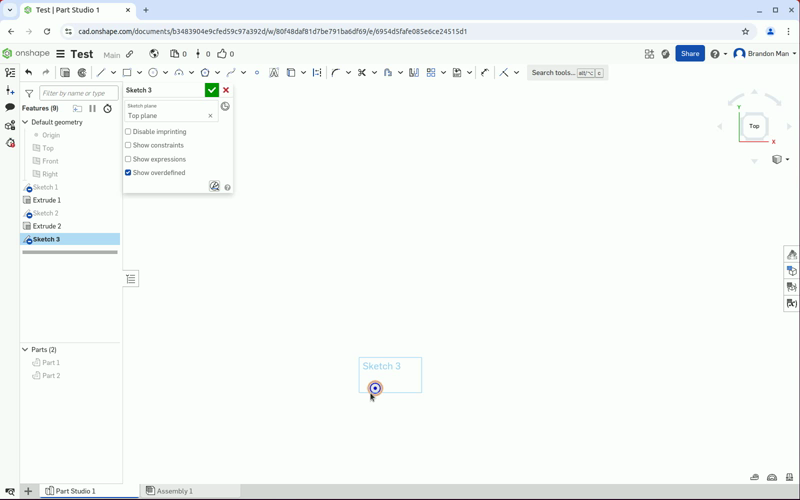
scroll(6)
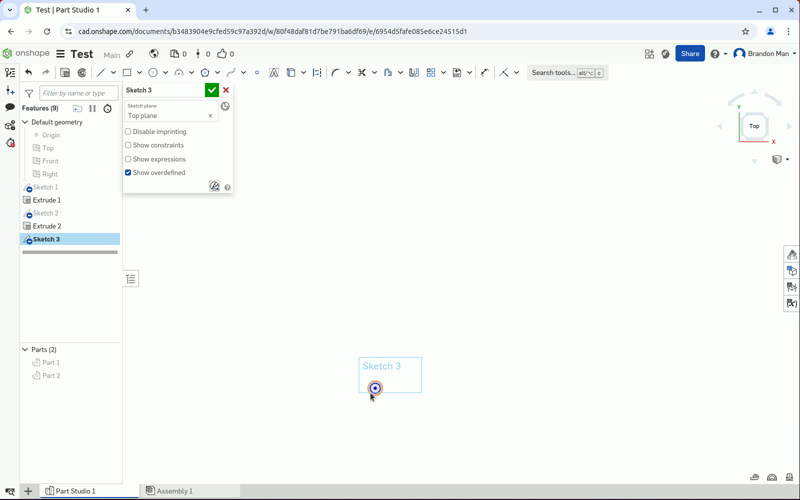
scroll(6)
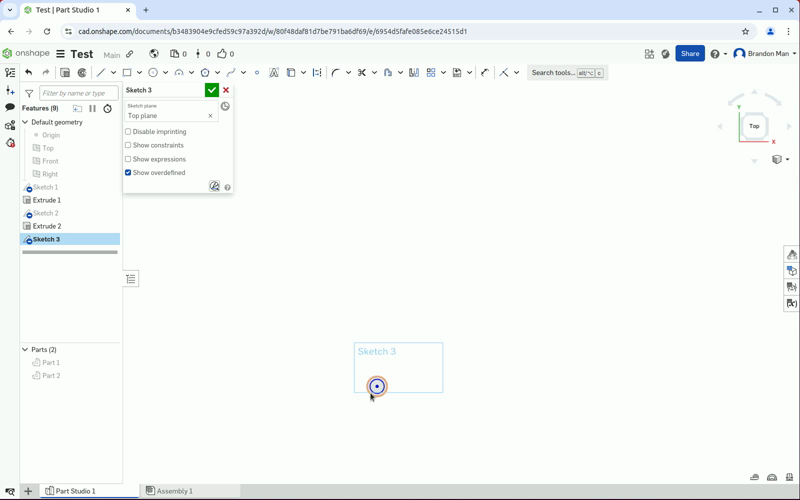
scroll(6)
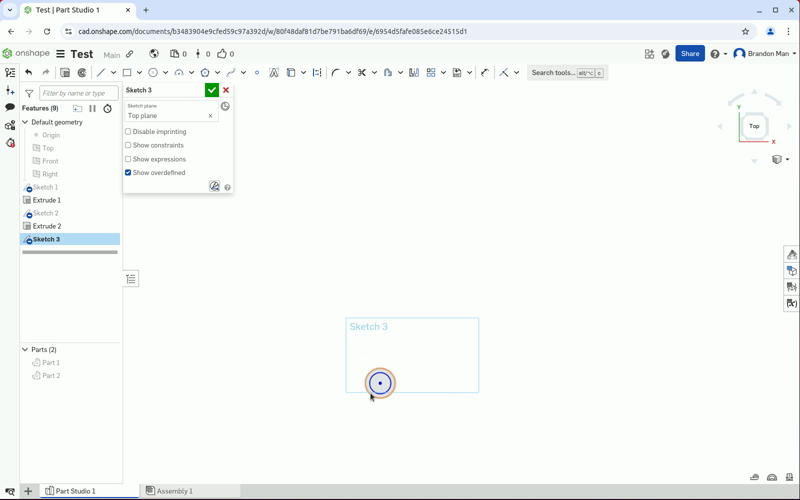
scroll(6)
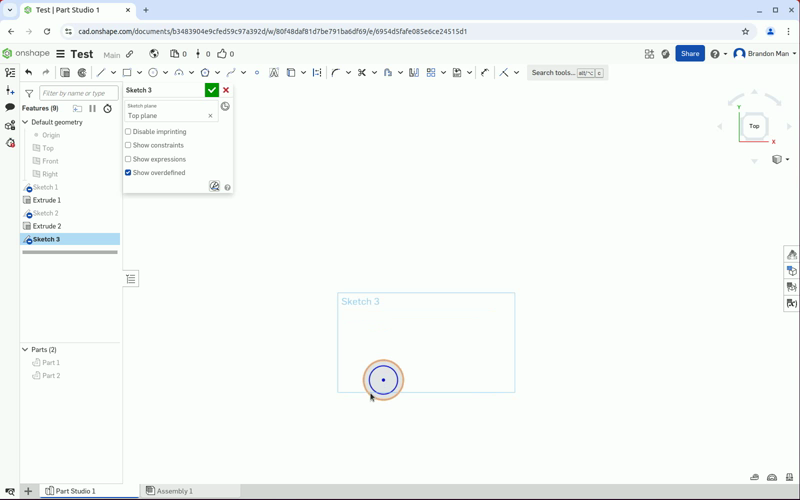
scroll(6)
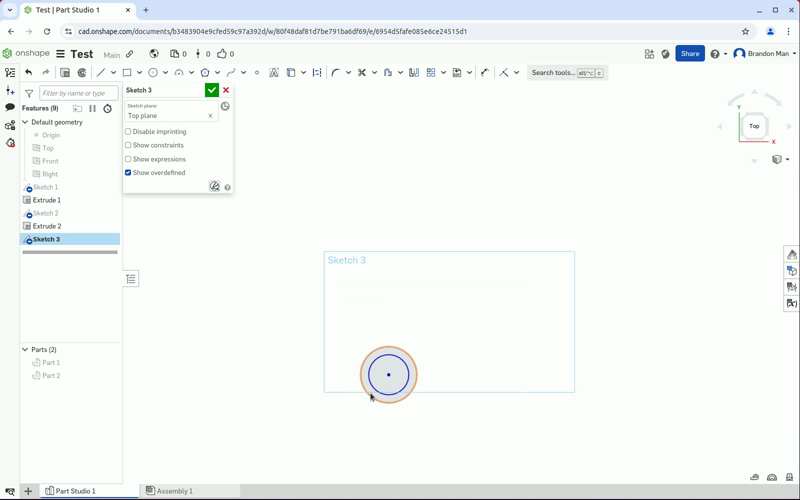
scroll(6)
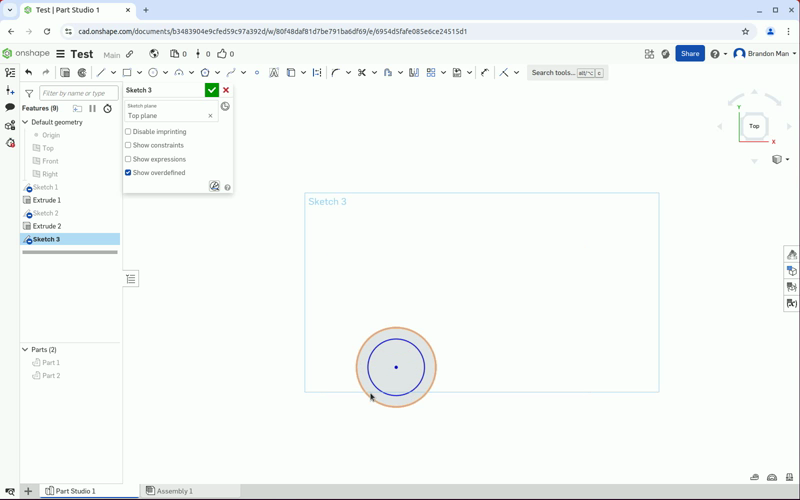
scroll(6)
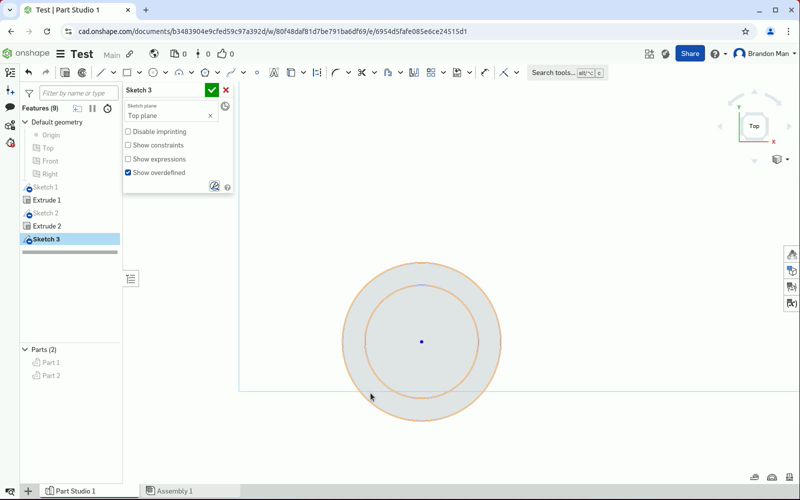
click(370, 392)
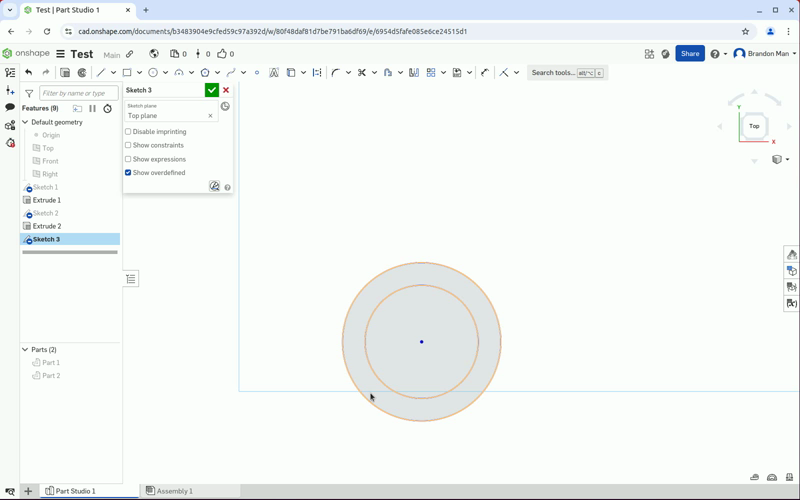
scroll(-6)
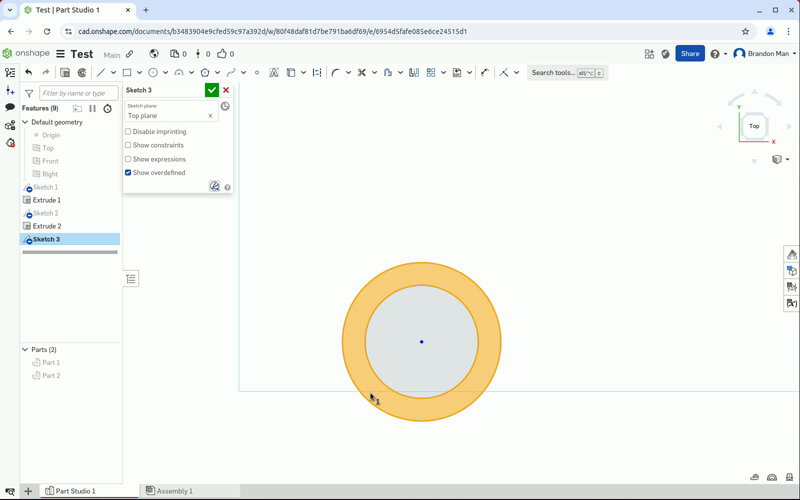
scroll(-6)
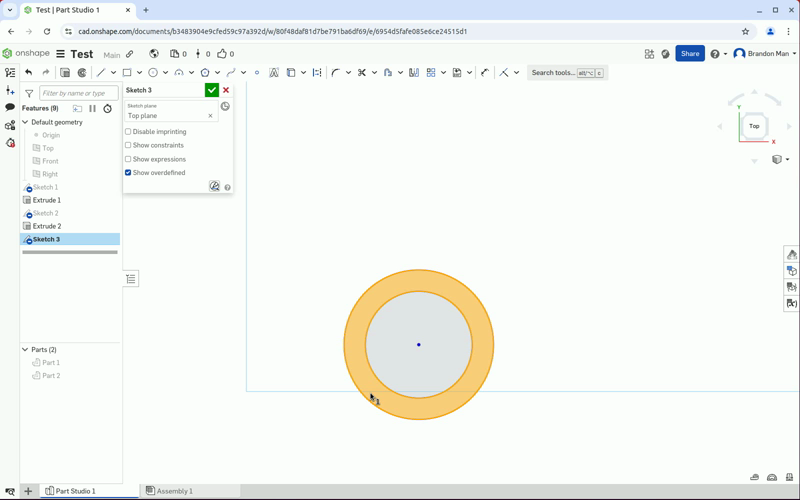
scroll(-6)
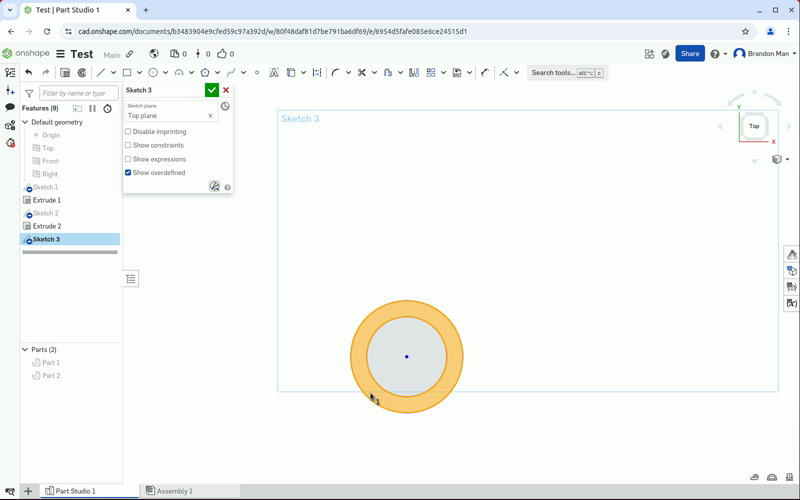
scroll(-6)
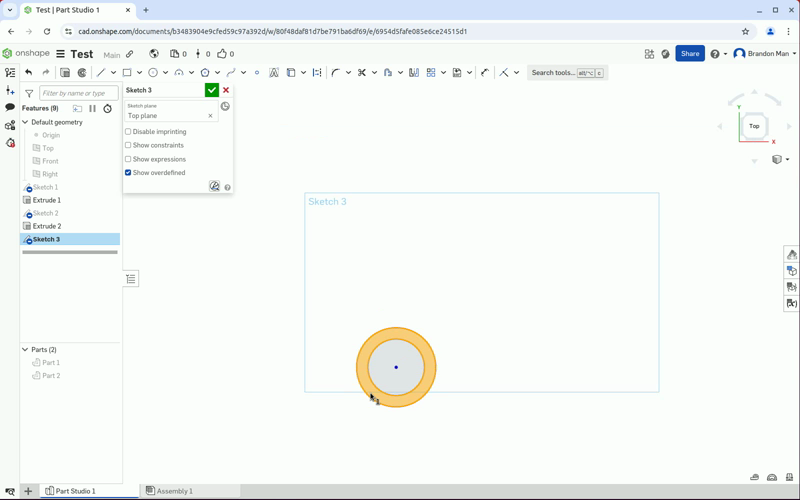
scroll(-6)
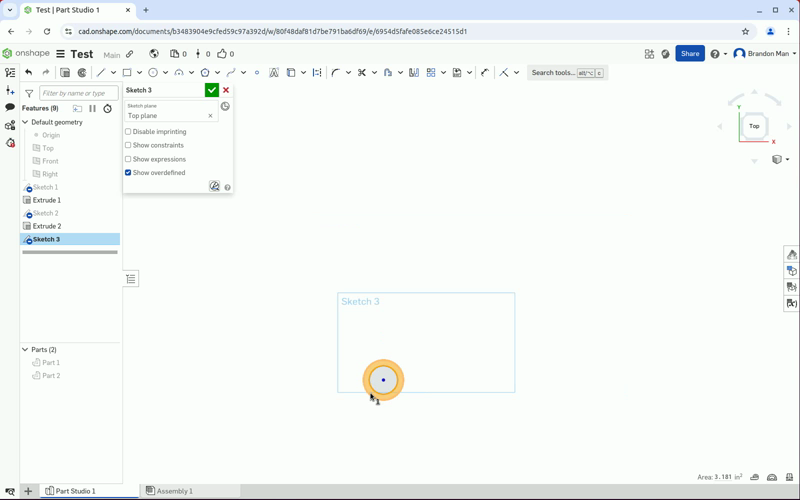
scroll(-6)
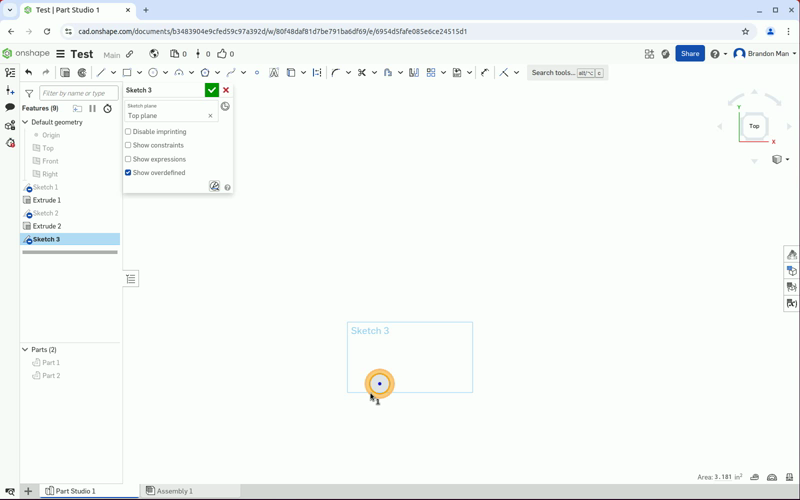
scroll(-6)
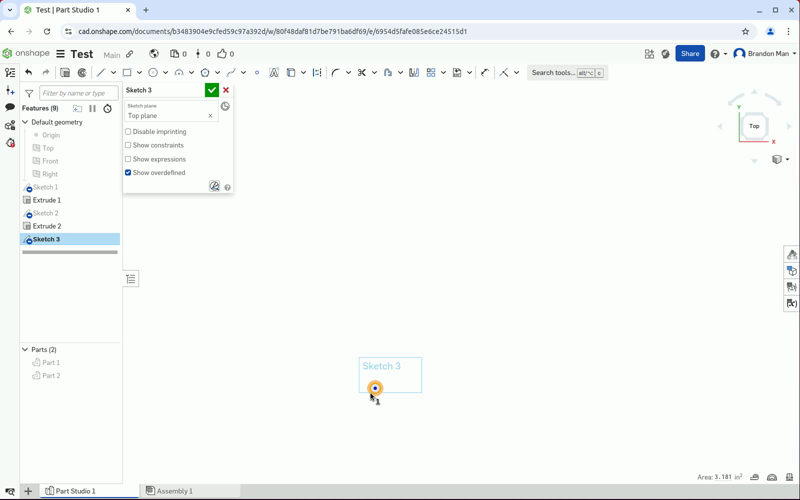
mouse_move(73, 352)
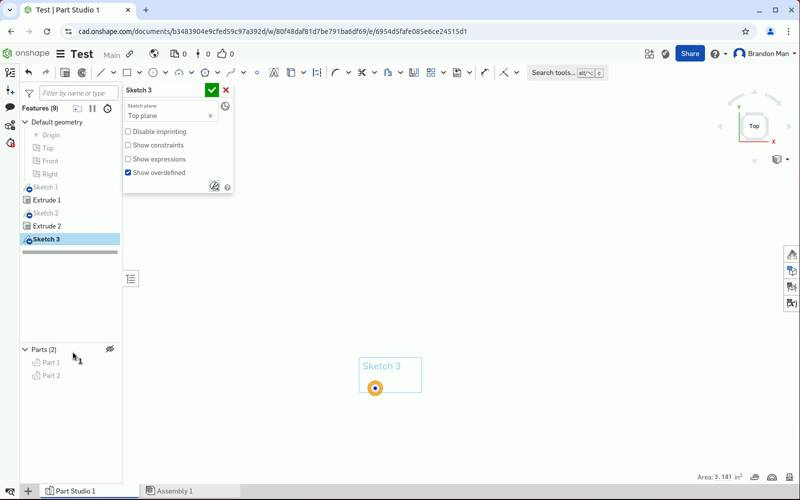
key(shift+y)
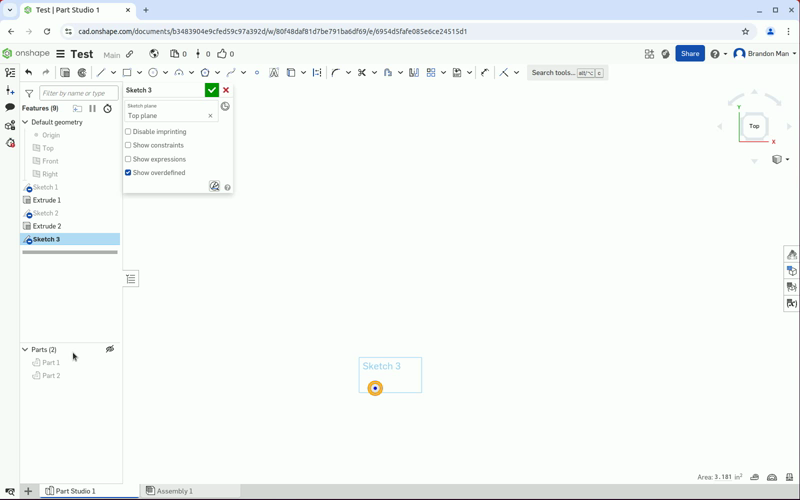
key(shift+e)
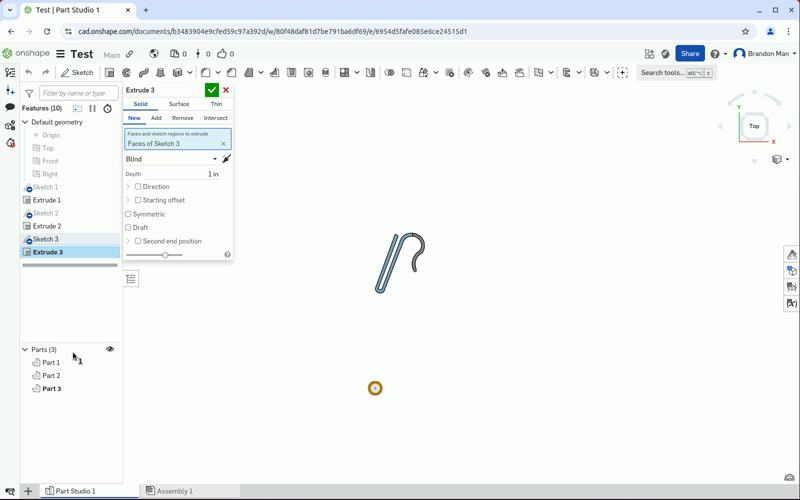
mouse_move(143, 106)
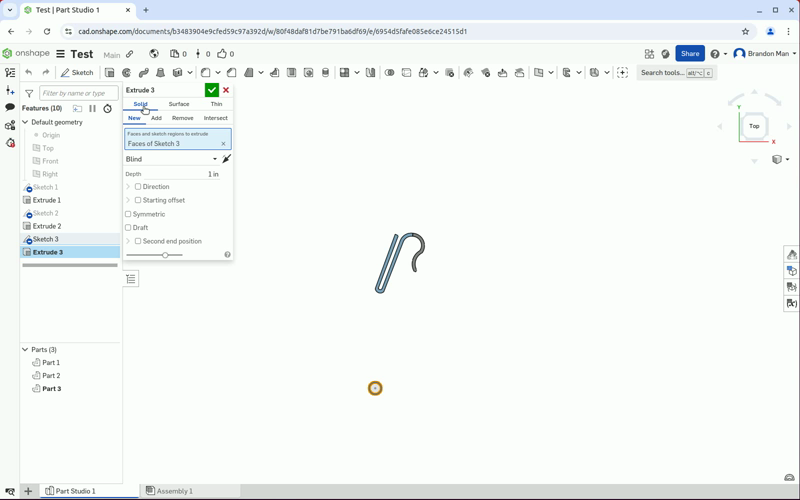
click(143, 106)
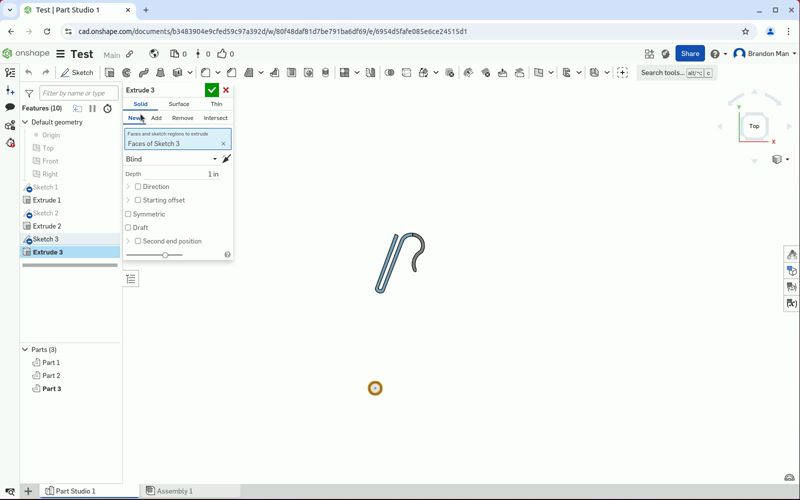
mouse_move(137, 120)
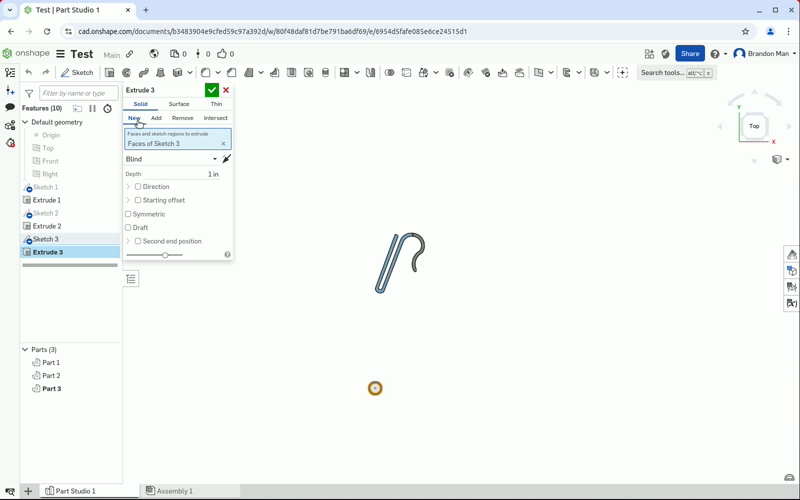
click(137, 120)
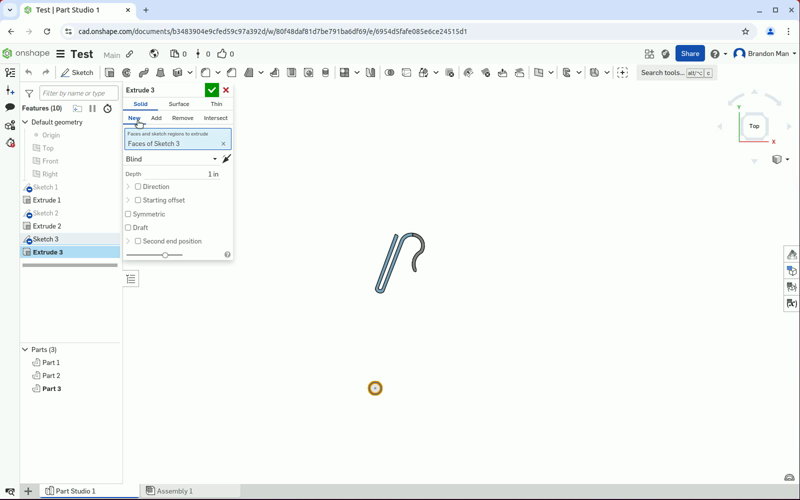
key(tab, 4)
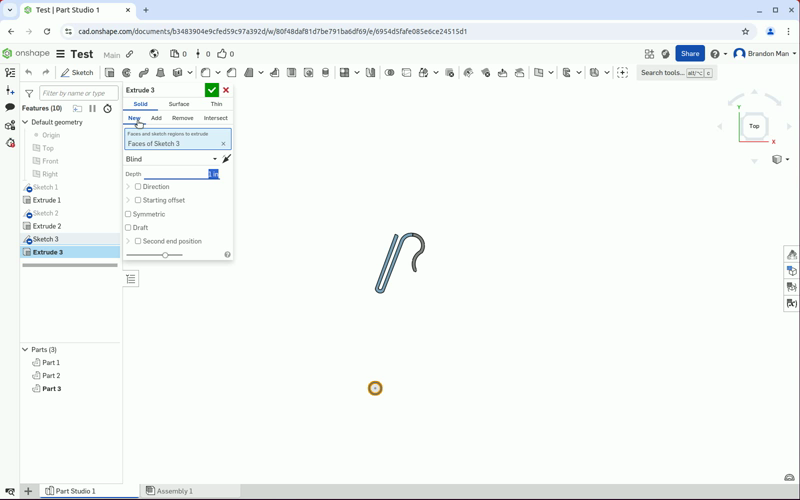
text(1.926)
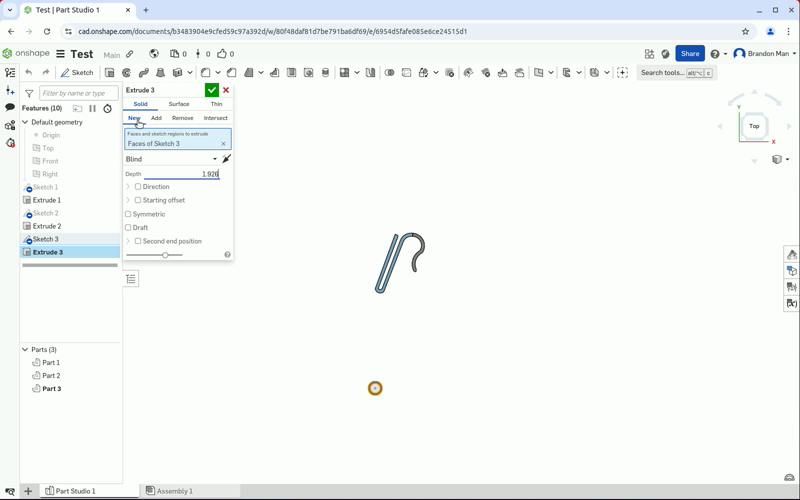
key(enter)
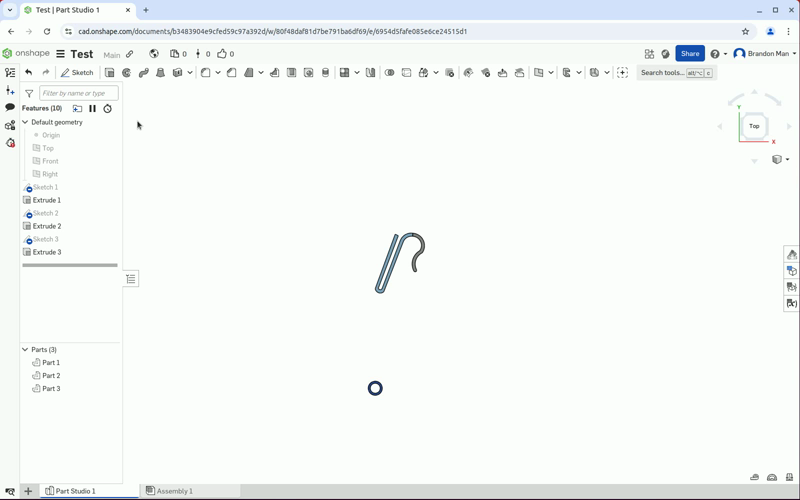
key(shift+h)
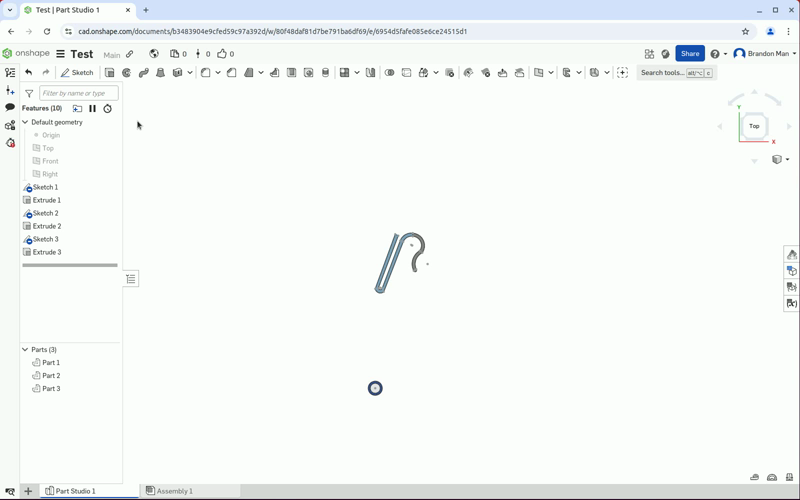
key(shift+h)
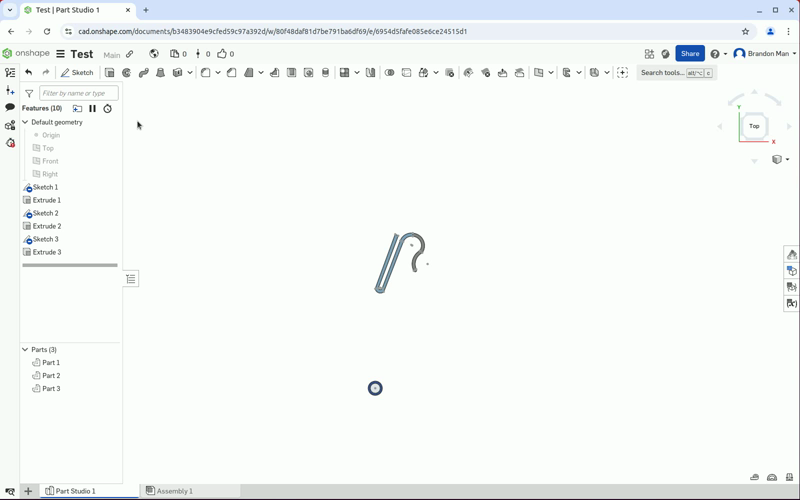
key(shift+7)
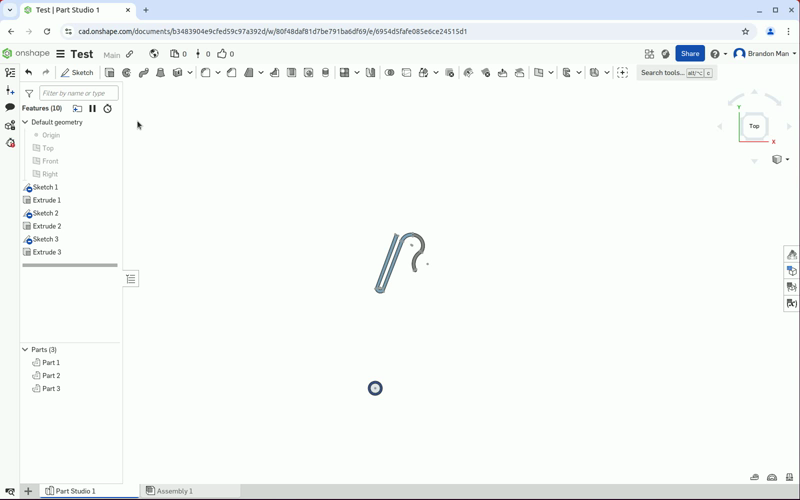
key(up, 3)
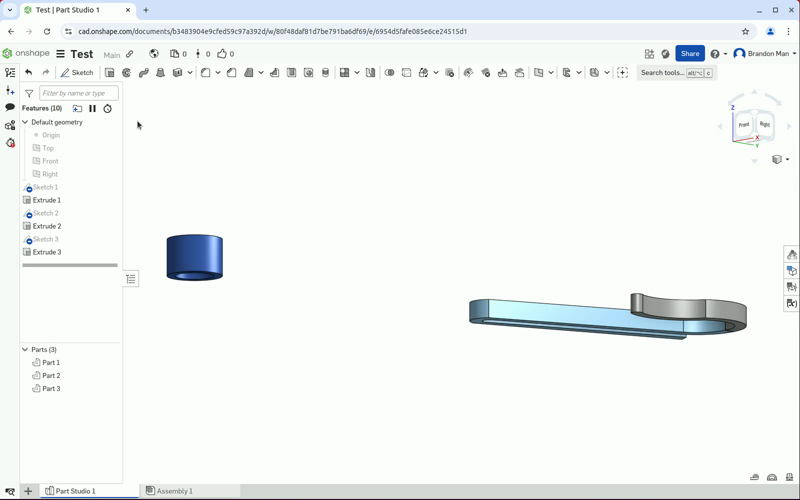
key(left, 3)
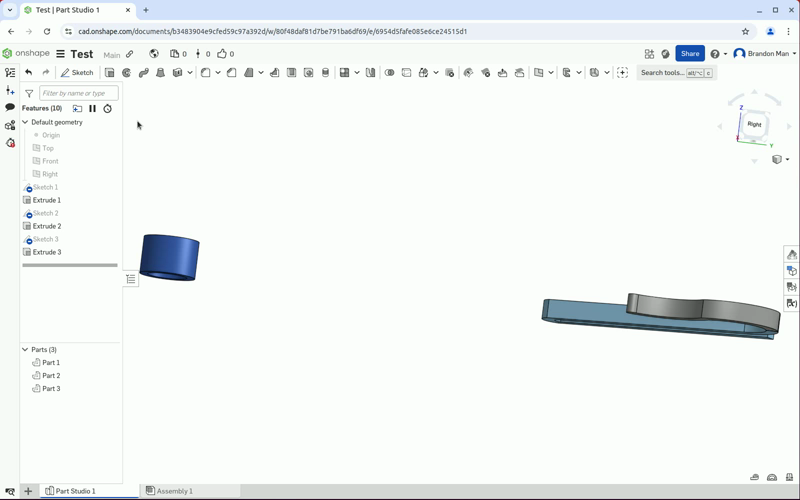
key(right, 3)
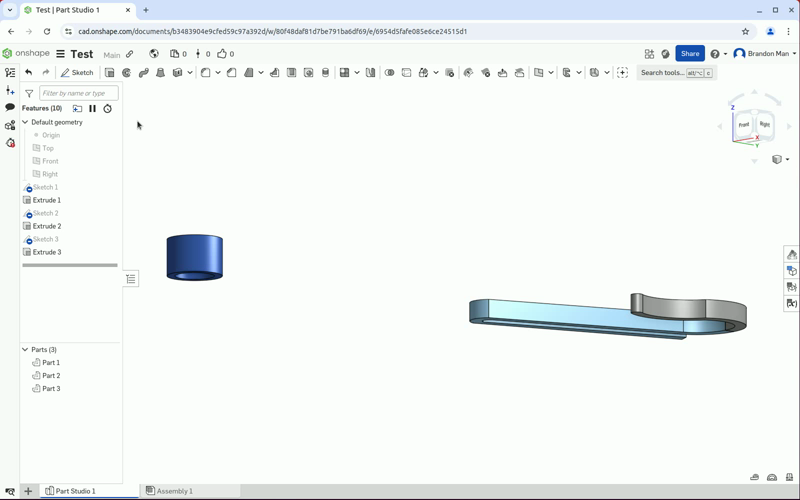
key(down, 3)
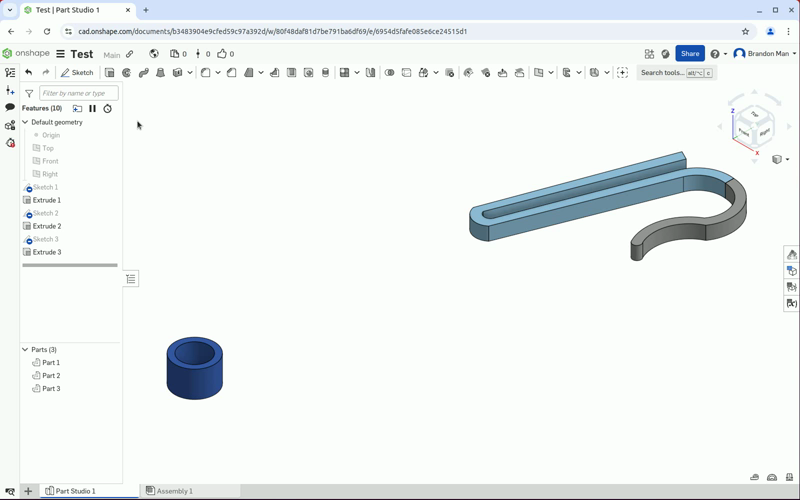
mouse_move(73, 189)
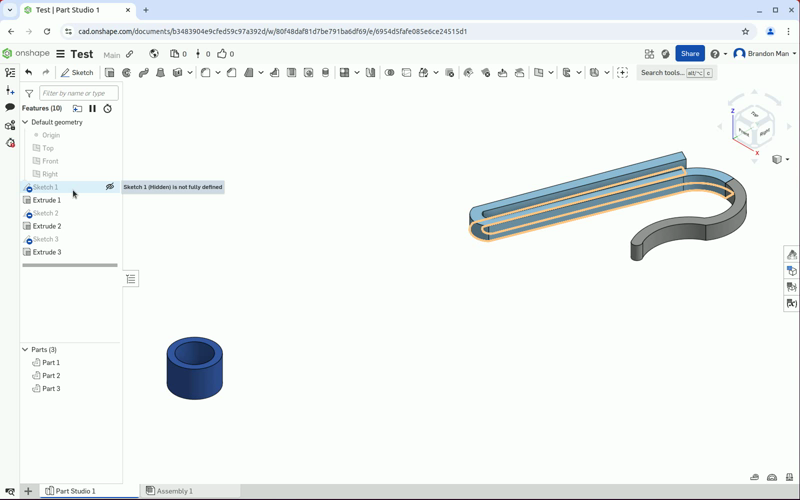
click(73, 189)